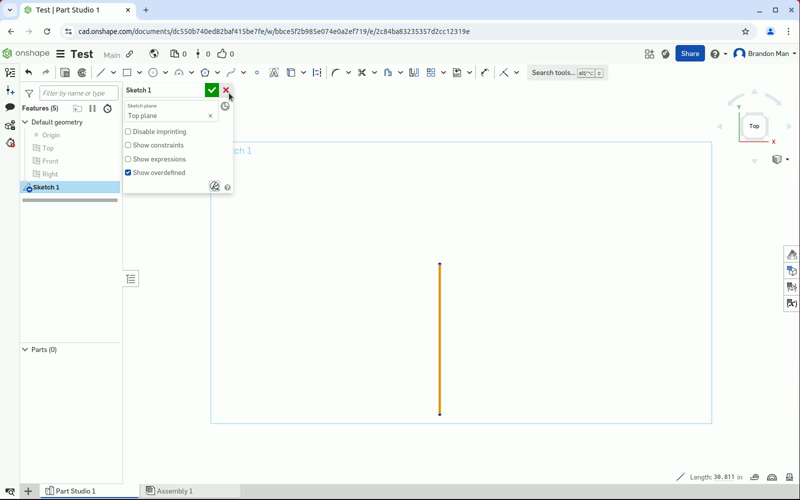
key(shift+h)
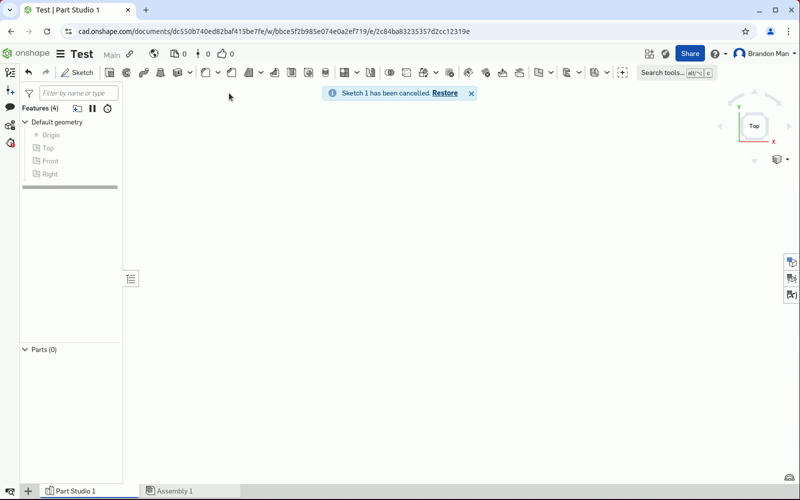
mouse_move(73, 352)
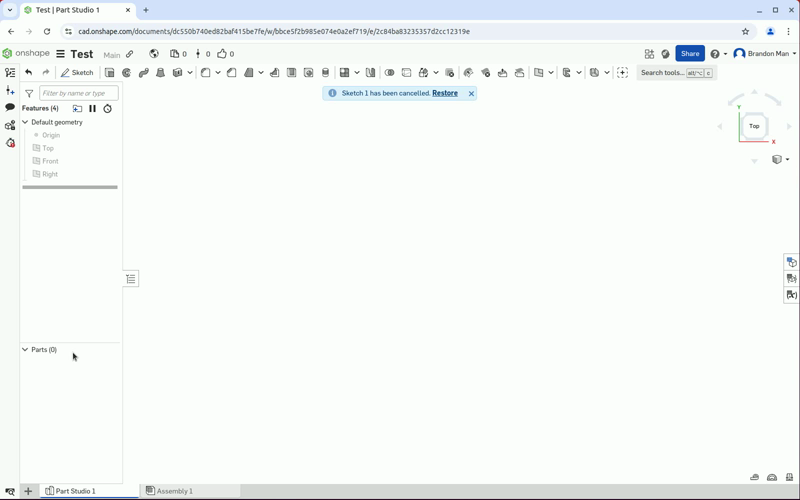
key(y)
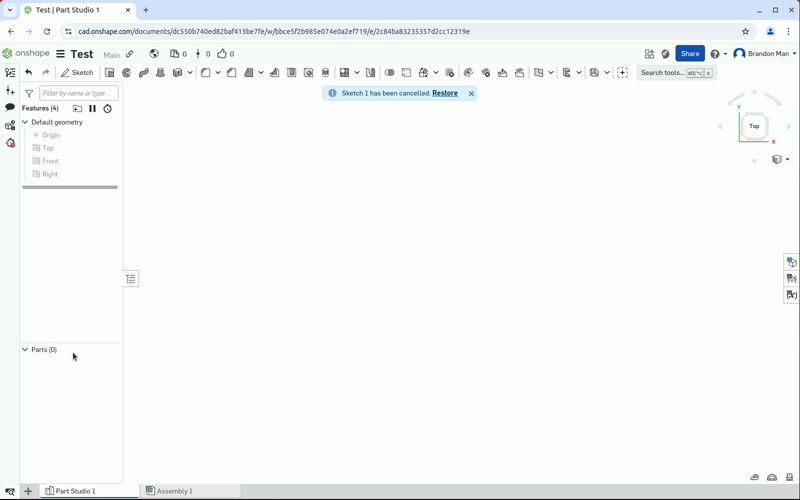
key(shift+p)
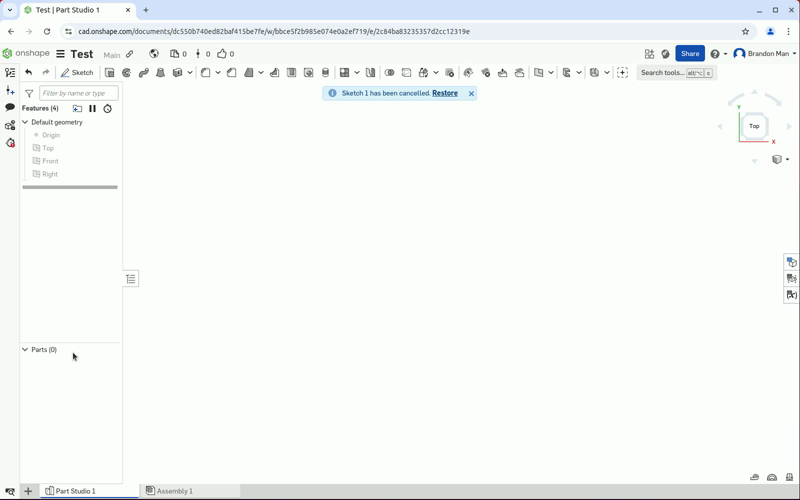
key(space)
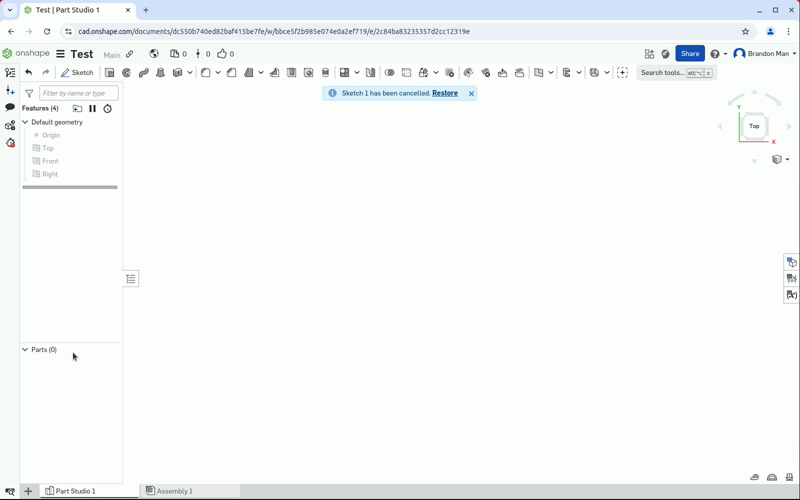
key_down(shift)
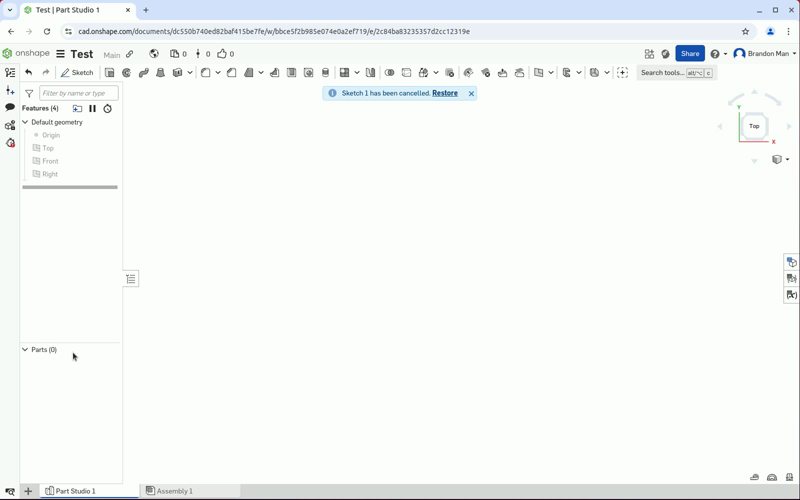
key(up)
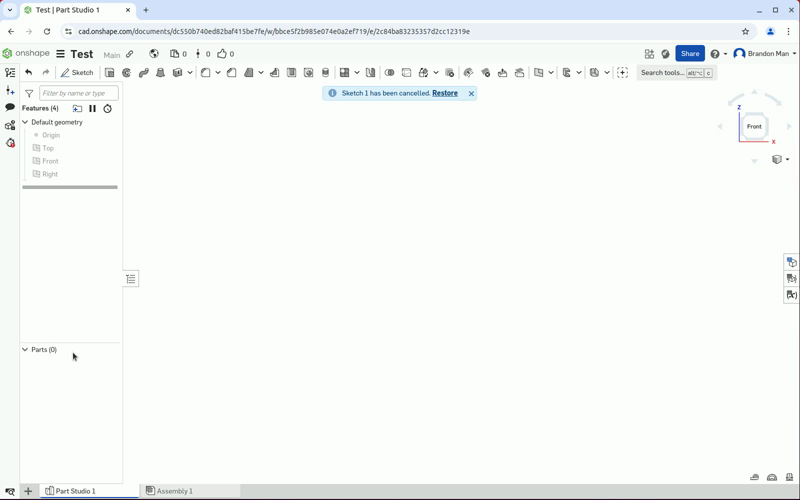
key_up(shift)
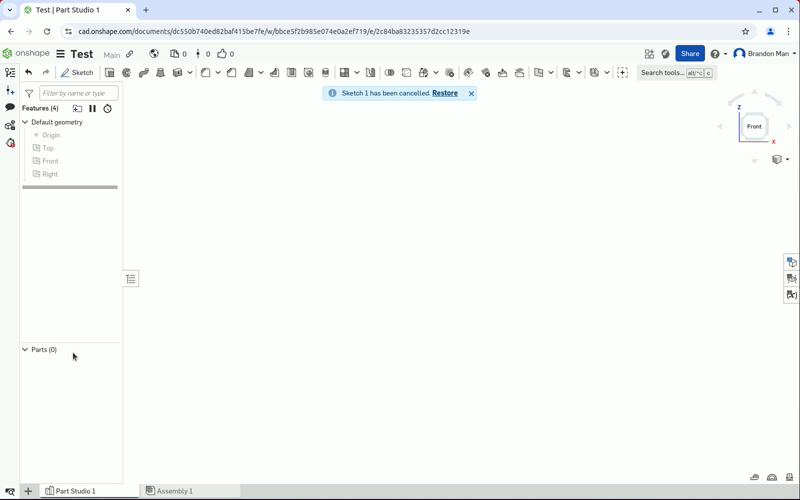
mouse_move(73, 352)
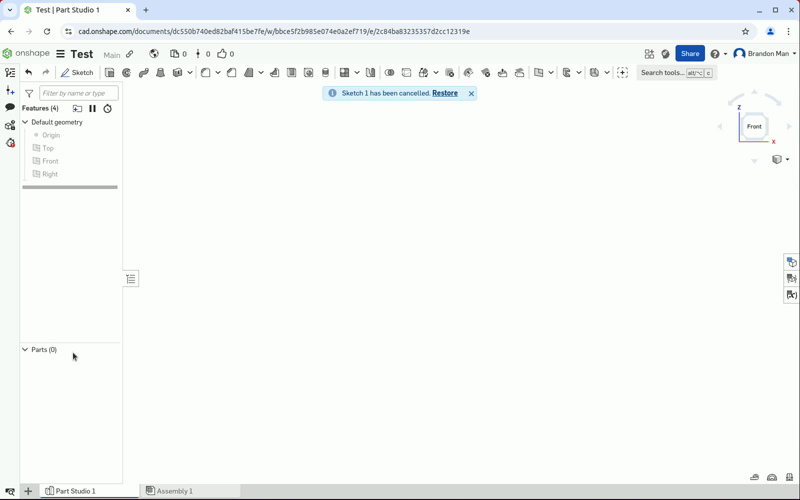
key(shift+y)
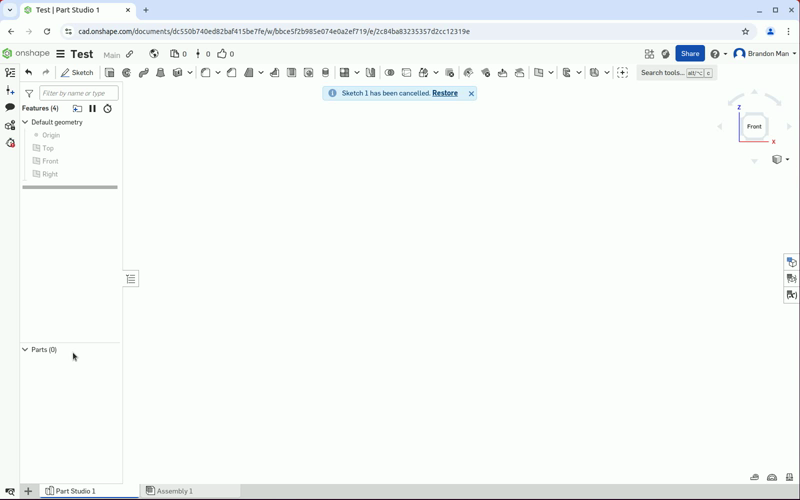
key(shift+s)
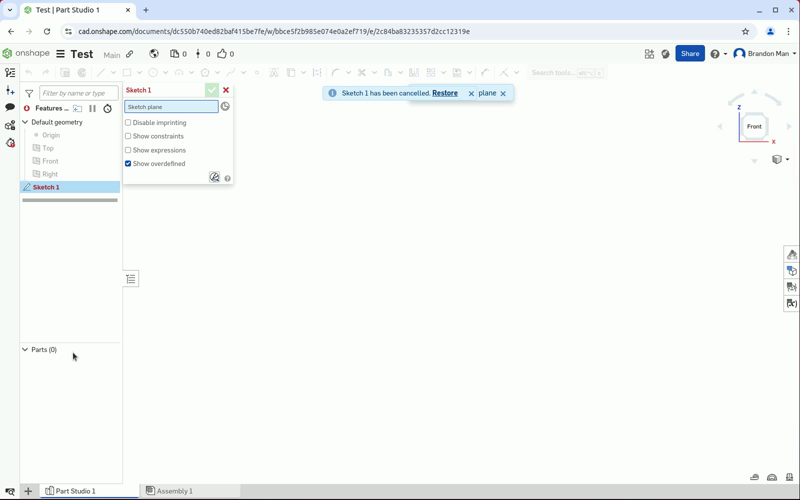
mouse_move(73, 163)
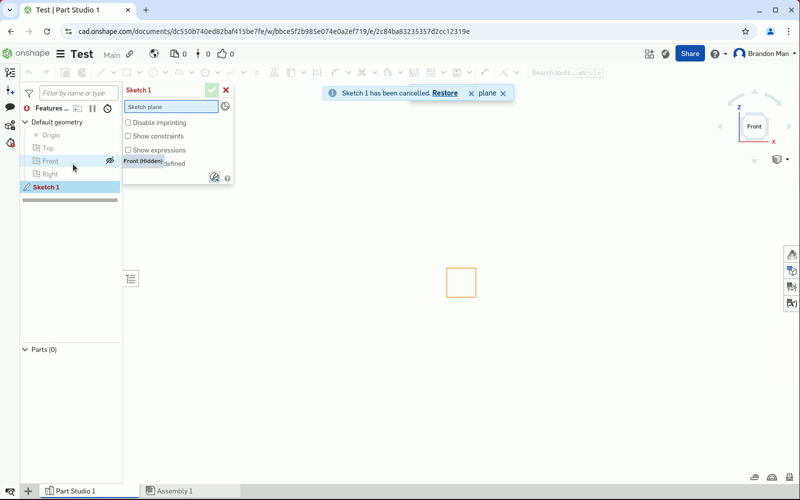
click(73, 163)
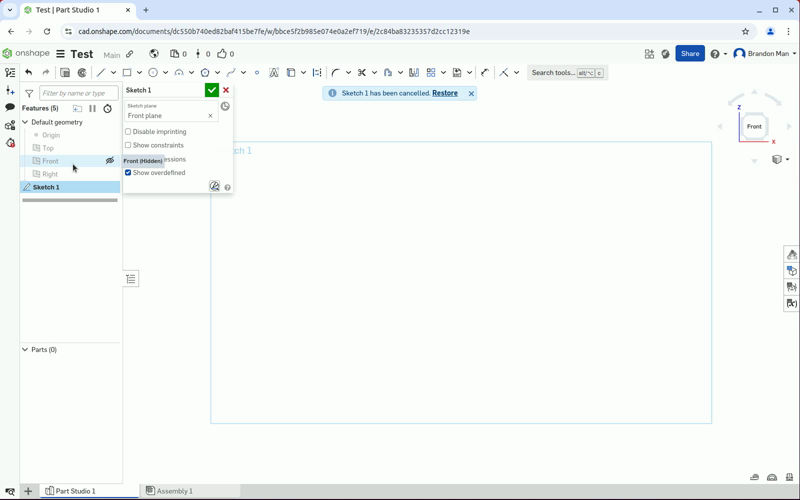
mouse_move(73, 352)
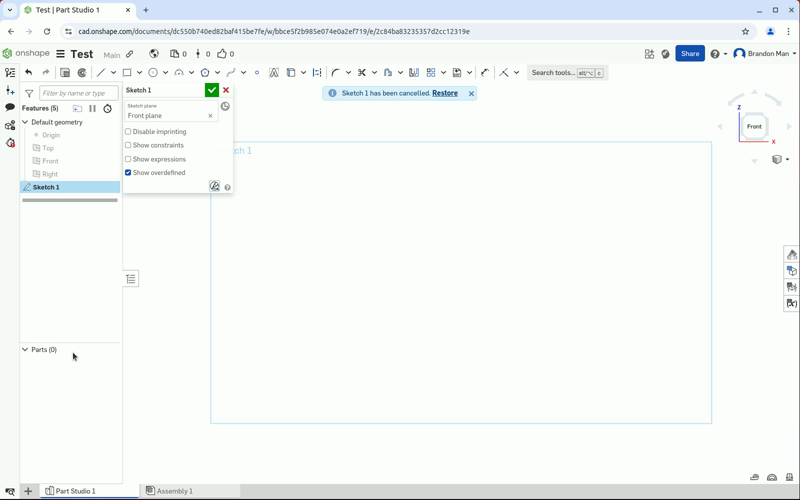
key(y)
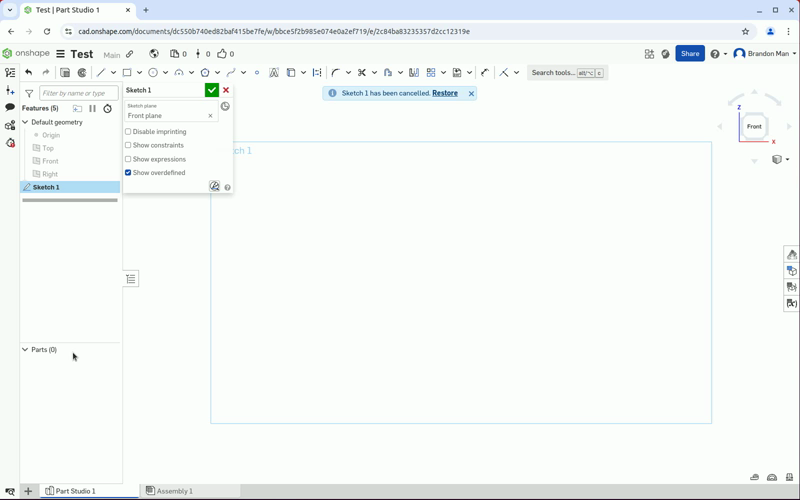
key(l)
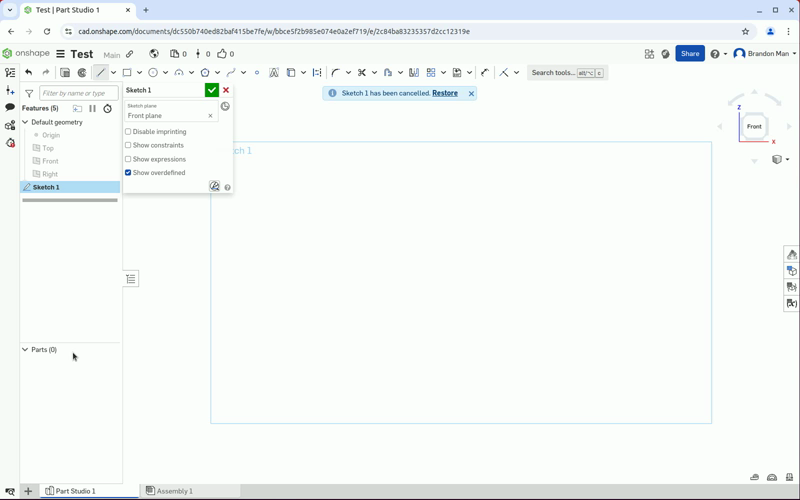
key_down(shift)
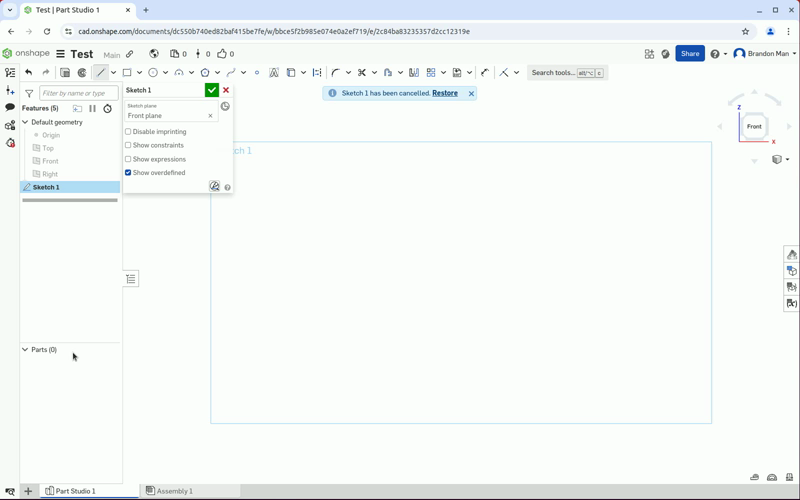
mouse_move(450, 298)
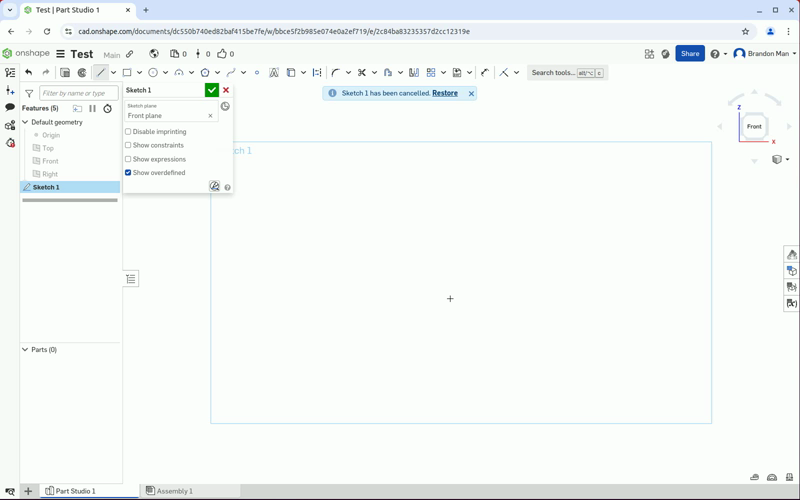
click(450, 298)
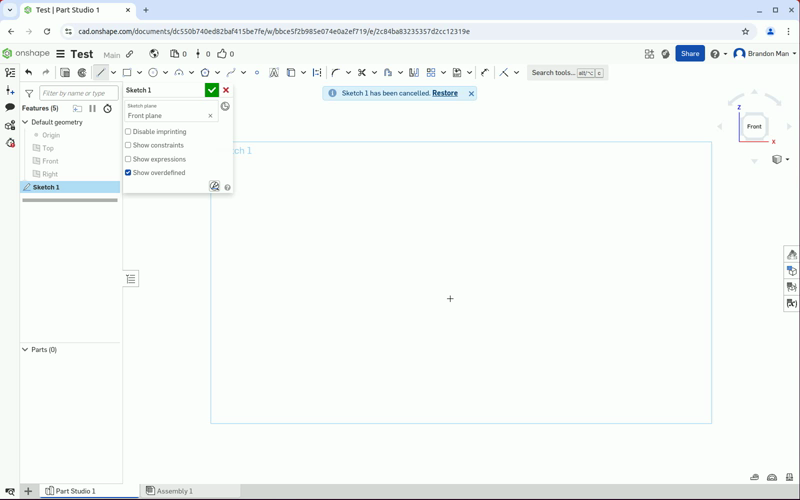
key_up(shift)
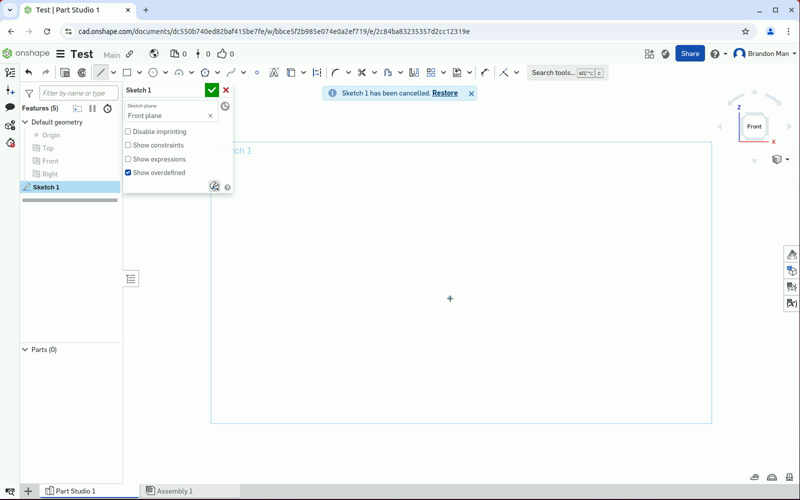
key_down(shift)
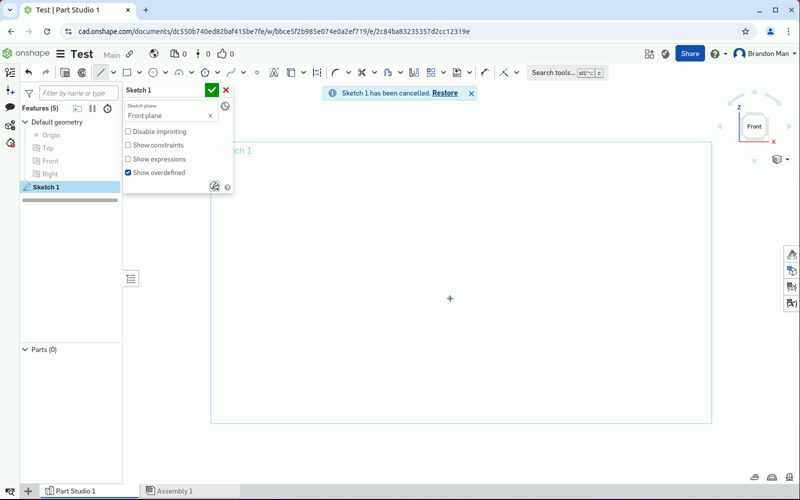
mouse_move(480, 298)
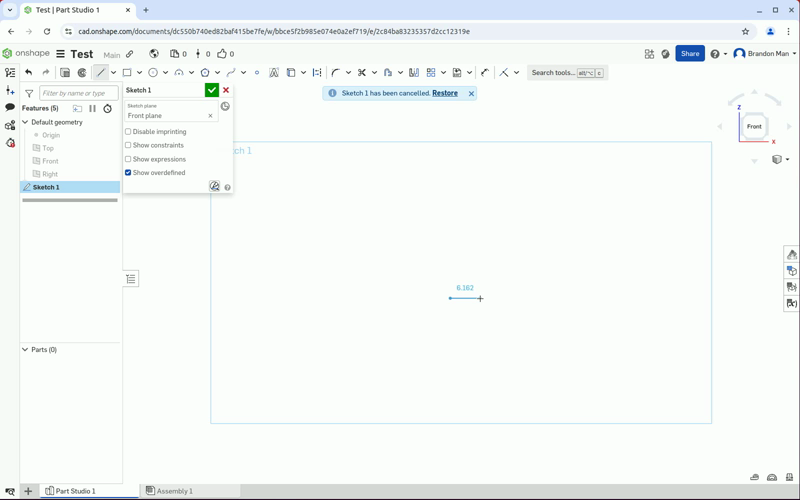
mouse_move(472, 298)
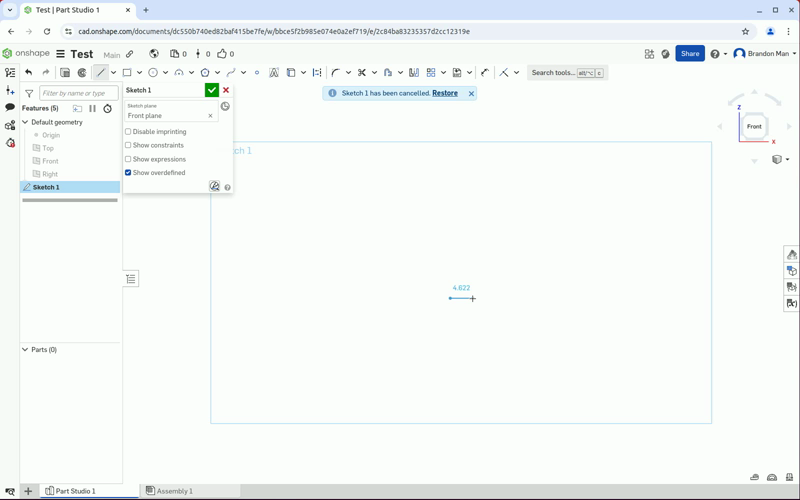
click(472, 298)
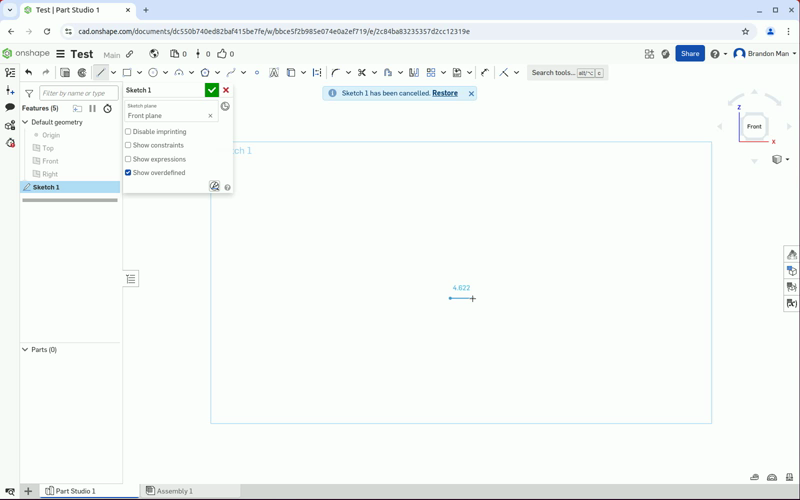
key_up(shift)
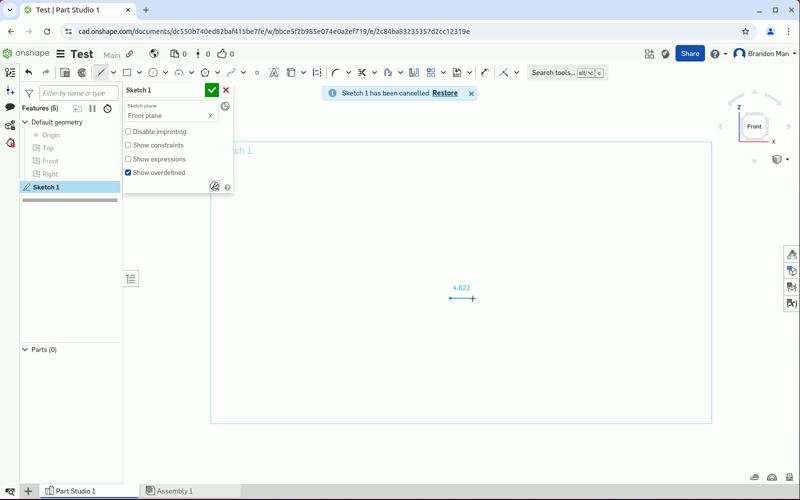
key(esc)
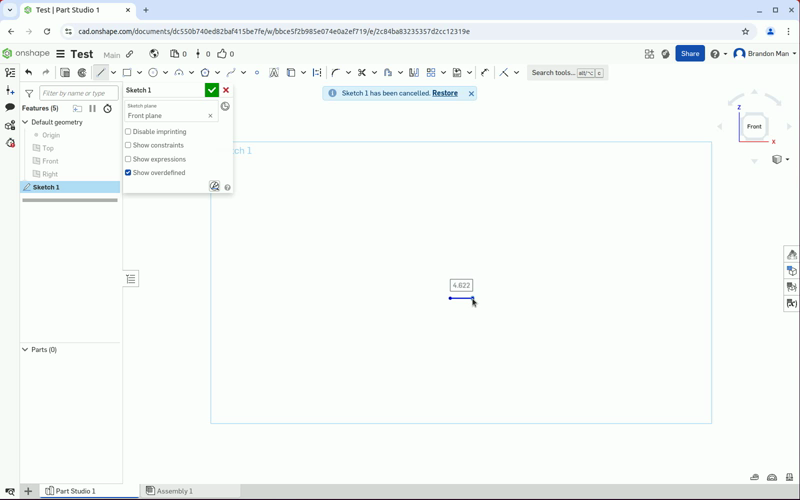
key(a)
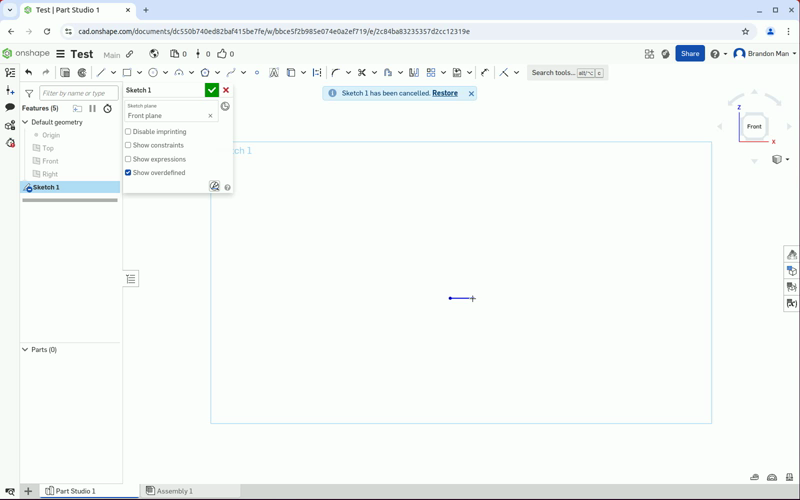
mouse_move(472, 298)
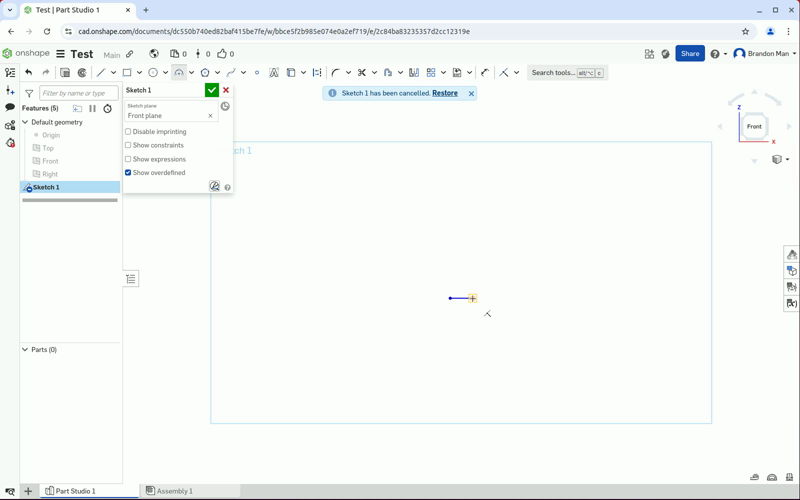
click(472, 298)
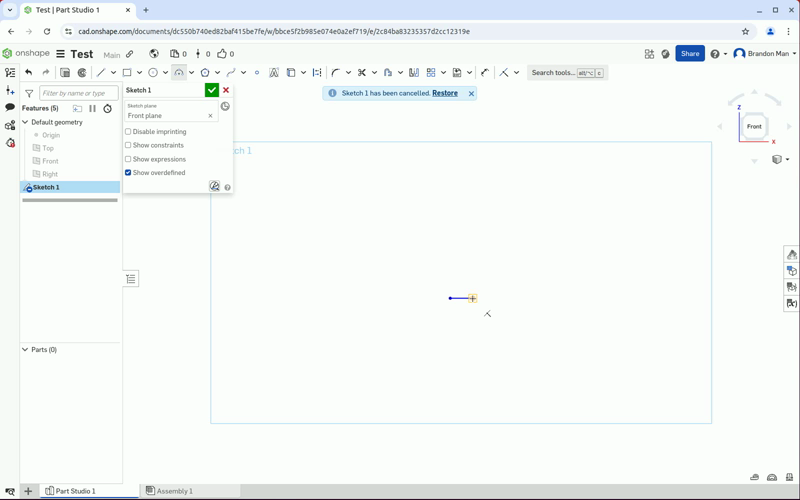
key_down(shift)
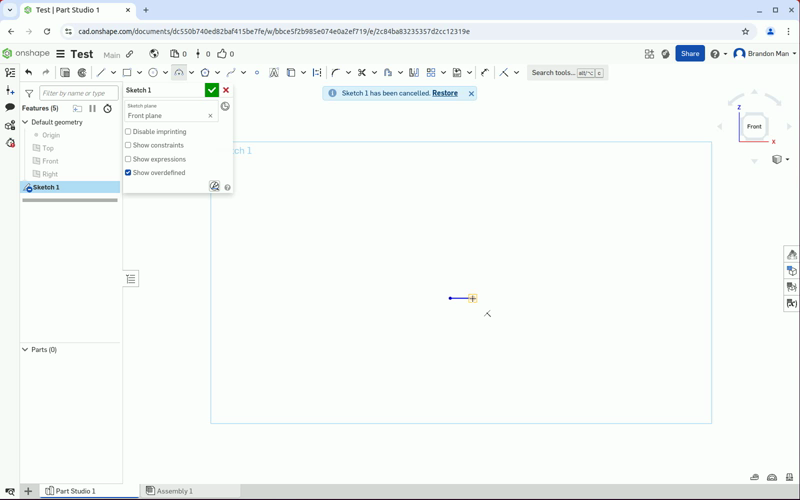
mouse_move(472, 267)
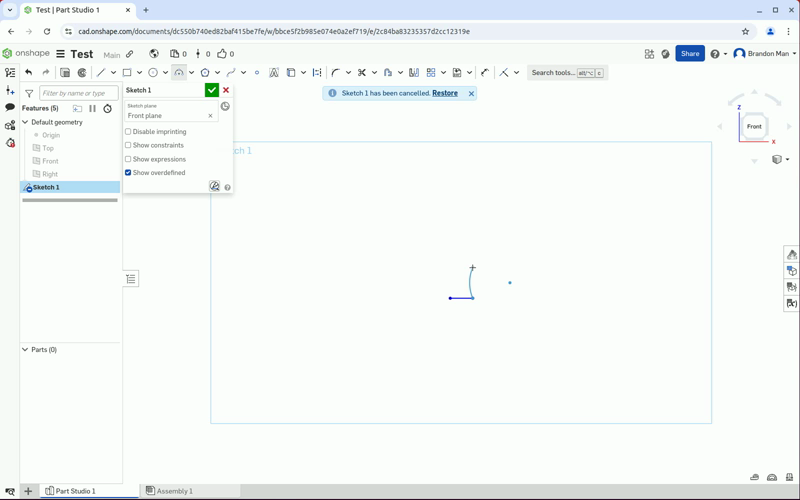
click(472, 267)
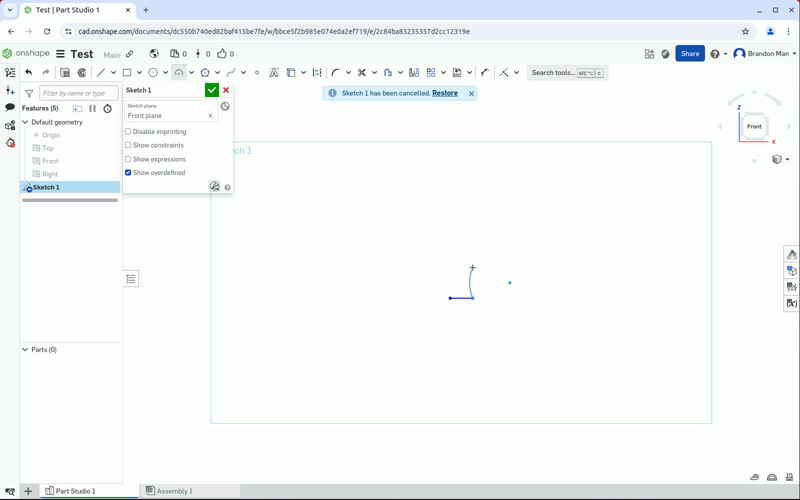
mouse_move(480, 282)
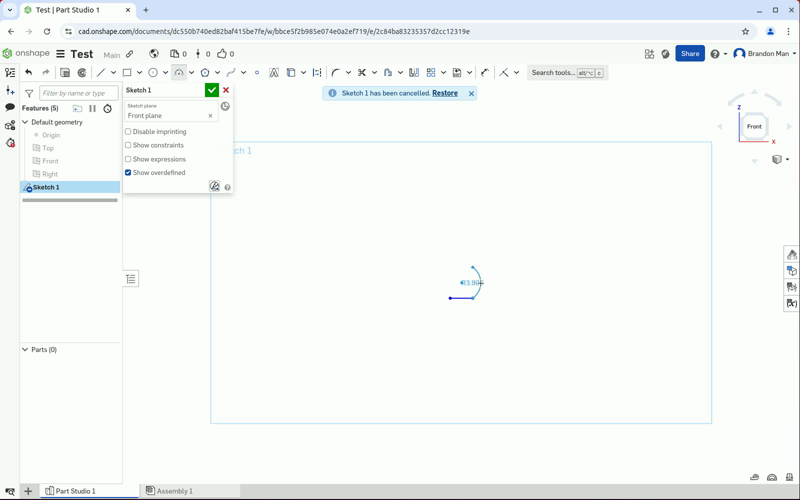
click(480, 282)
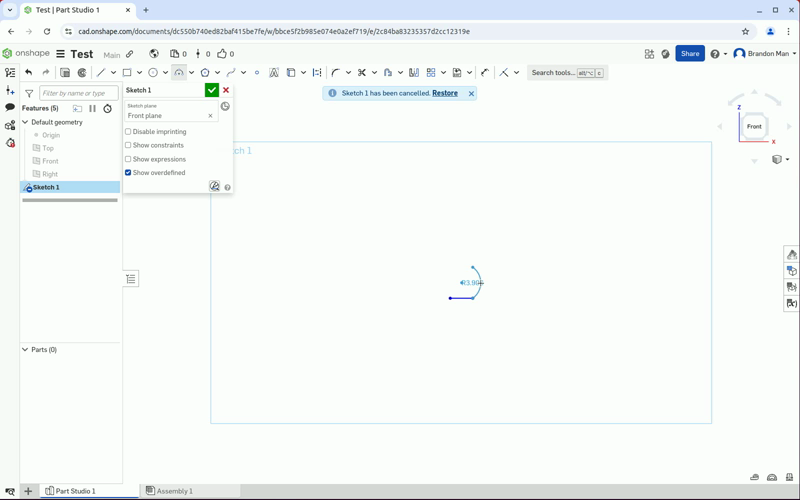
key_up(shift)
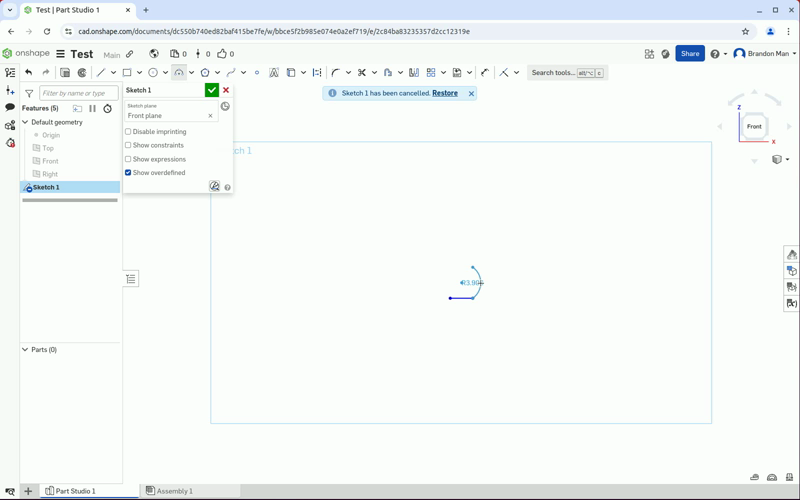
key(esc)
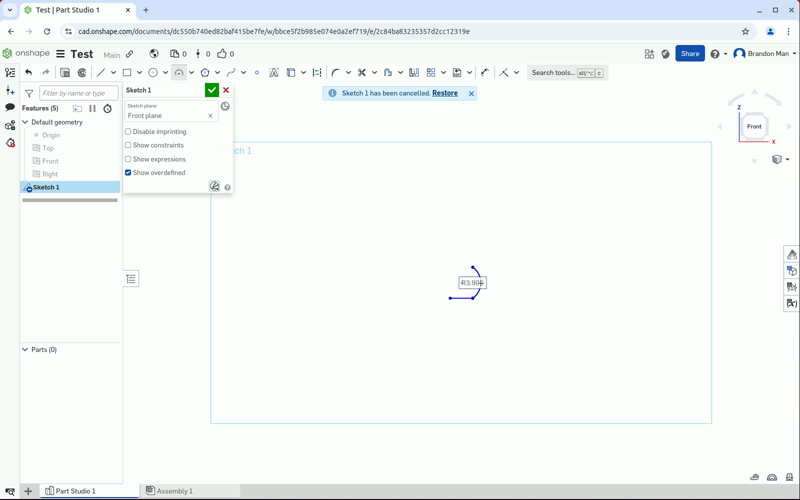
key(l)
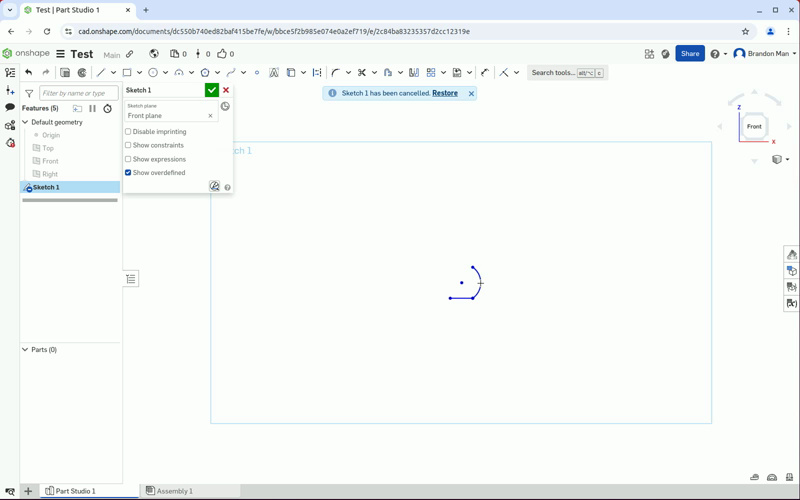
mouse_move(472, 267)
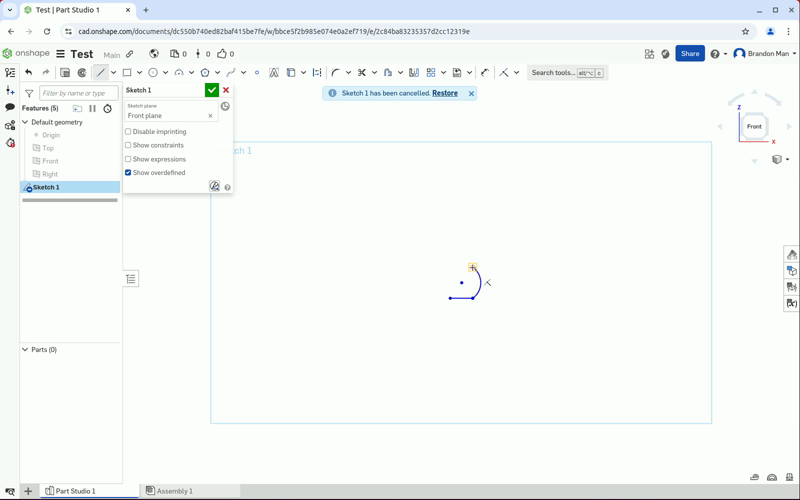
click(472, 267)
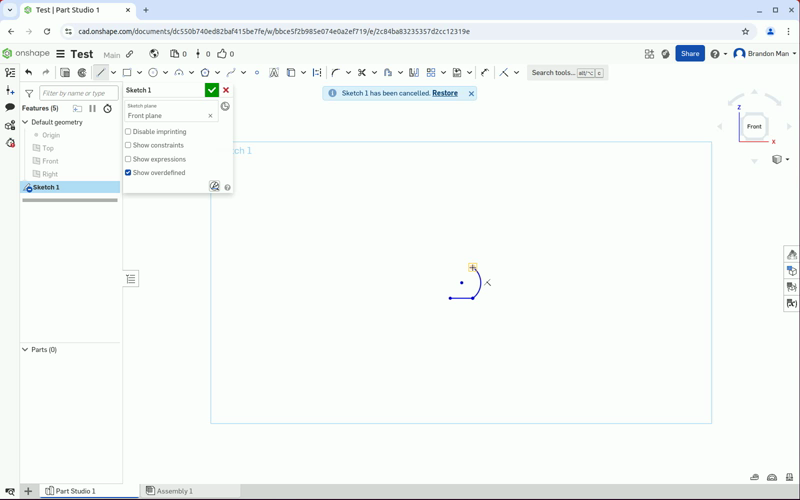
key_down(shift)
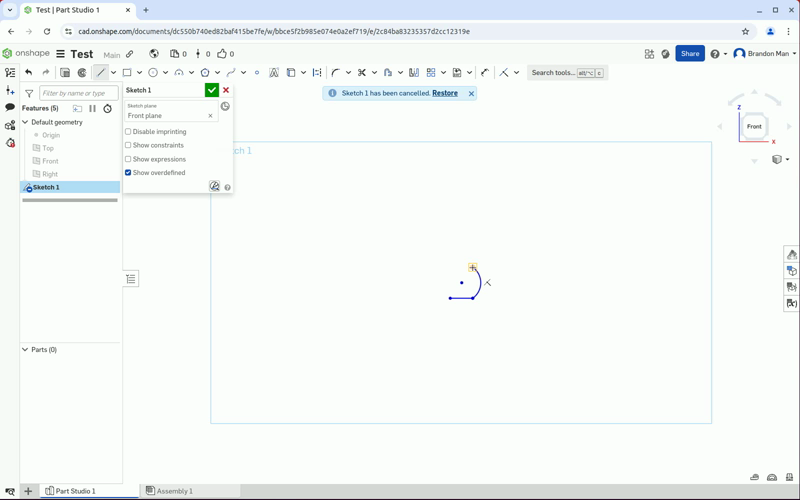
mouse_move(502, 267)
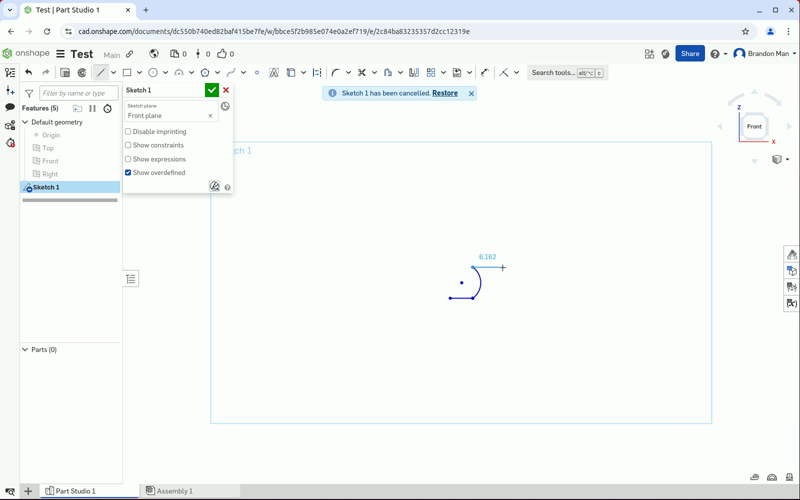
mouse_move(450, 267)
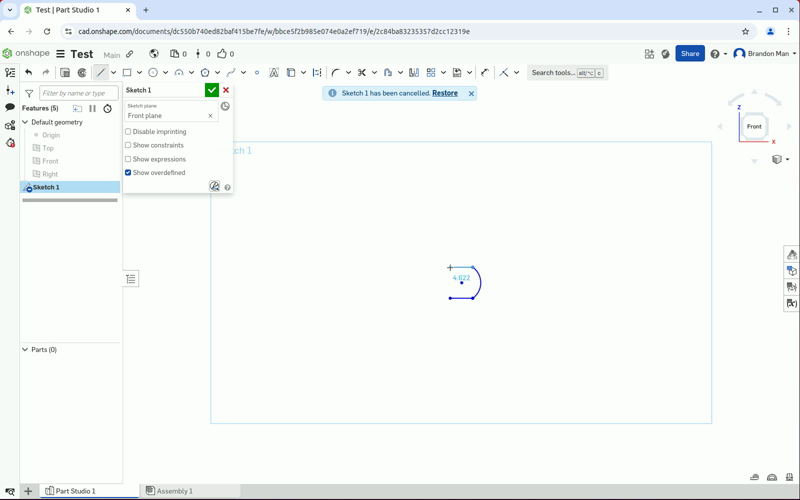
click(450, 267)
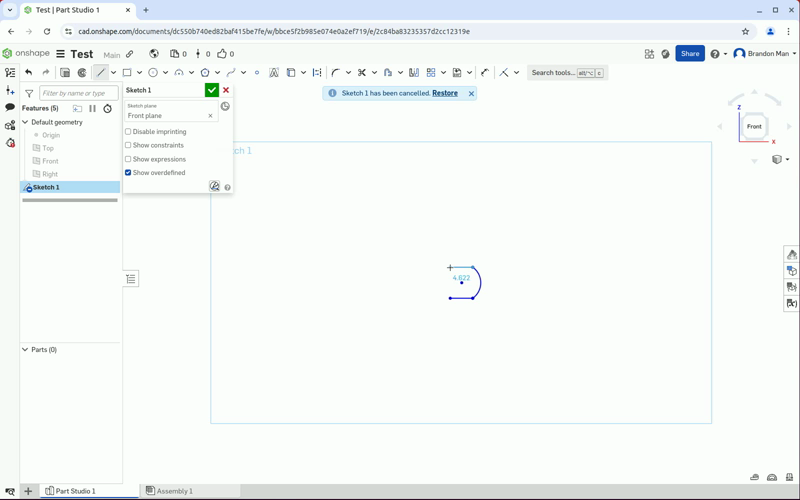
key_up(shift)
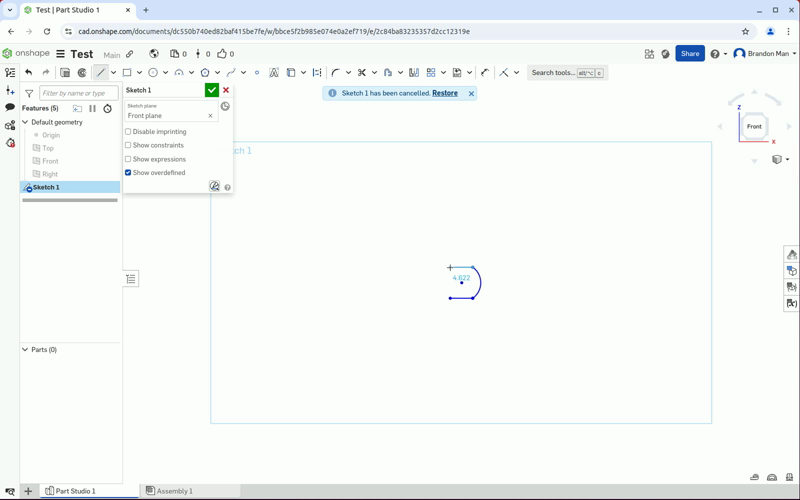
key(esc)
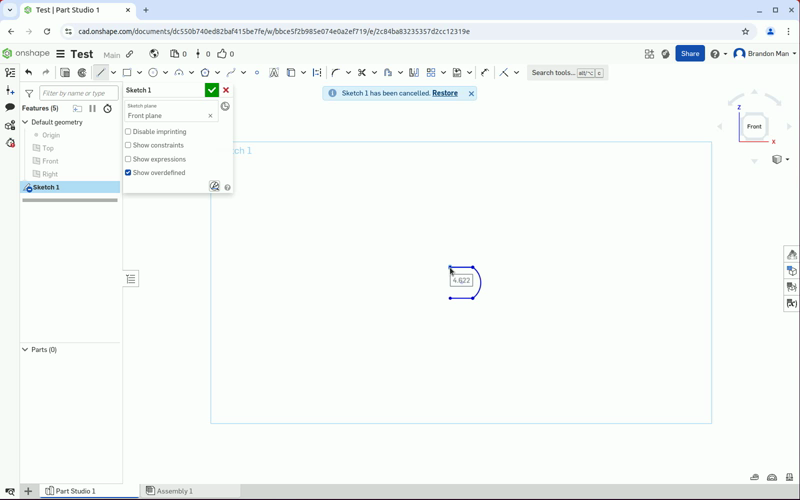
key(a)
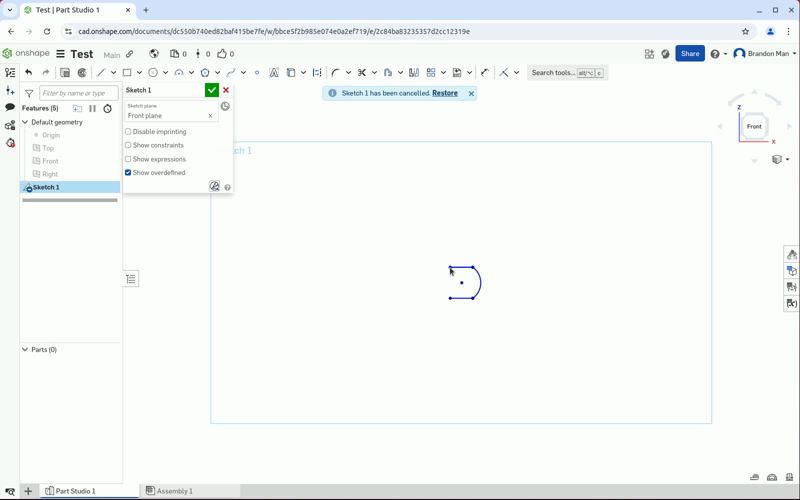
mouse_move(450, 267)
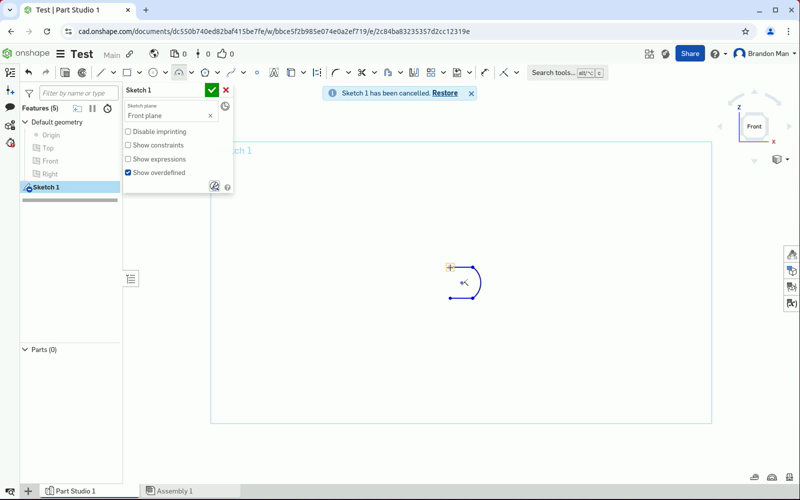
click(450, 267)
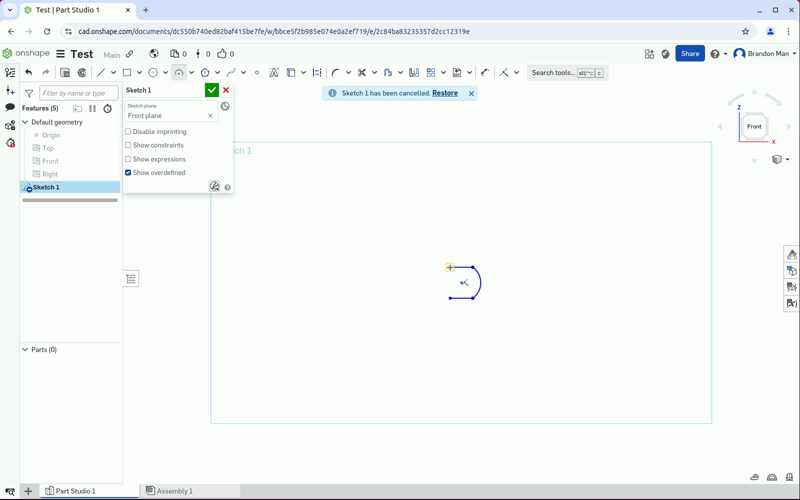
mouse_move(450, 298)
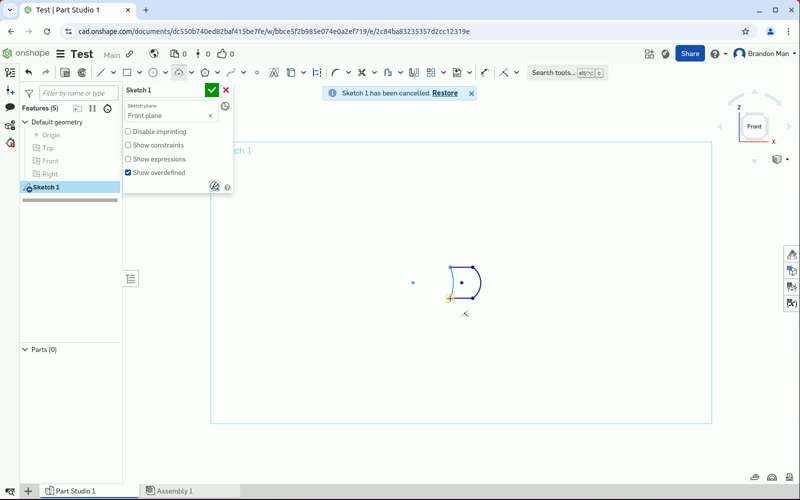
click(450, 298)
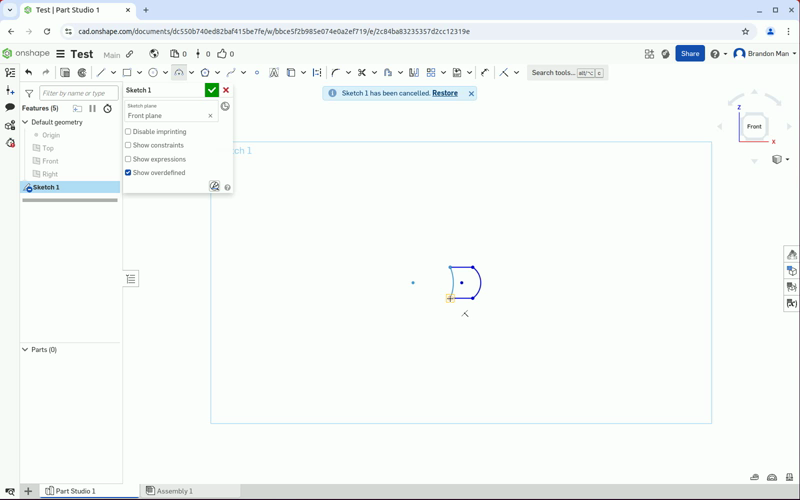
key_down(shift)
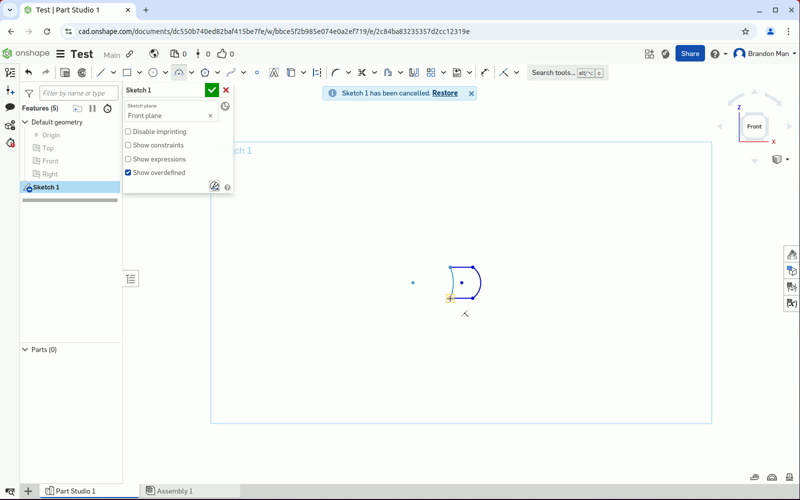
mouse_move(442, 282)
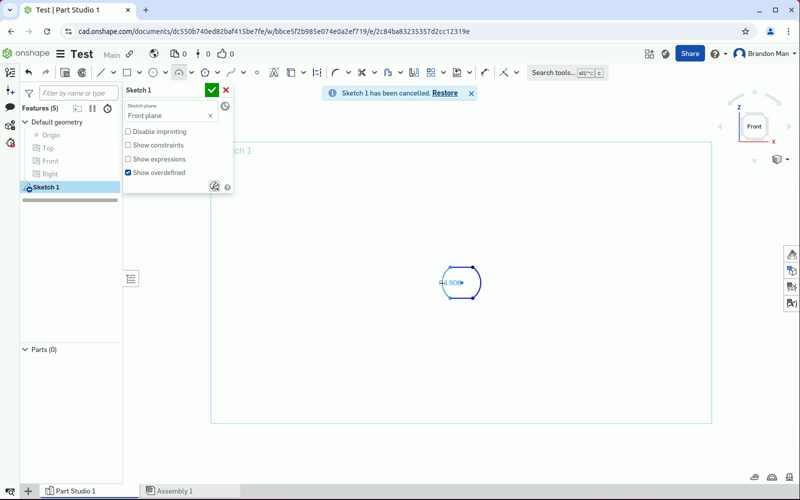
click(442, 282)
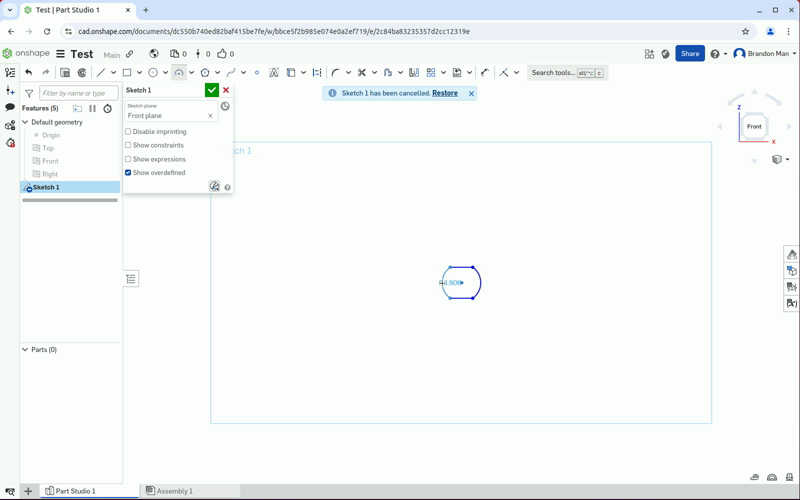
key_up(shift)
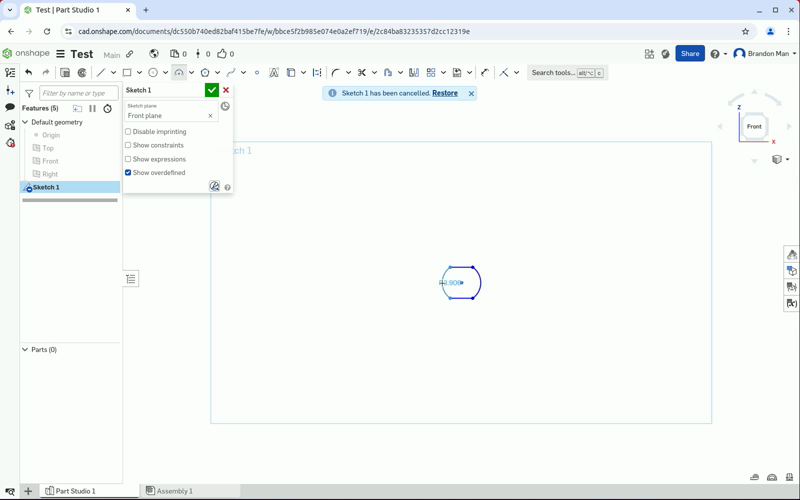
key(esc)
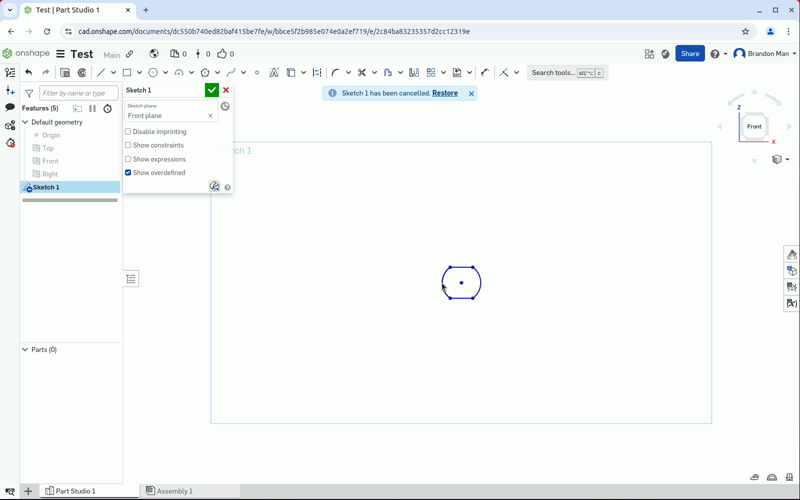
mouse_move(473, 274)
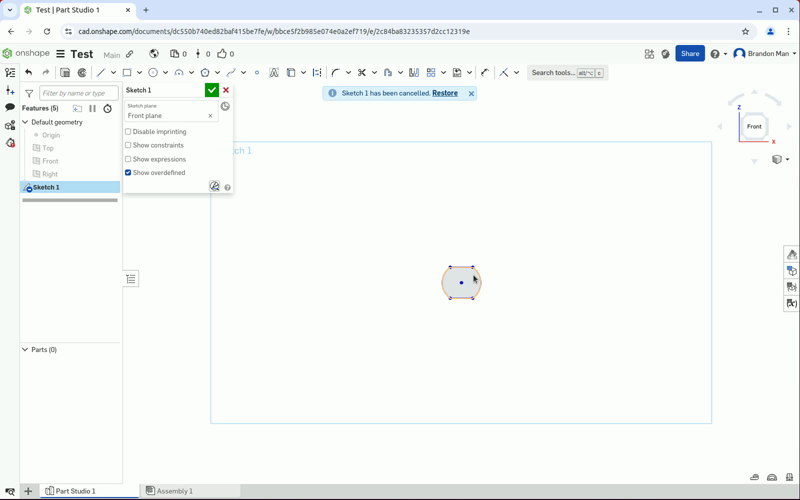
scroll(6)
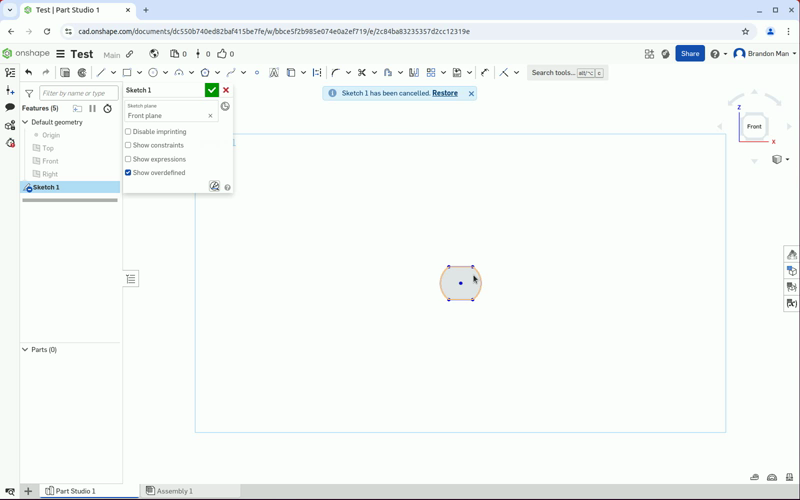
scroll(6)
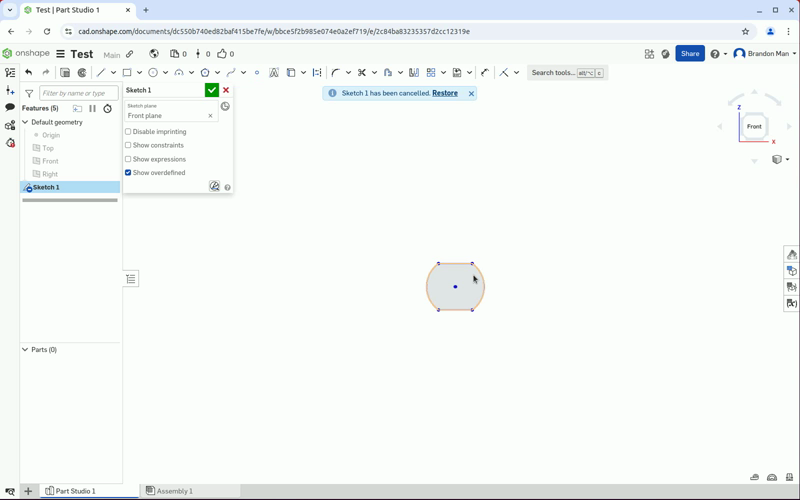
scroll(6)
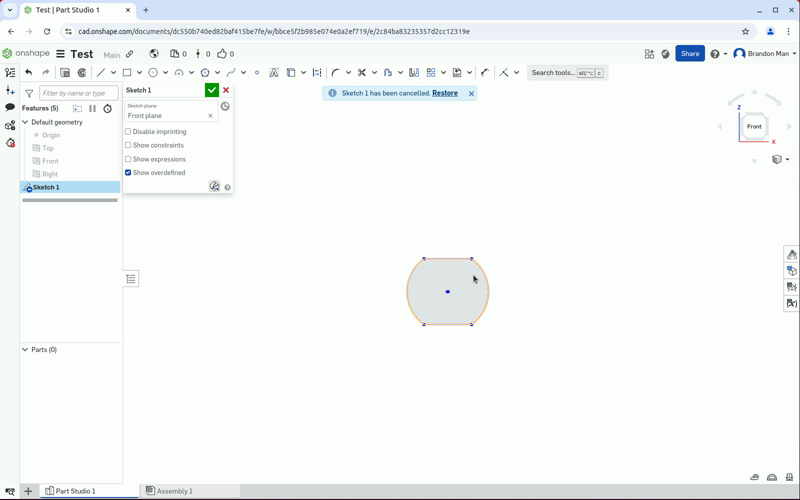
scroll(6)
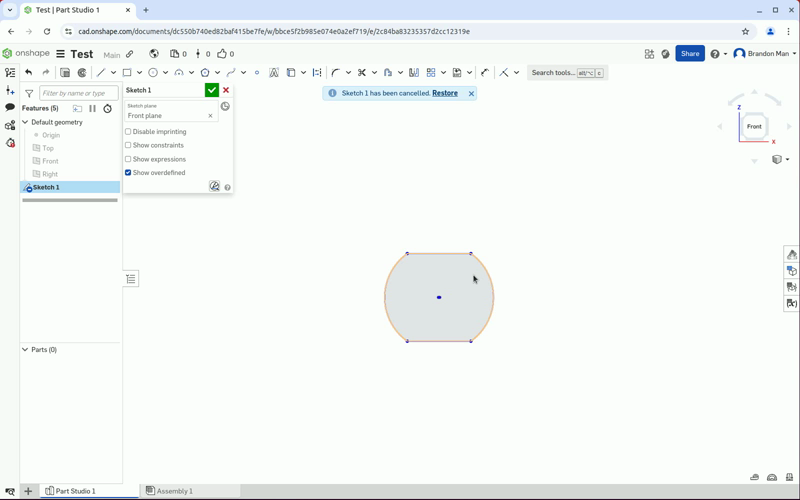
scroll(6)
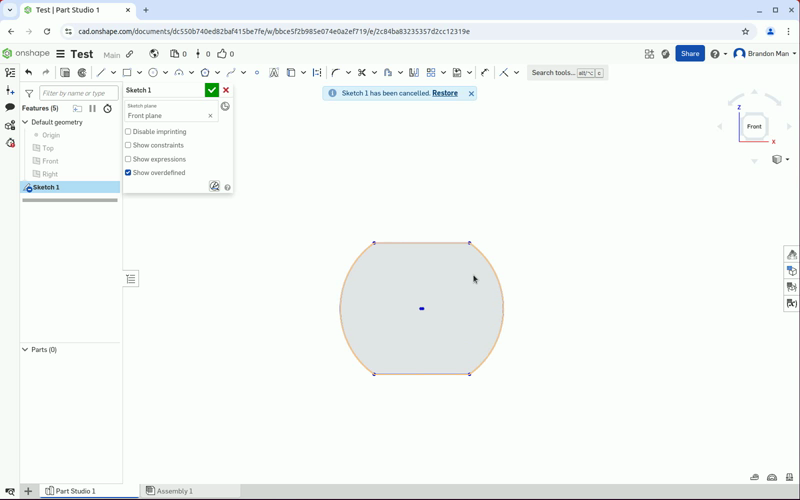
scroll(6)
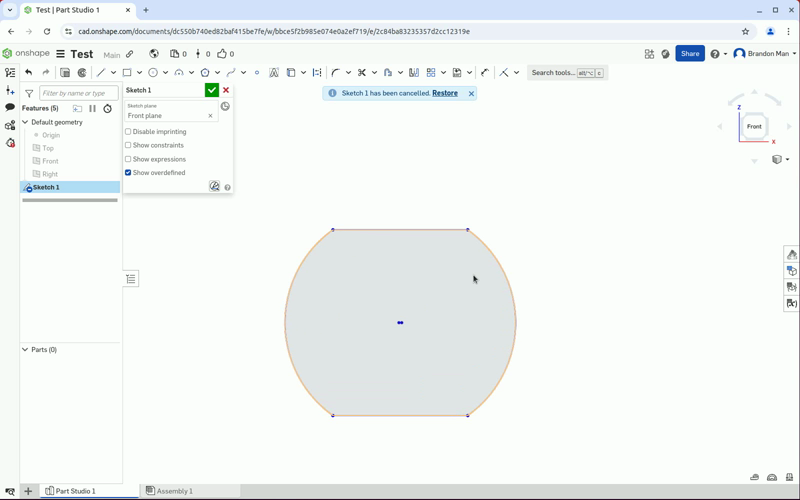
scroll(6)
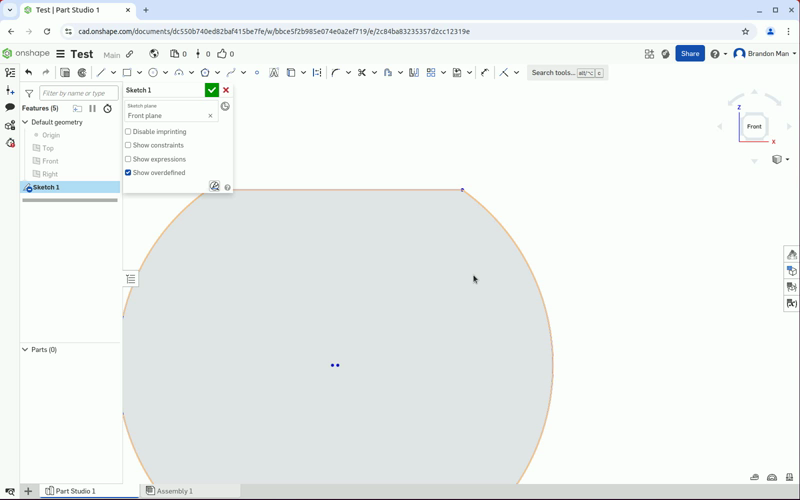
click(473, 274)
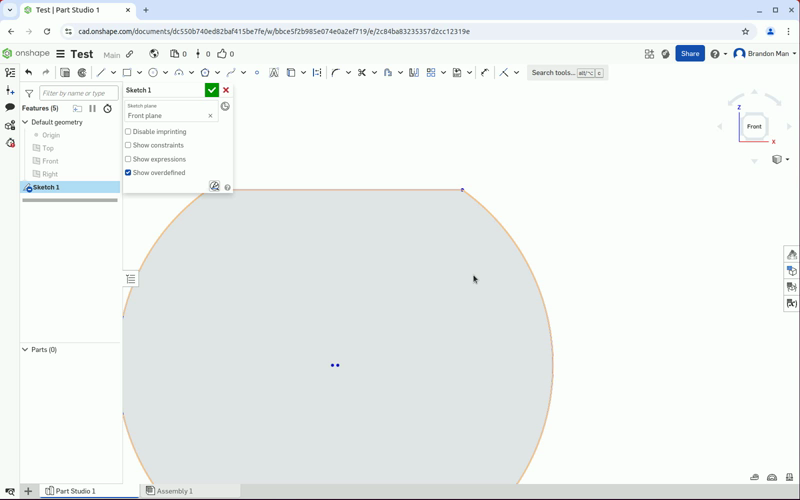
scroll(-6)
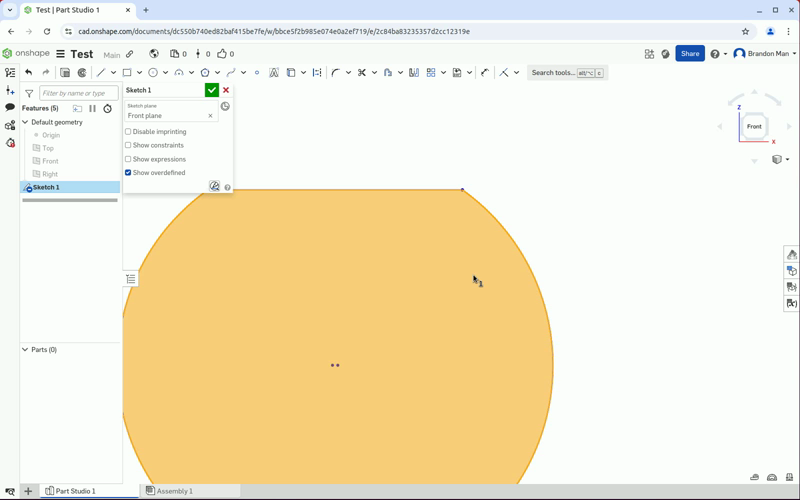
scroll(-6)
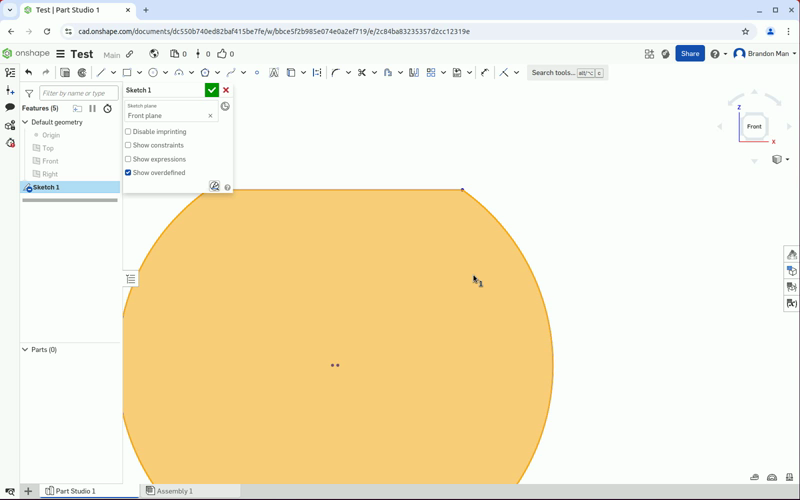
scroll(-6)
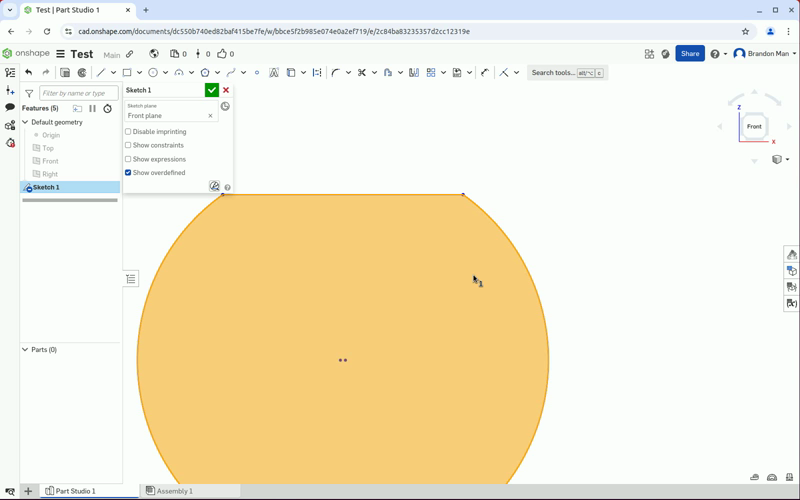
scroll(-6)
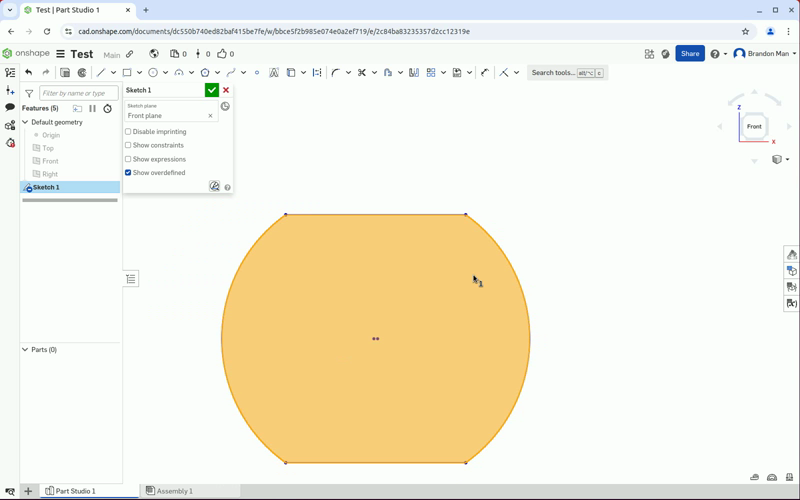
scroll(-6)
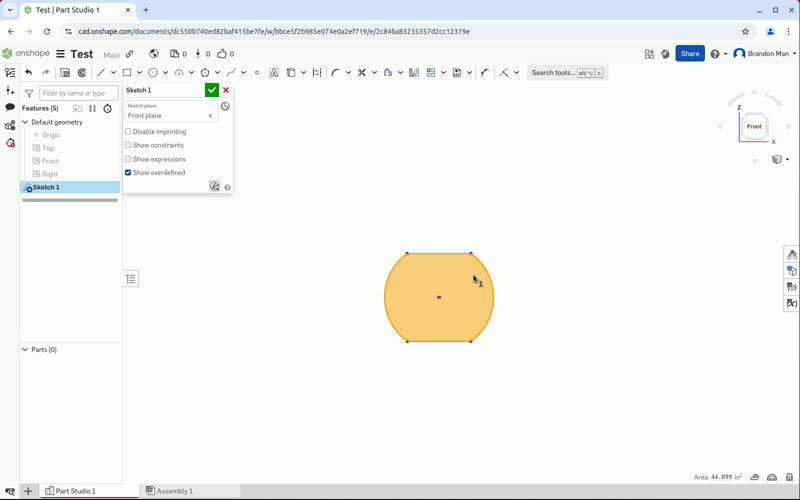
scroll(-6)
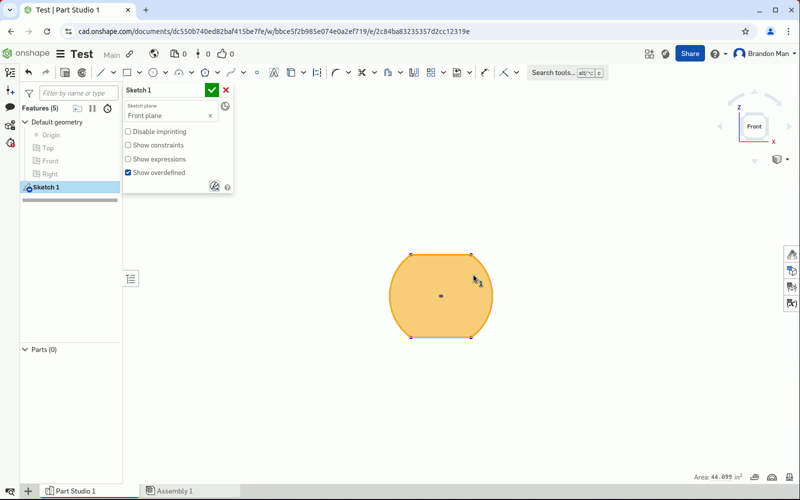
scroll(-6)
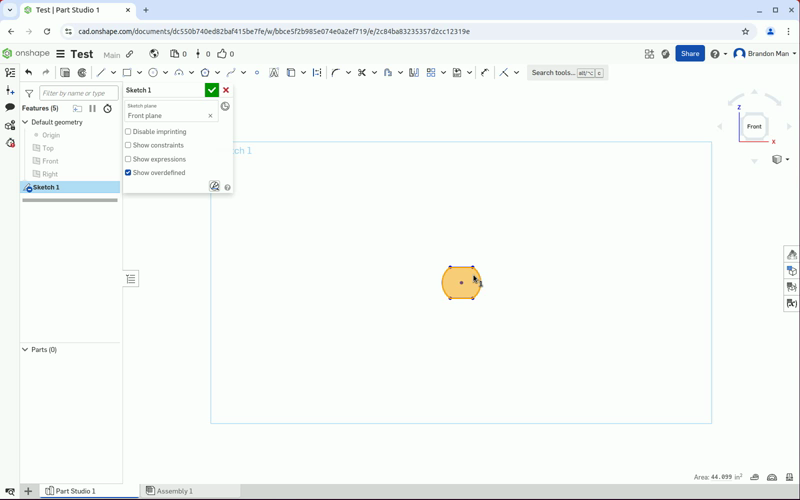
mouse_move(73, 352)
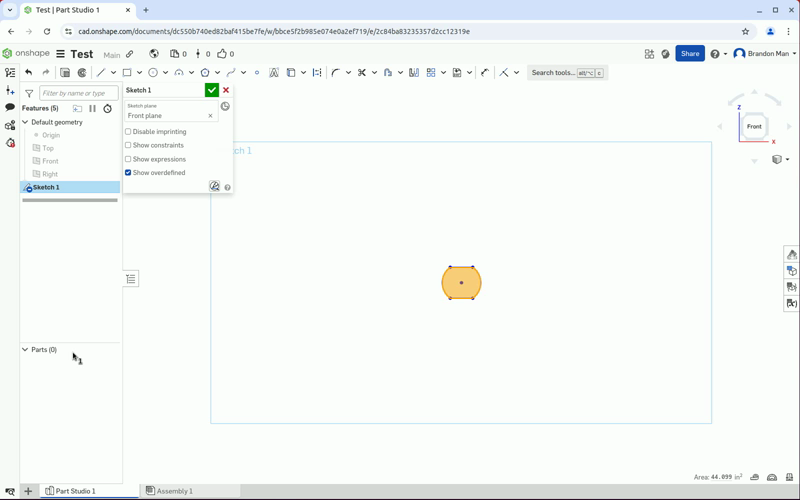
key(shift+y)
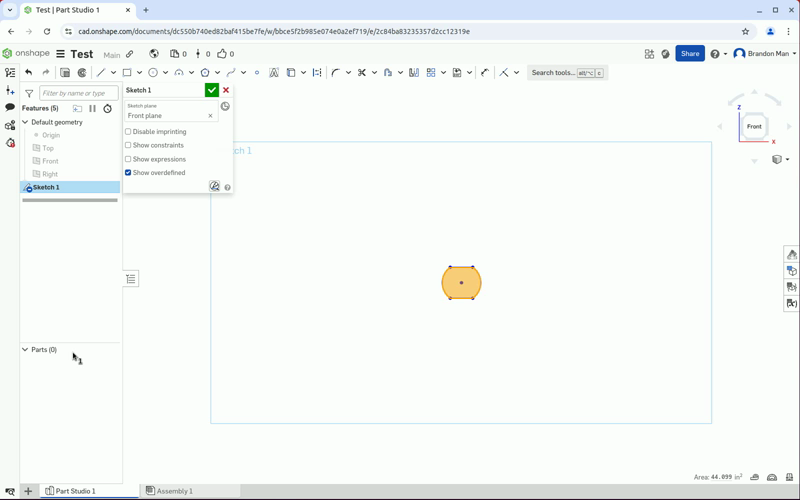
key(shift+e)
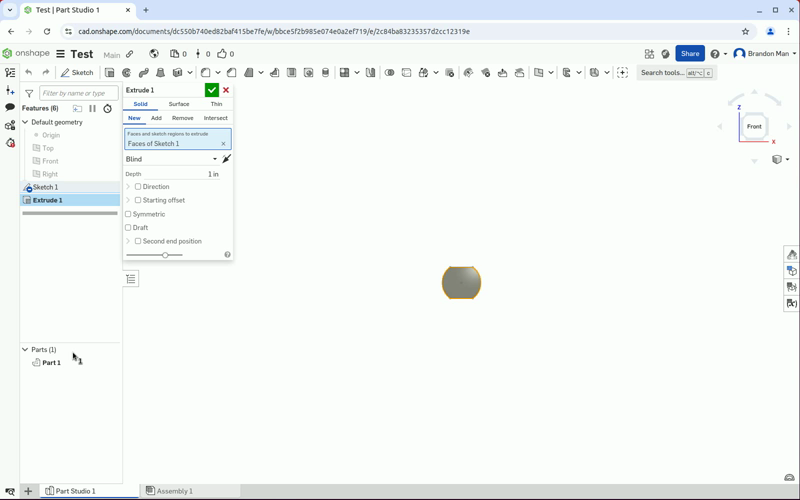
mouse_move(143, 106)
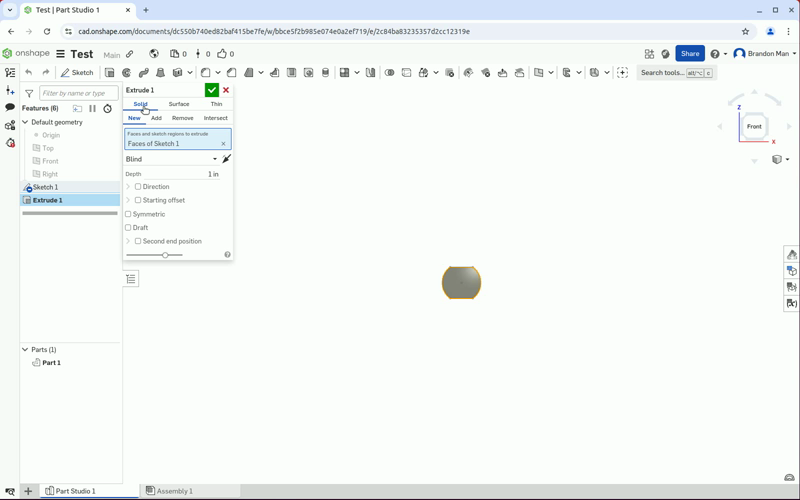
click(143, 106)
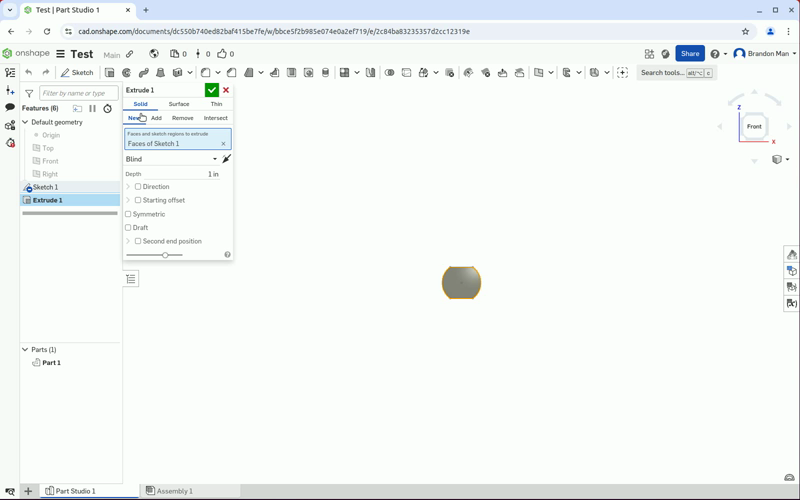
mouse_move(137, 120)
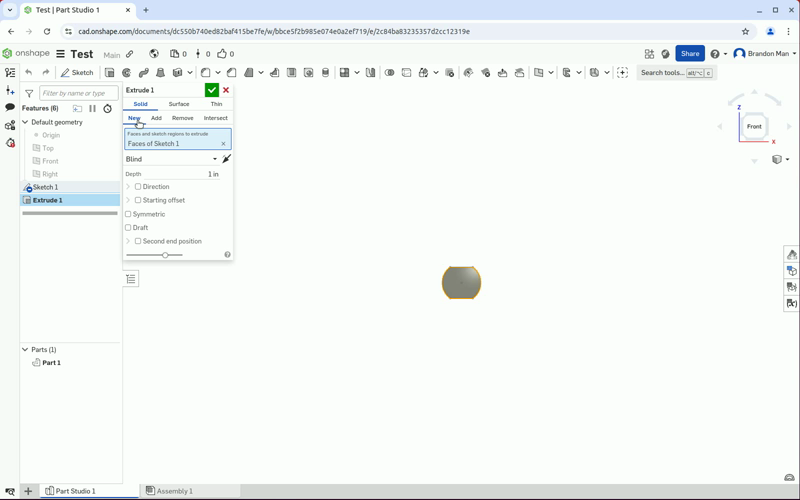
click(137, 120)
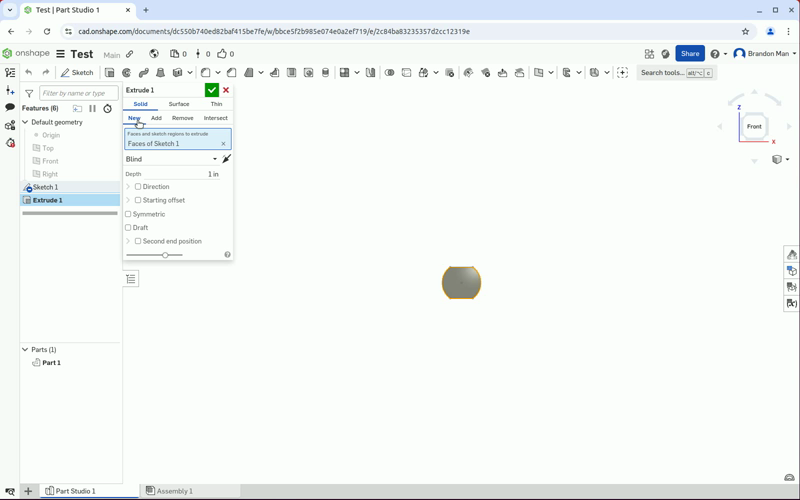
key(tab, 4)
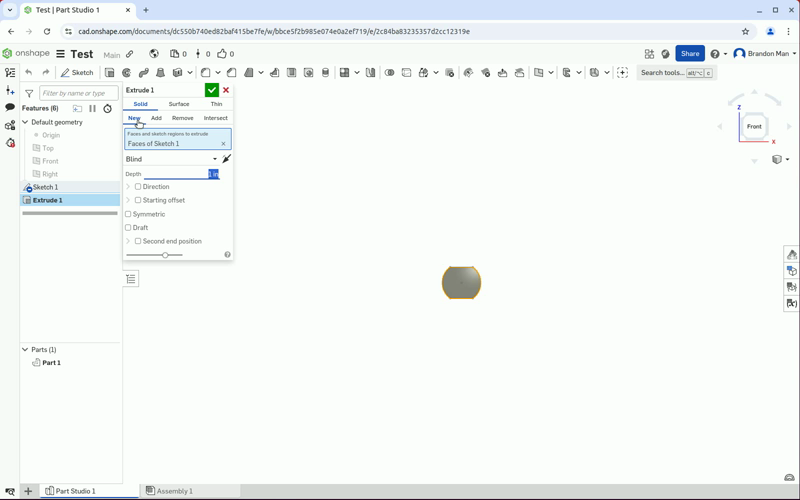
text(-4.814)
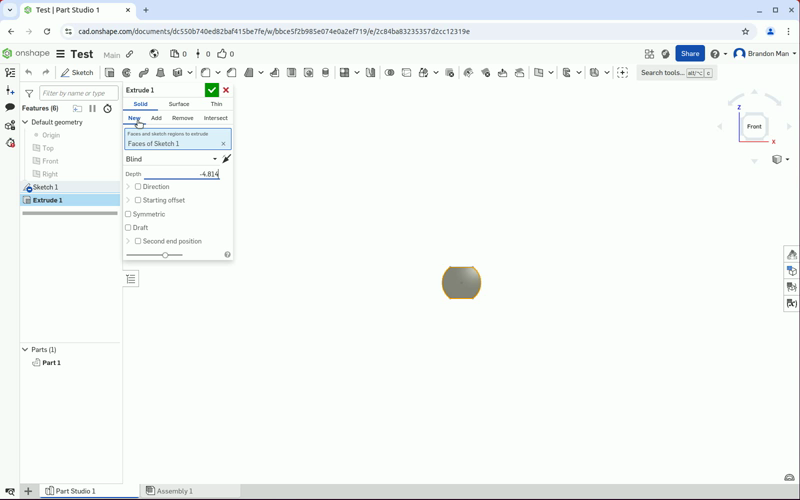
key(enter)
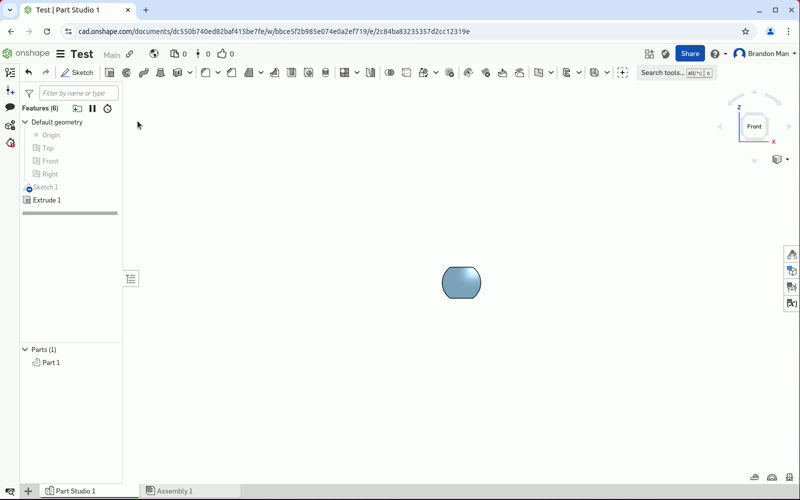
key(shift+h)
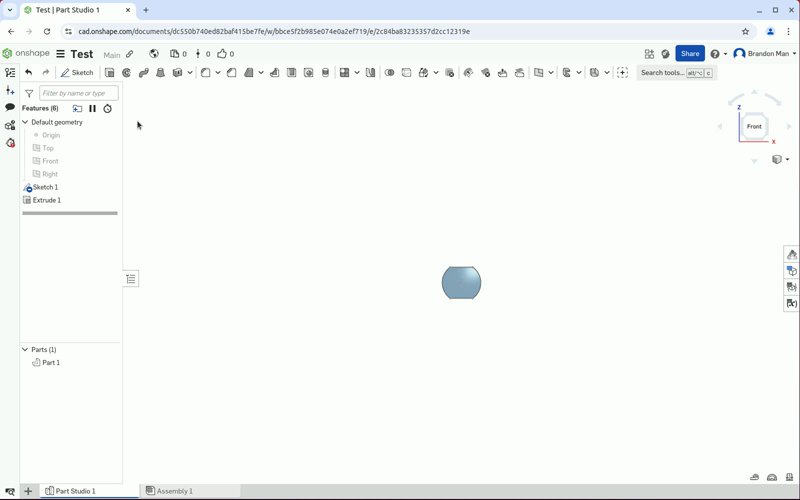
key(shift+h)
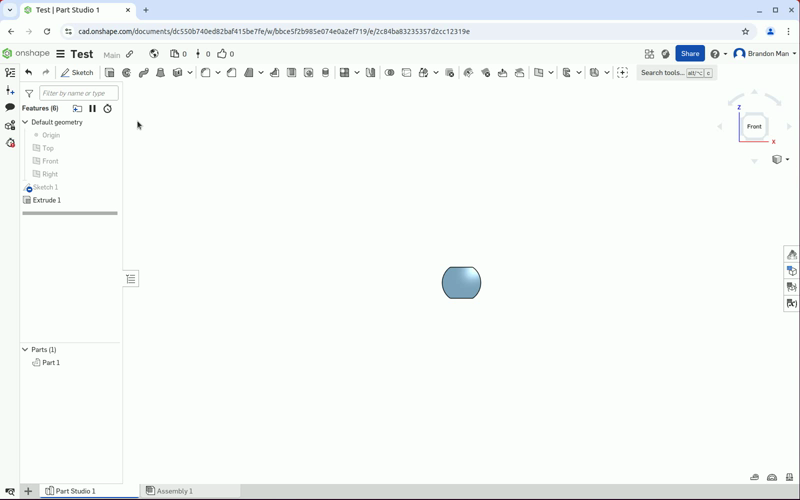
mouse_move(73, 189)
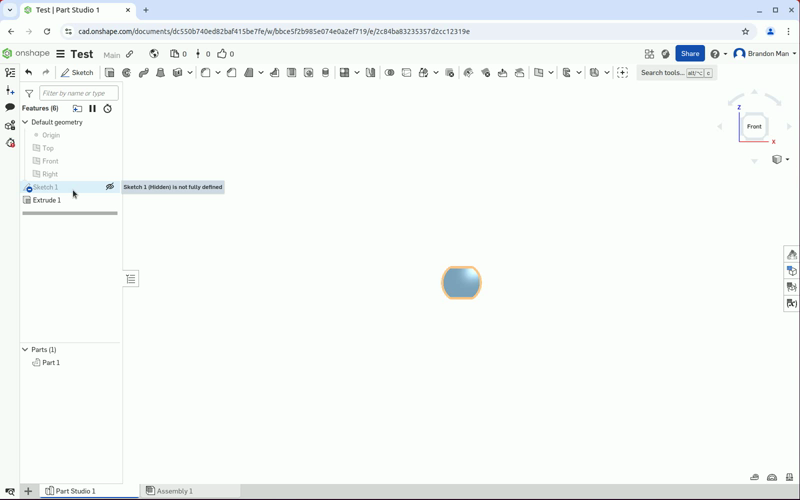
click(73, 189)
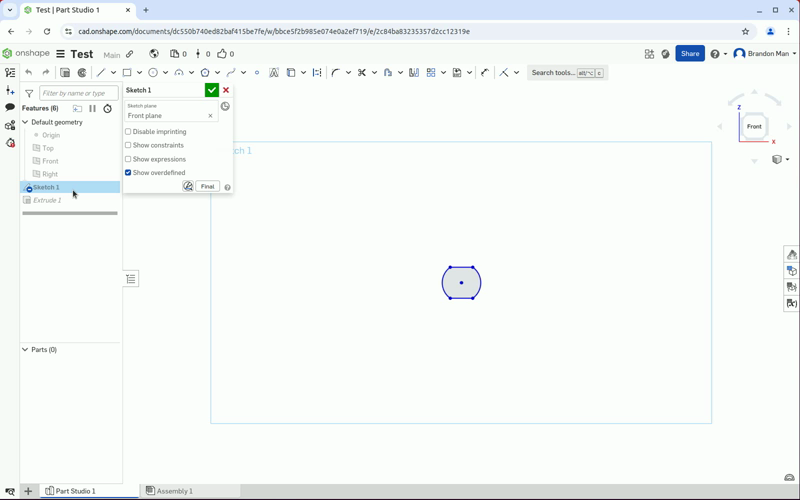
mouse_move(229, 92)
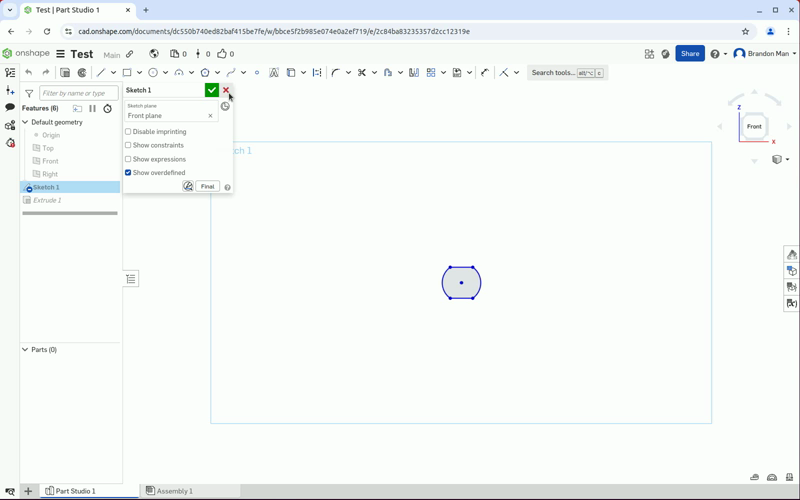
click(229, 92)
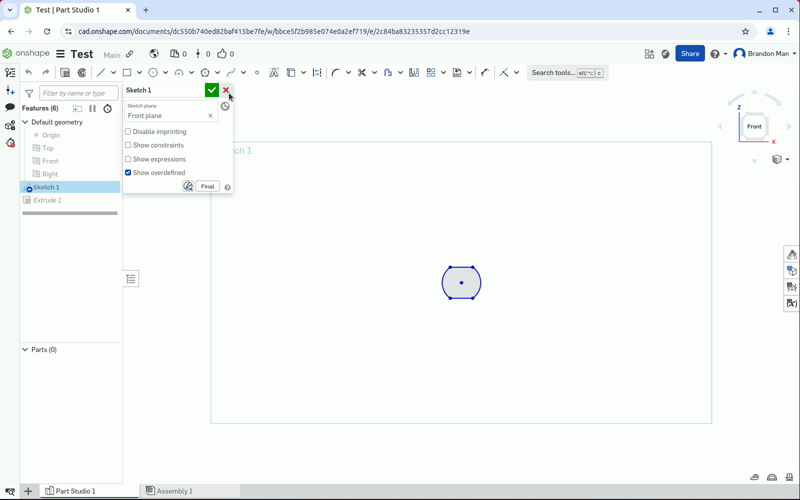
key(shift+s)
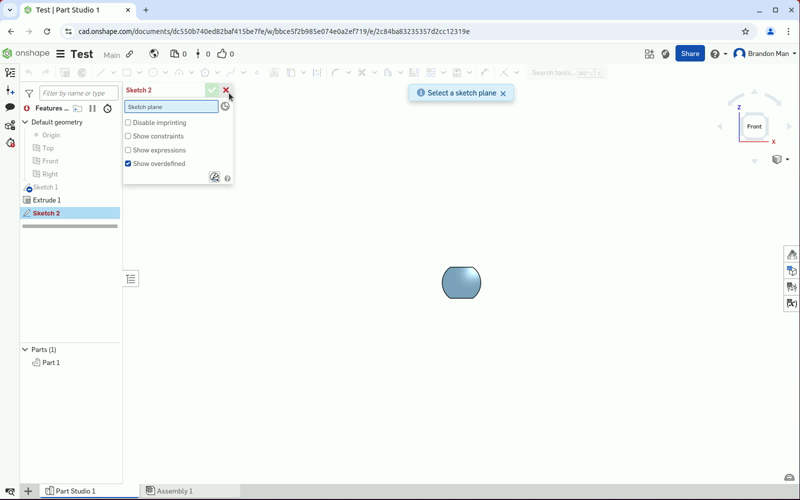
mouse_move(73, 163)
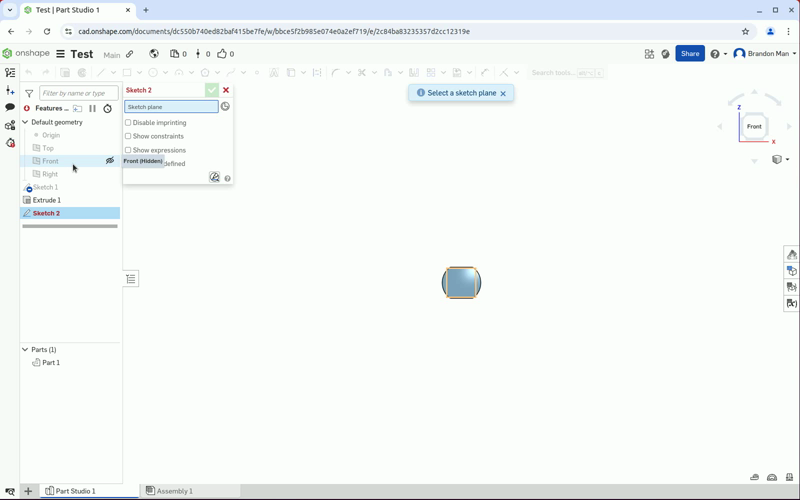
click(73, 163)
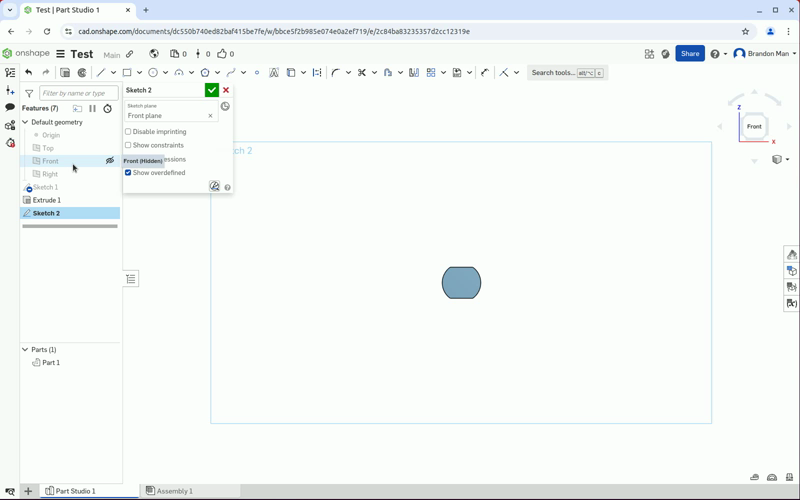
mouse_move(73, 352)
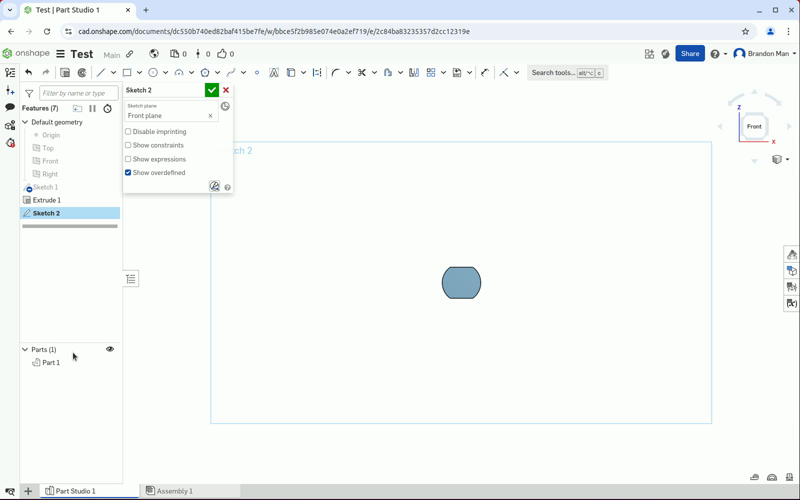
key(y)
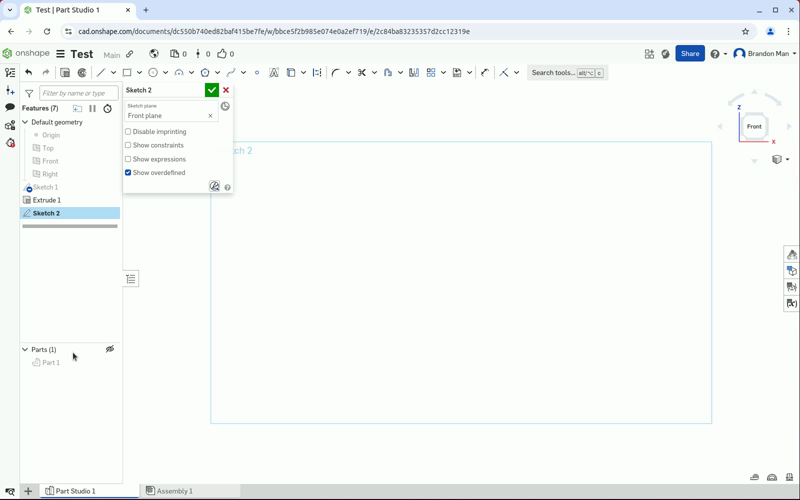
key(a)
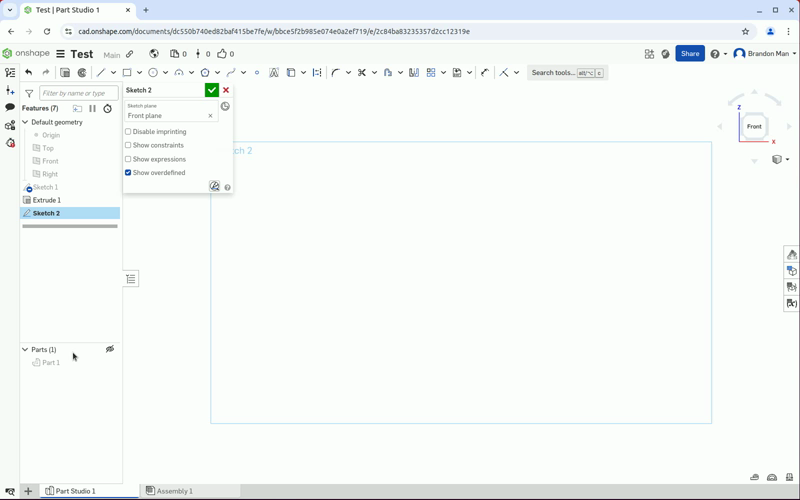
key_down(shift)
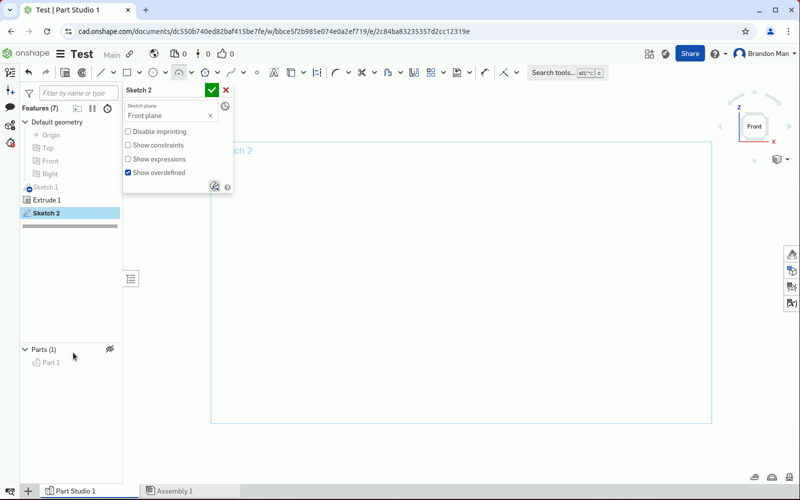
mouse_move(450, 298)
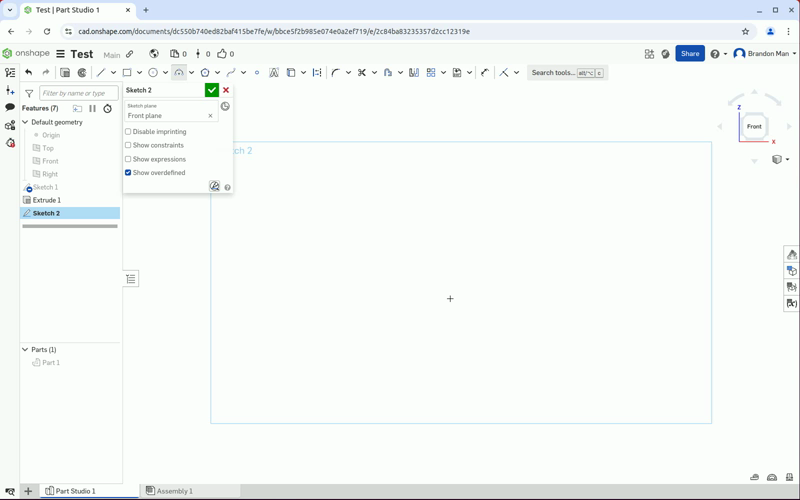
click(450, 298)
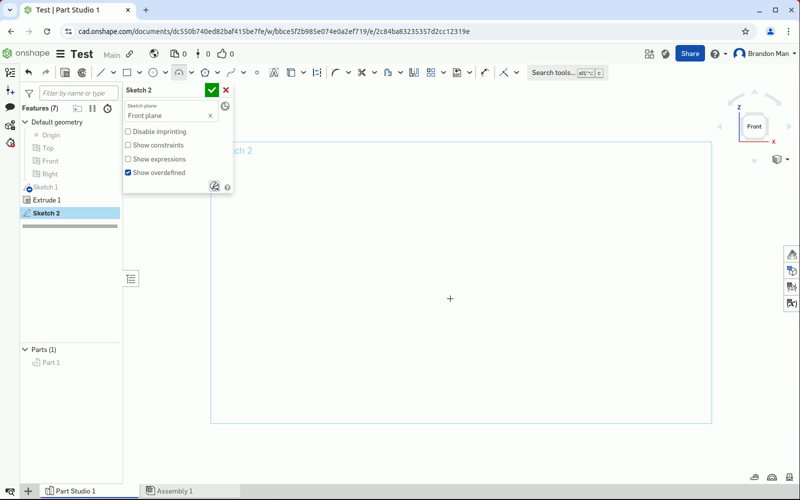
key_up(shift)
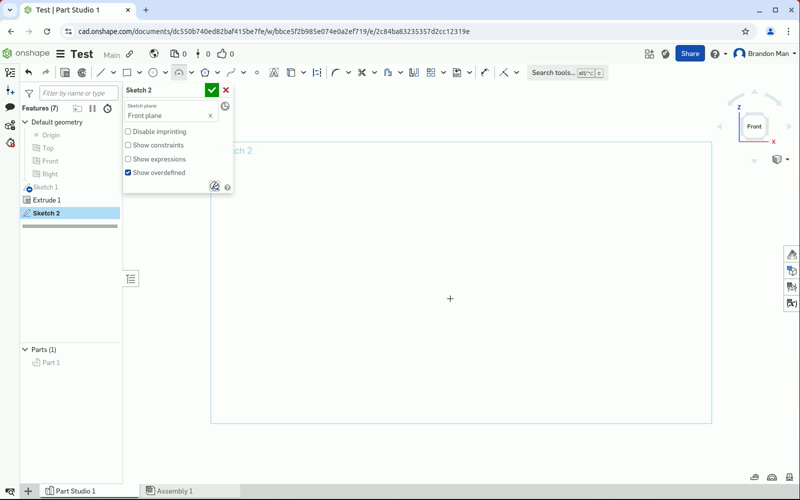
key_down(shift)
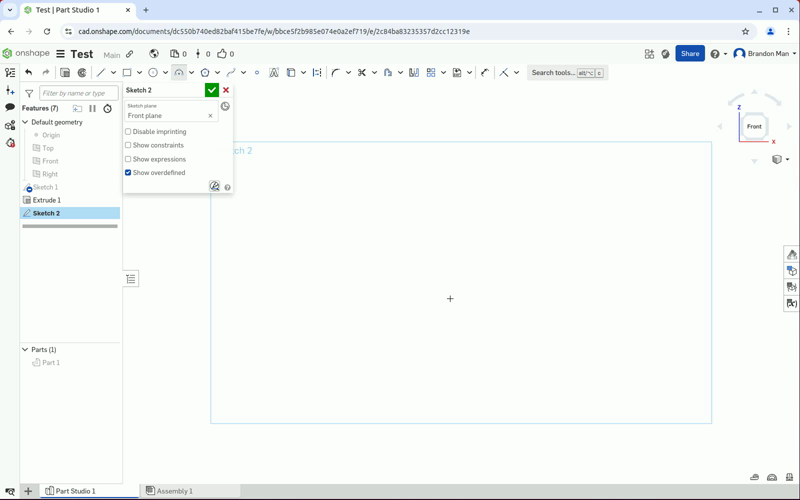
mouse_move(473, 298)
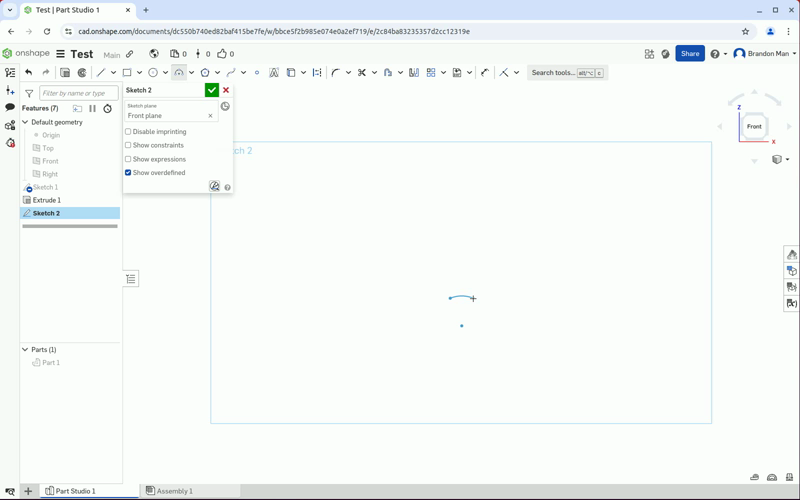
click(473, 298)
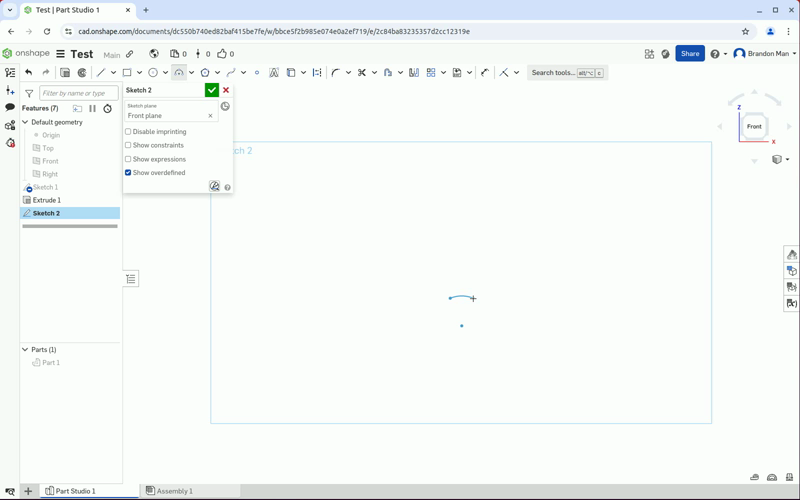
mouse_move(461, 301)
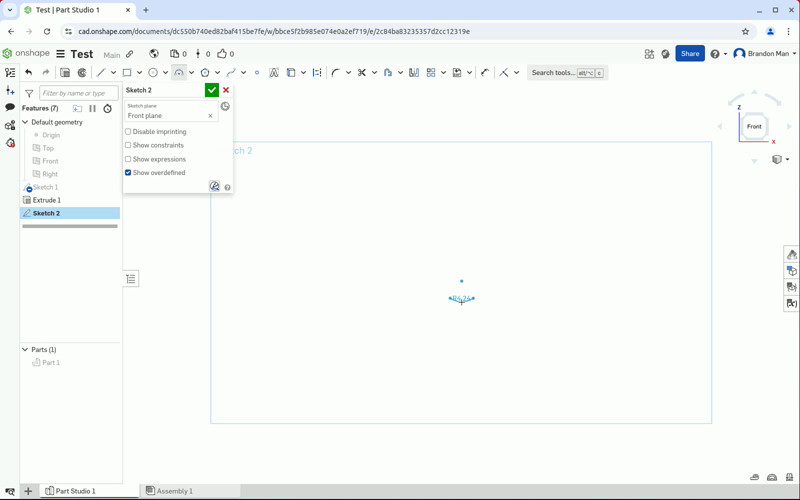
click(461, 301)
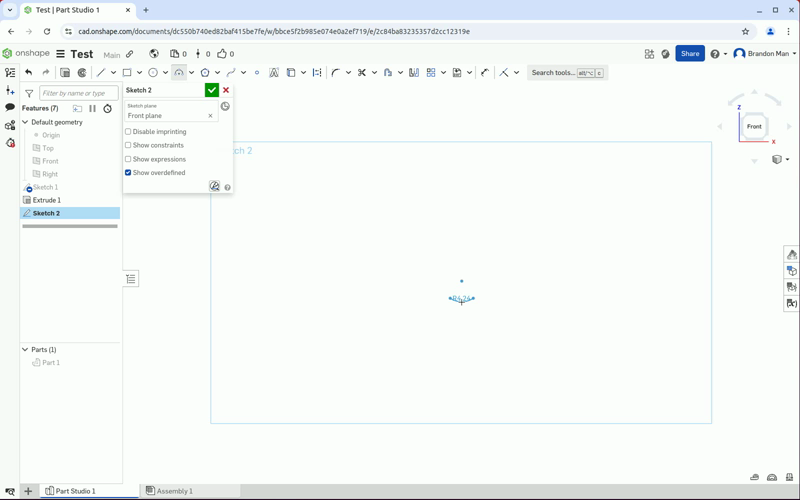
key_up(shift)
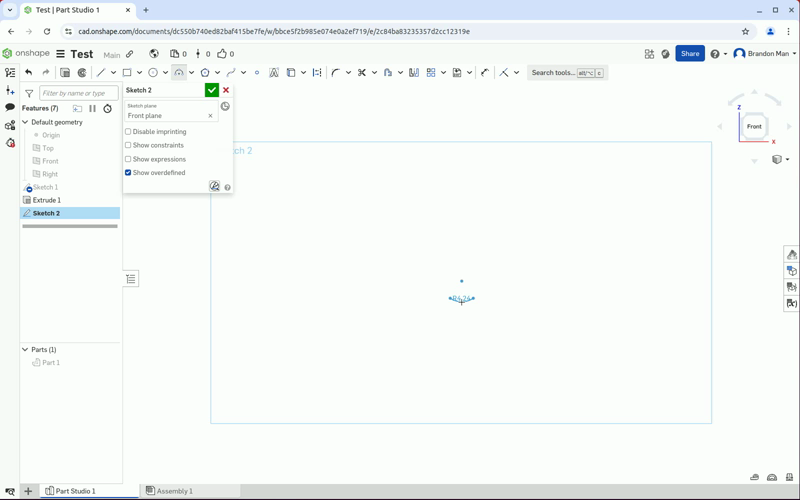
key(esc)
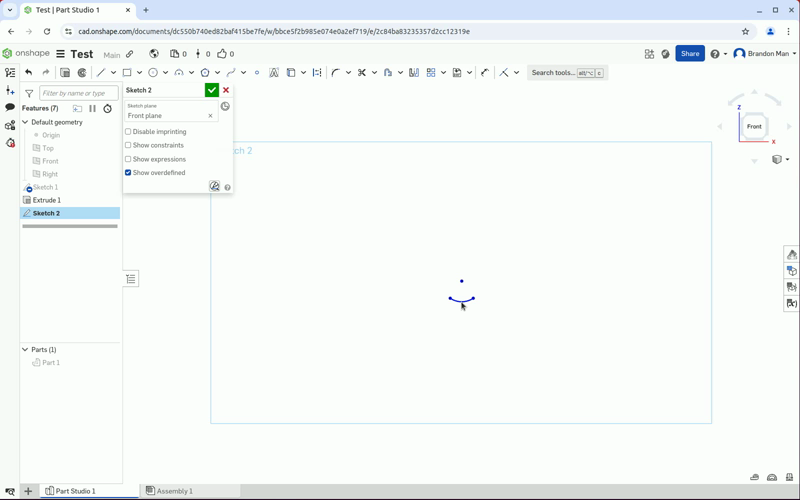
key(l)
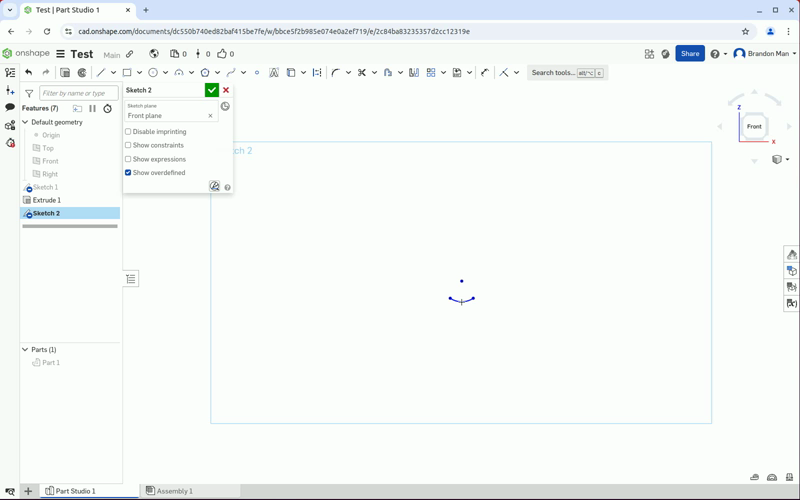
mouse_move(473, 298)
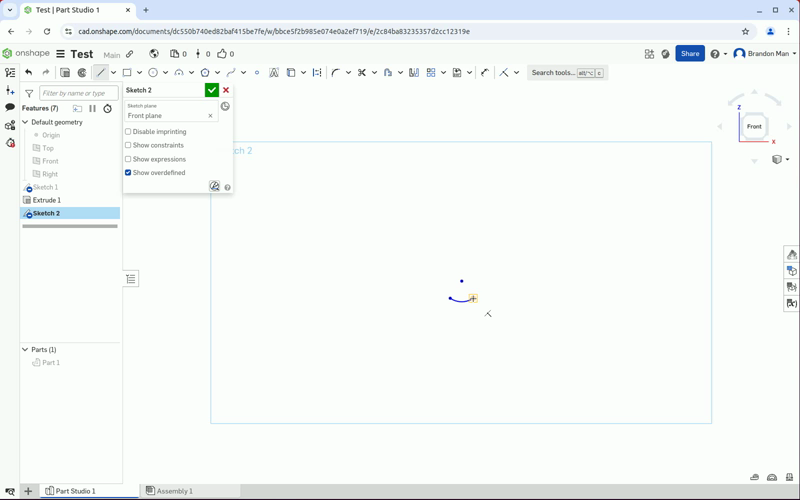
click(473, 298)
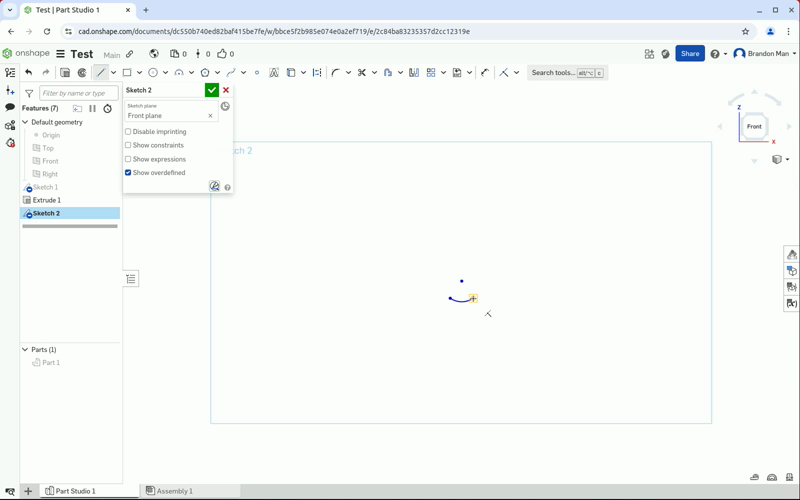
mouse_move(503, 298)
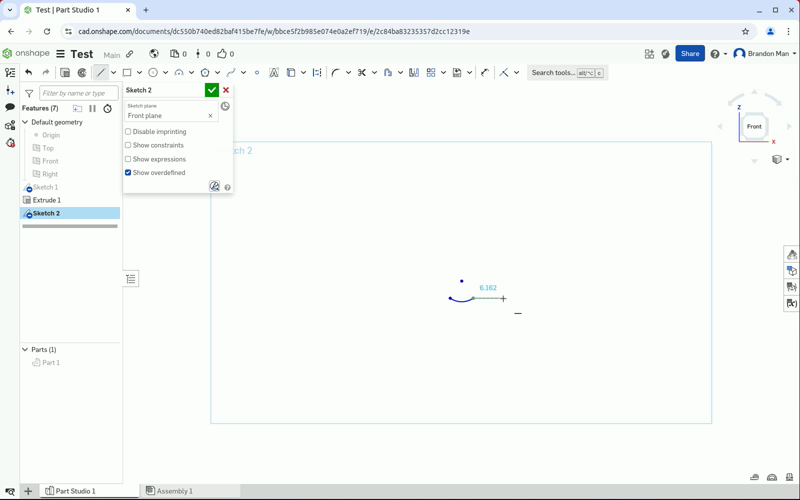
key_down(shift)
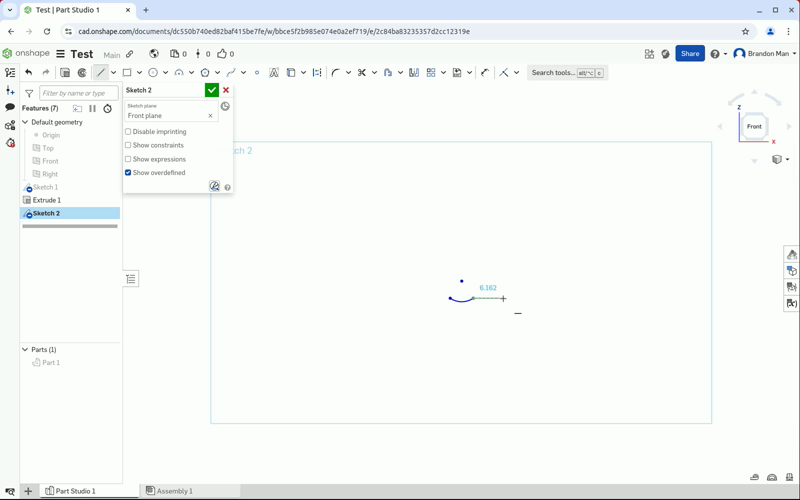
mouse_move(450, 298)
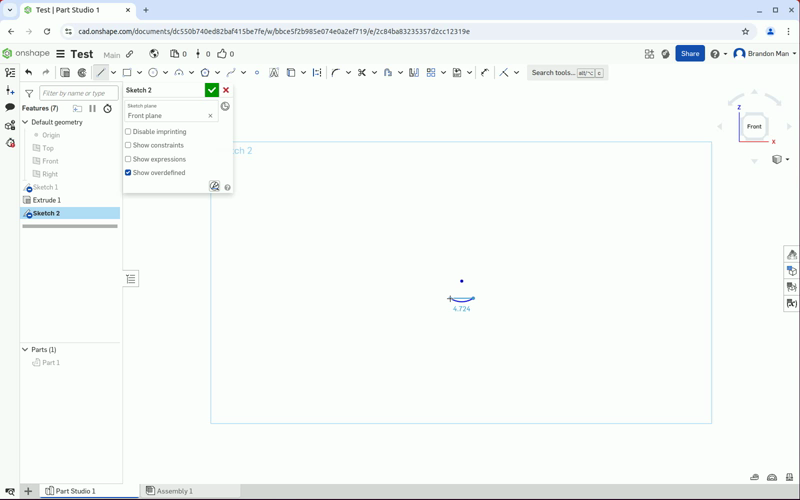
key_up(shift)
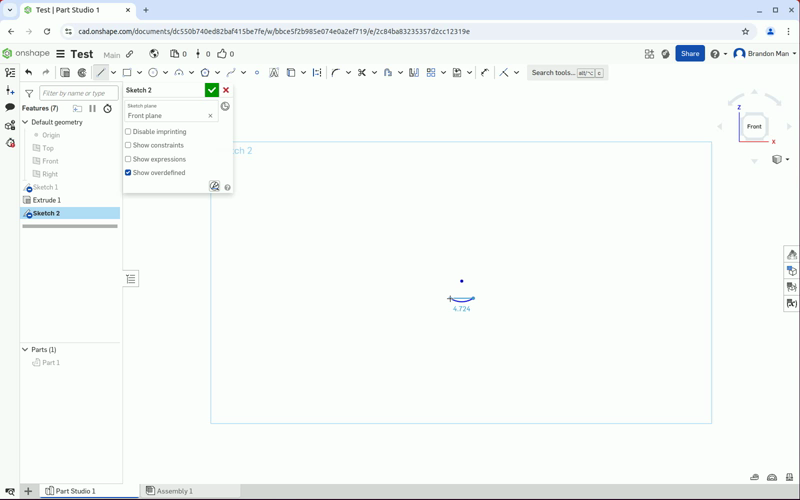
click(450, 298)
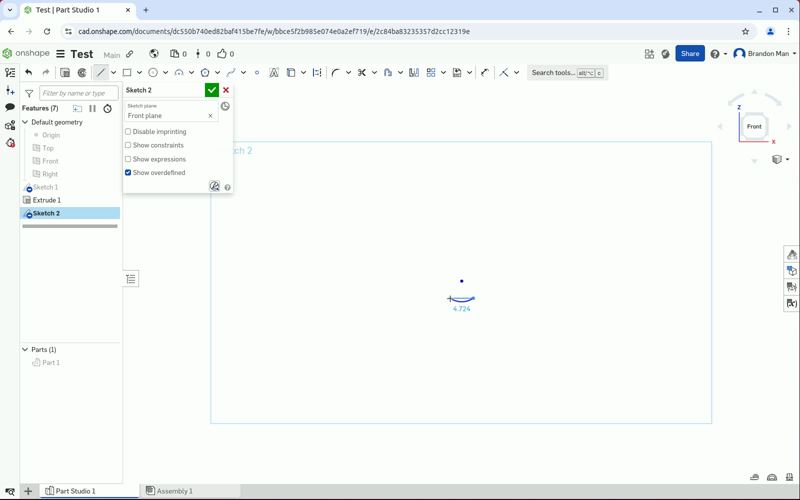
key(esc)
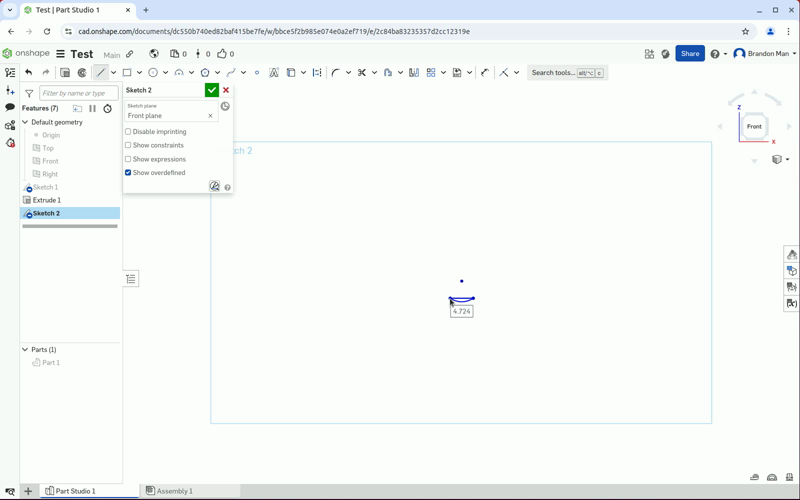
mouse_move(455, 299)
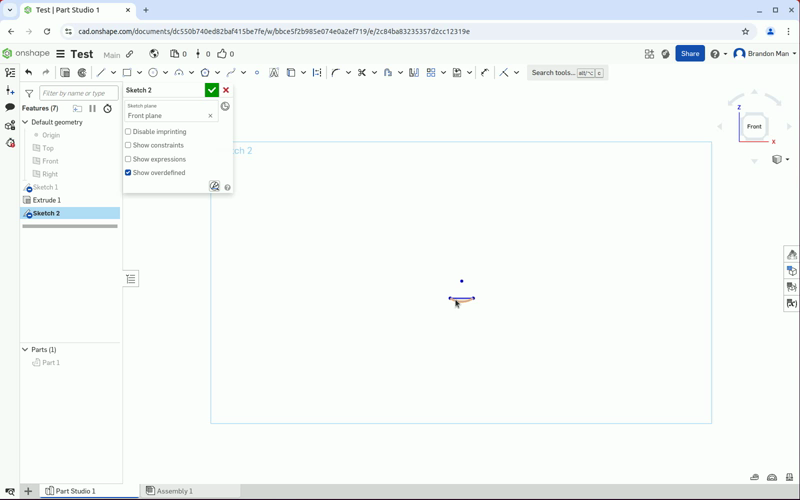
scroll(6)
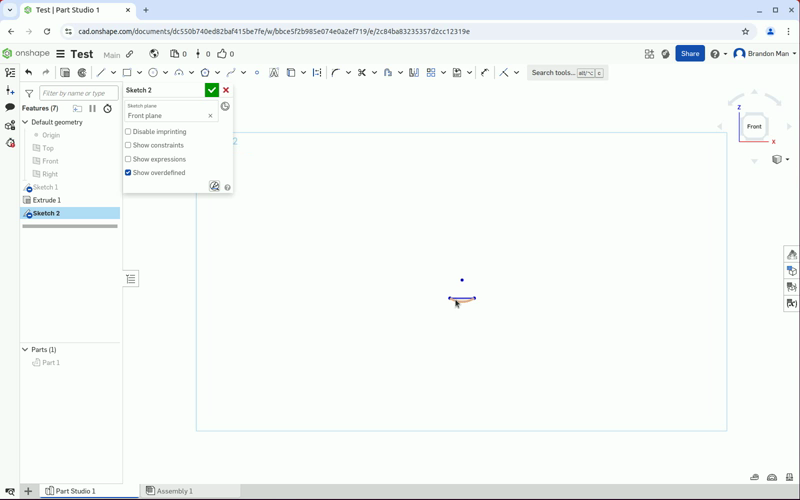
scroll(6)
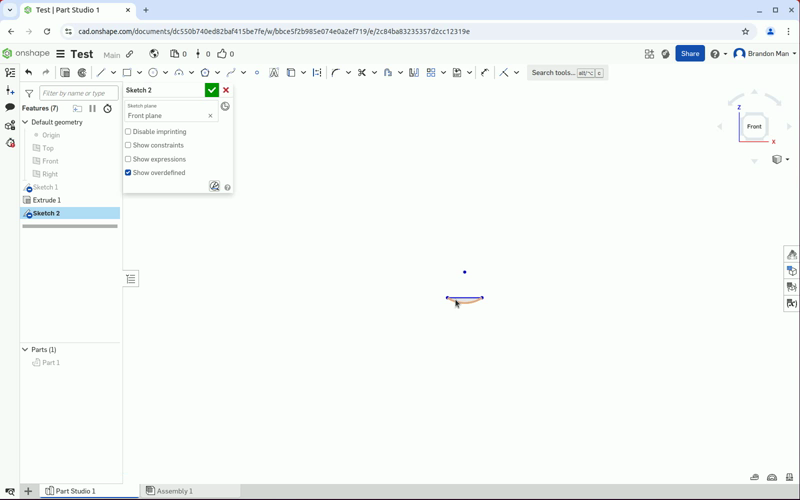
scroll(6)
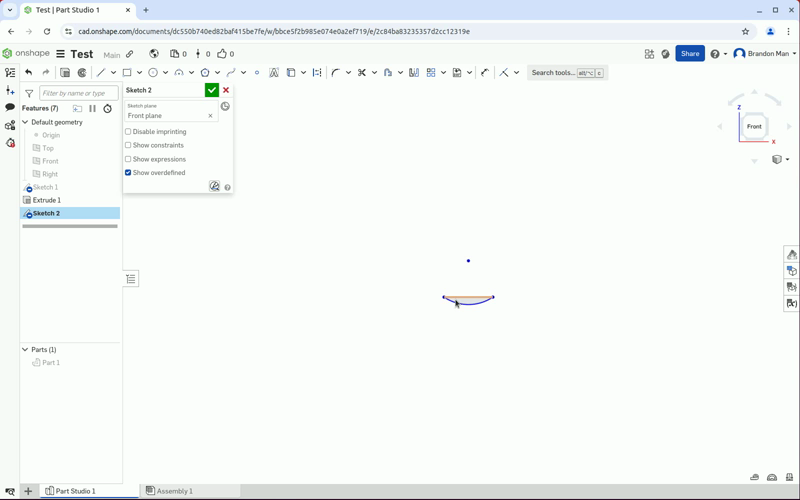
scroll(6)
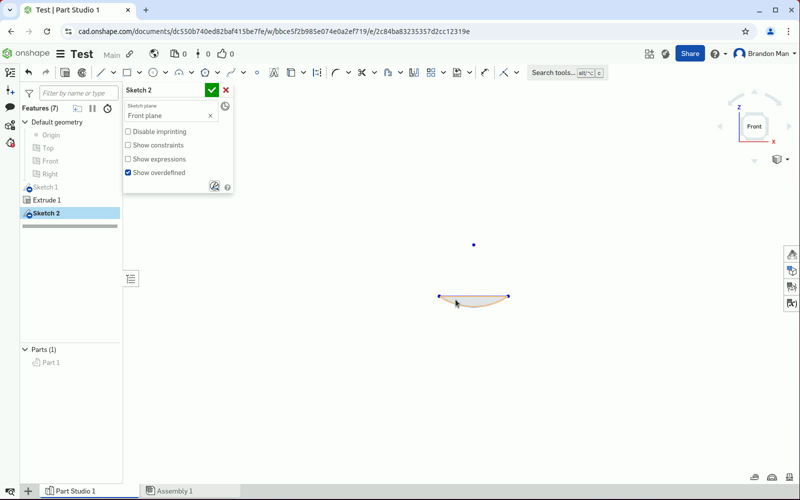
scroll(6)
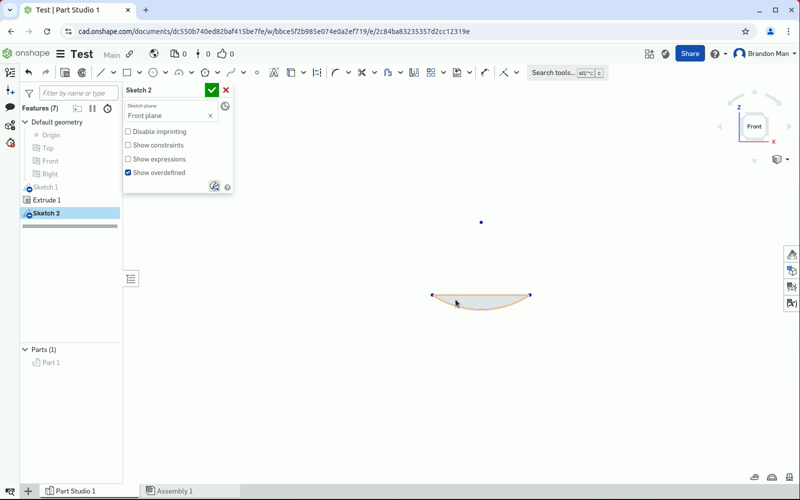
scroll(6)
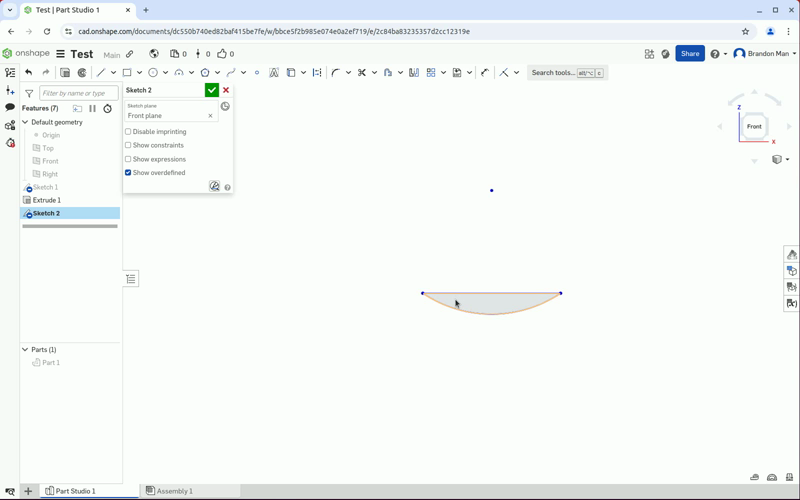
scroll(6)
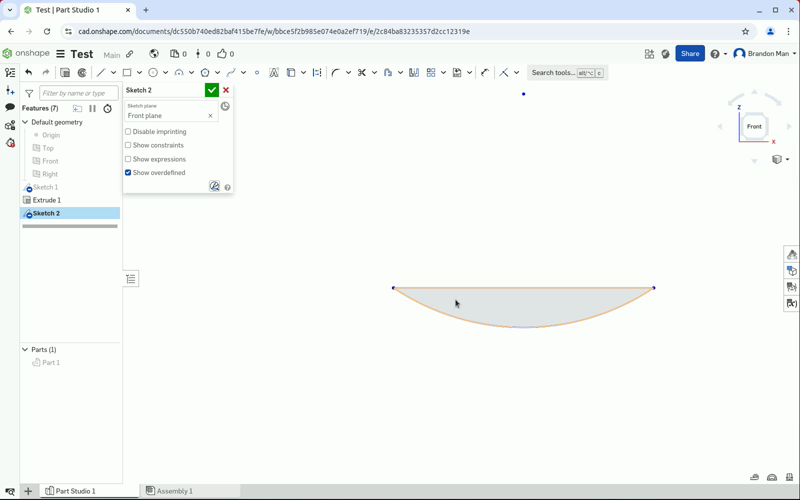
click(455, 299)
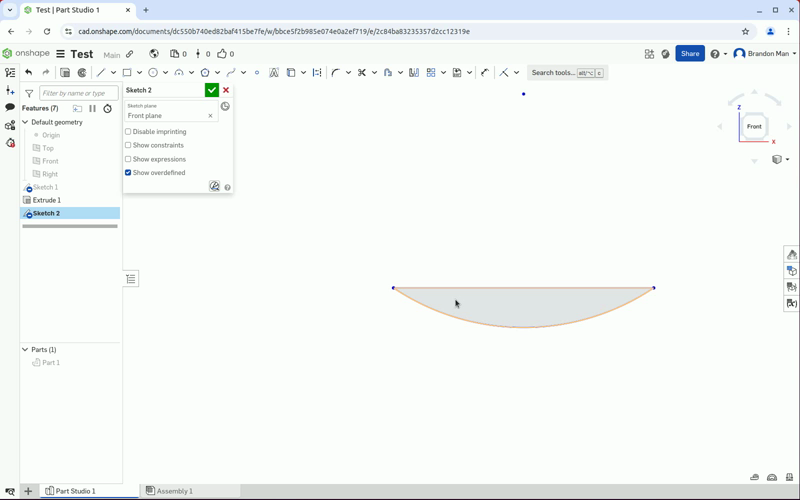
scroll(-6)
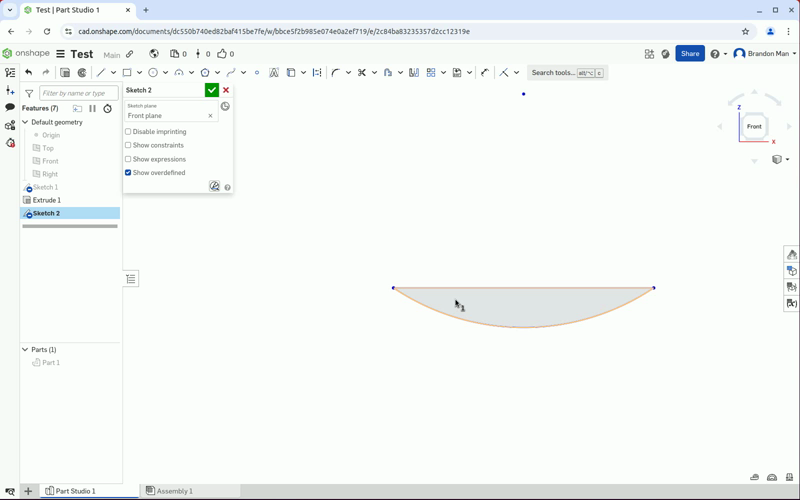
scroll(-6)
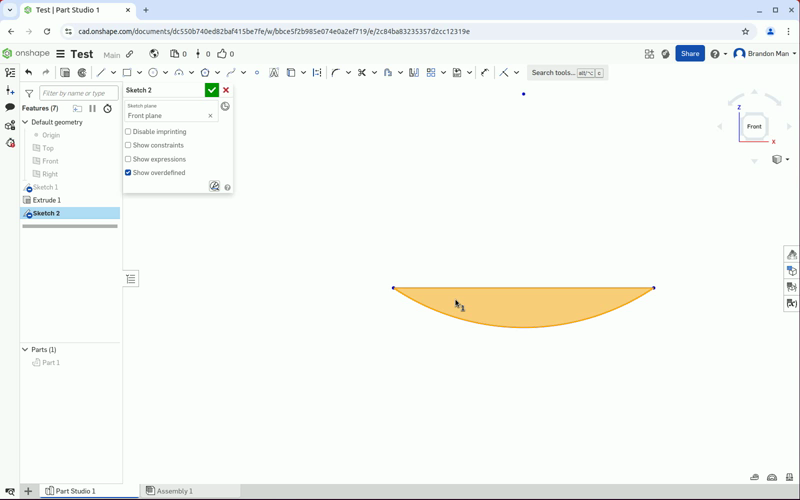
scroll(-6)
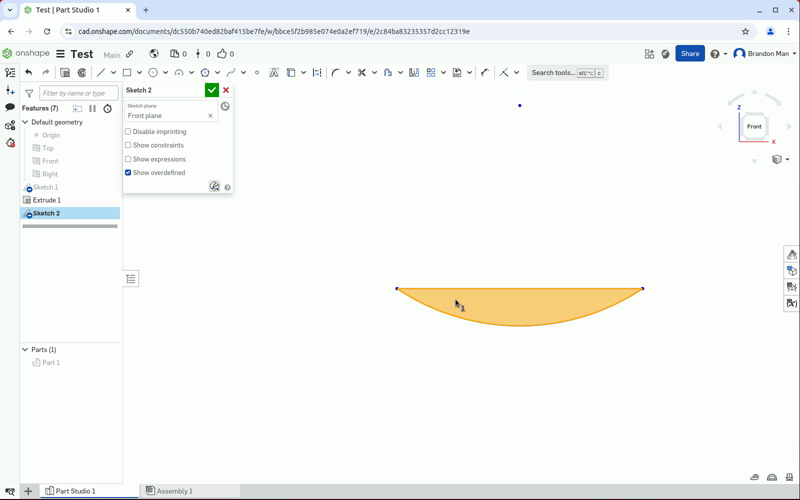
scroll(-6)
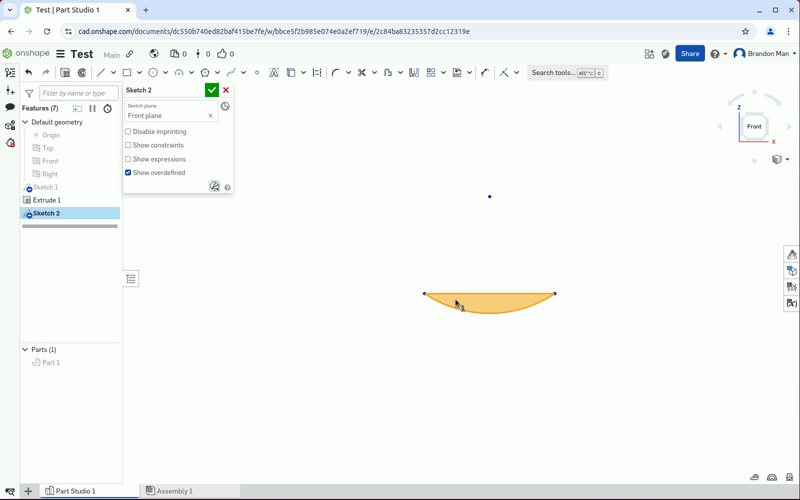
scroll(-6)
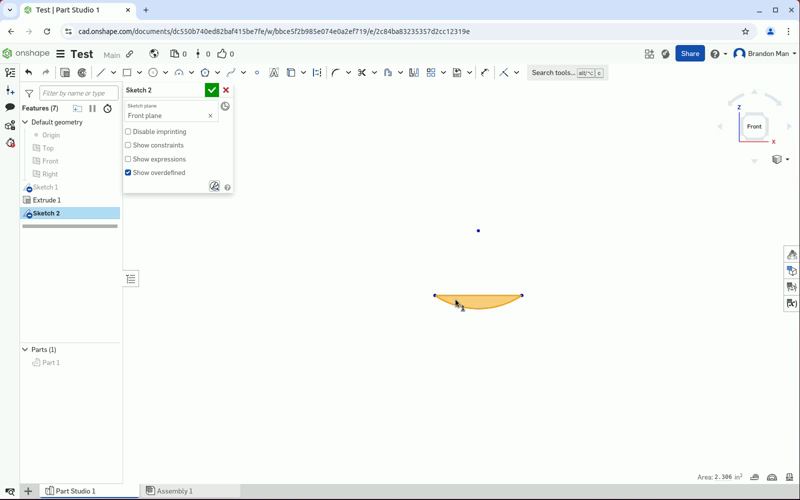
scroll(-6)
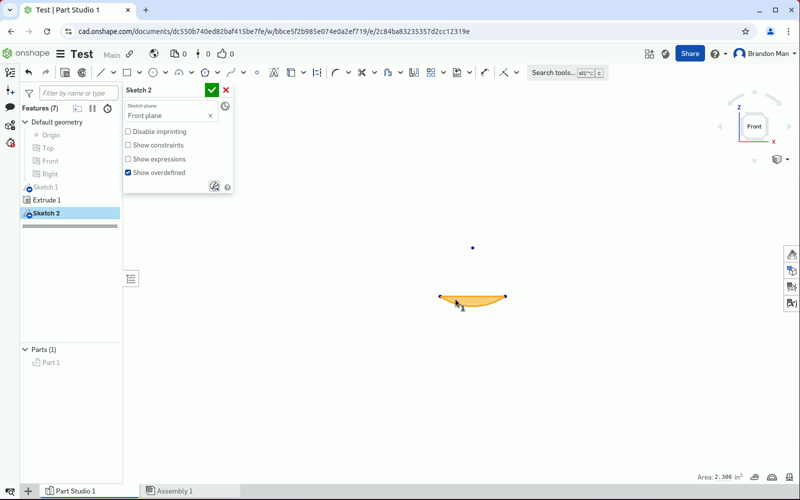
scroll(-6)
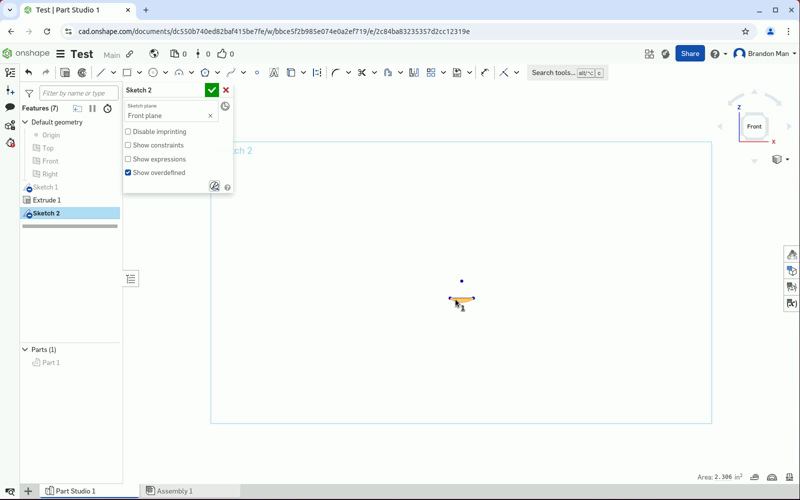
mouse_move(73, 352)
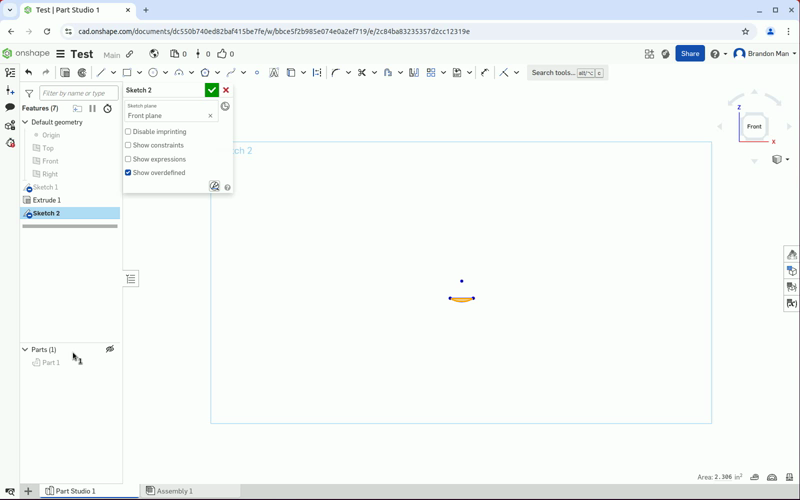
key(shift+y)
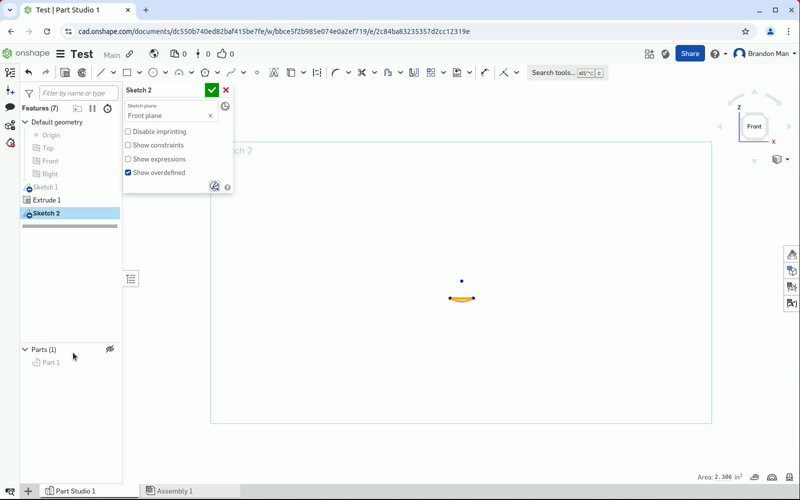
key(shift+e)
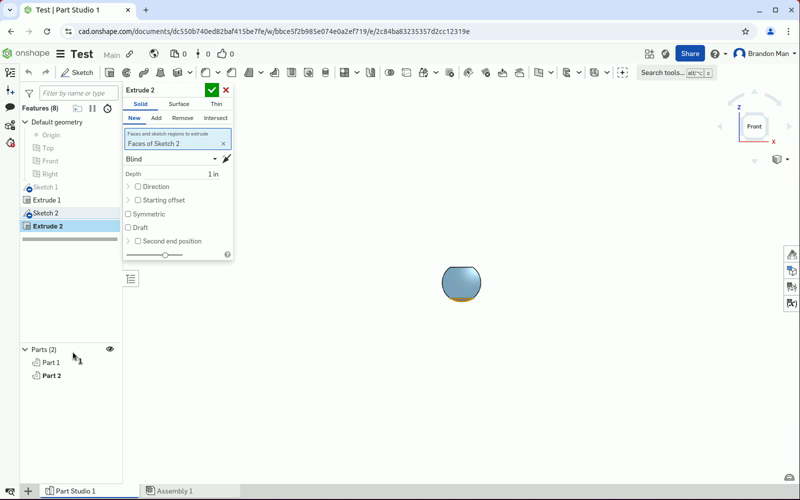
mouse_move(143, 106)
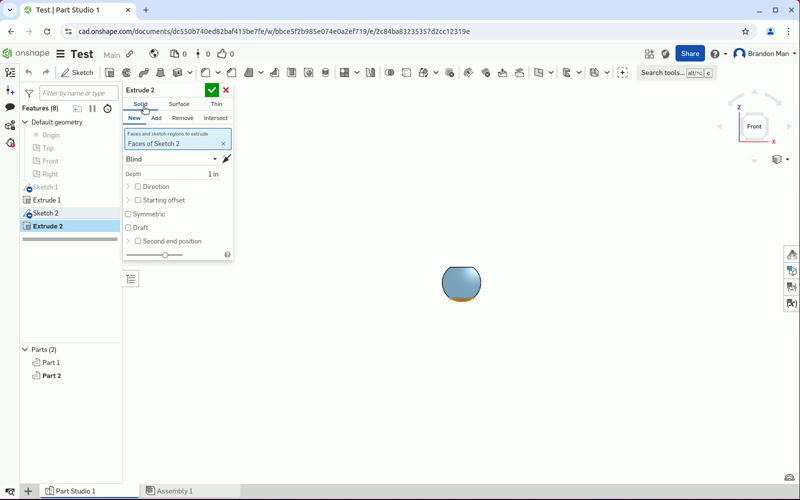
click(143, 106)
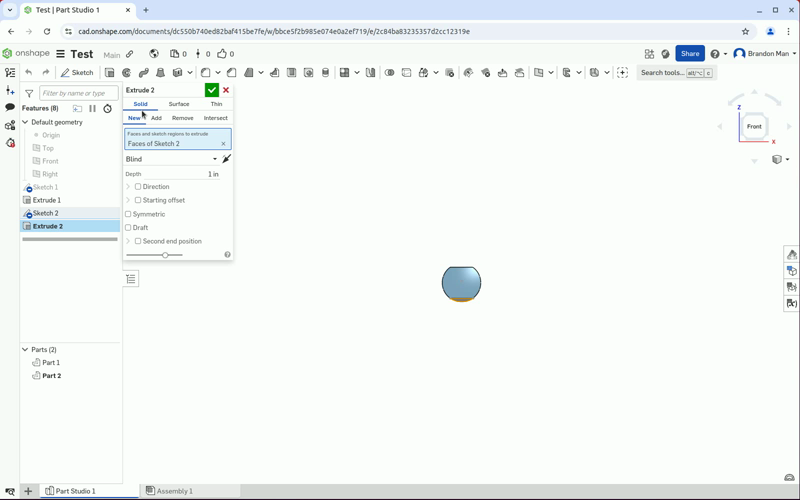
mouse_move(137, 120)
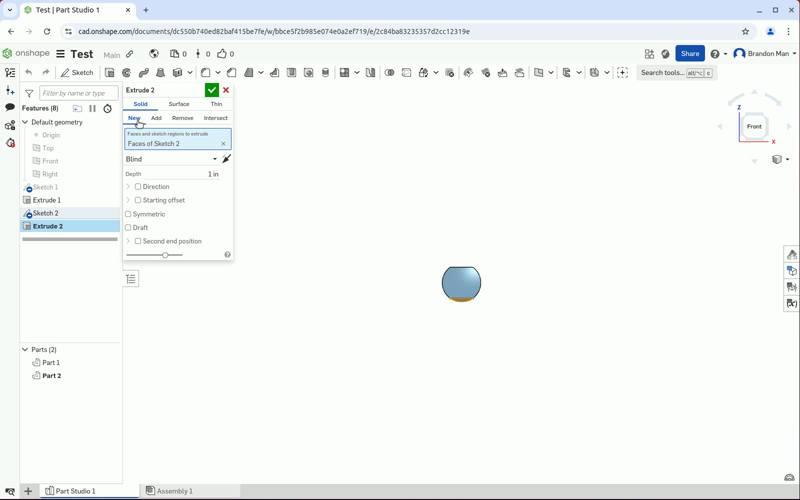
click(137, 120)
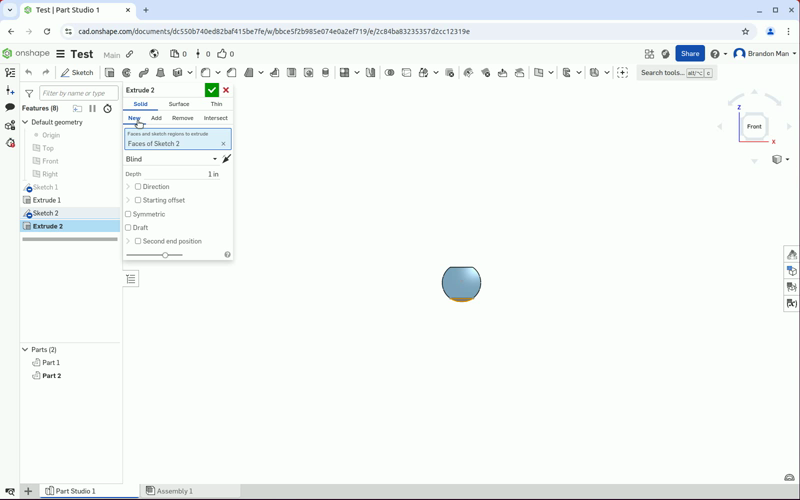
key(tab, 4)
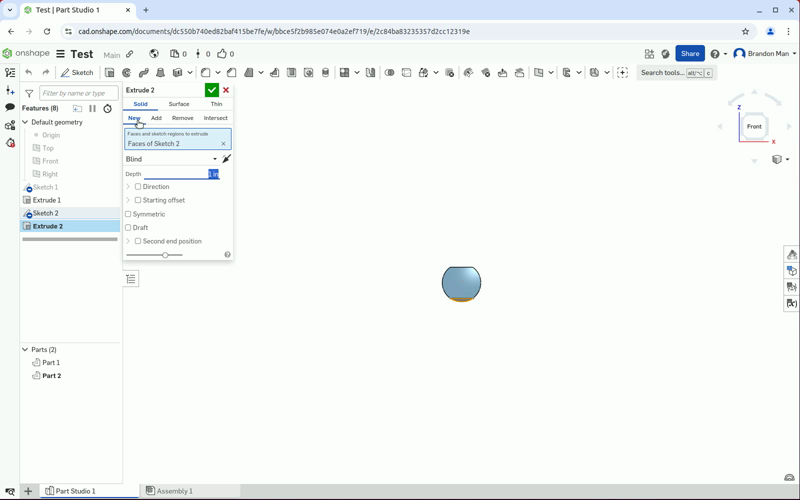
text(-4.814)
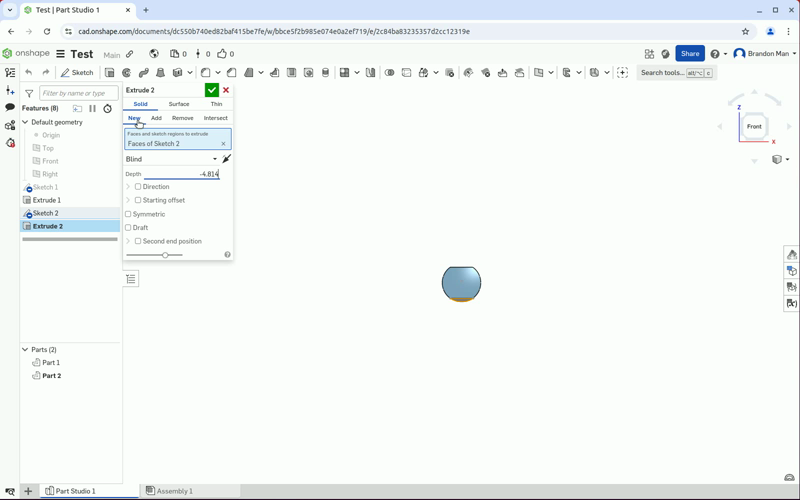
key(enter)
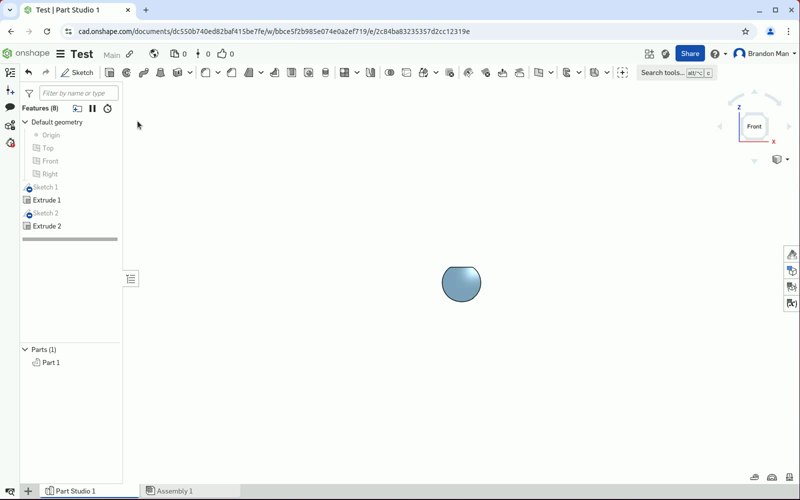
key(shift+h)
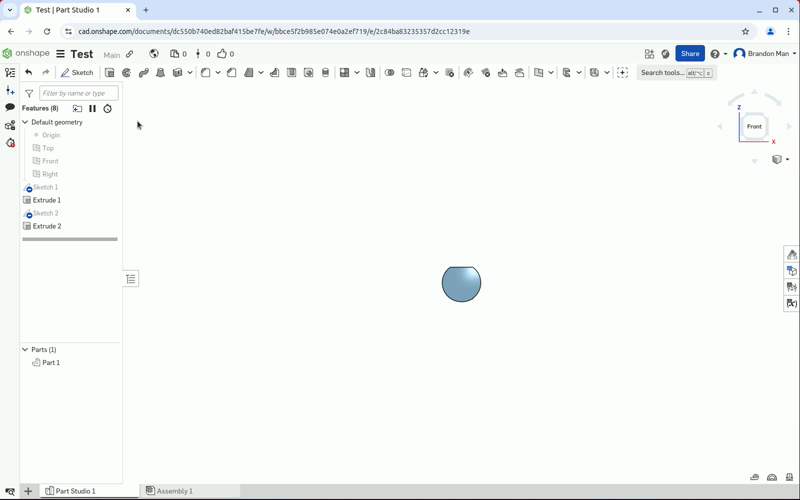
key(shift+h)
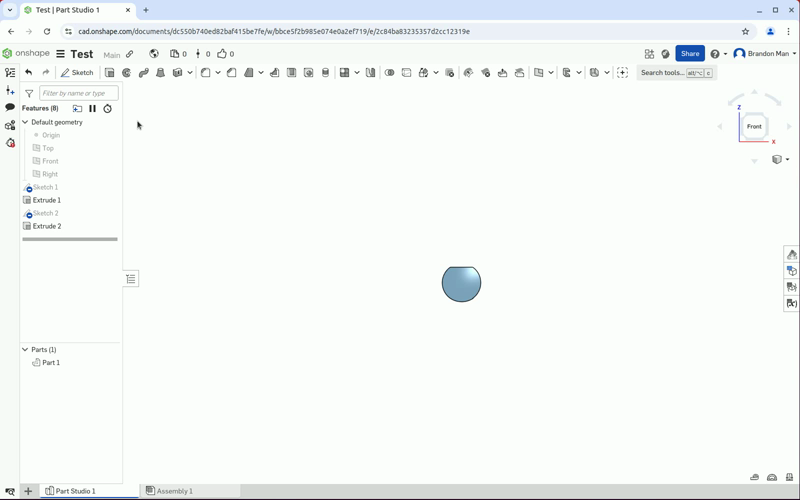
mouse_move(73, 189)
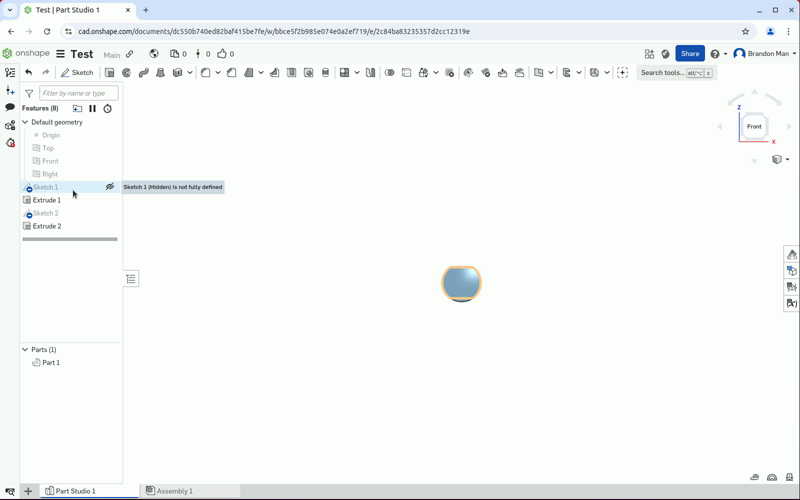
click(73, 189)
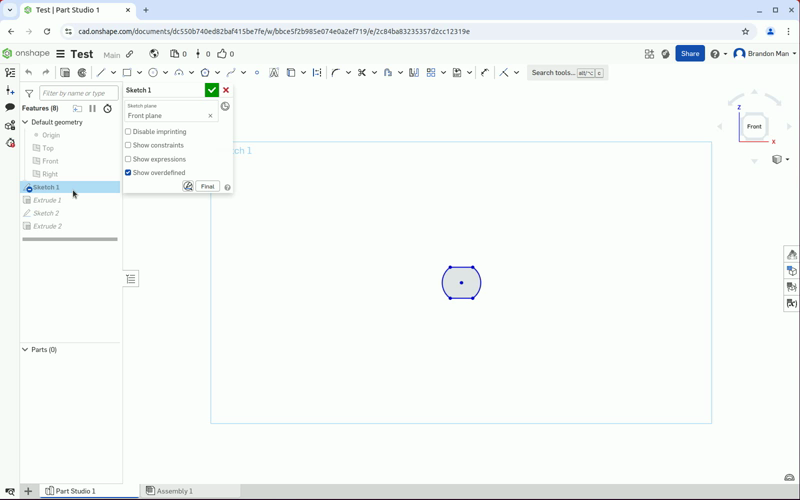
mouse_move(229, 92)
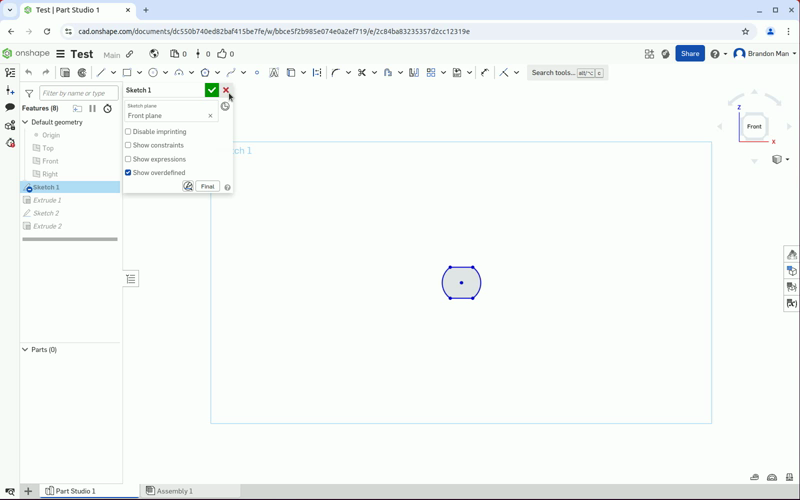
click(229, 92)
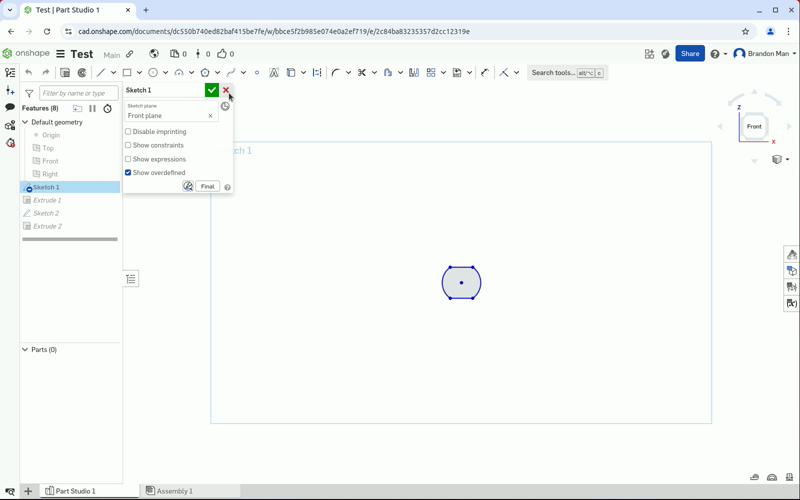
key(shift+s)
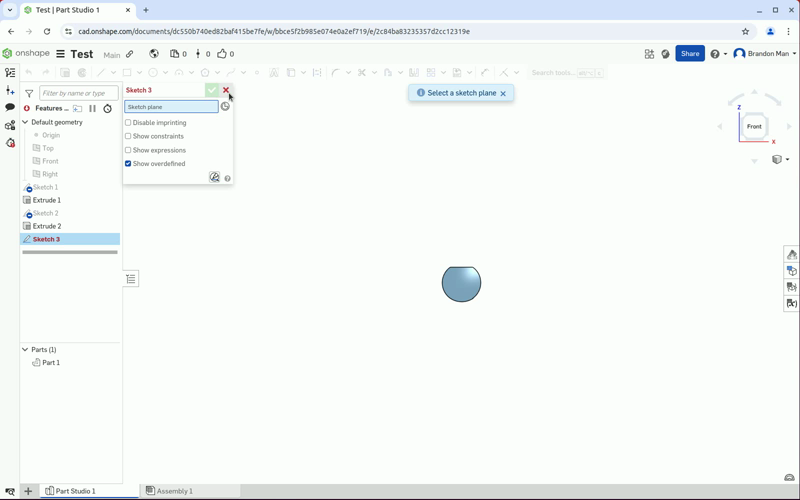
mouse_move(73, 163)
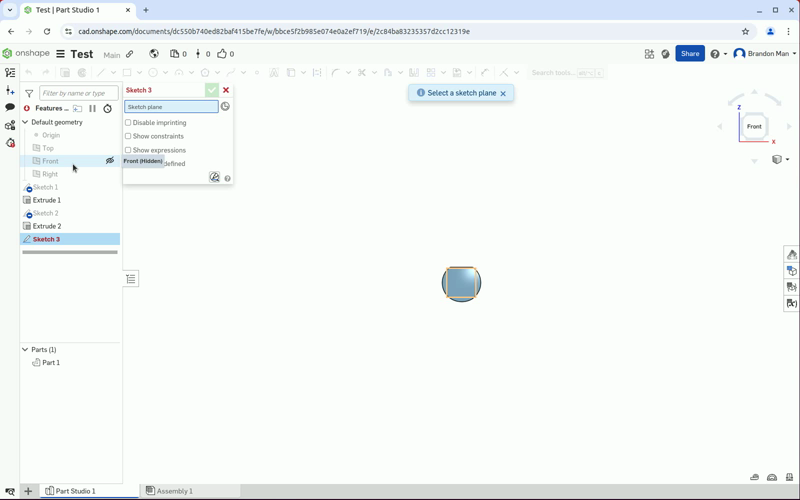
click(73, 163)
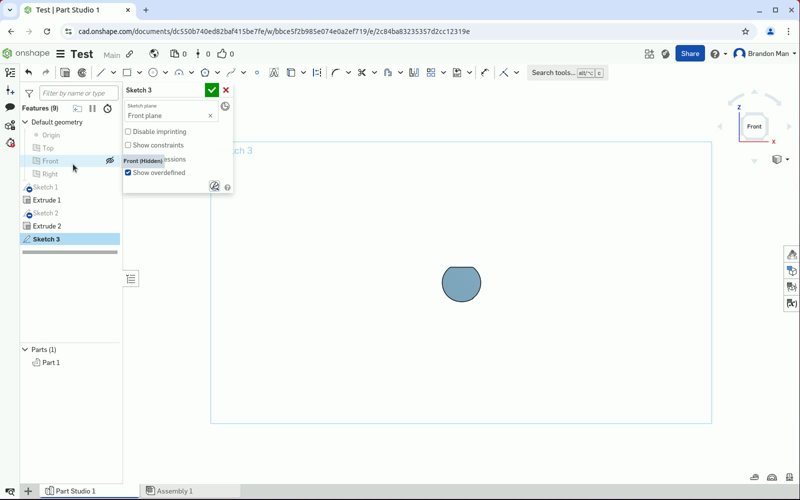
mouse_move(73, 352)
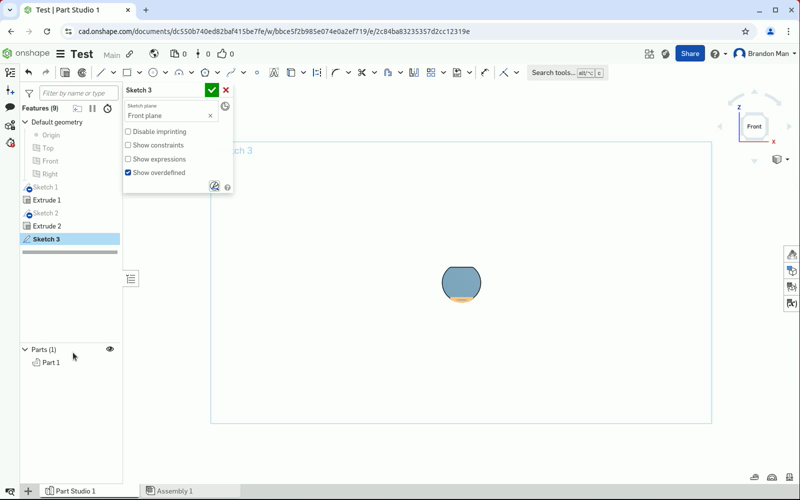
key(y)
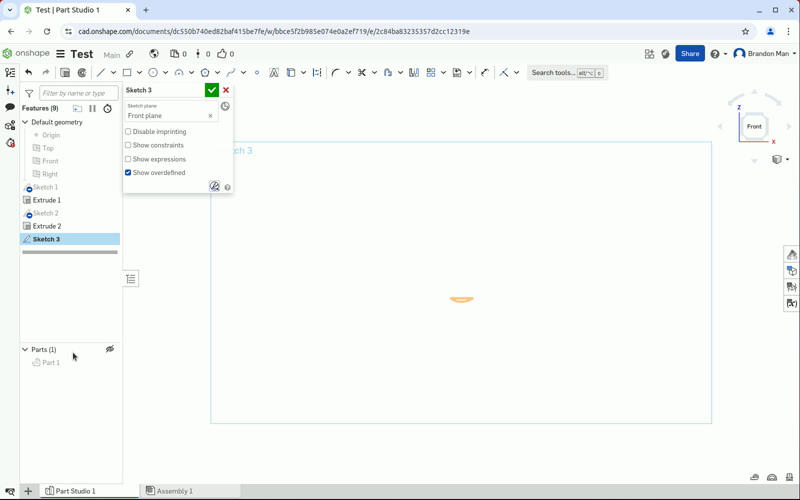
key(l)
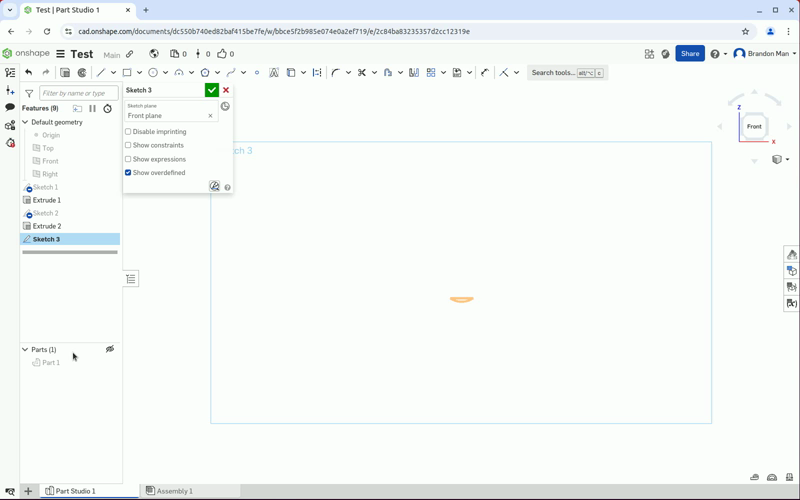
key_down(shift)
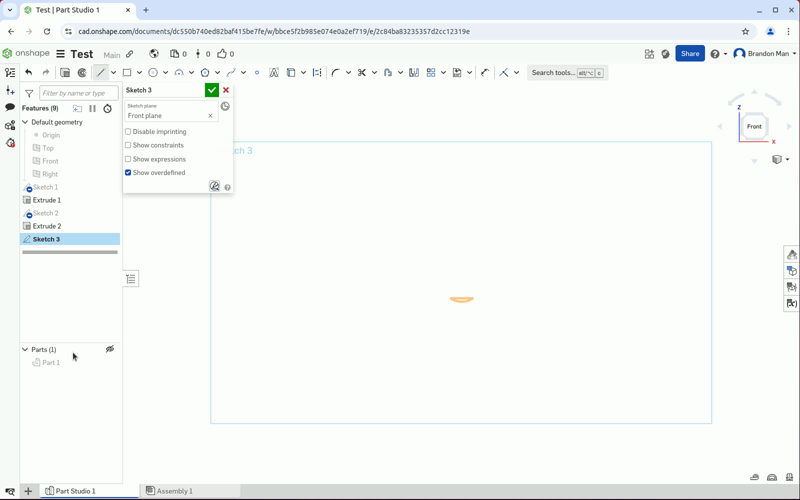
mouse_move(450, 267)
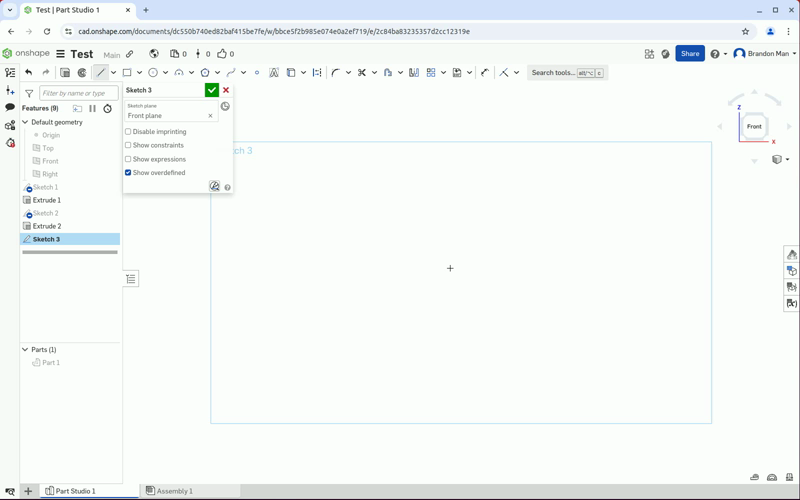
click(450, 267)
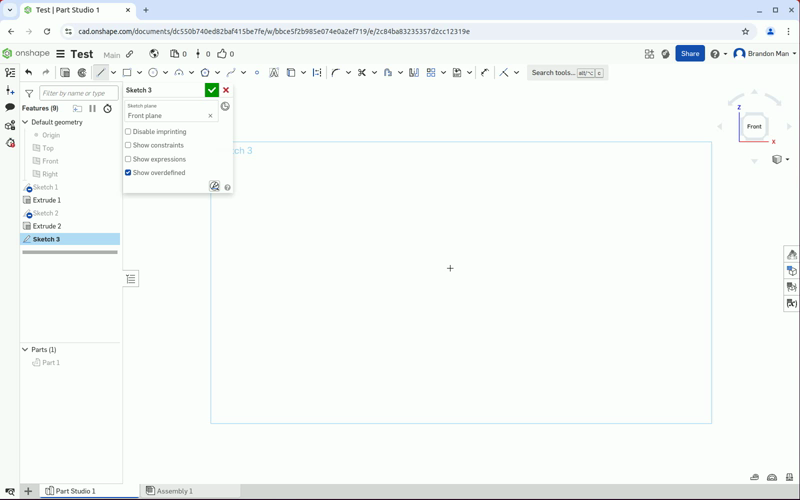
key_up(shift)
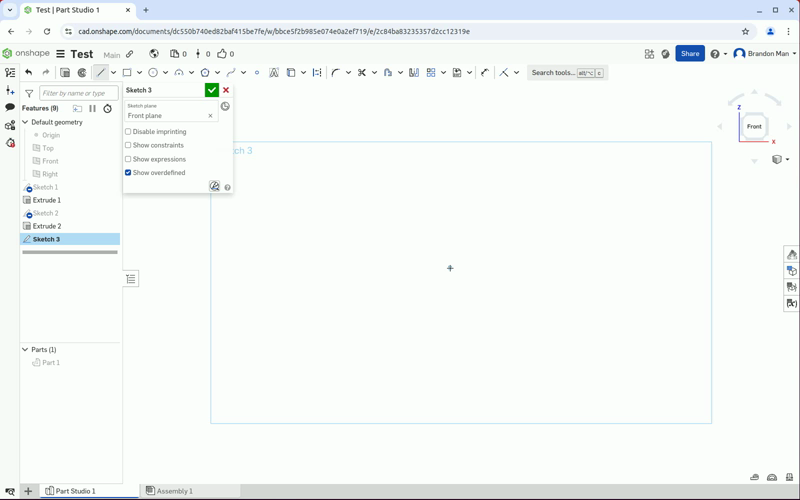
key_down(shift)
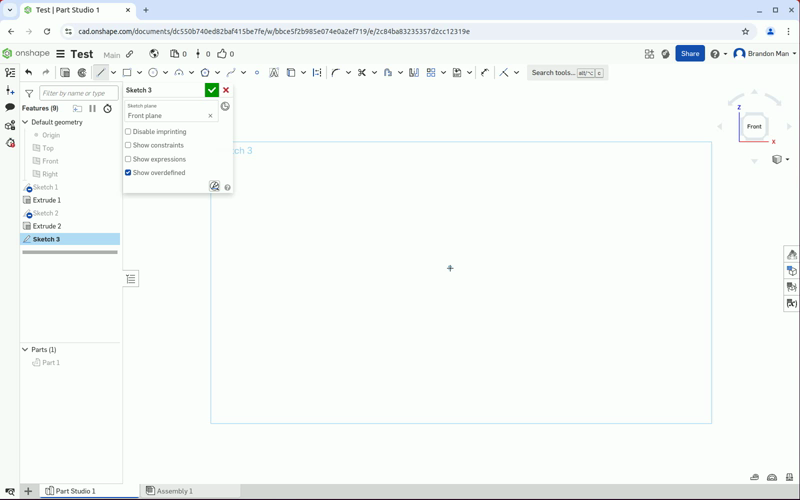
mouse_move(480, 267)
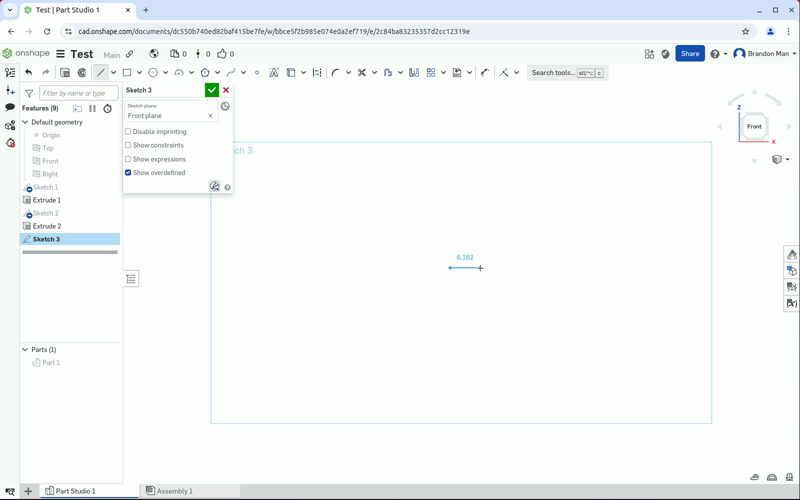
mouse_move(473, 267)
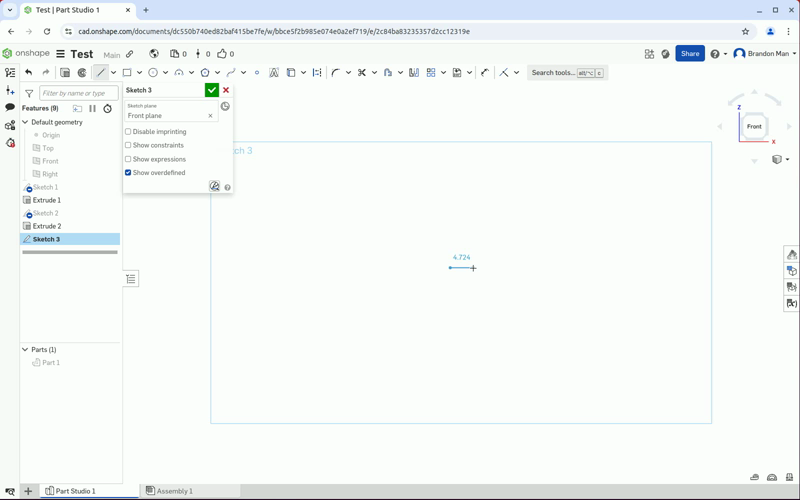
click(473, 267)
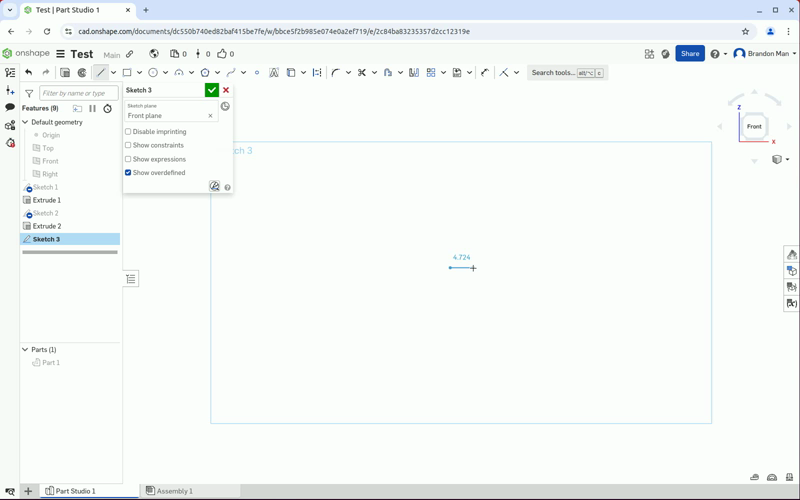
key_up(shift)
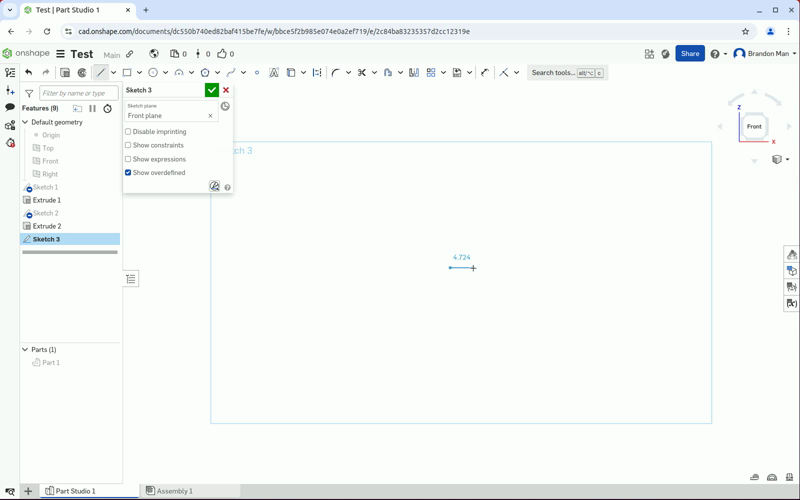
key(esc)
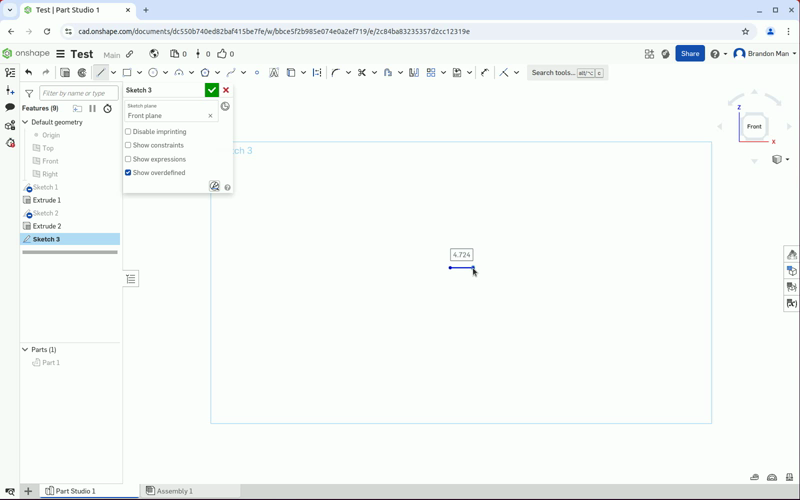
key(a)
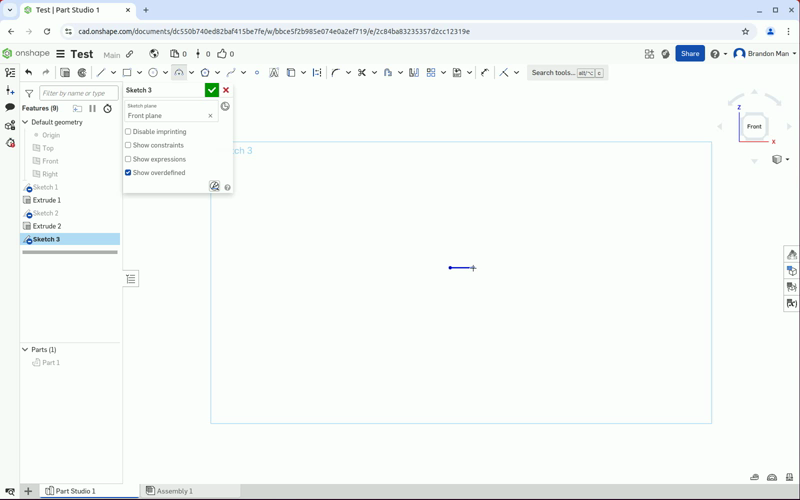
mouse_move(473, 267)
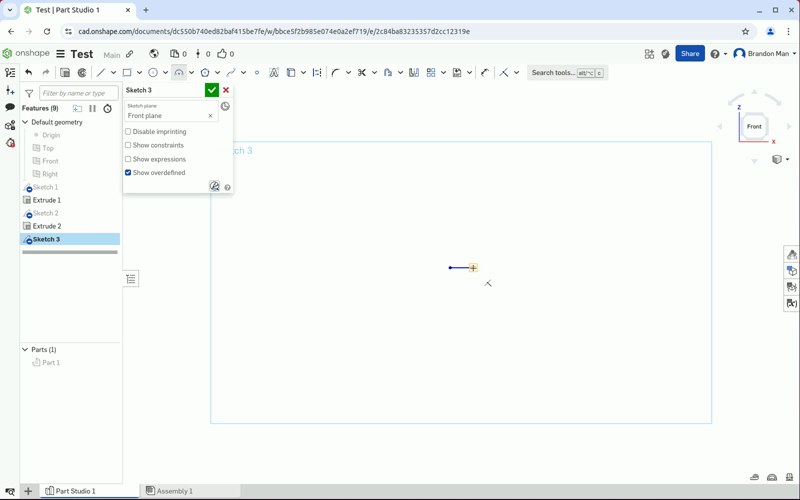
click(473, 267)
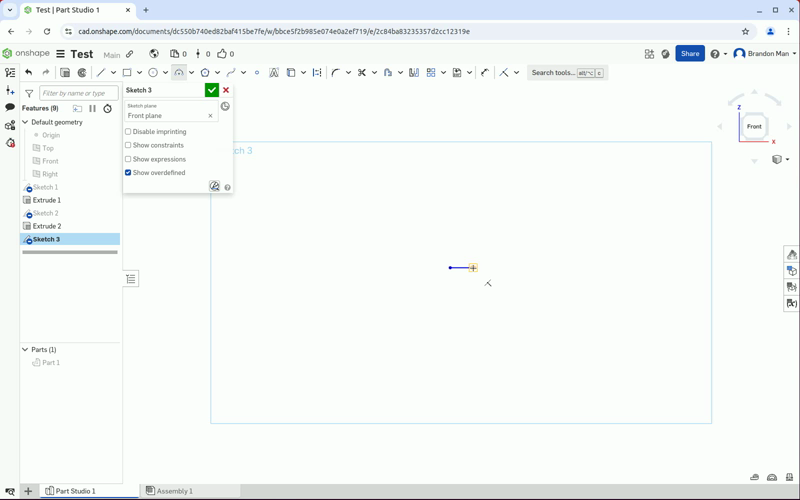
mouse_move(450, 267)
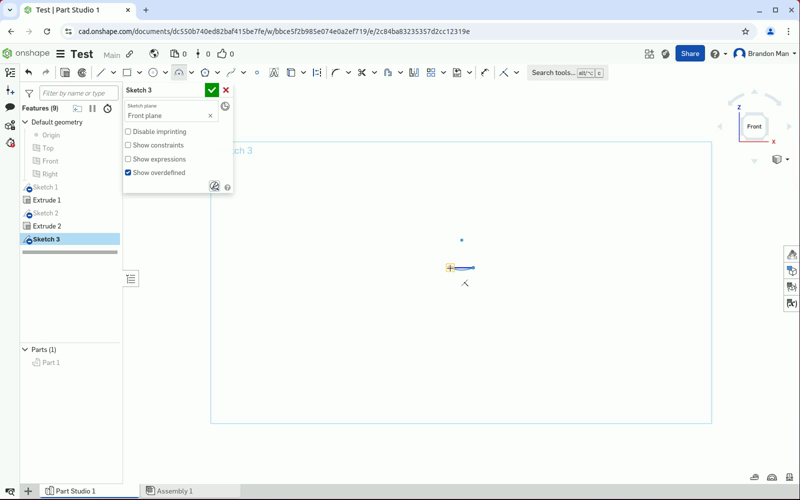
click(450, 267)
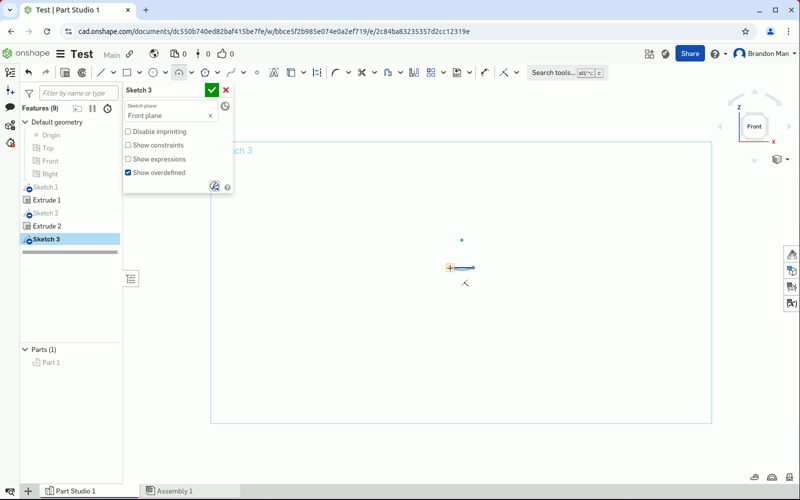
key_down(shift)
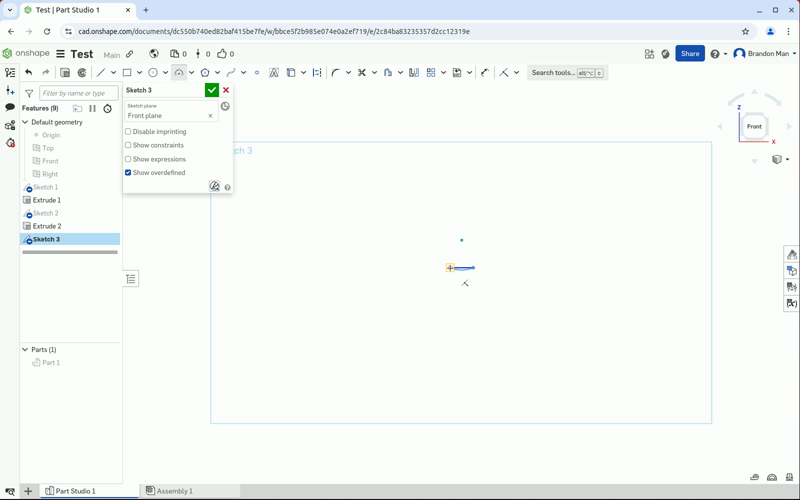
mouse_move(461, 264)
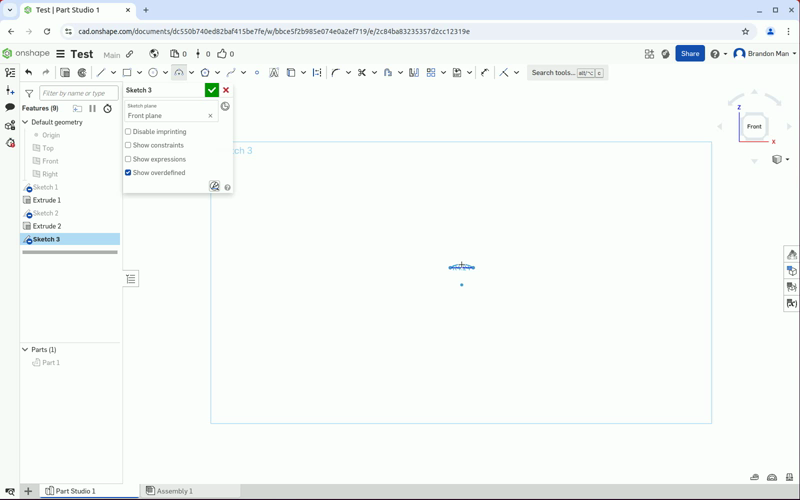
click(461, 264)
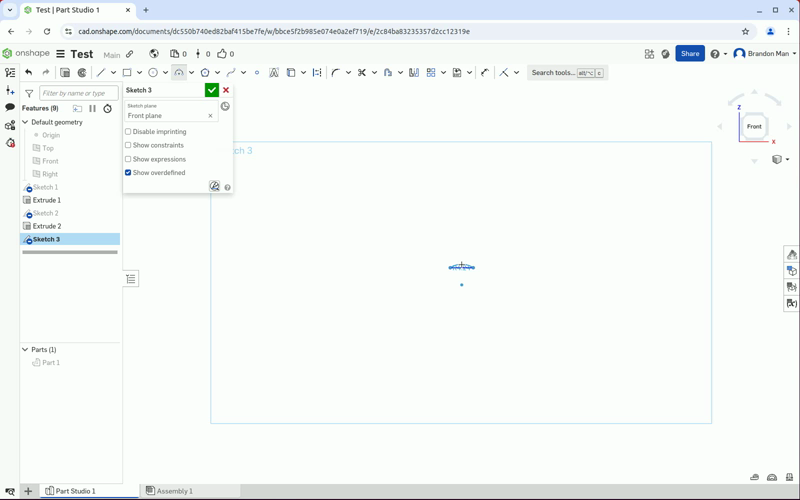
key_up(shift)
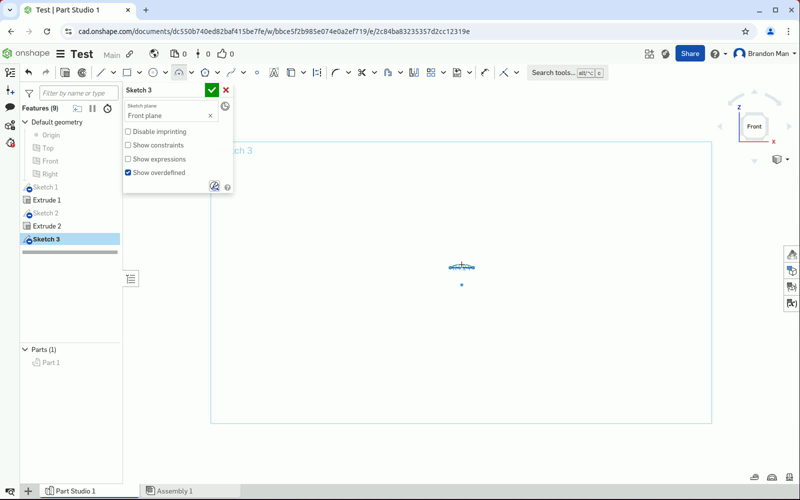
key(esc)
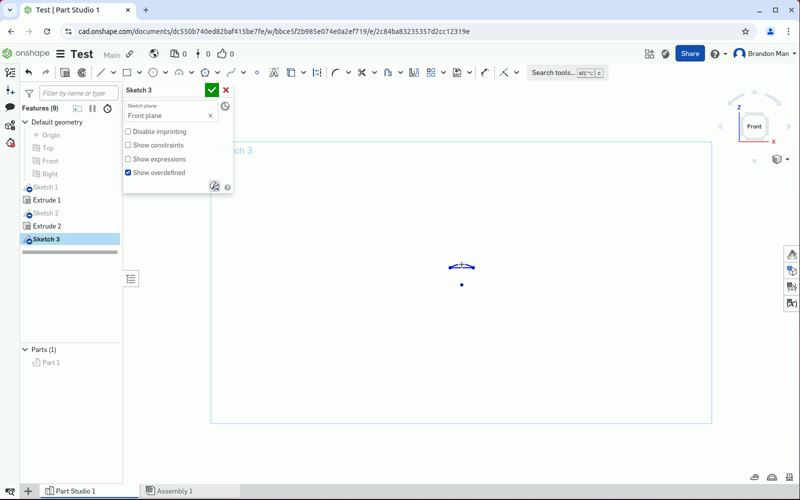
mouse_move(457, 265)
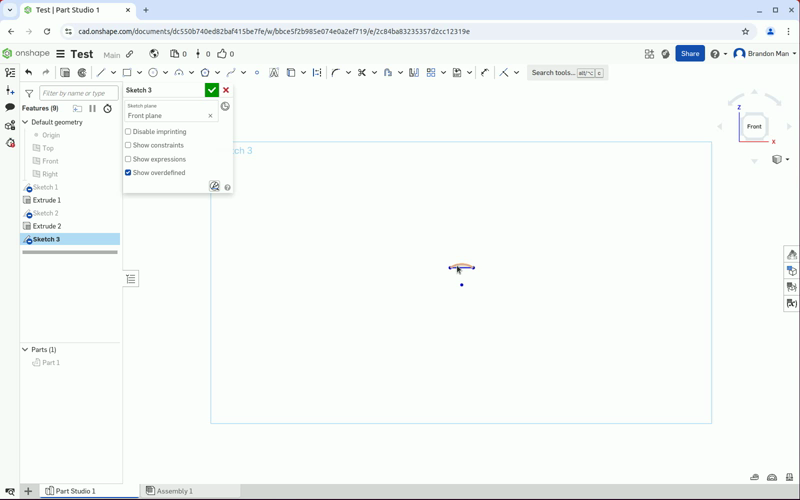
scroll(6)
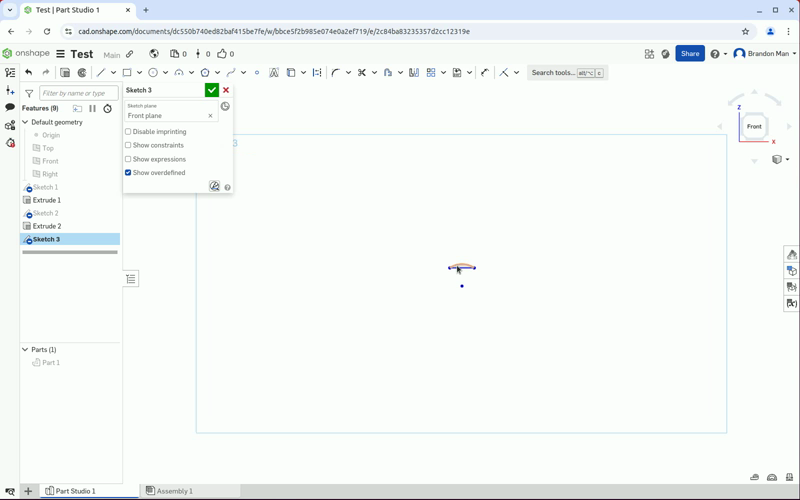
scroll(6)
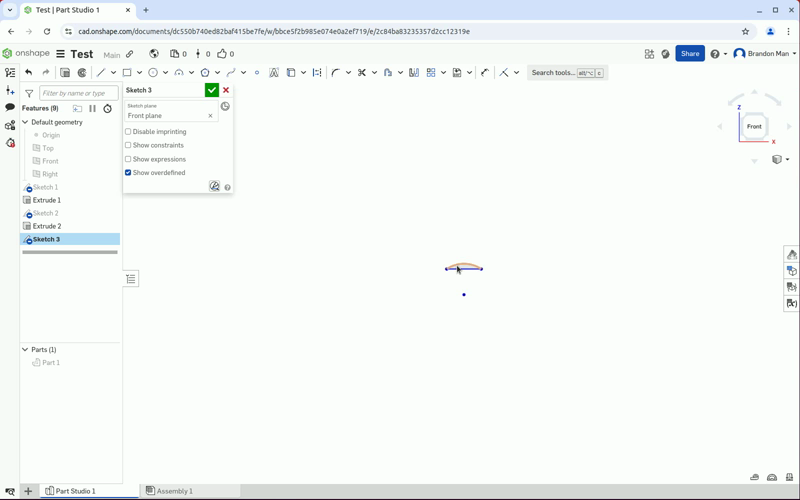
scroll(6)
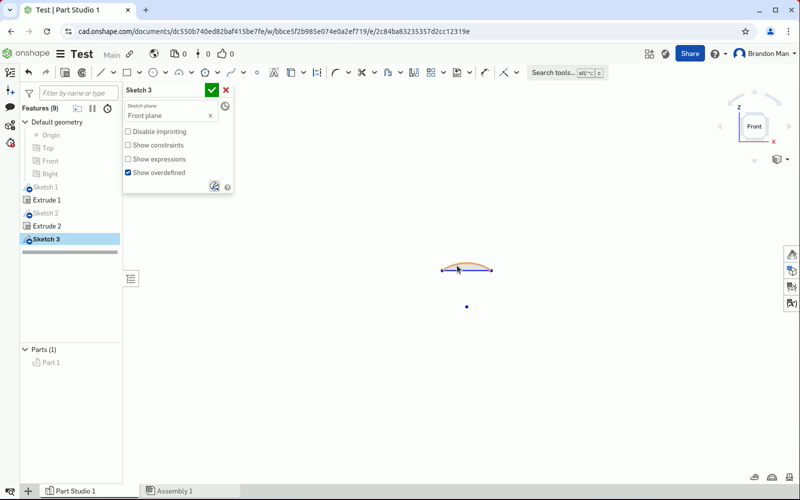
scroll(6)
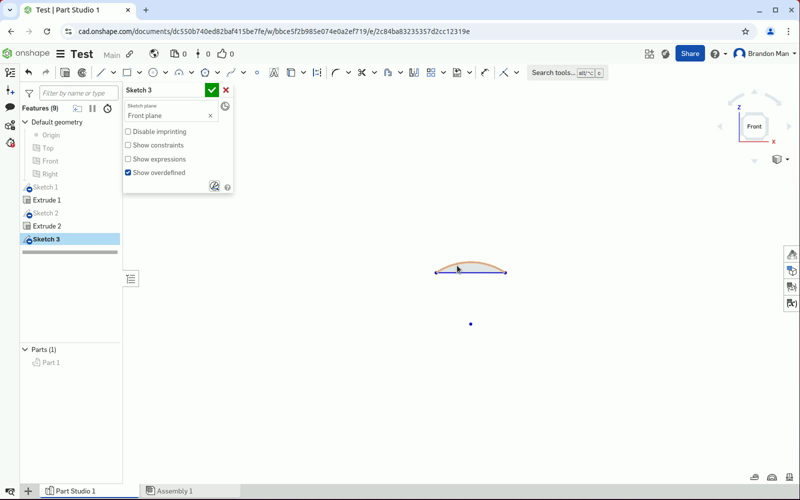
scroll(6)
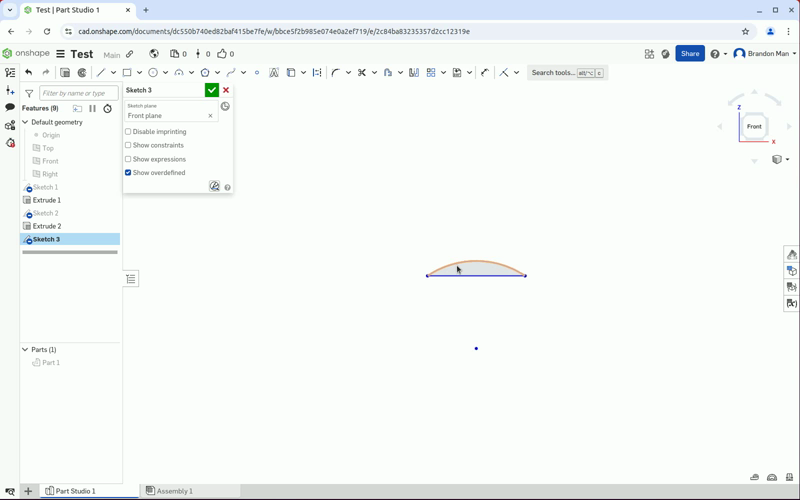
scroll(6)
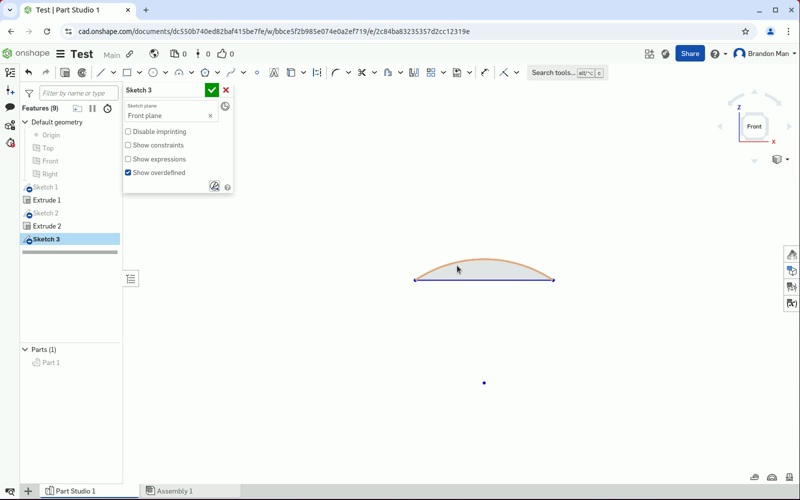
scroll(6)
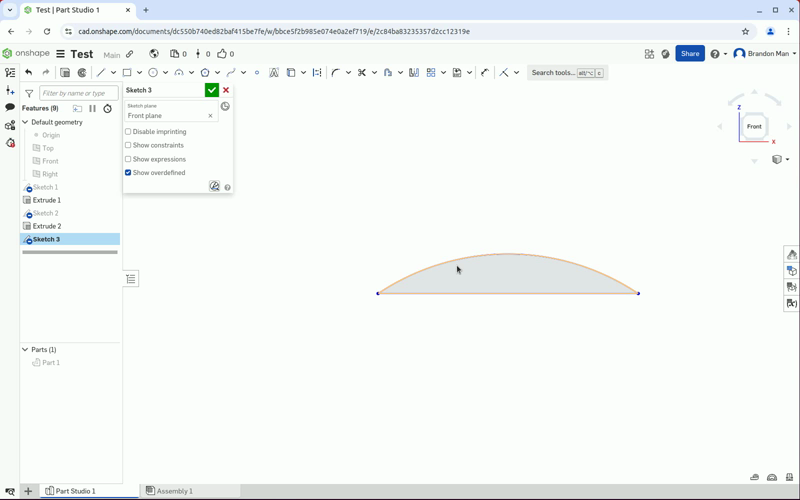
click(457, 265)
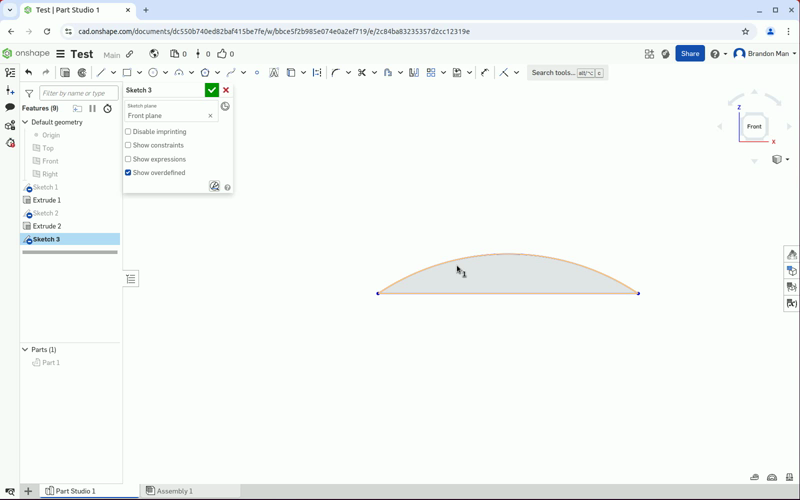
scroll(-6)
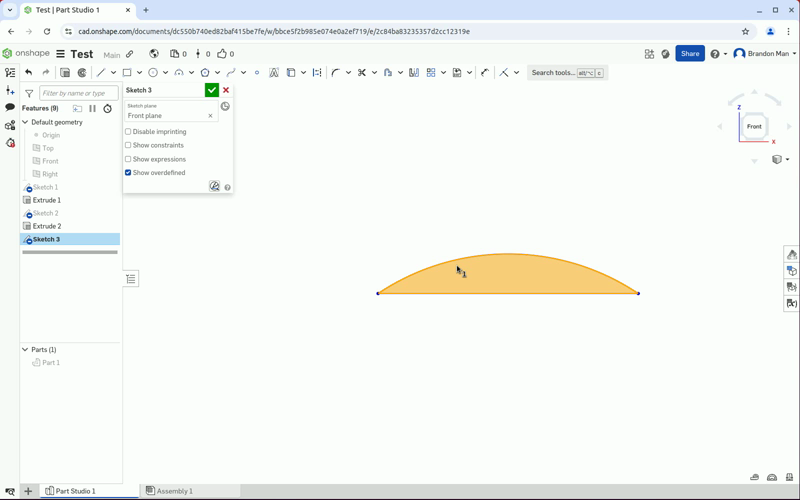
scroll(-6)
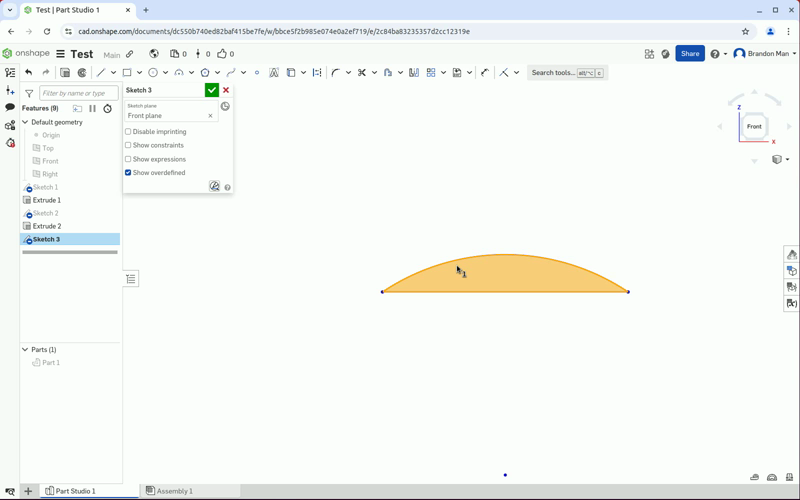
scroll(-6)
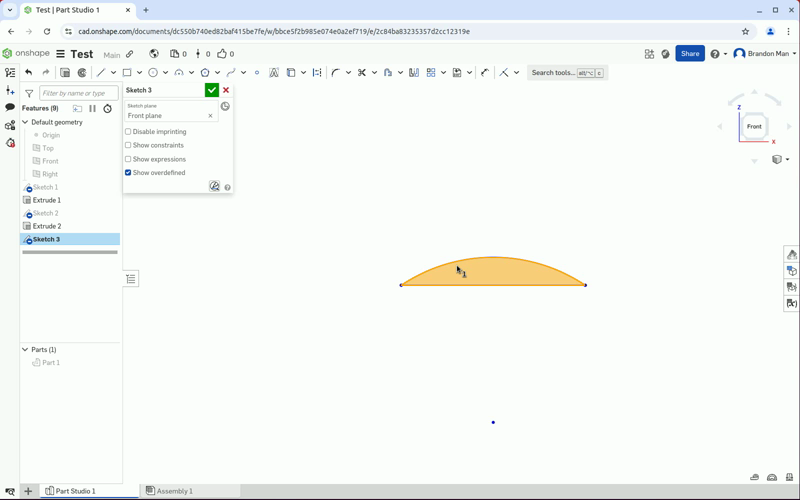
scroll(-6)
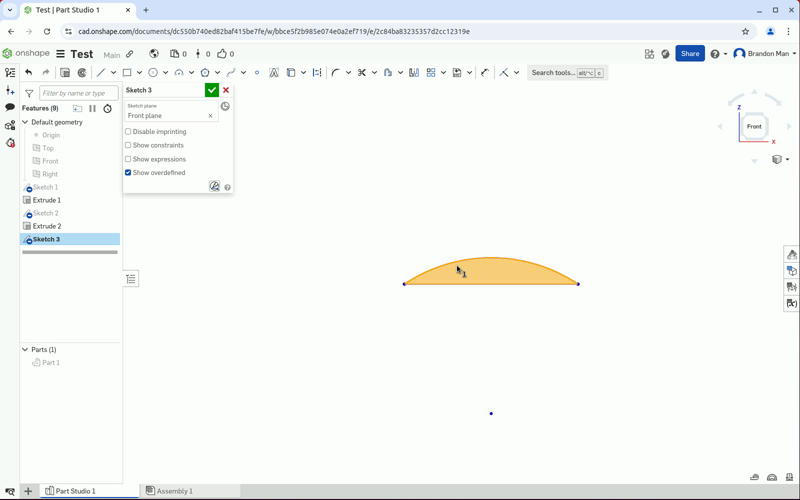
scroll(-6)
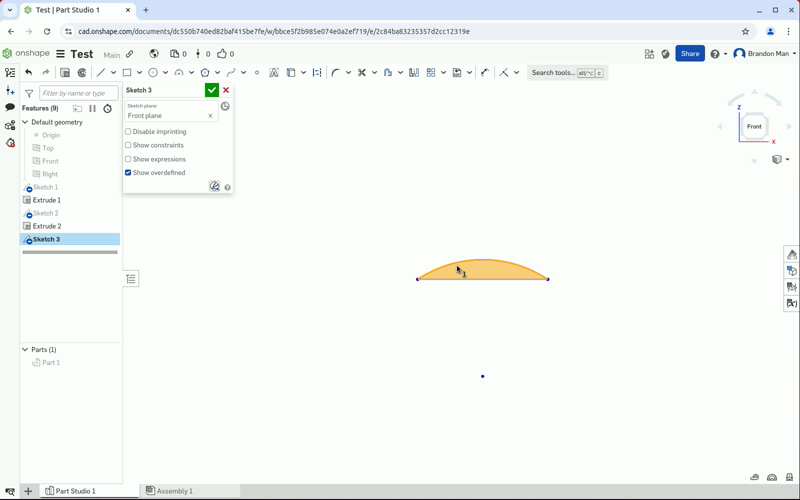
scroll(-6)
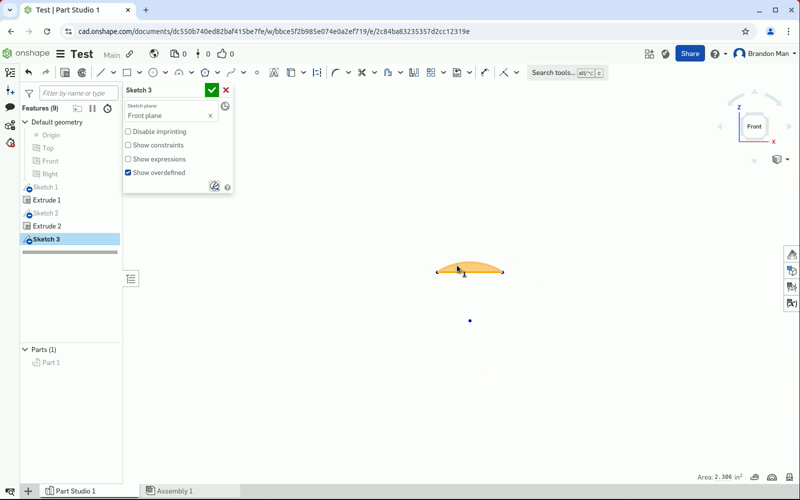
scroll(-6)
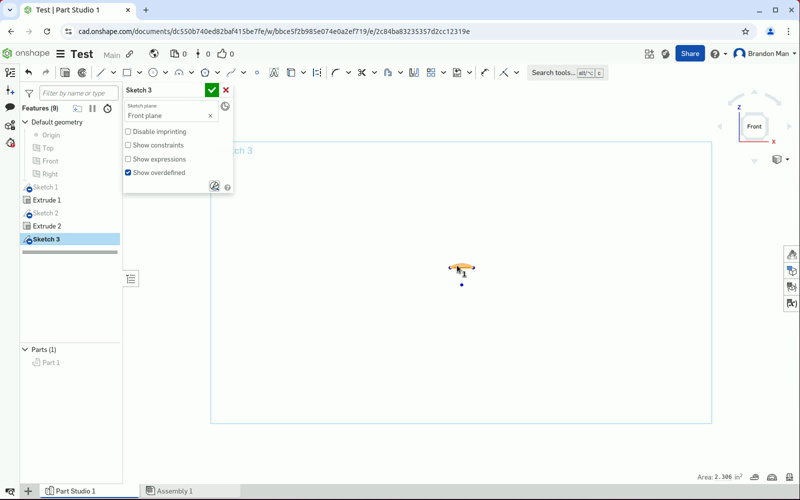
mouse_move(73, 352)
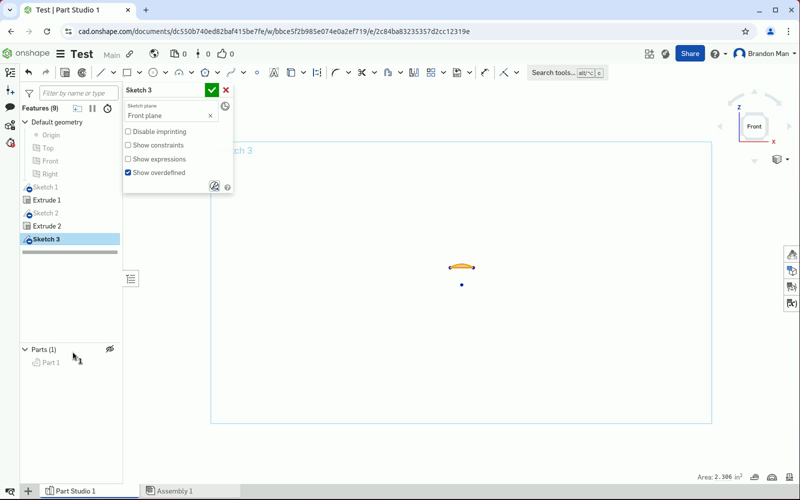
key(shift+y)
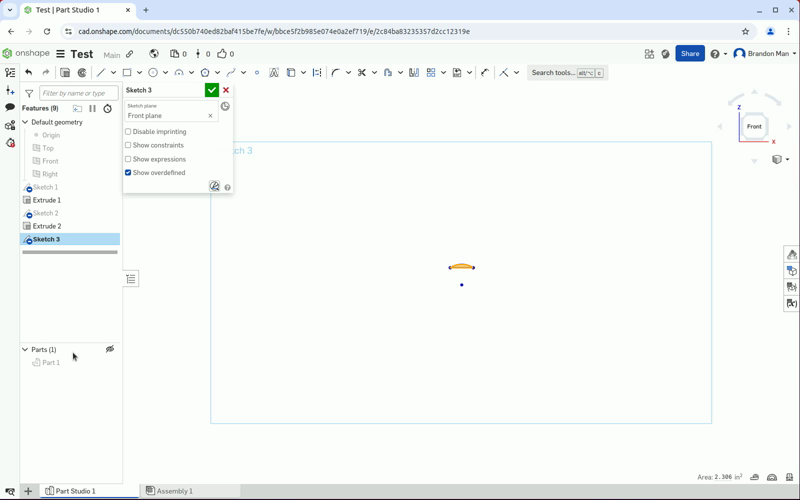
key(shift+e)
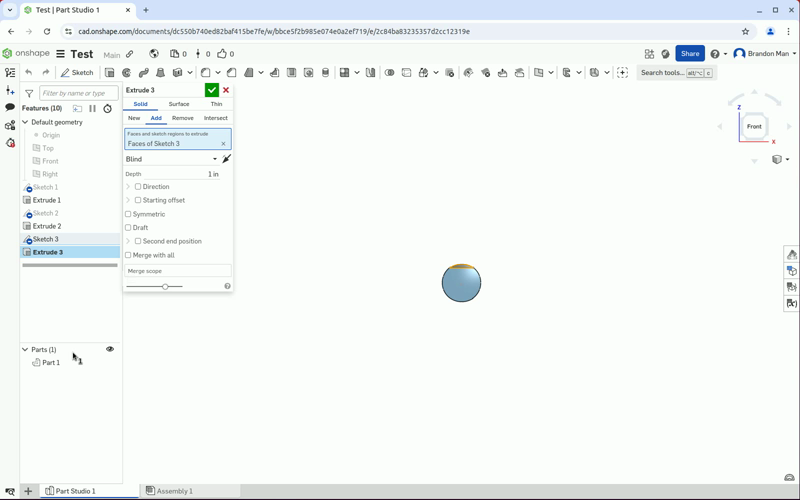
mouse_move(143, 106)
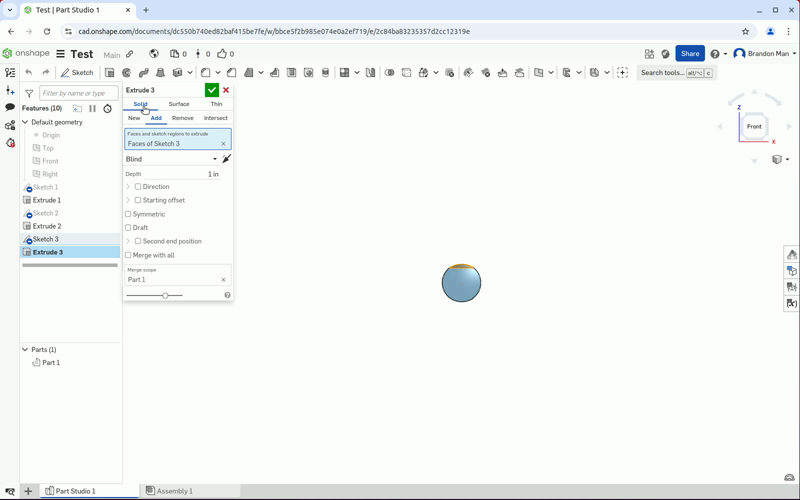
click(143, 106)
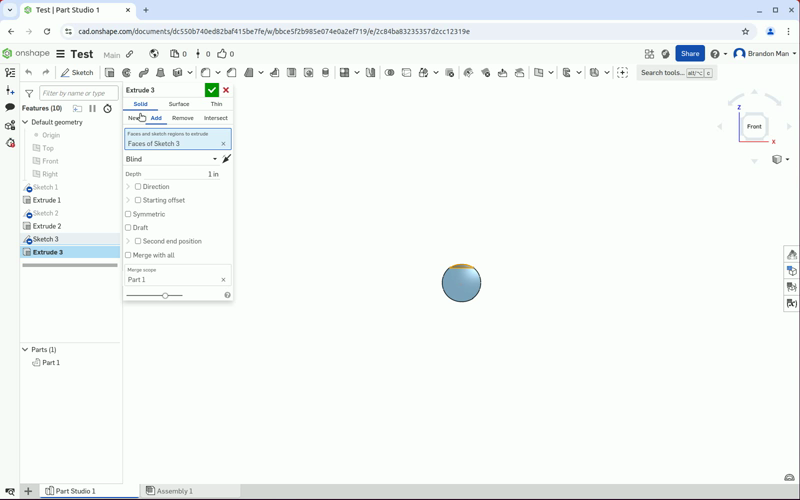
mouse_move(137, 120)
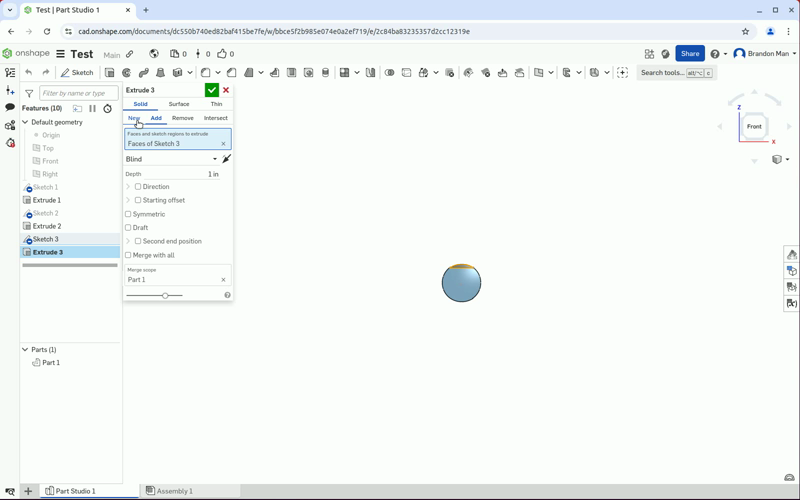
click(137, 120)
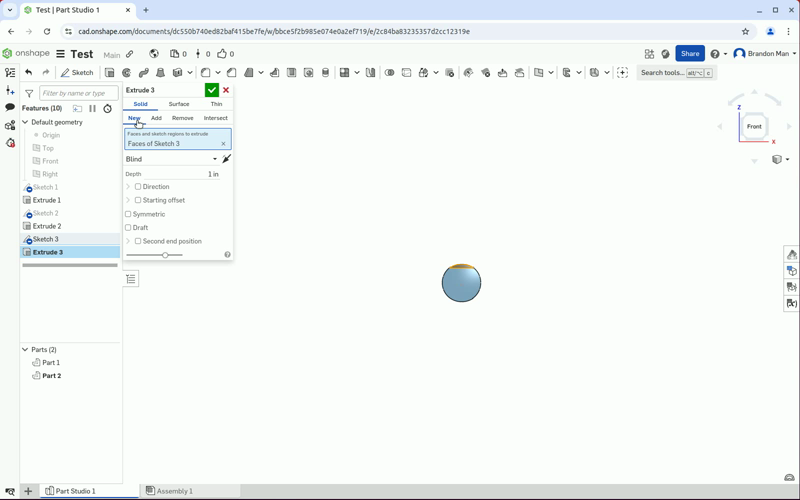
key(tab, 4)
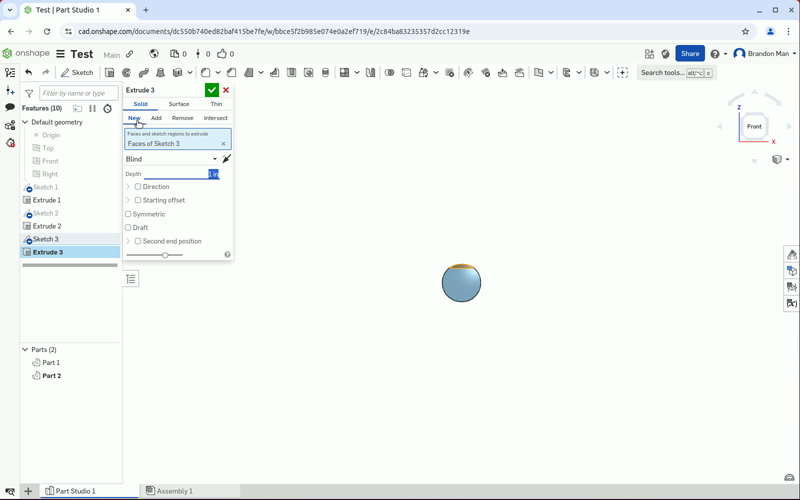
text(-4.814)
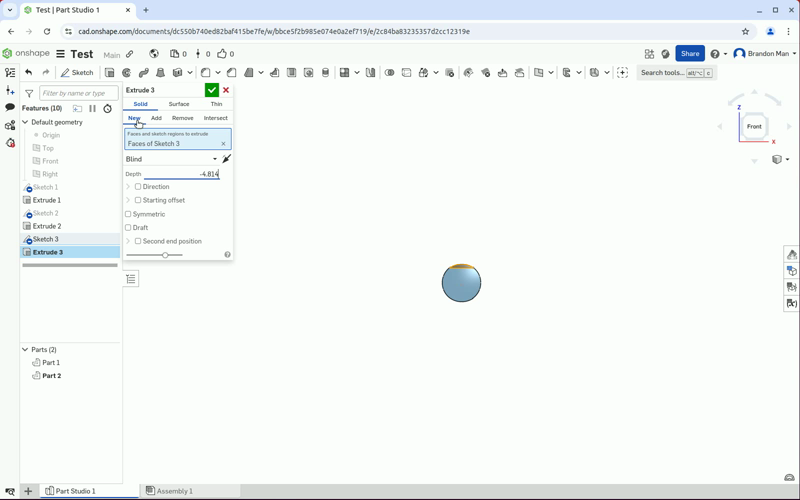
key(enter)
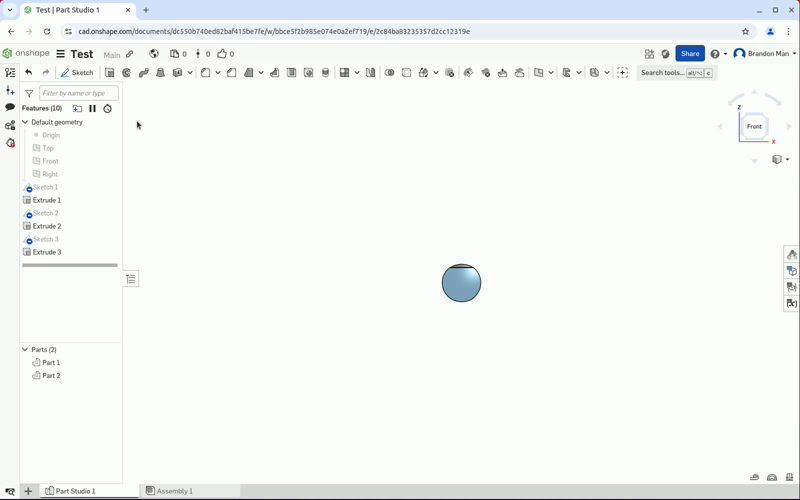
key(shift+h)
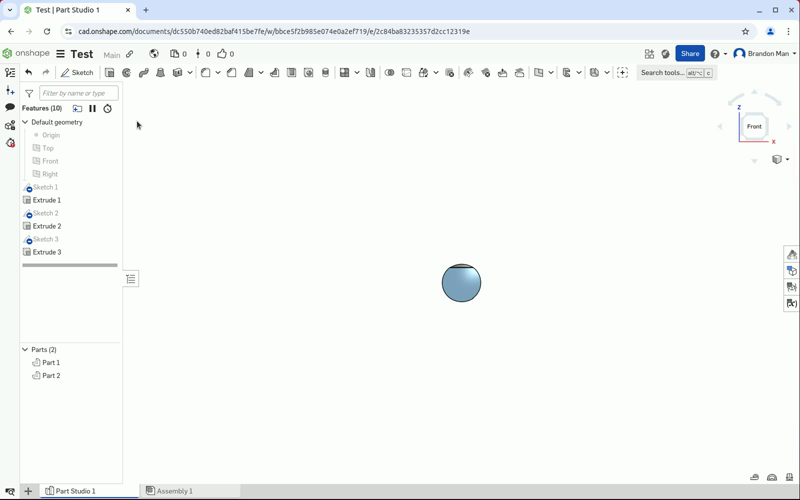
key(shift+h)
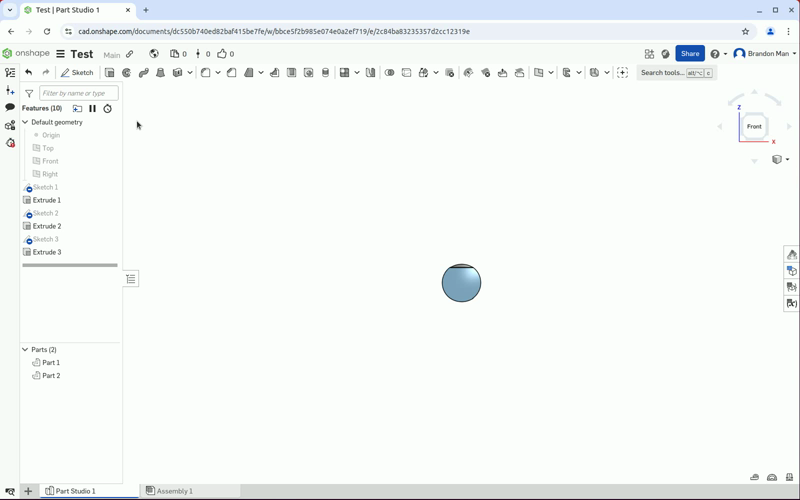
mouse_move(73, 189)
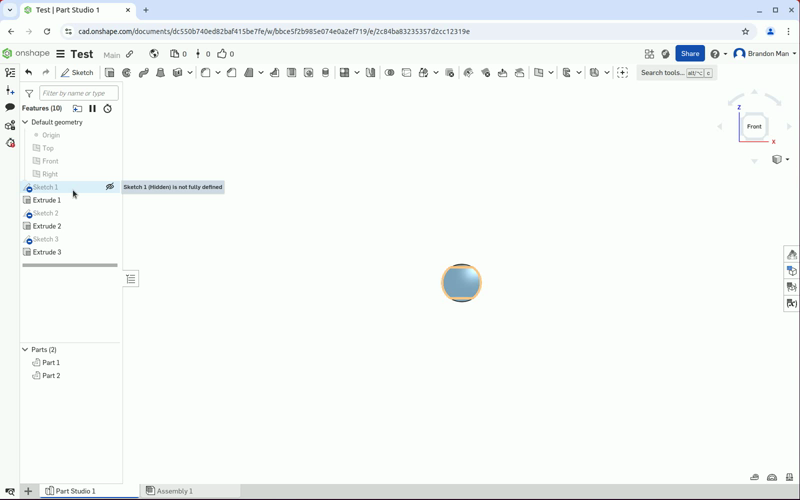
click(73, 189)
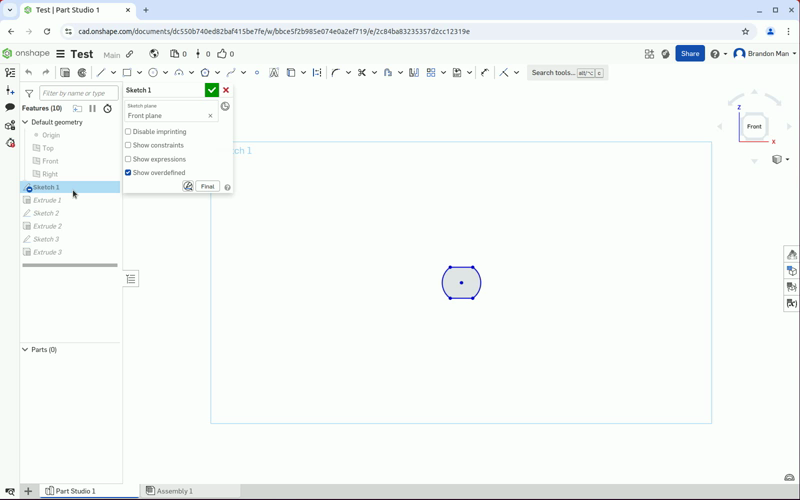
mouse_move(229, 92)
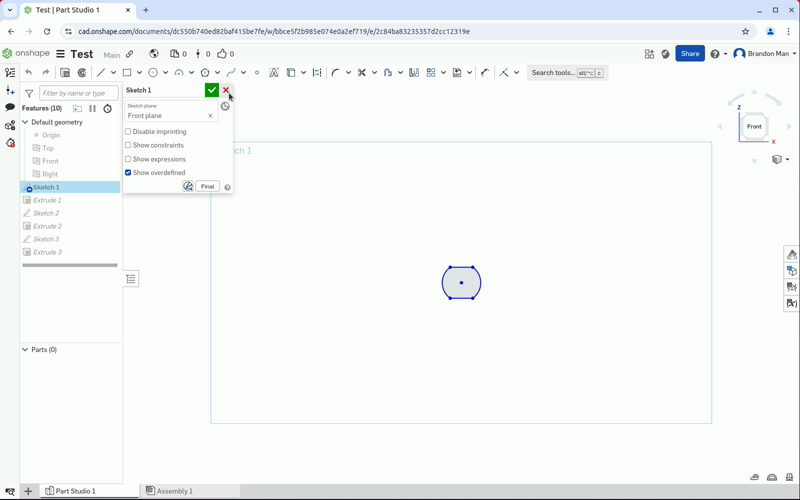
click(229, 92)
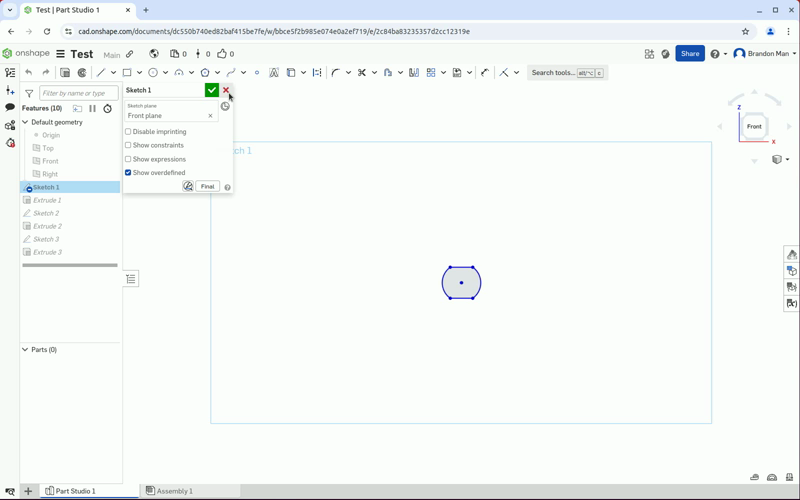
key(shift+s)
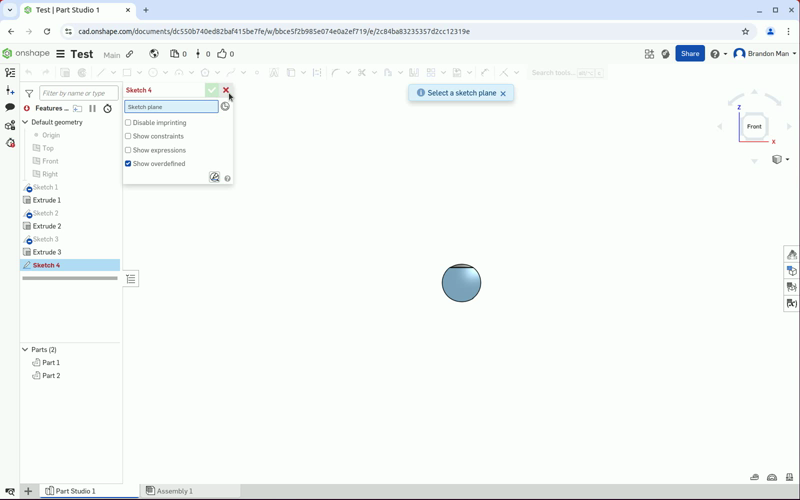
mouse_move(73, 163)
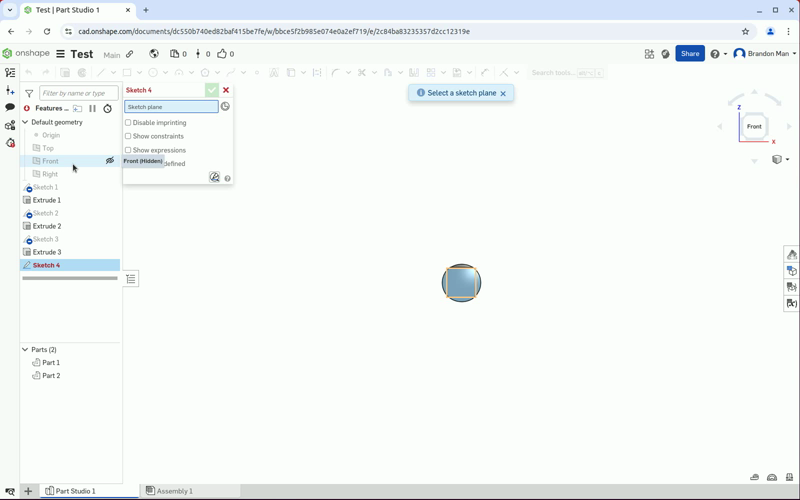
click(73, 163)
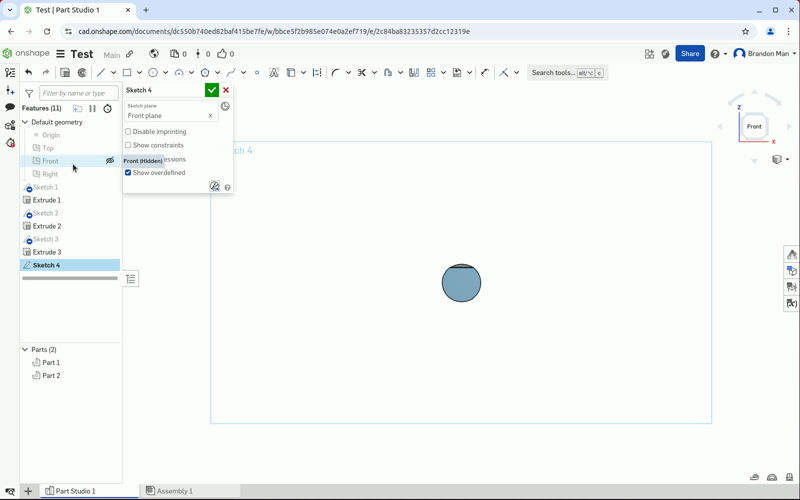
mouse_move(73, 352)
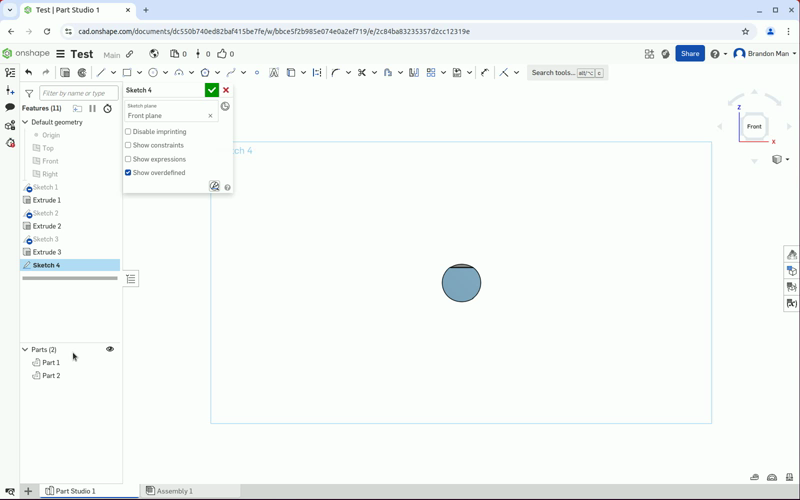
key(y)
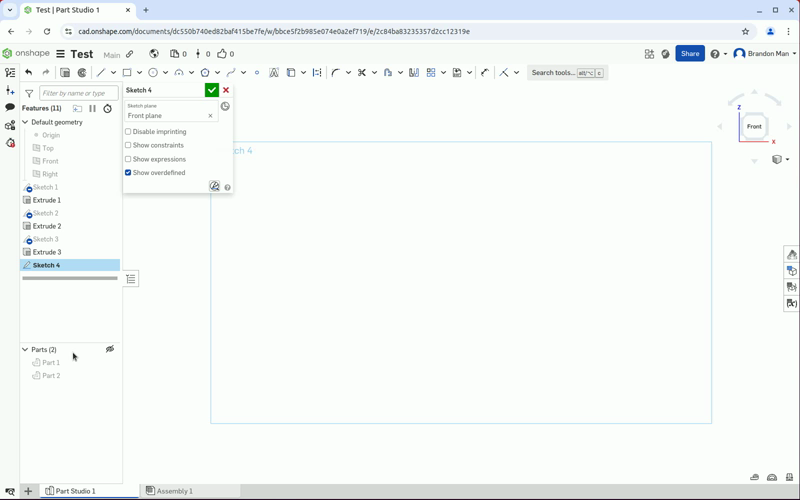
key(l)
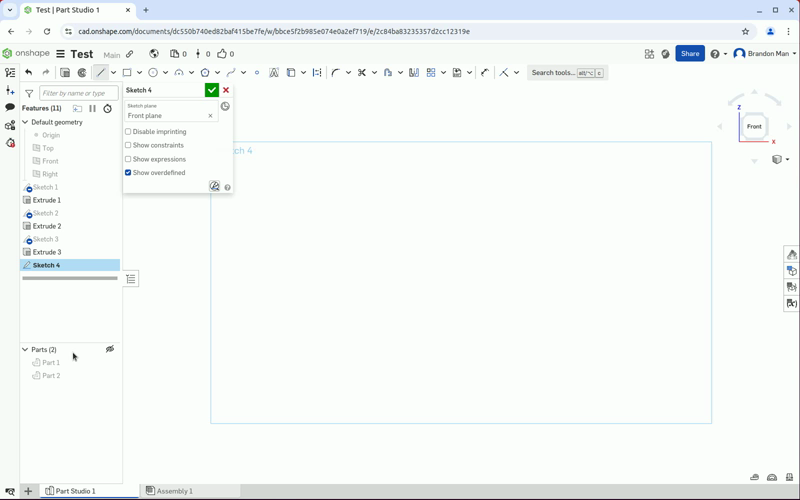
key_down(shift)
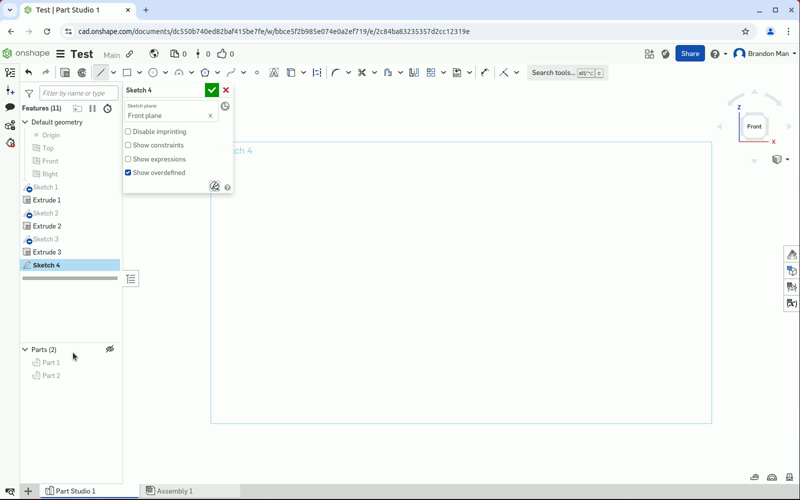
mouse_move(434, 298)
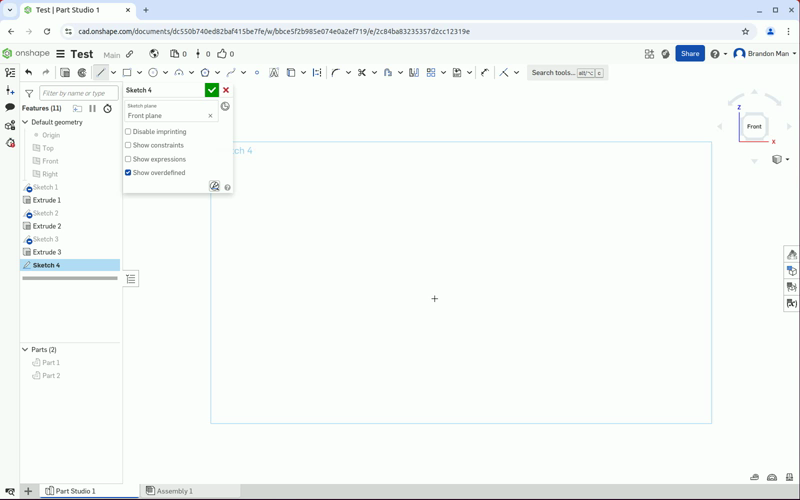
click(434, 298)
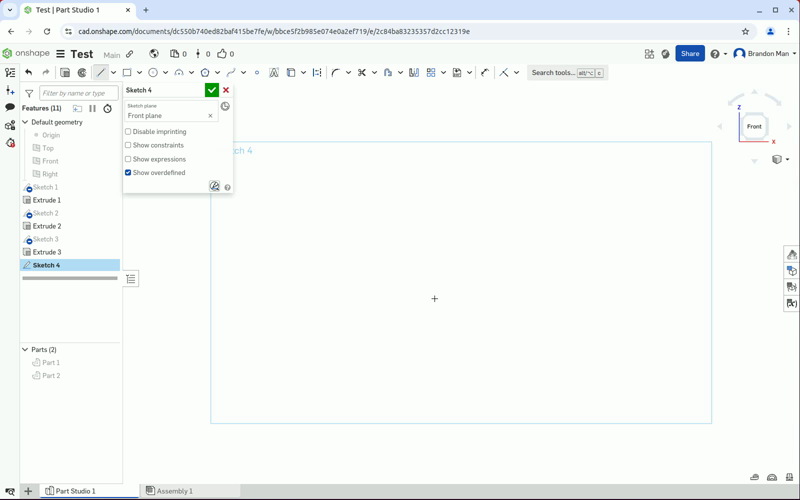
key_up(shift)
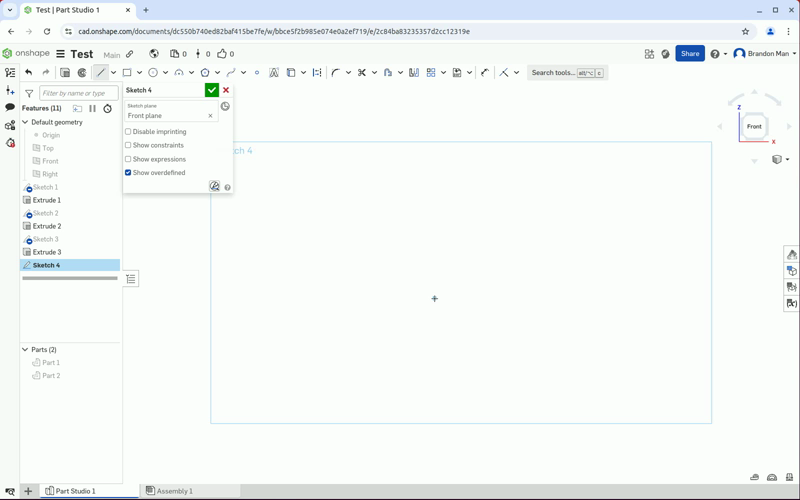
key_down(shift)
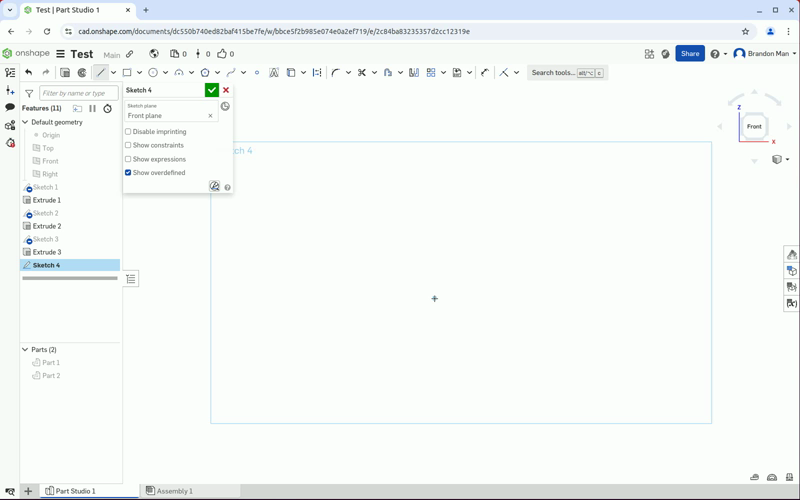
mouse_move(464, 298)
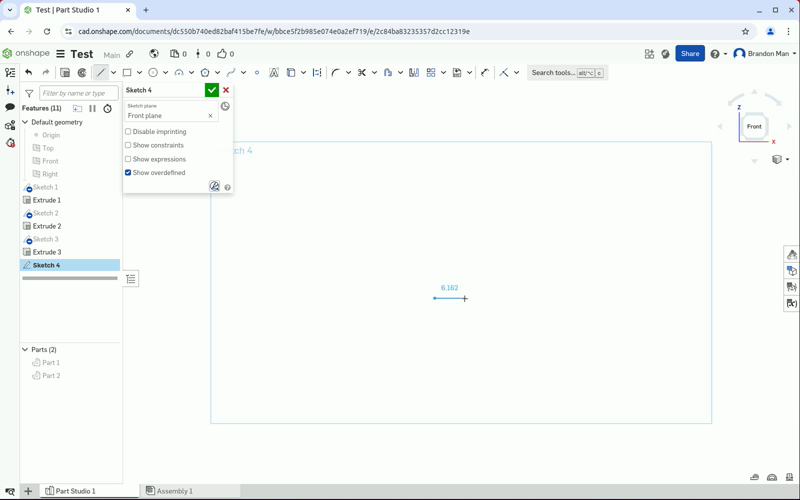
mouse_move(450, 298)
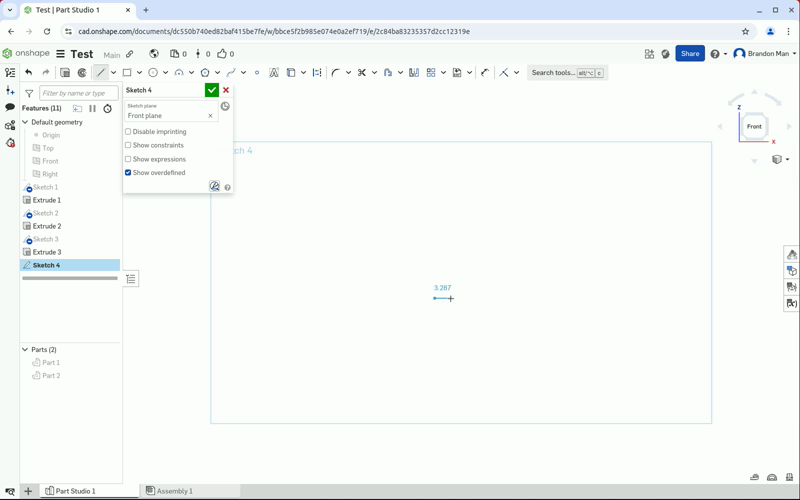
click(450, 298)
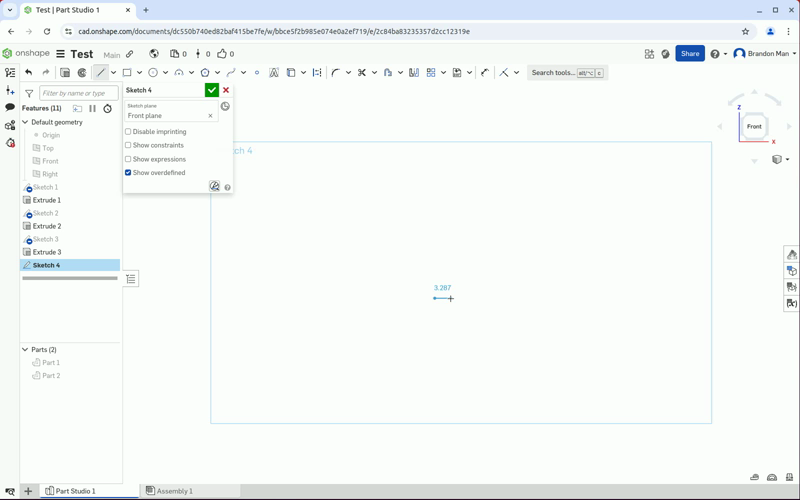
key_up(shift)
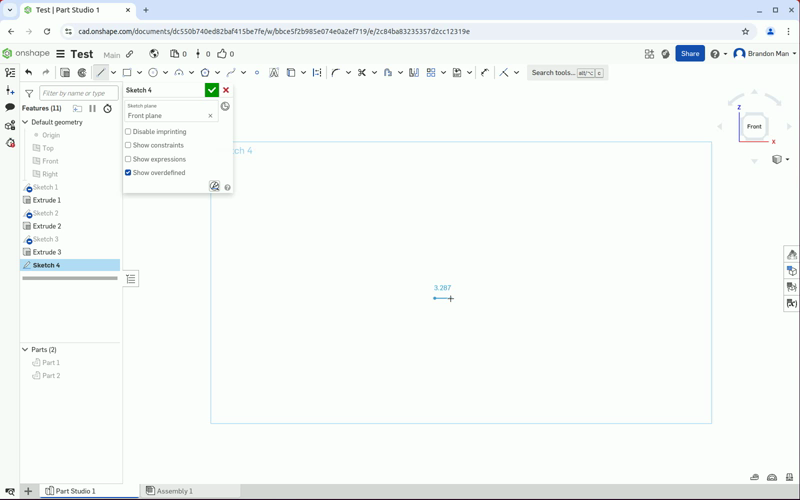
key(esc)
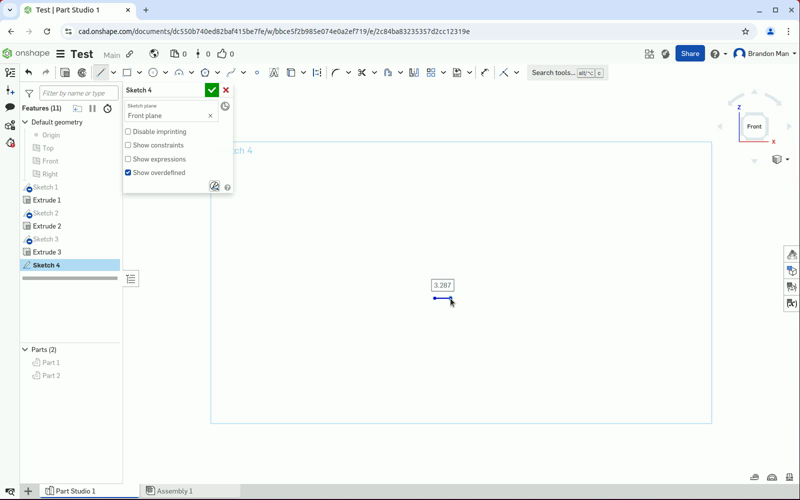
key(a)
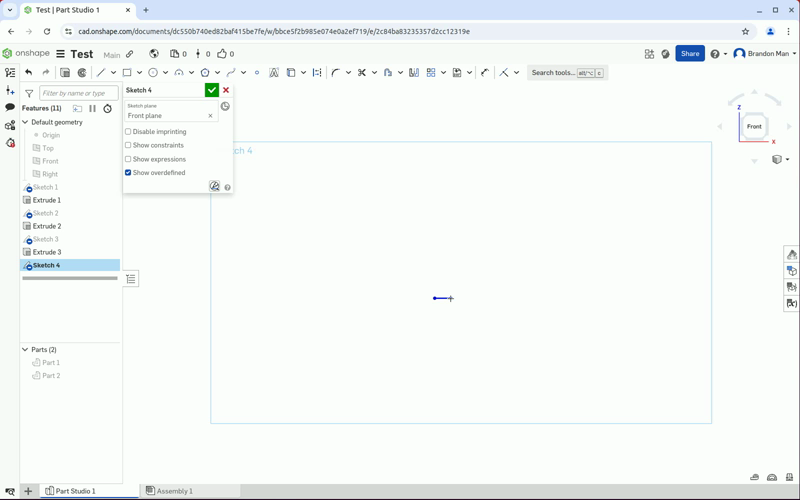
mouse_move(450, 298)
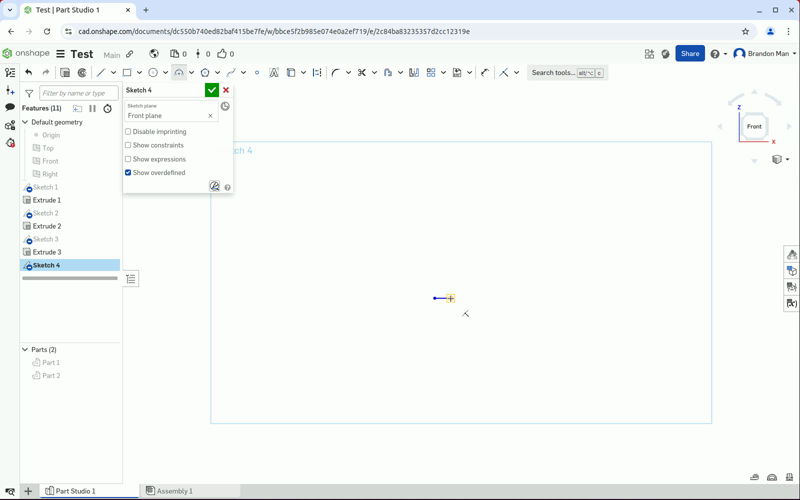
click(450, 298)
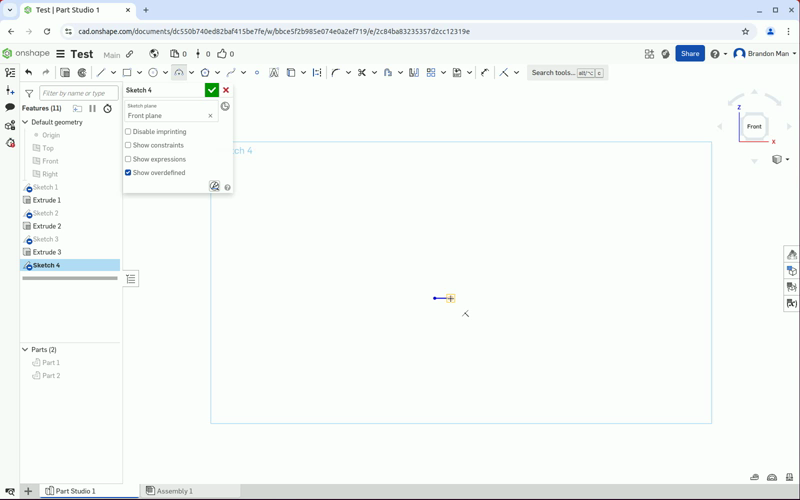
key_down(shift)
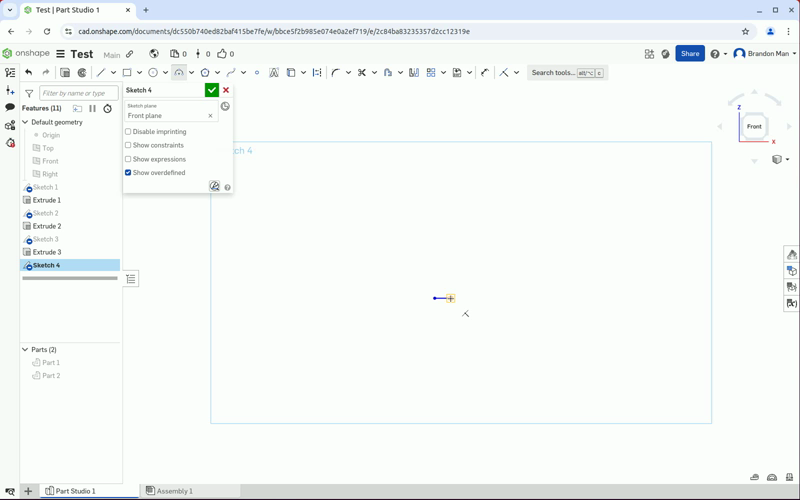
mouse_move(450, 267)
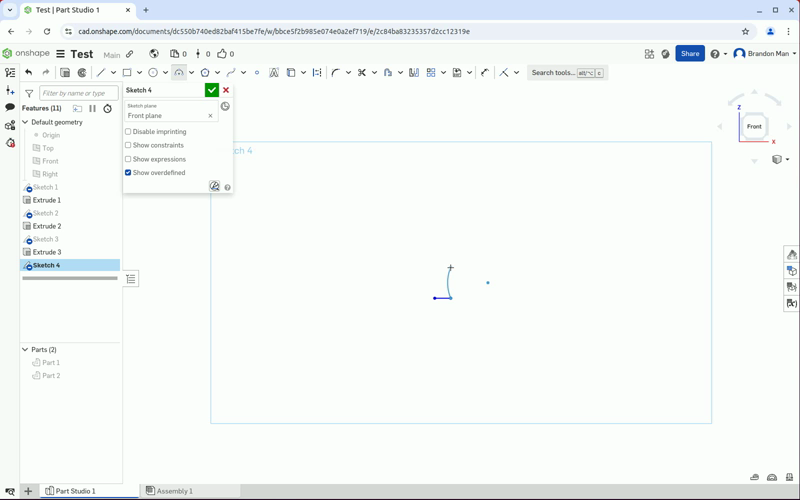
click(450, 267)
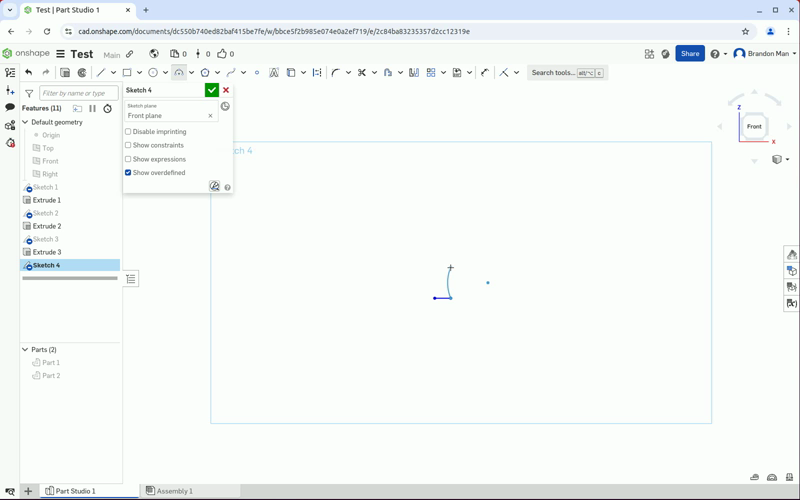
mouse_move(442, 282)
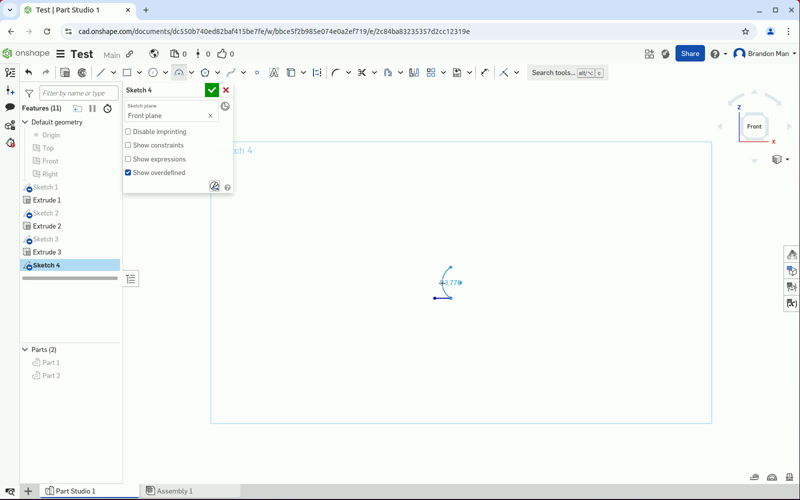
click(442, 282)
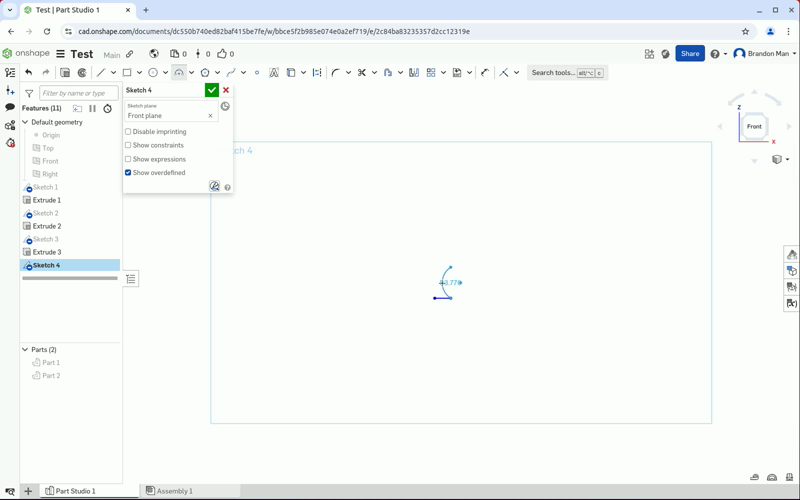
key_up(shift)
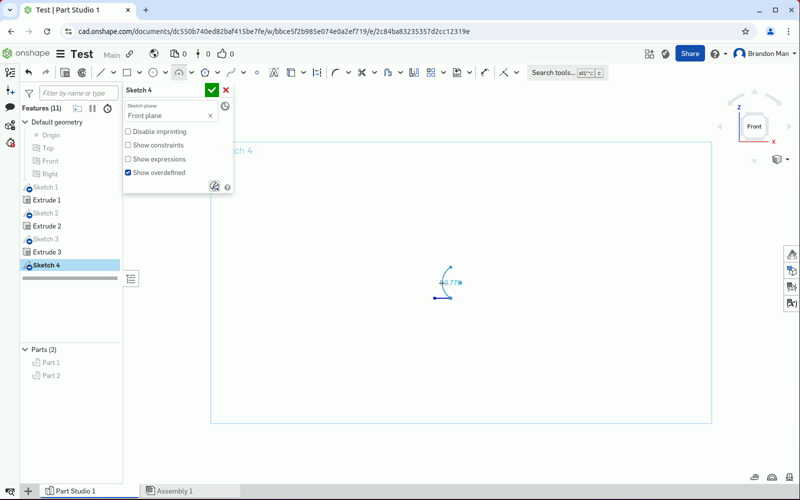
key(esc)
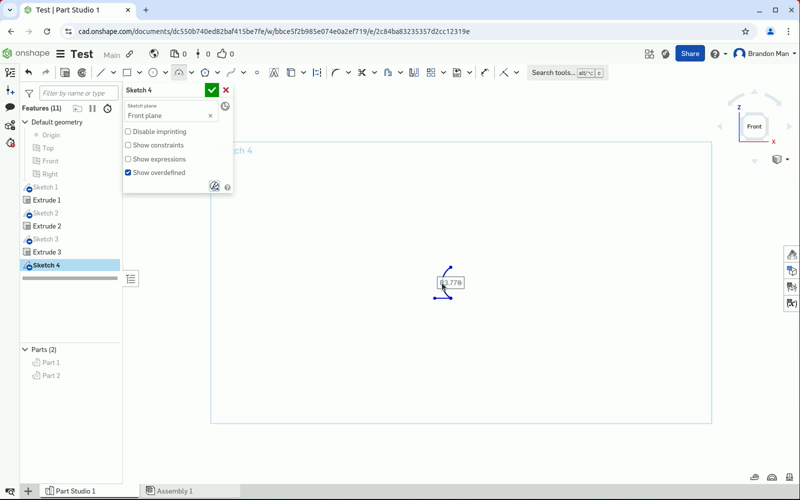
key(l)
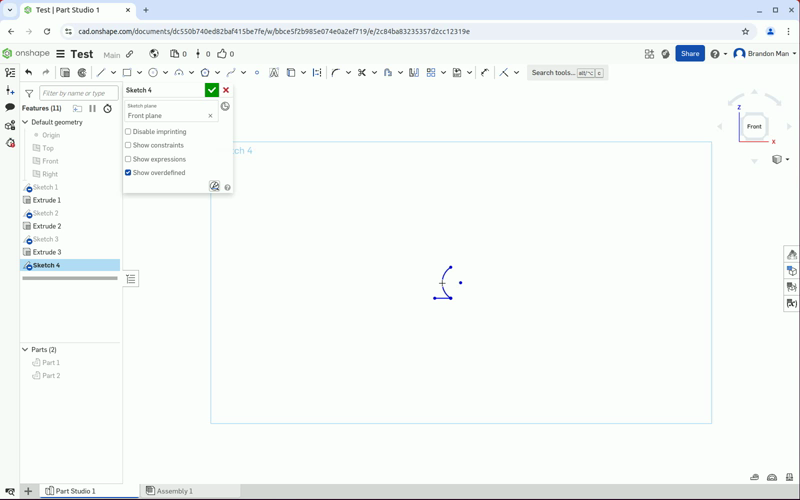
mouse_move(450, 267)
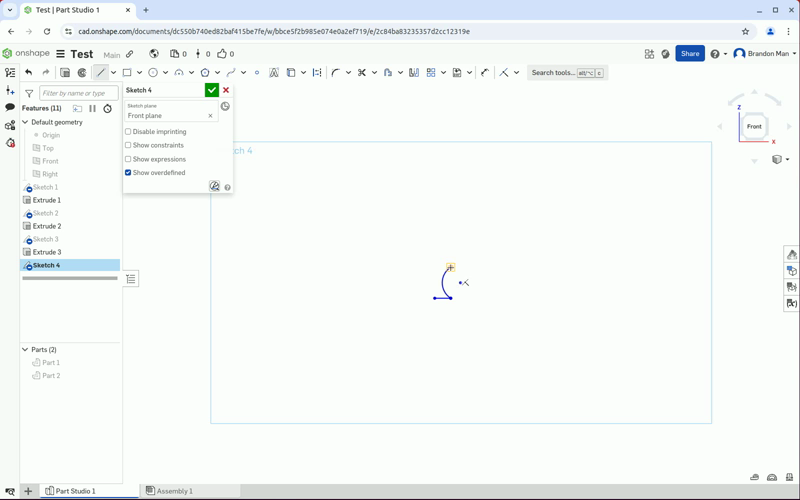
click(450, 267)
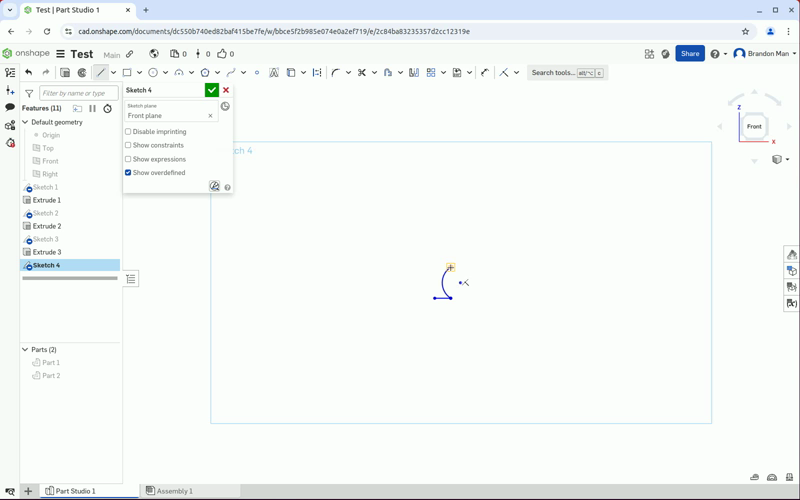
key_down(shift)
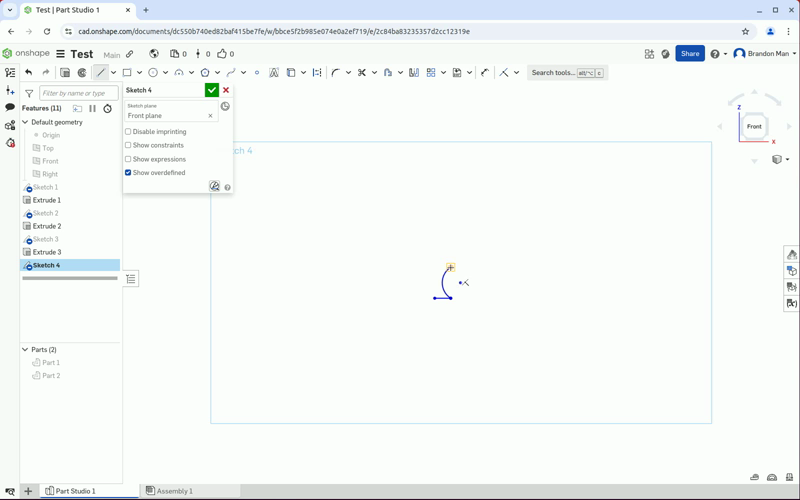
mouse_move(480, 267)
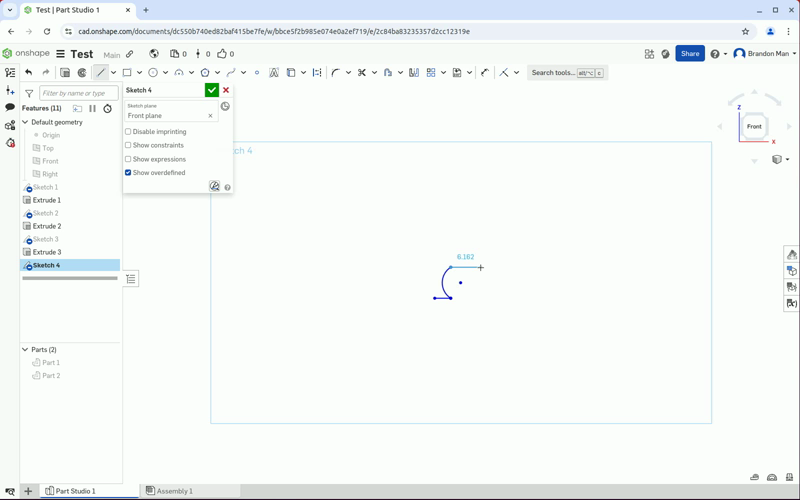
mouse_move(434, 267)
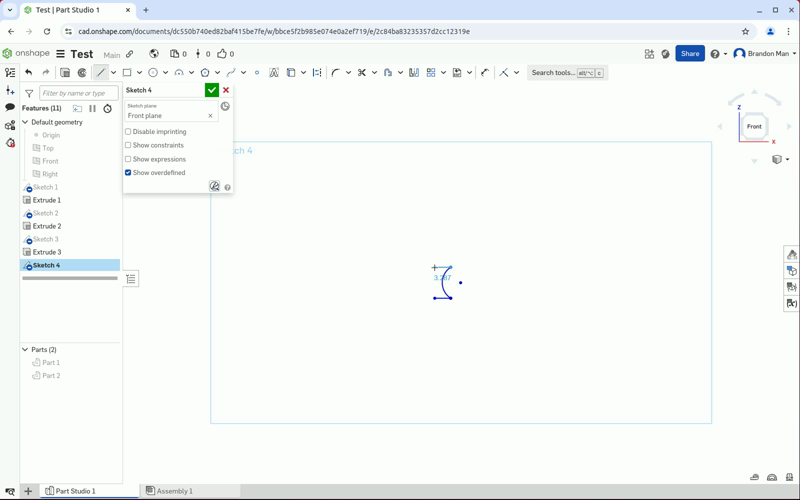
click(434, 267)
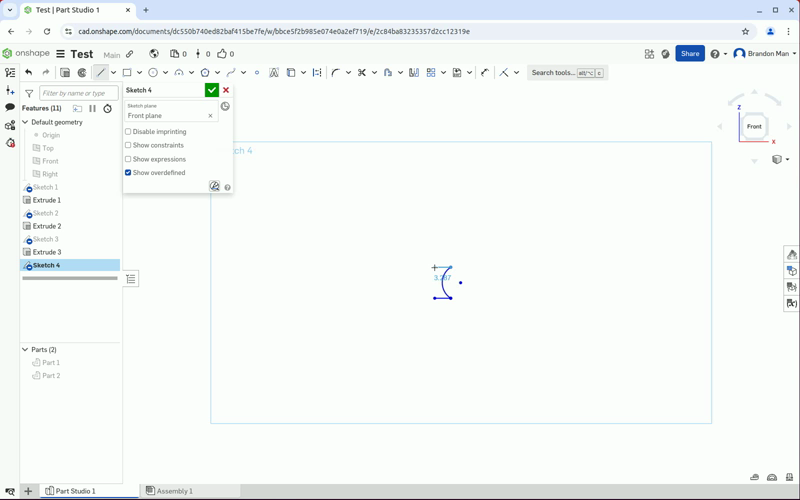
key_up(shift)
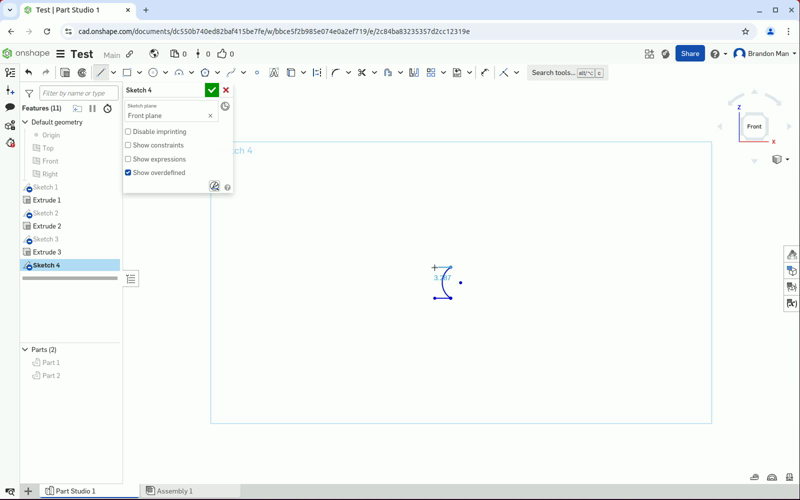
mouse_move(464, 267)
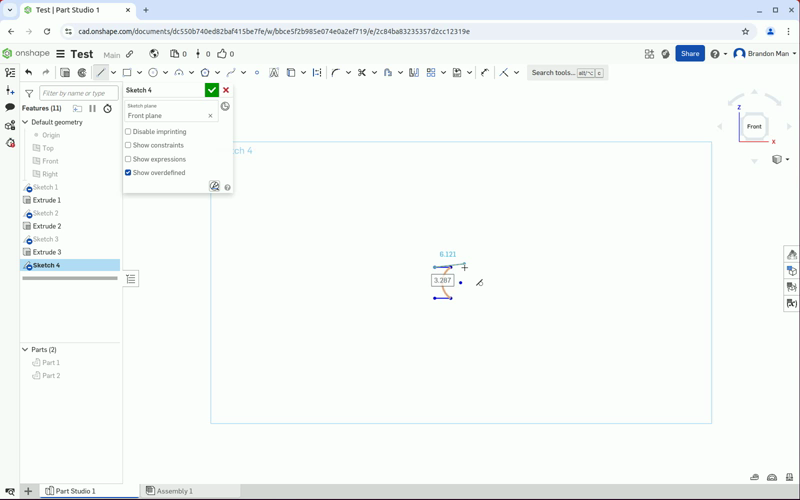
key_down(shift)
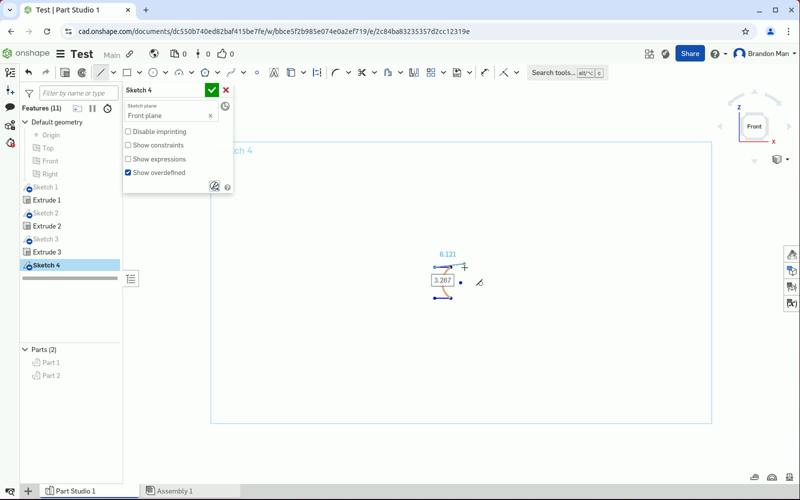
mouse_move(434, 298)
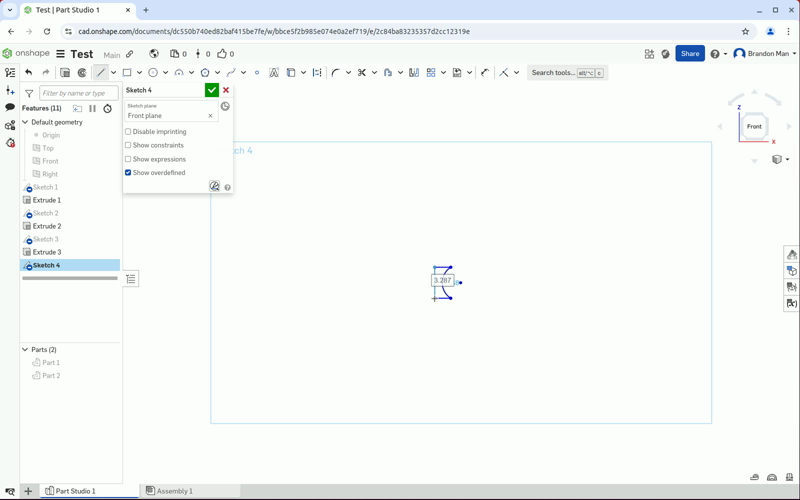
key_up(shift)
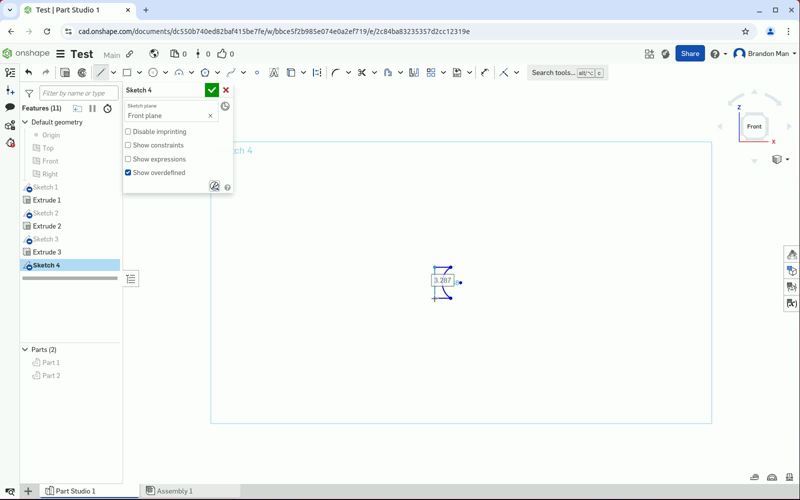
click(434, 298)
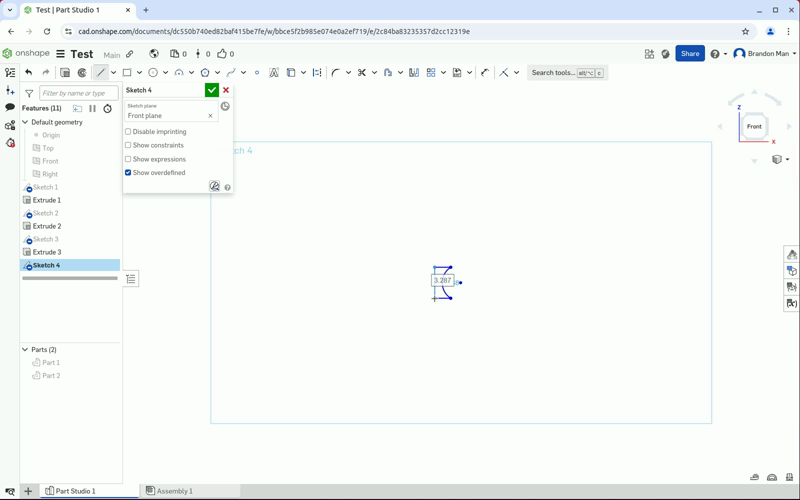
key(esc)
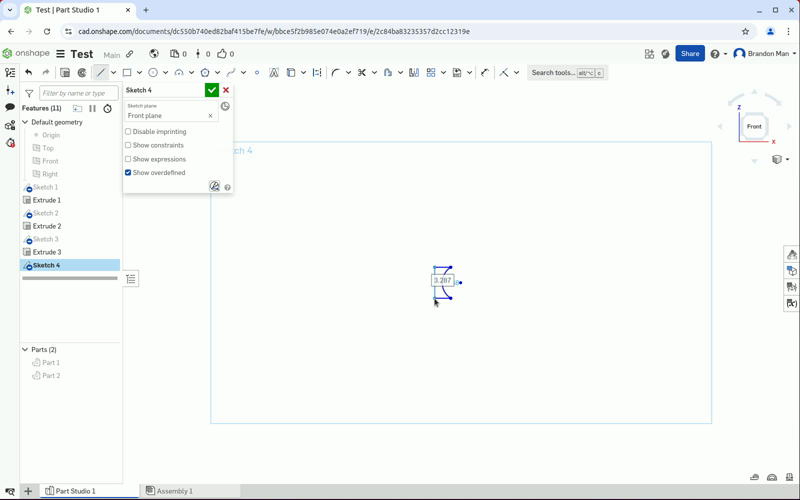
mouse_move(436, 283)
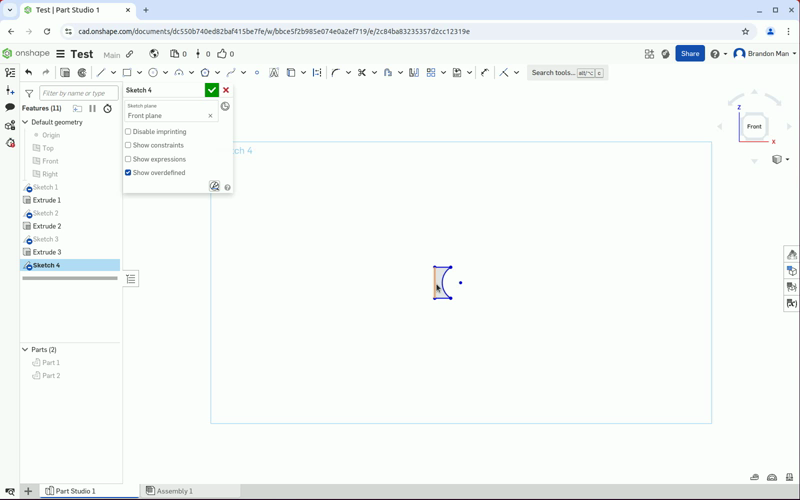
scroll(6)
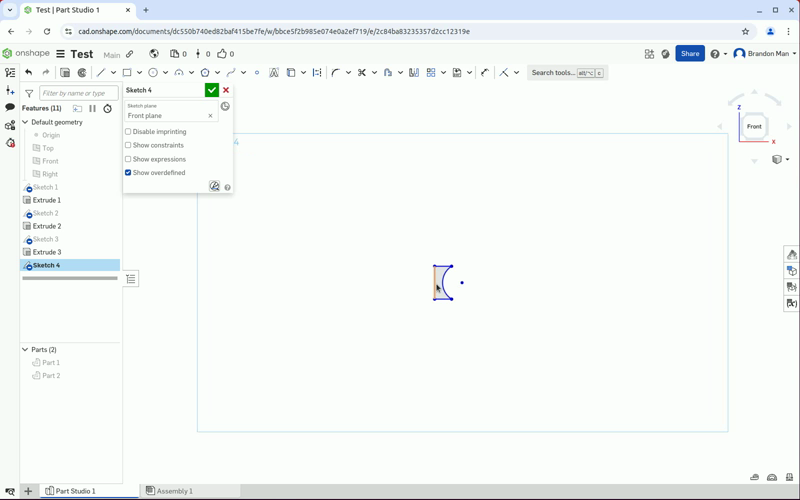
scroll(6)
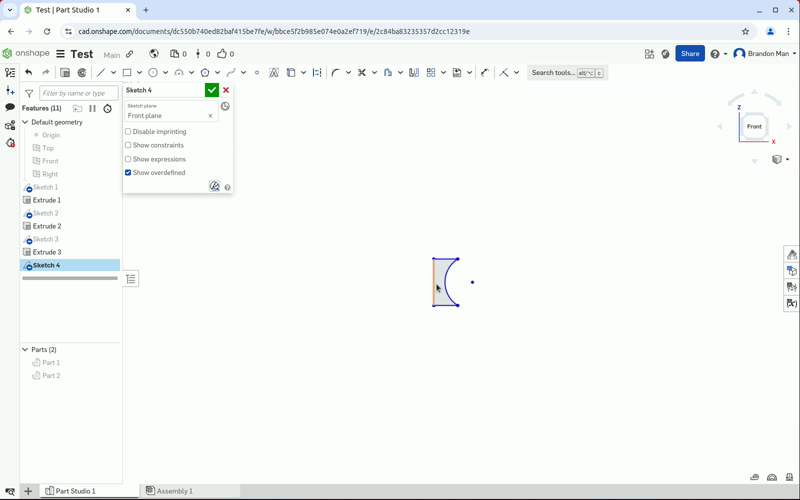
scroll(6)
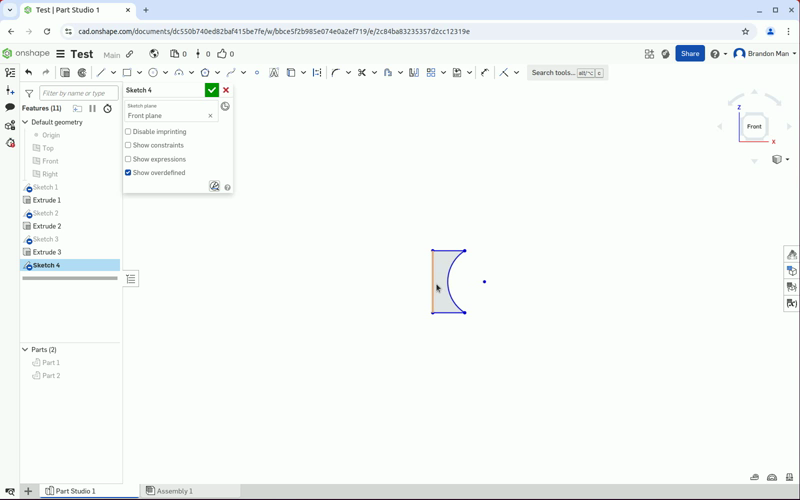
scroll(6)
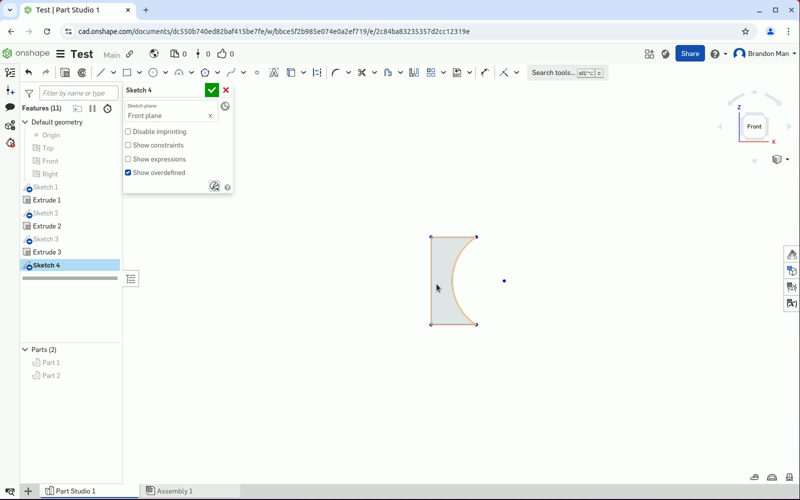
scroll(6)
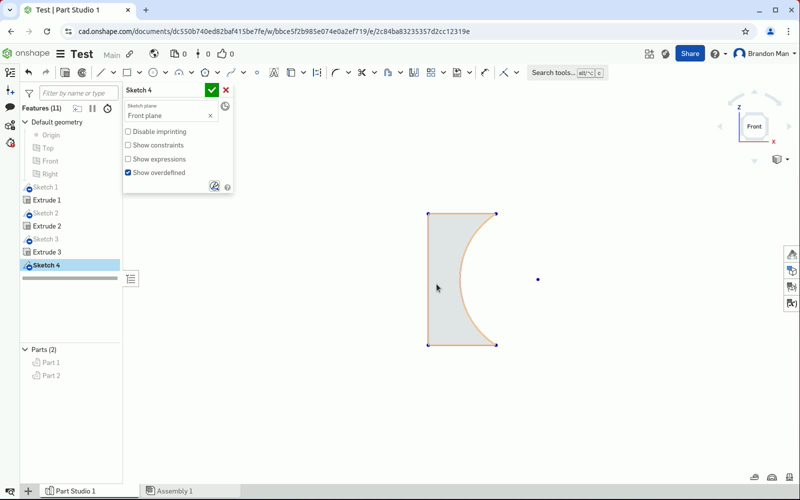
scroll(6)
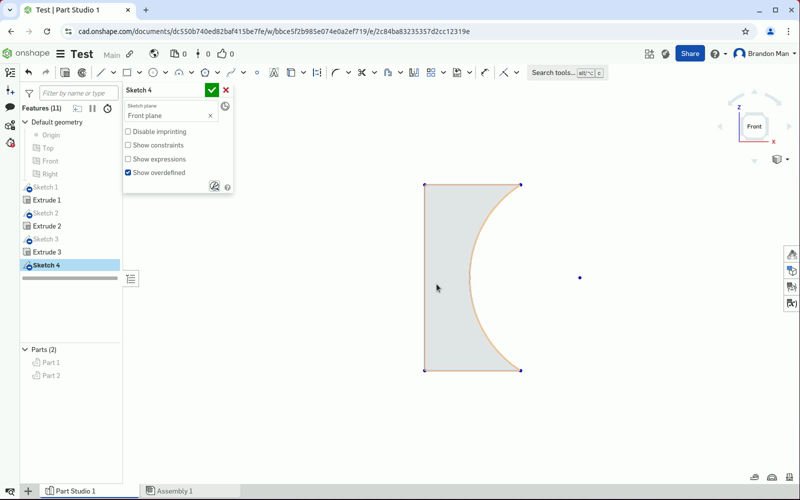
scroll(6)
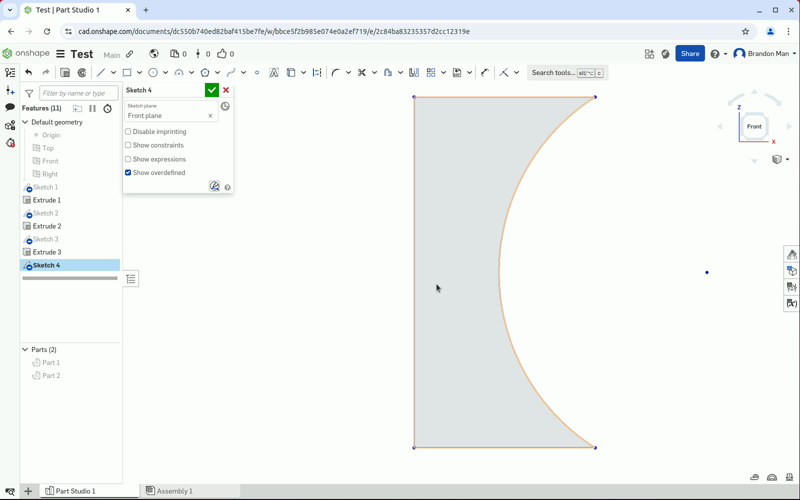
click(436, 283)
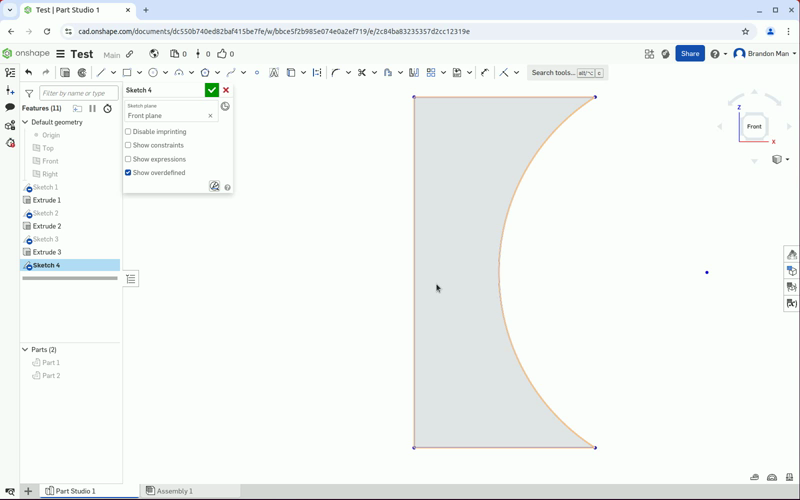
scroll(-6)
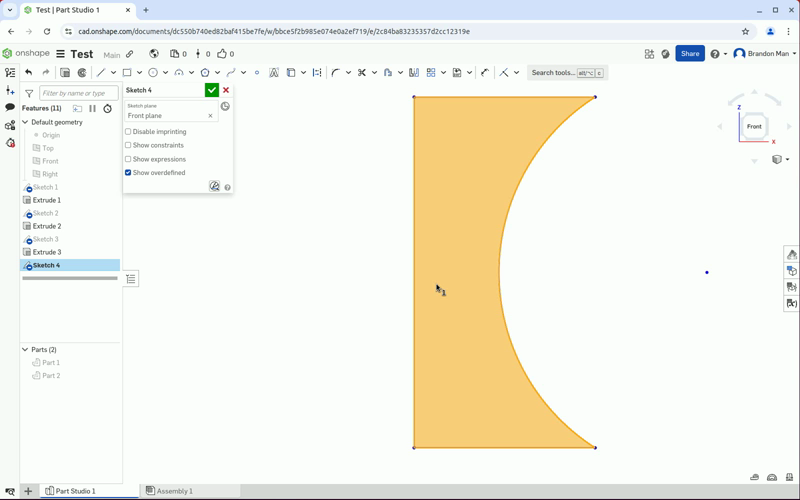
scroll(-6)
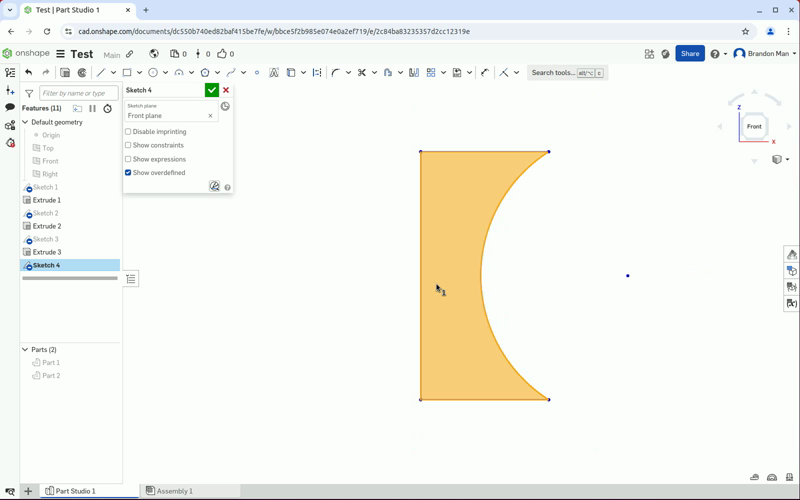
scroll(-6)
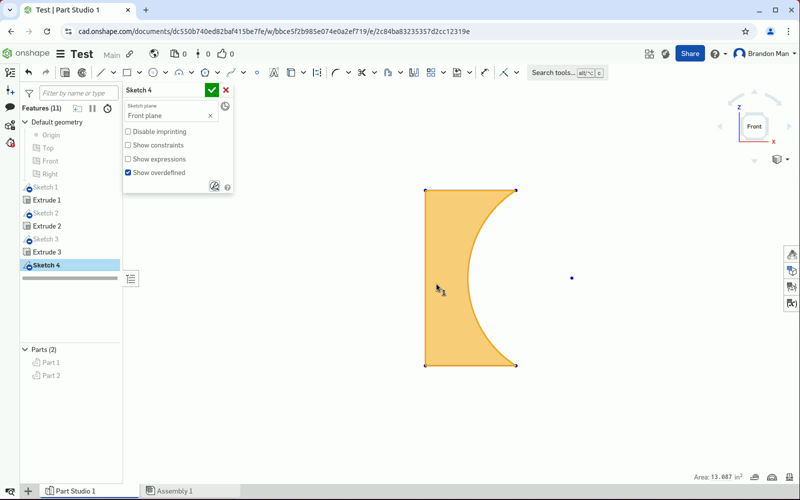
scroll(-6)
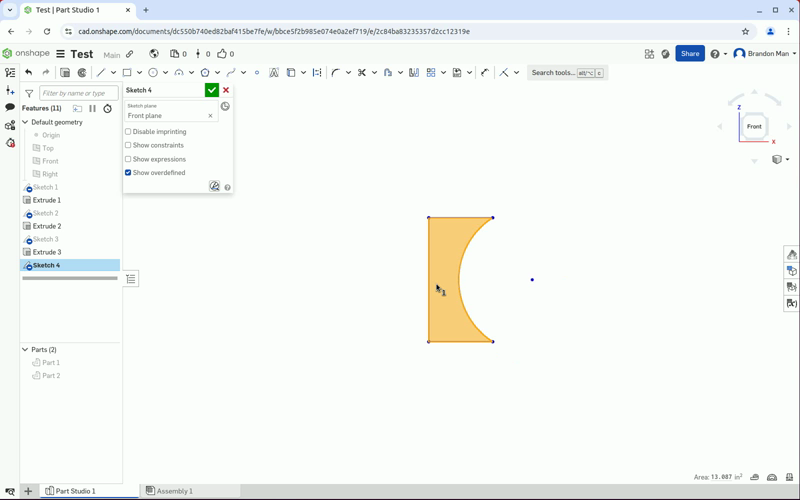
scroll(-6)
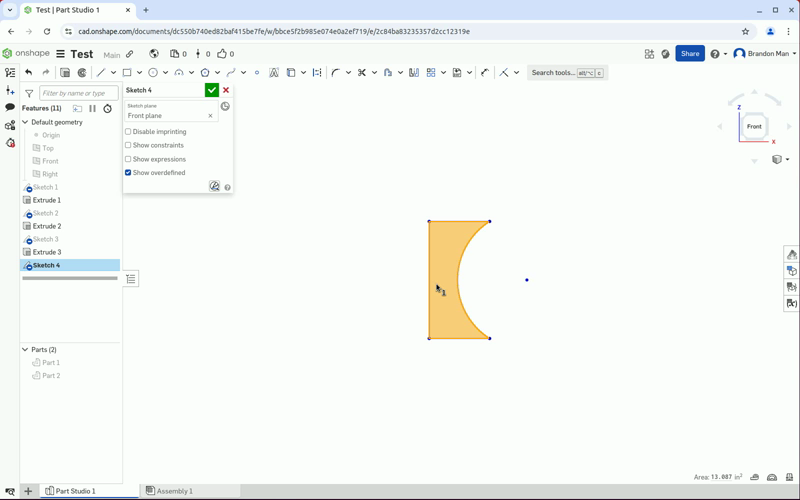
scroll(-6)
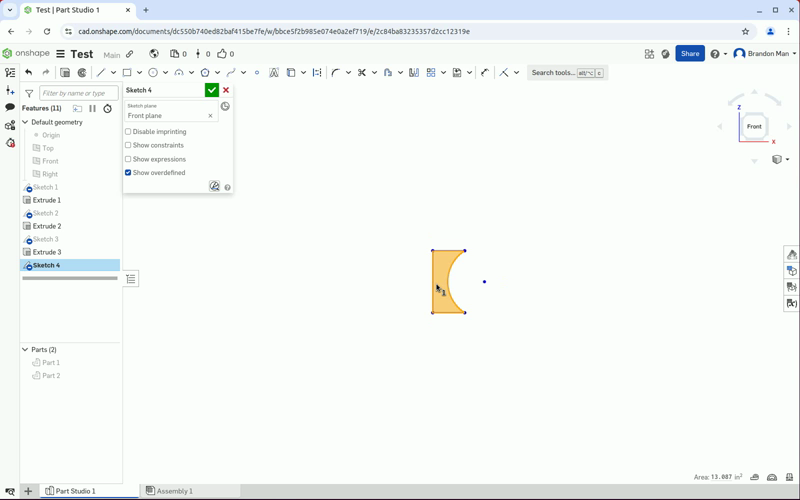
scroll(-6)
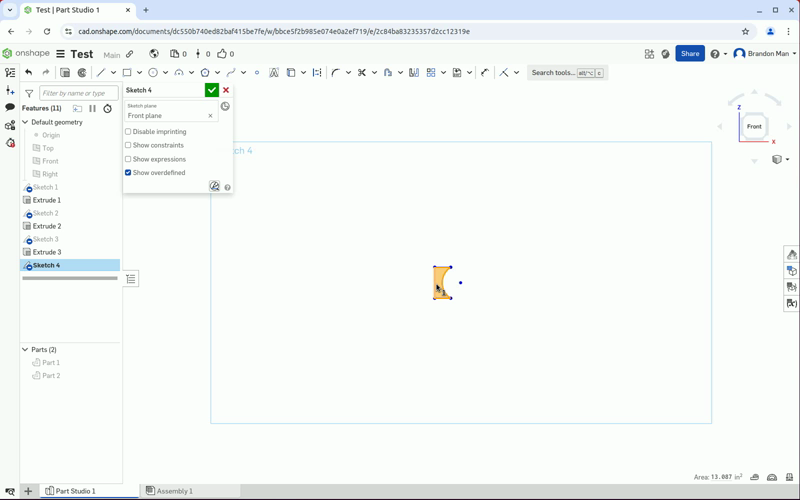
mouse_move(73, 352)
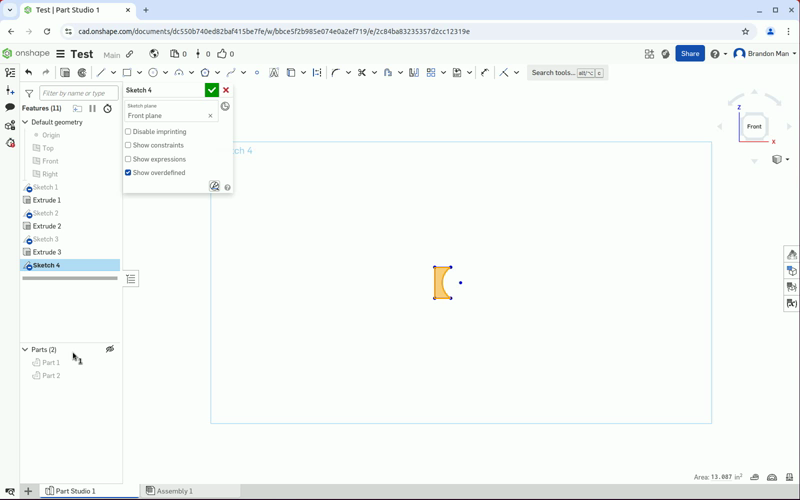
key(shift+y)
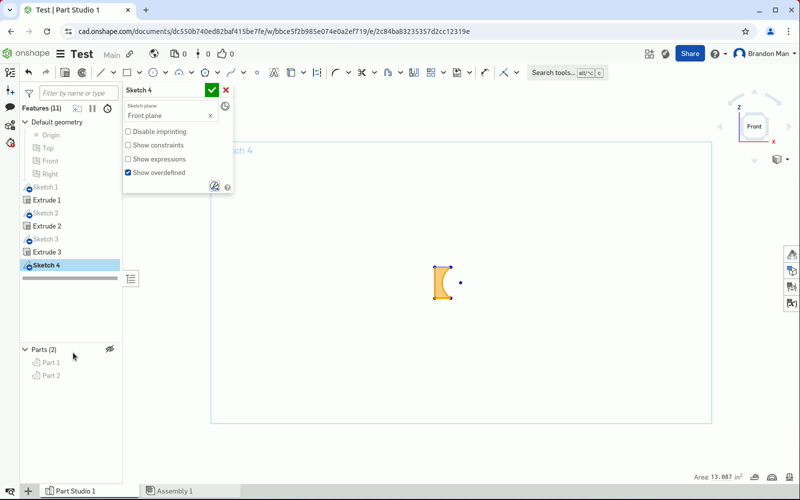
key(shift+e)
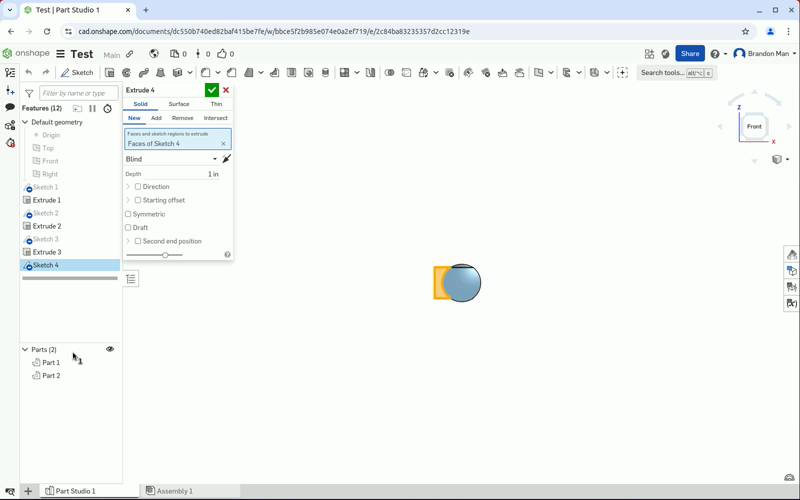
mouse_move(143, 106)
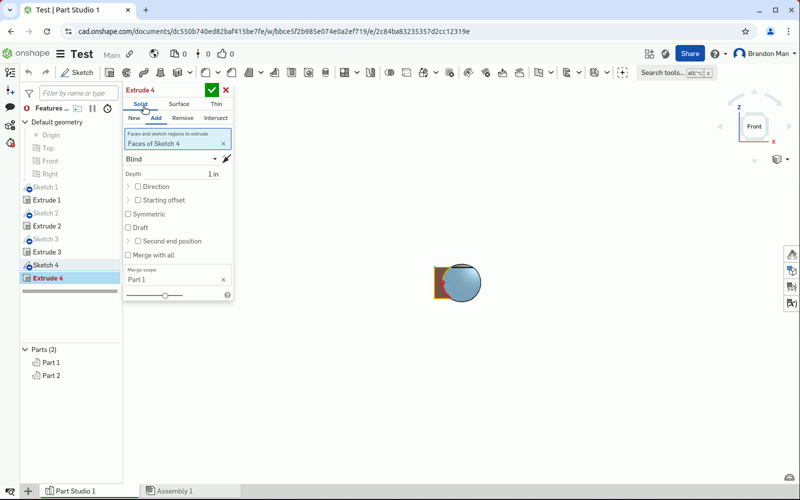
click(143, 106)
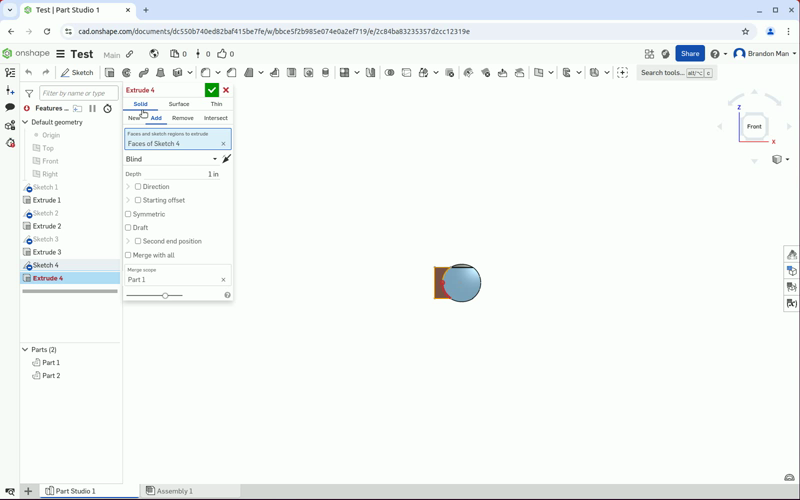
mouse_move(137, 120)
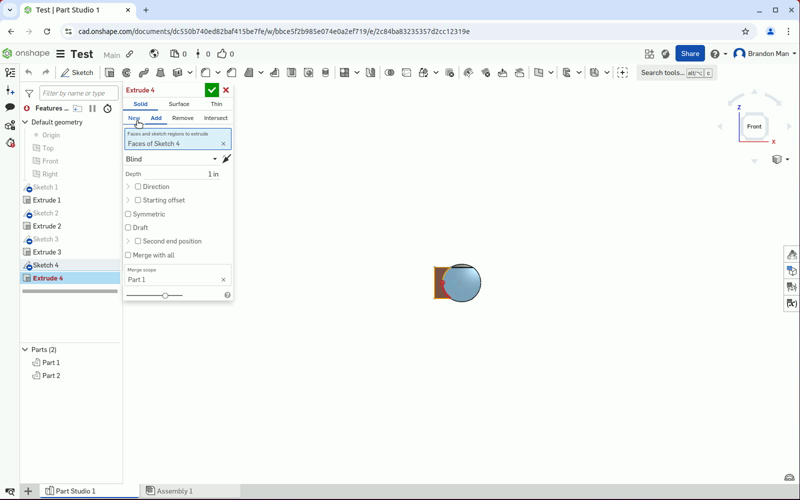
click(137, 120)
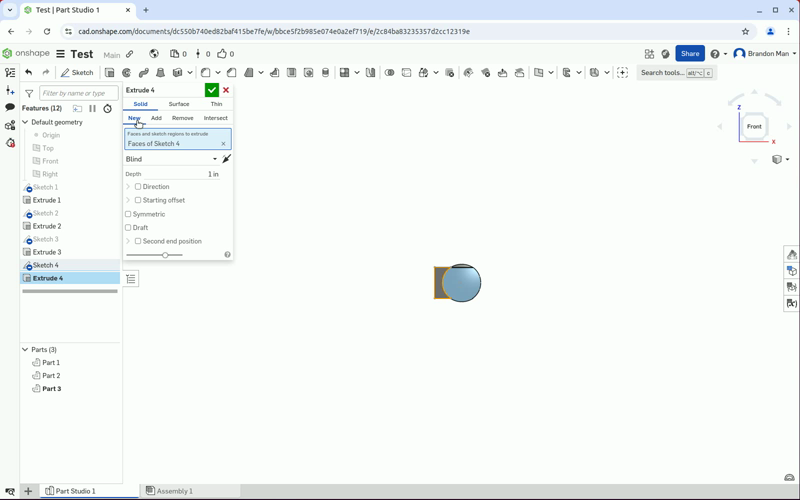
key(tab, 4)
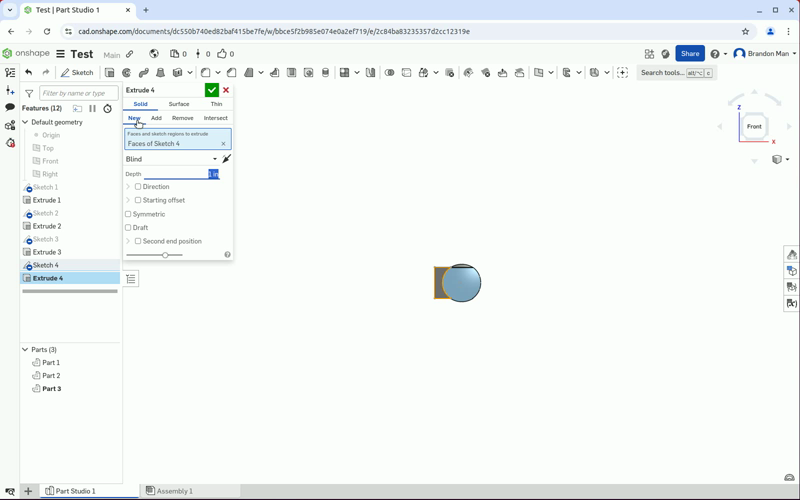
text(12.758)
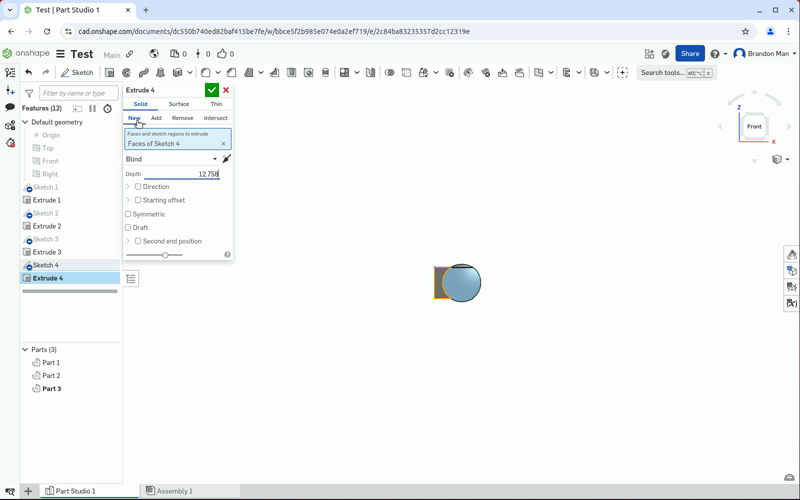
key(enter)
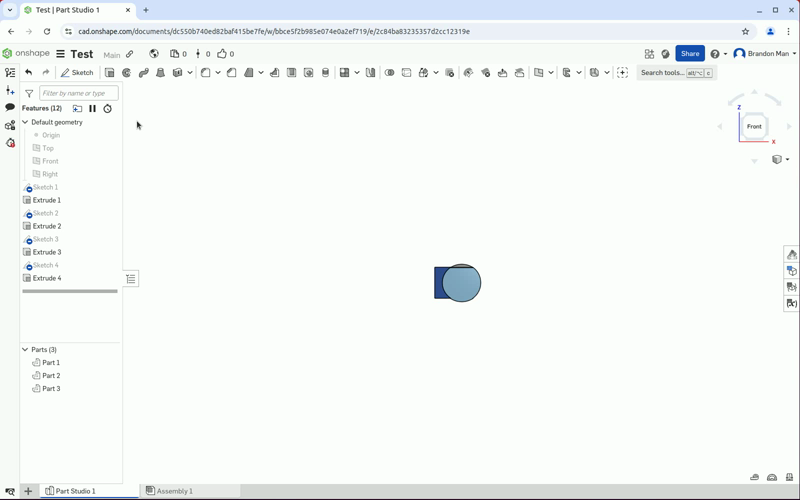
key(shift+h)
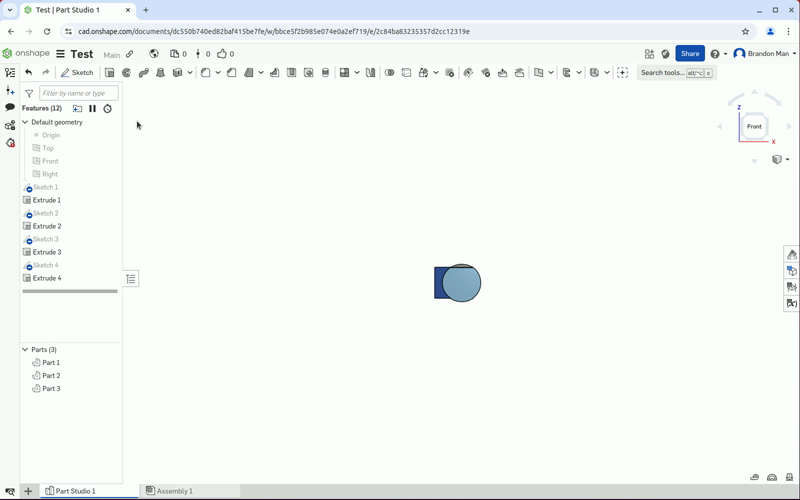
key(shift+h)
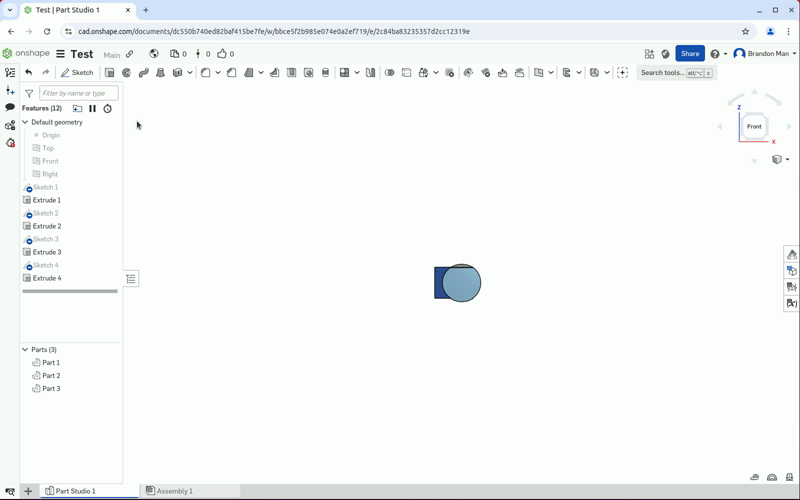
mouse_move(73, 189)
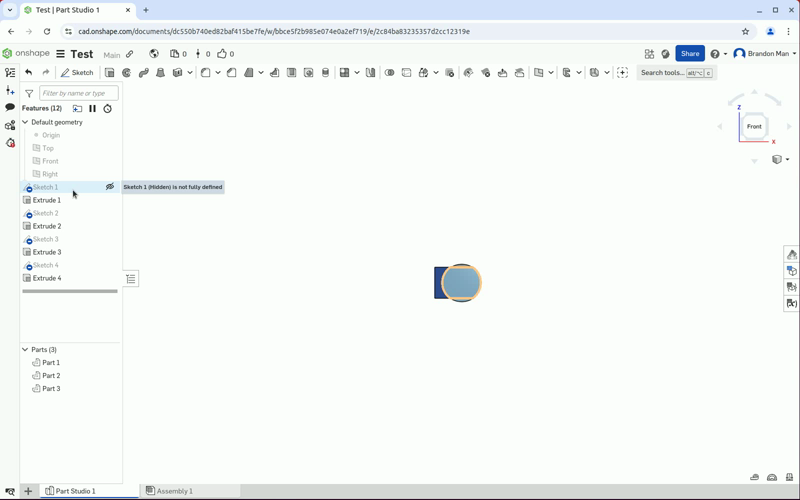
click(73, 189)
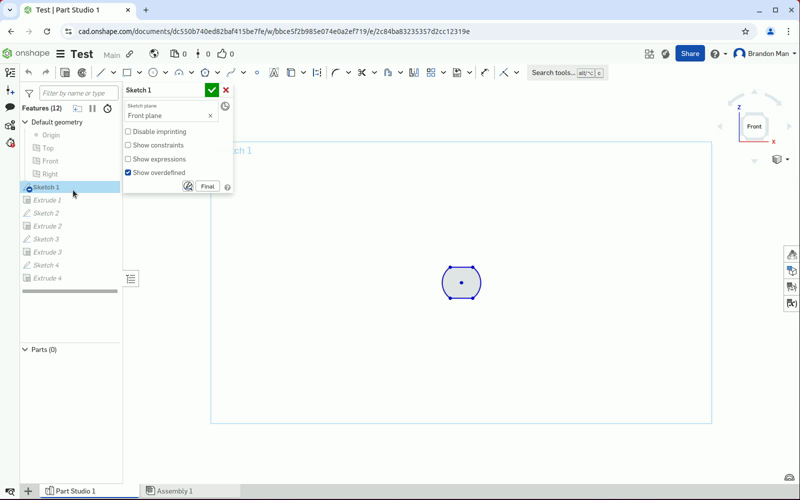
mouse_move(229, 92)
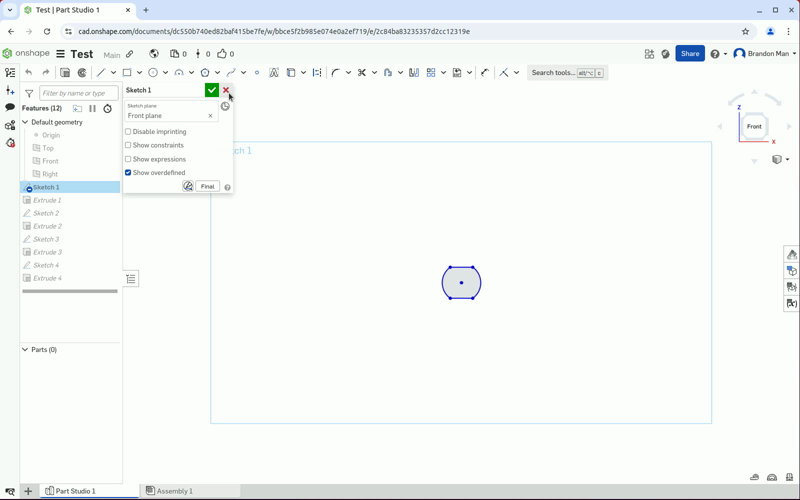
click(229, 92)
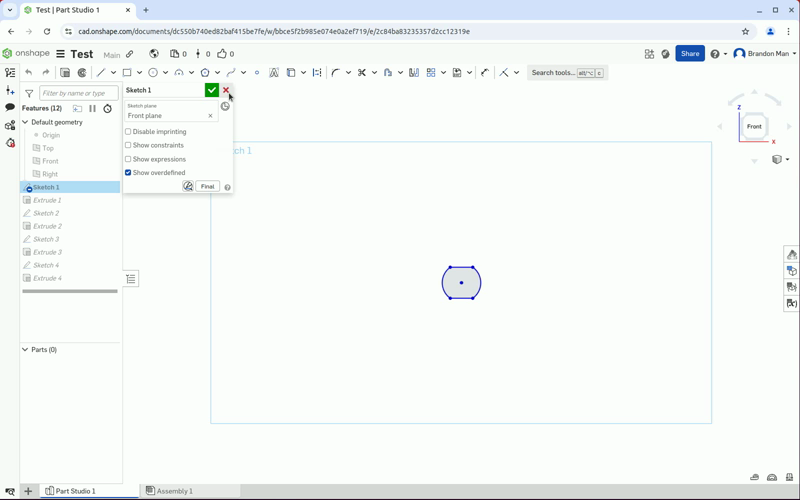
key(shift+s)
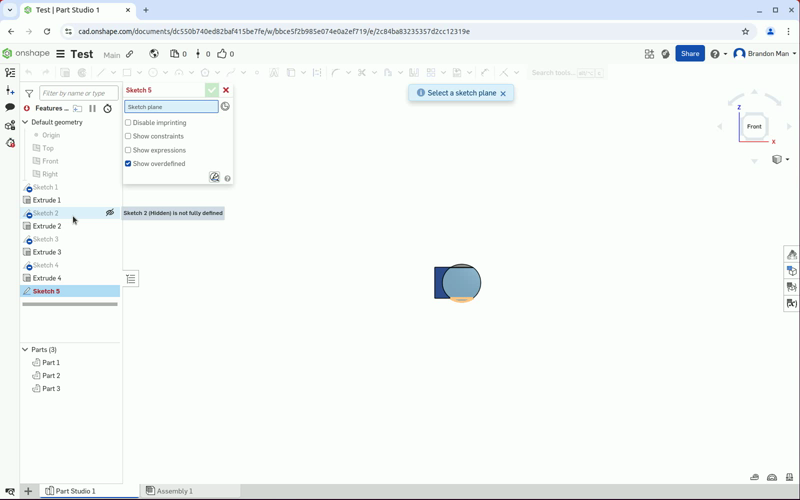
scroll(3)
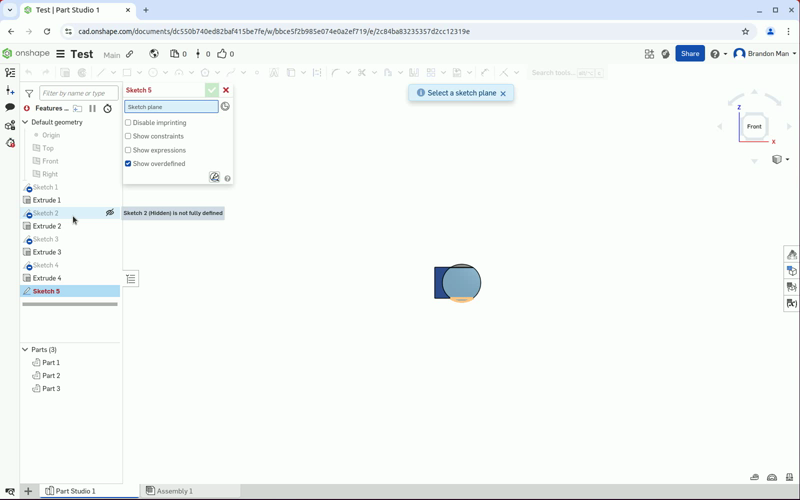
mouse_move(73, 163)
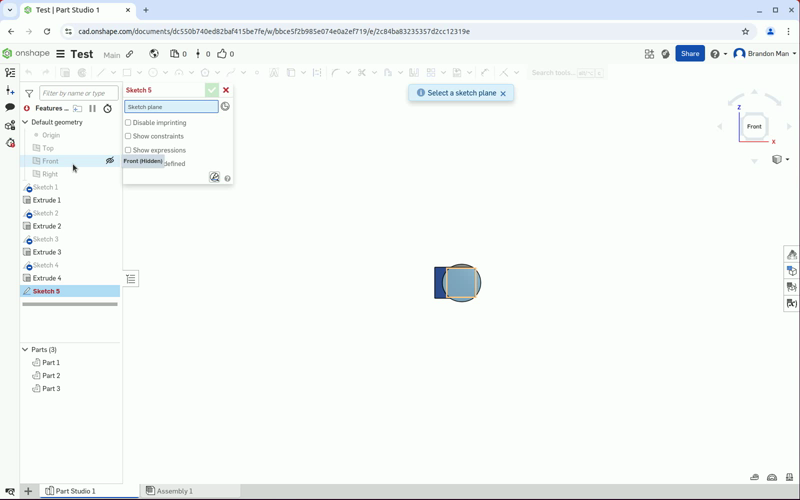
click(73, 163)
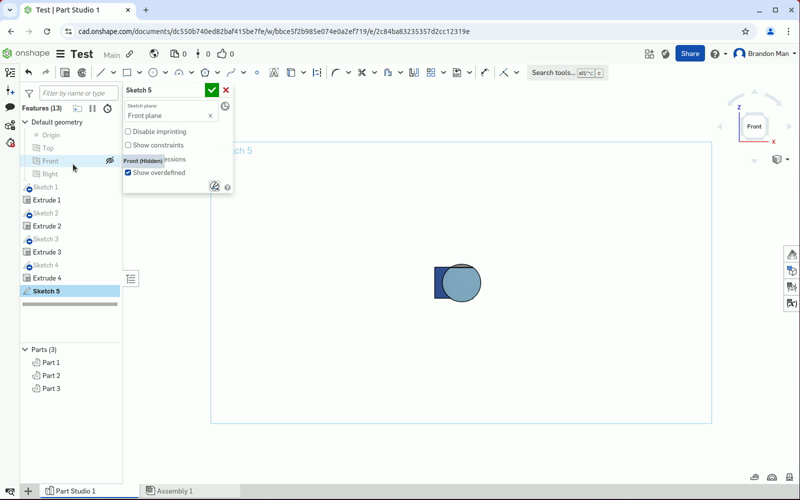
mouse_move(73, 352)
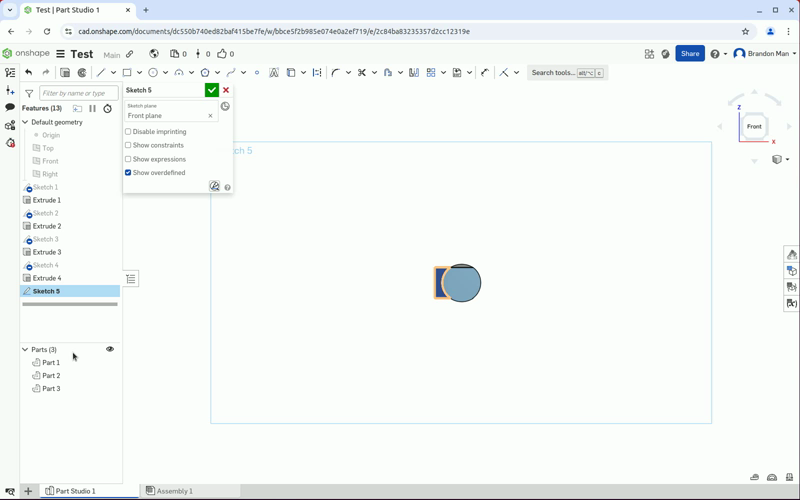
key(y)
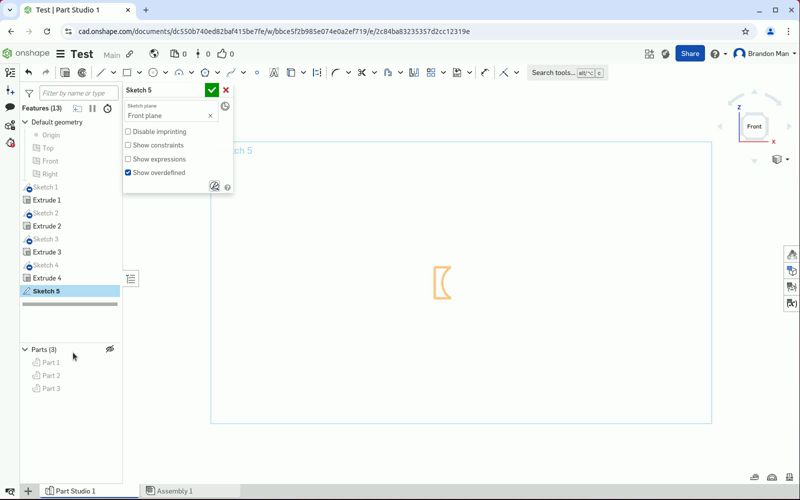
key(l)
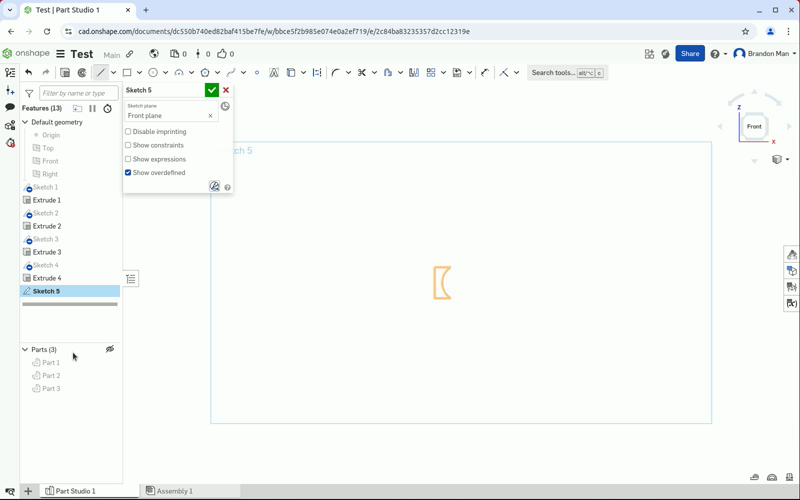
key_down(shift)
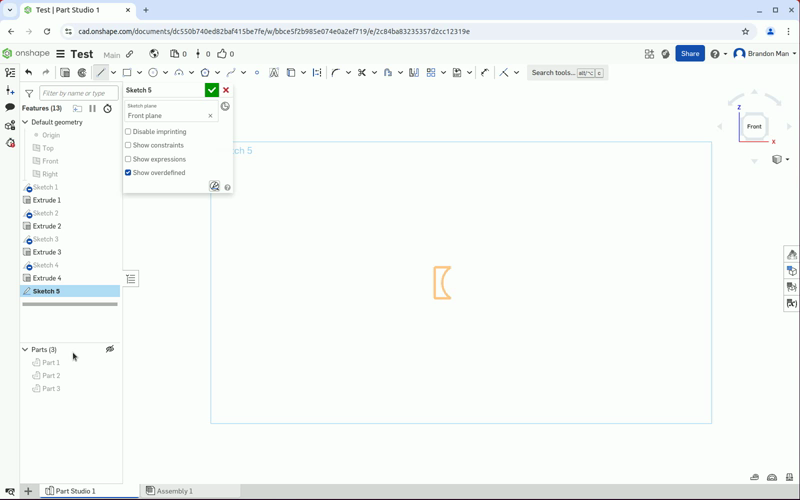
mouse_move(450, 298)
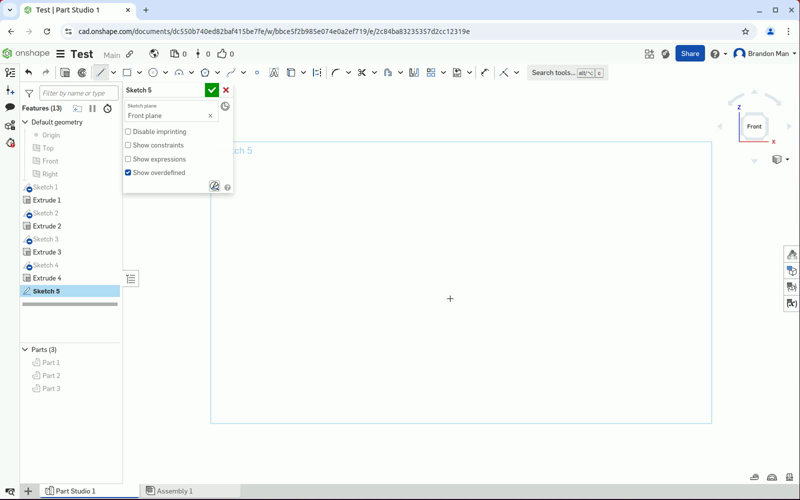
click(450, 298)
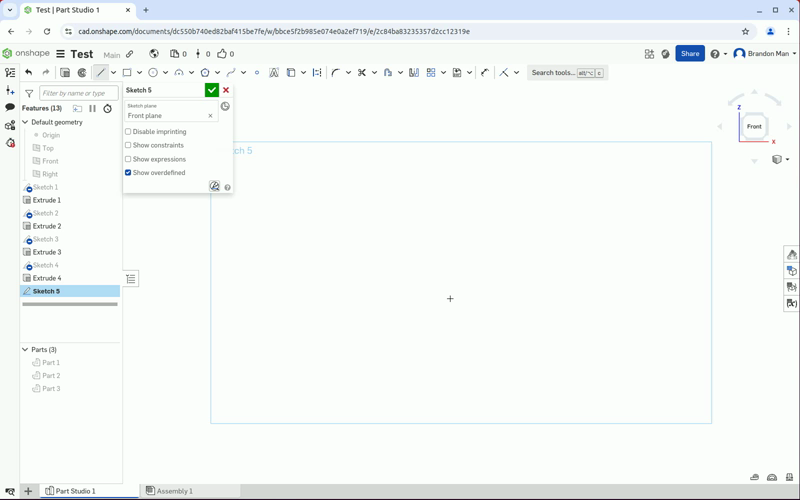
key_up(shift)
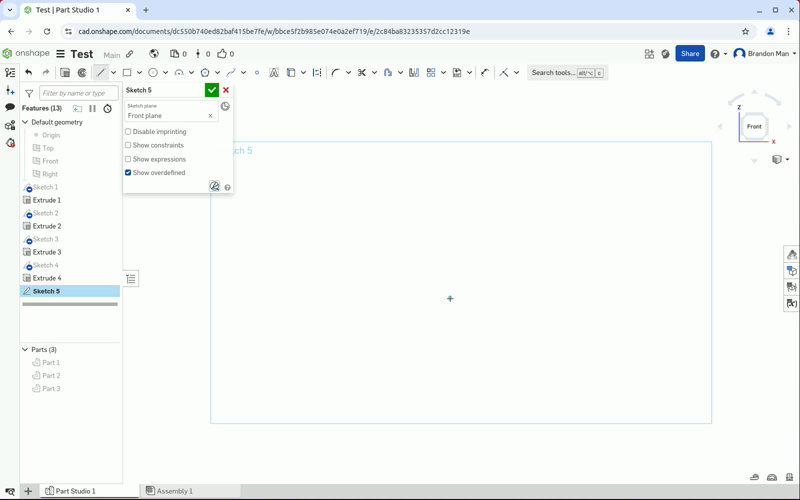
key_down(shift)
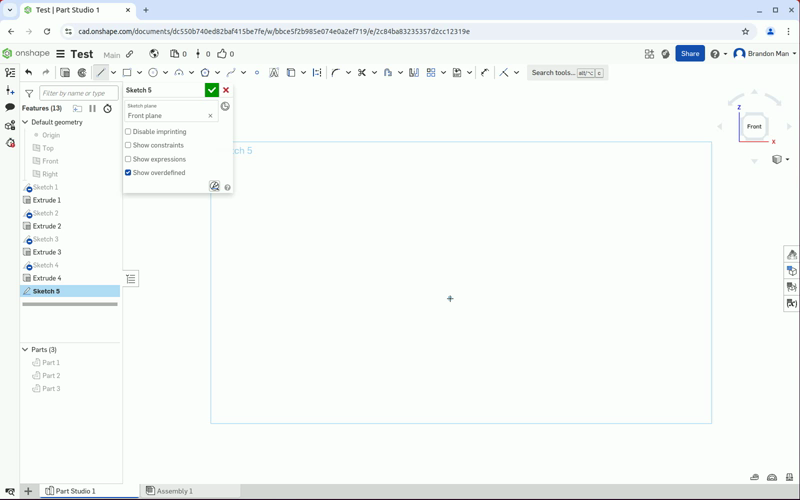
mouse_move(480, 298)
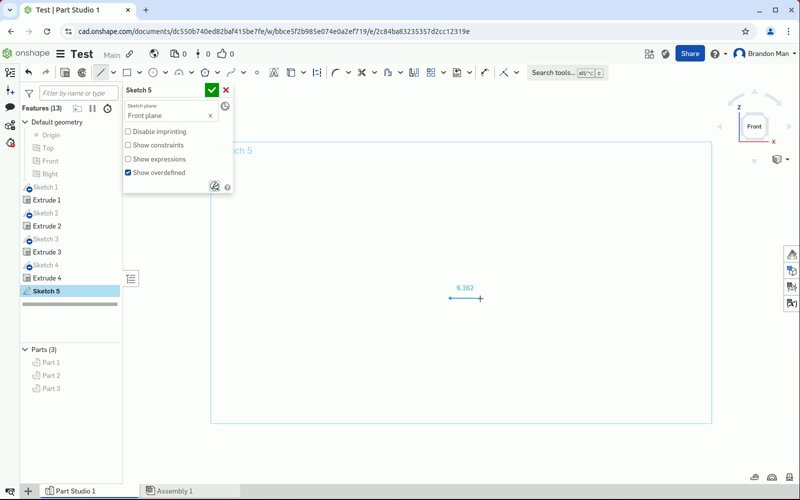
mouse_move(472, 298)
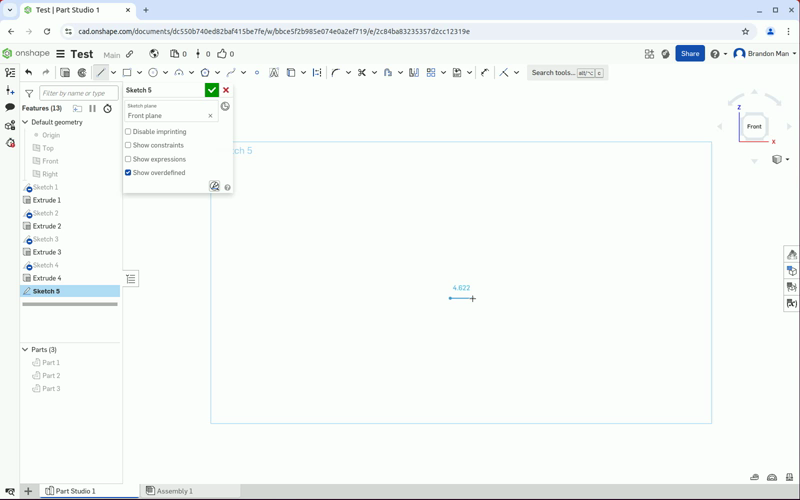
click(472, 298)
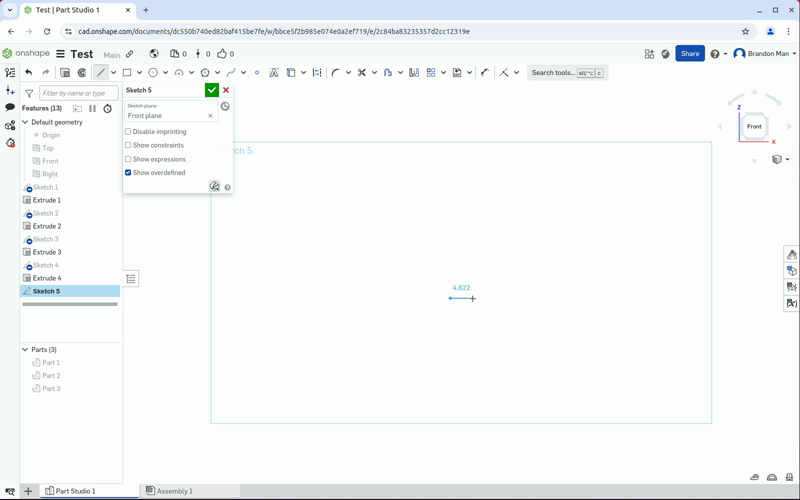
key_up(shift)
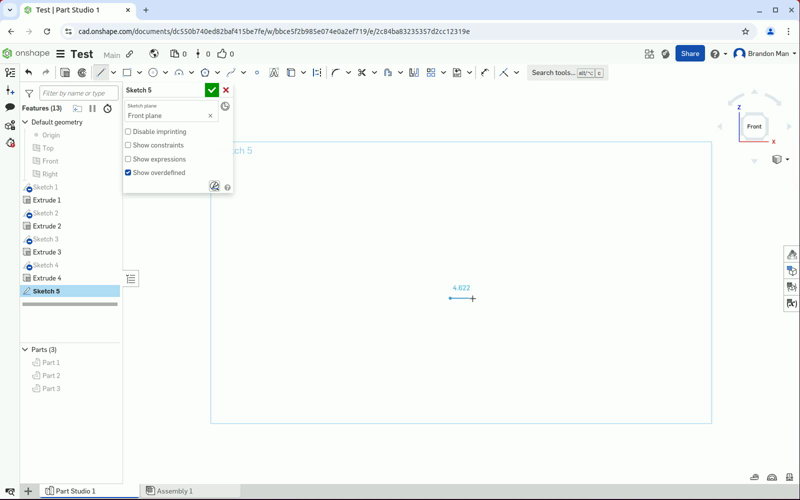
key(esc)
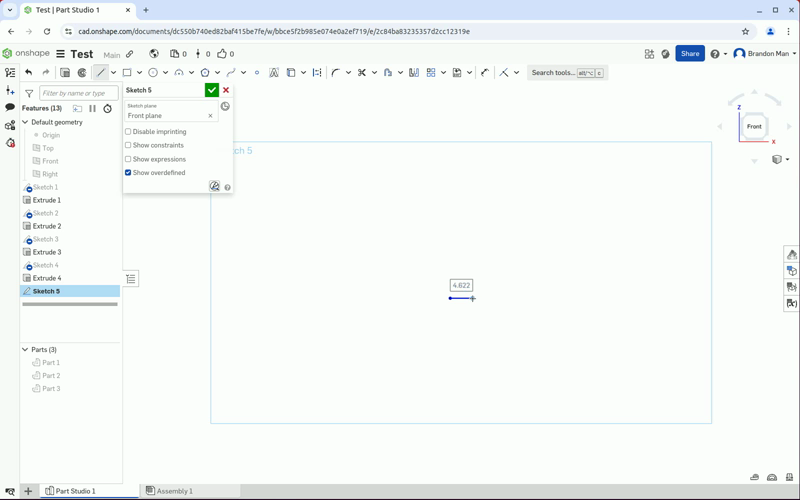
key(a)
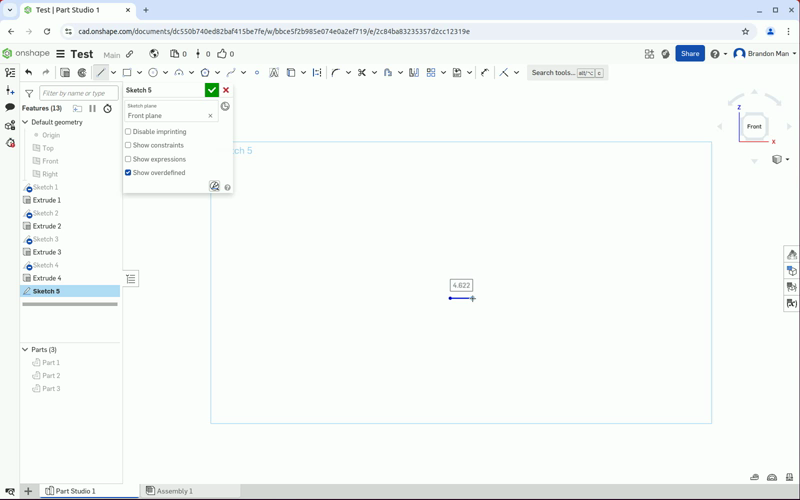
mouse_move(472, 298)
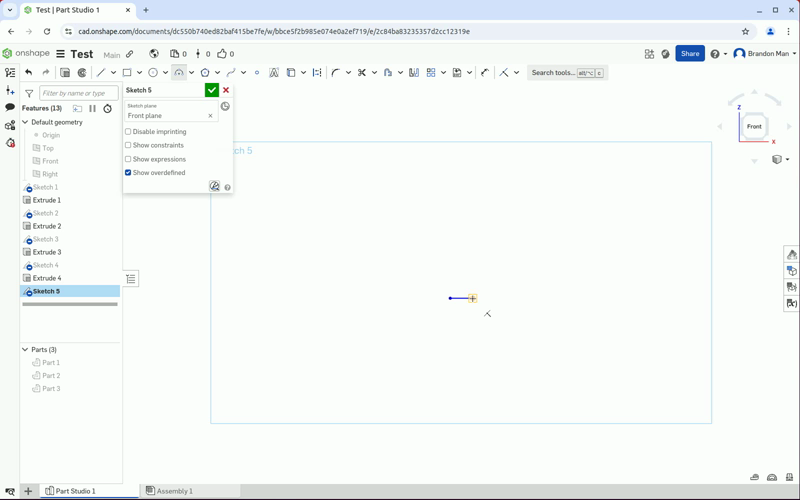
click(472, 298)
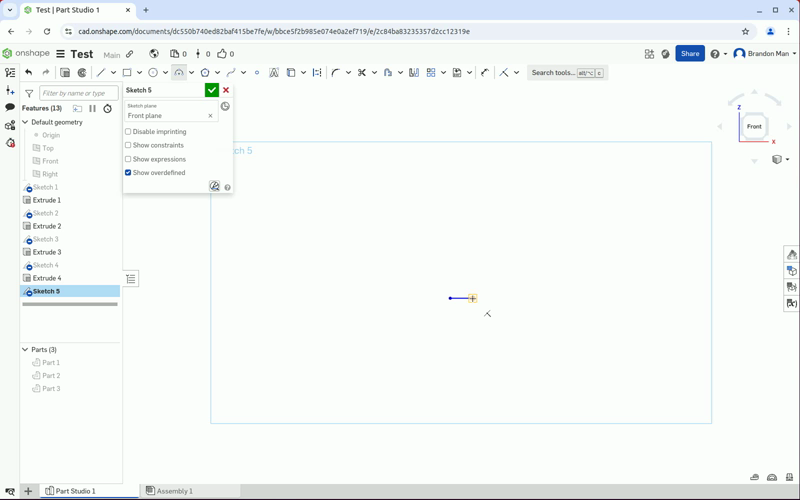
key_down(shift)
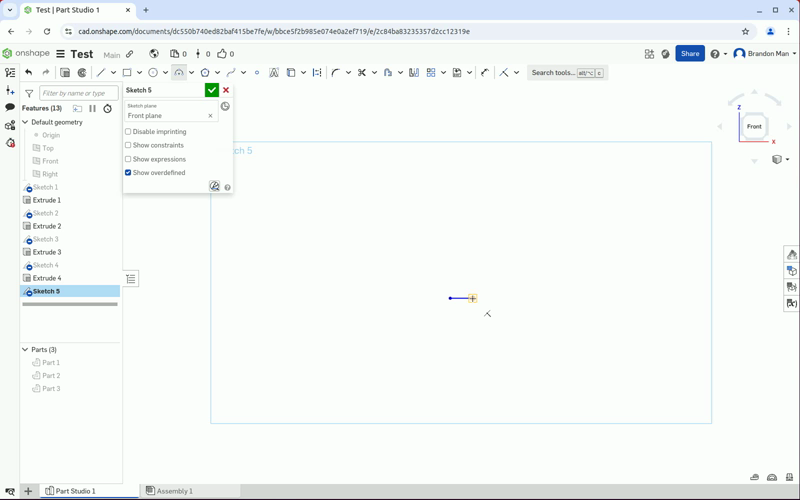
mouse_move(472, 267)
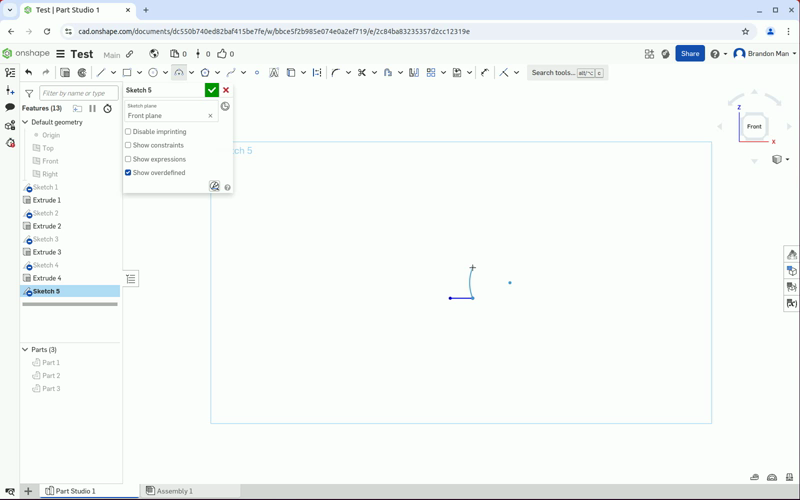
click(472, 267)
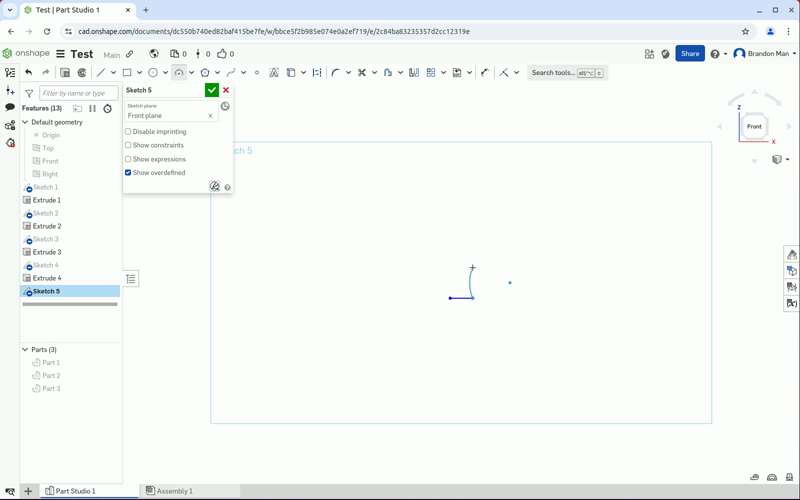
mouse_move(480, 282)
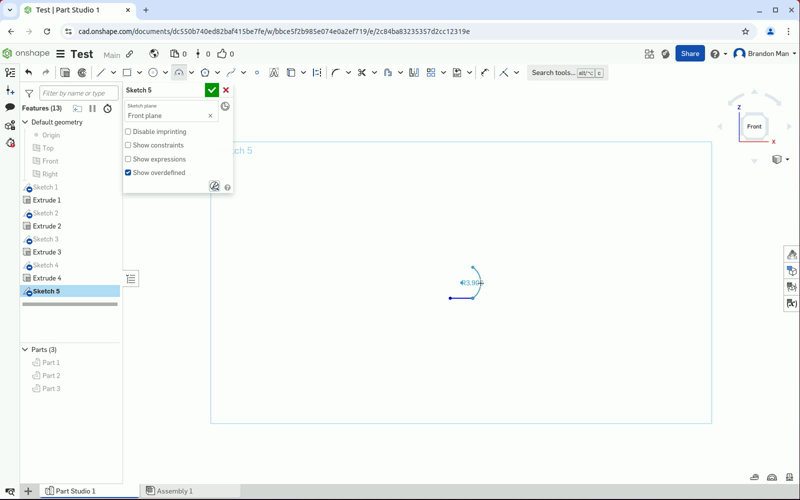
click(480, 282)
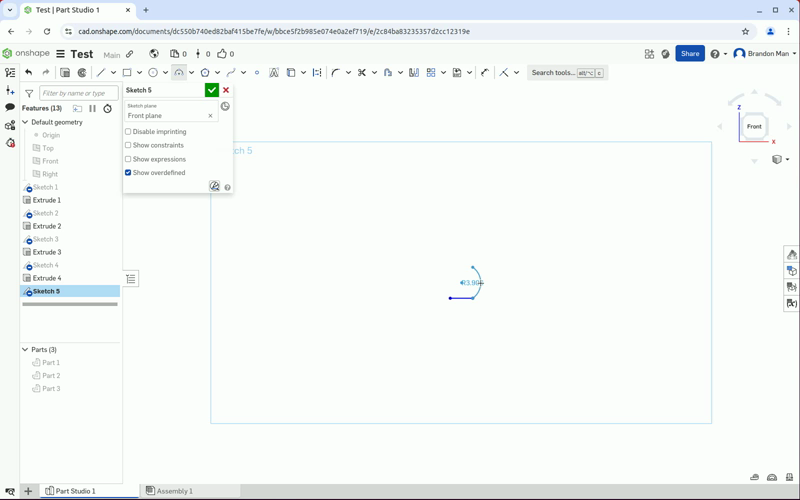
key_up(shift)
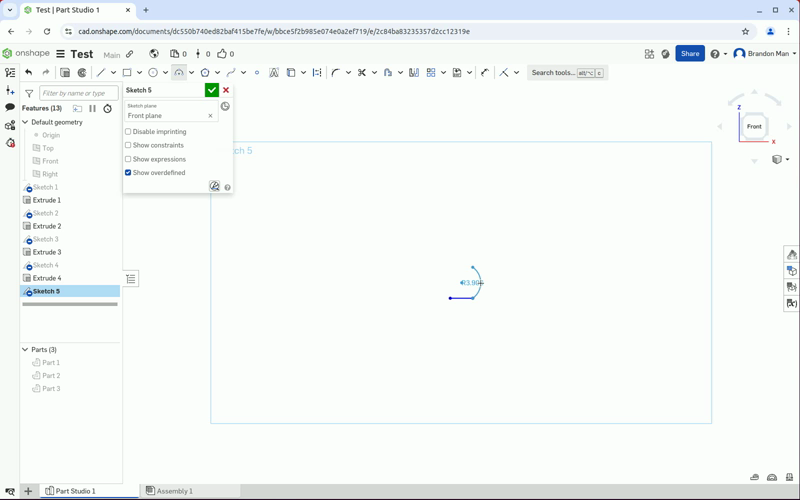
key(esc)
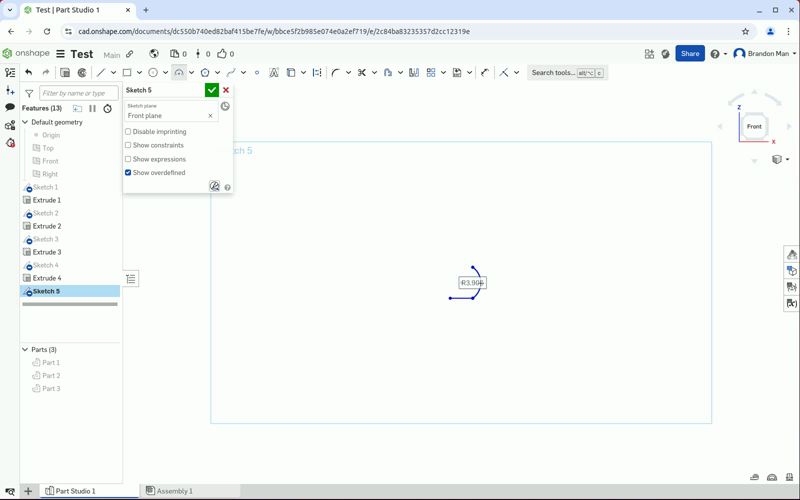
key(l)
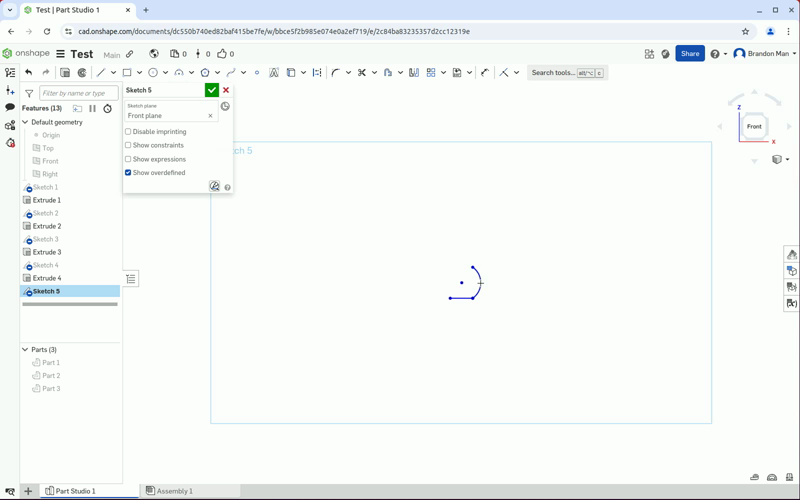
mouse_move(472, 267)
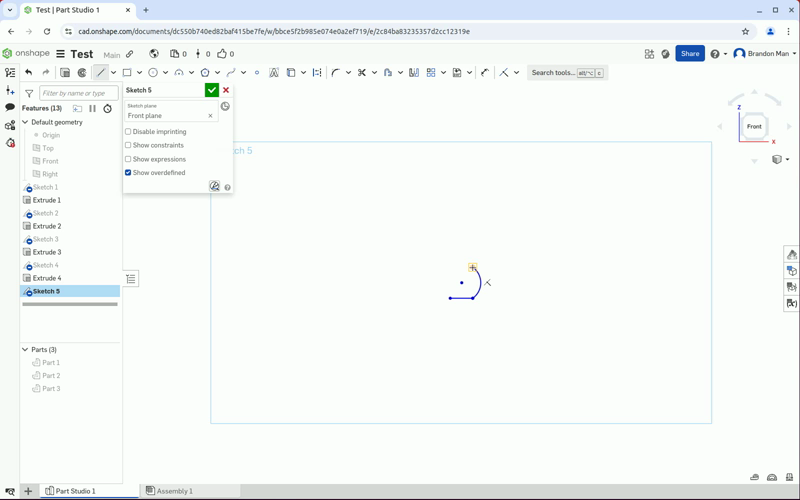
click(472, 267)
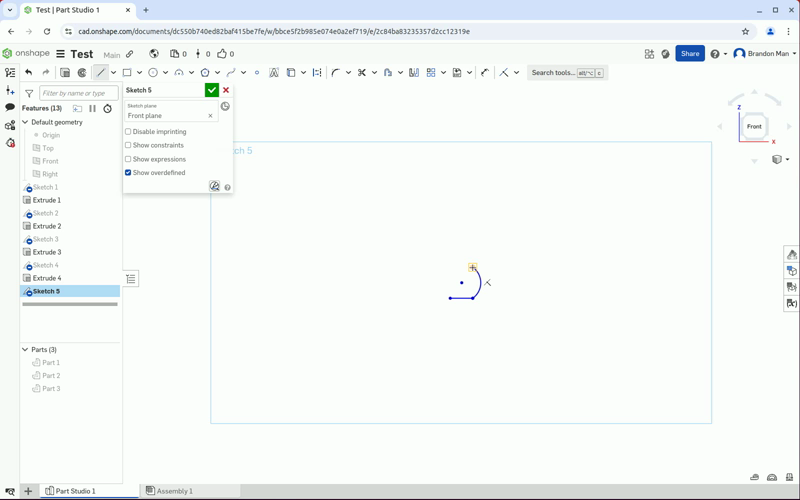
key_down(shift)
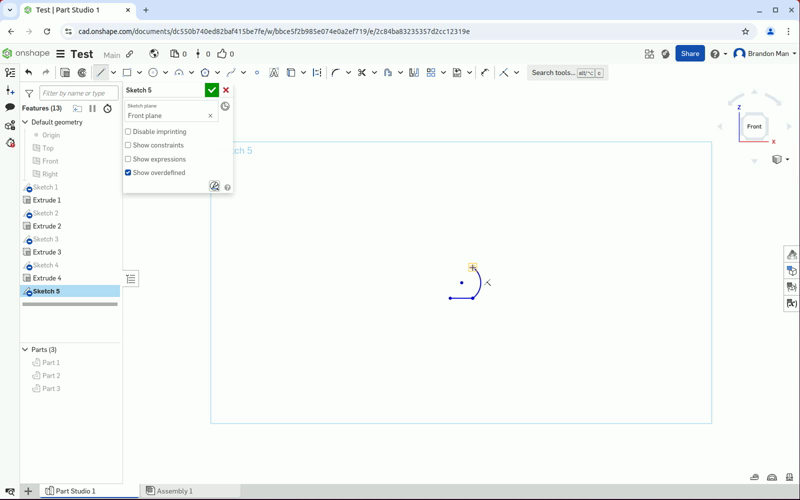
mouse_move(502, 267)
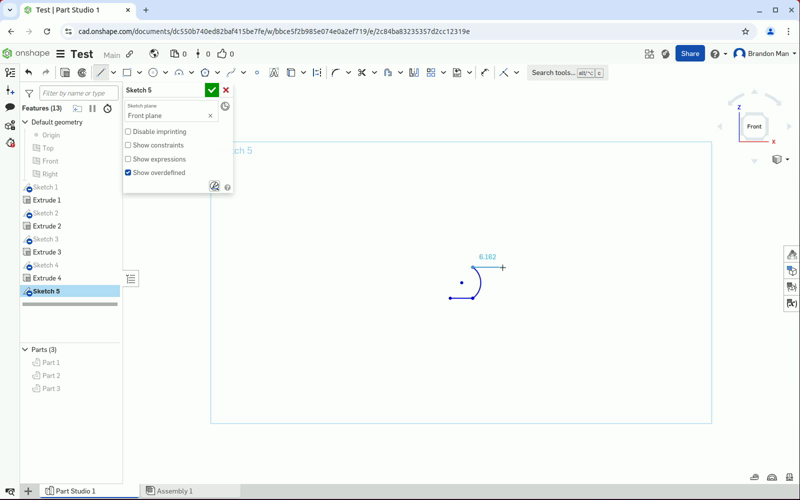
mouse_move(450, 267)
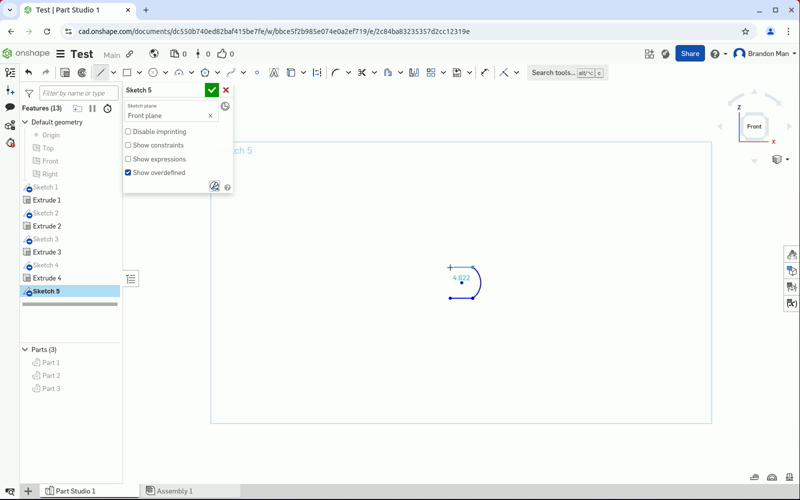
click(450, 267)
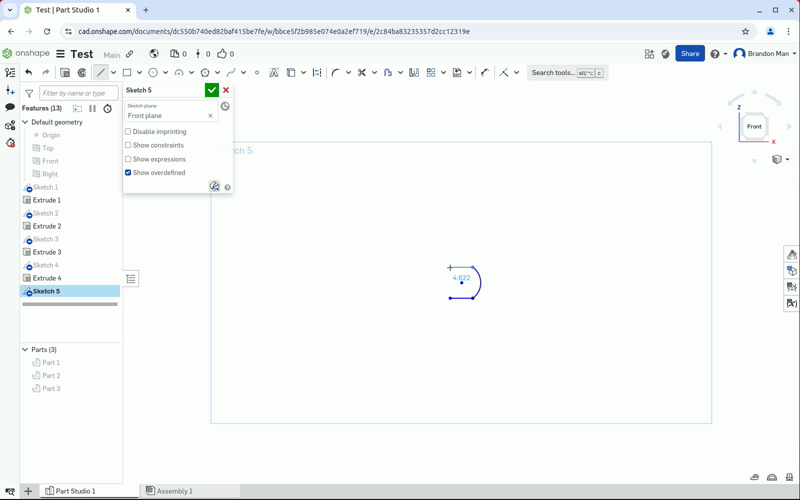
key_up(shift)
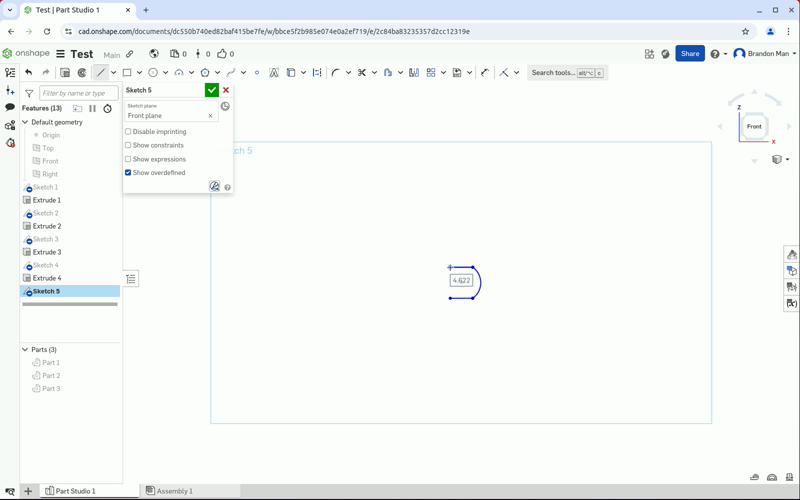
key(esc)
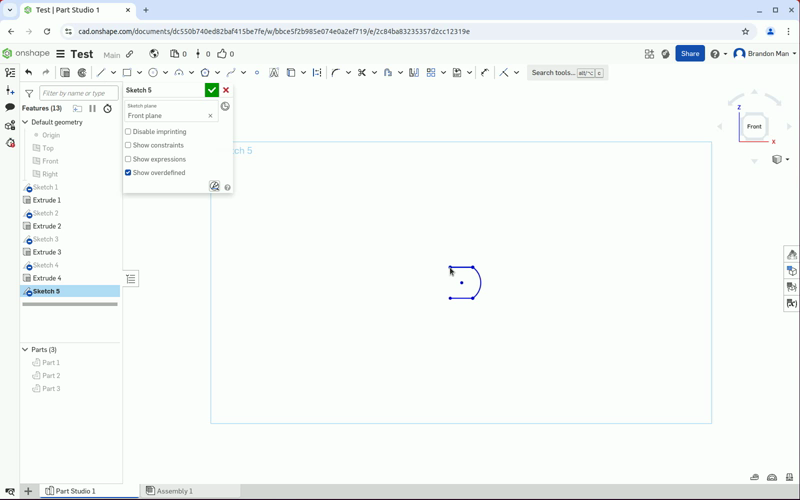
key(a)
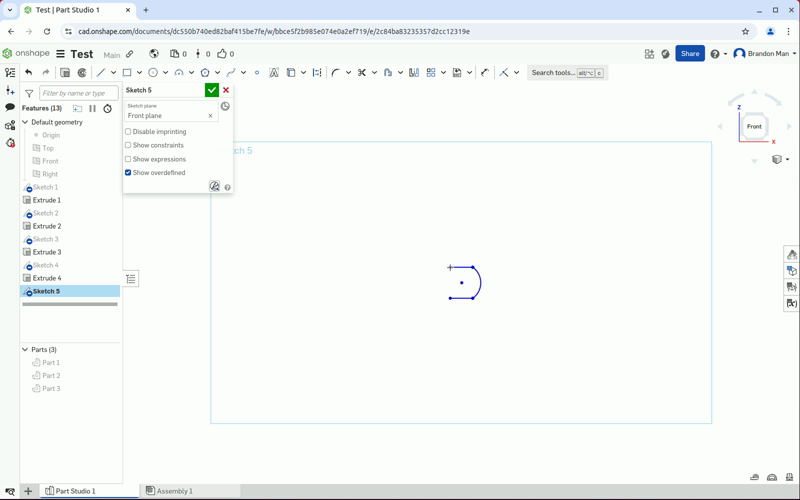
mouse_move(450, 267)
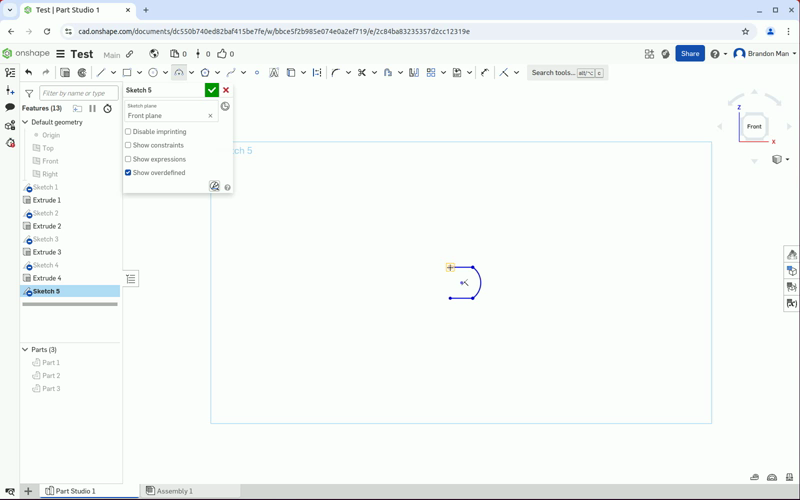
click(450, 267)
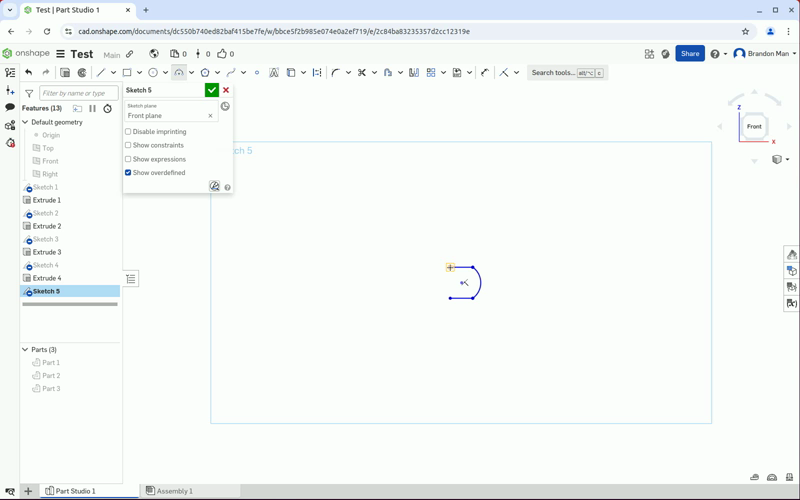
mouse_move(450, 298)
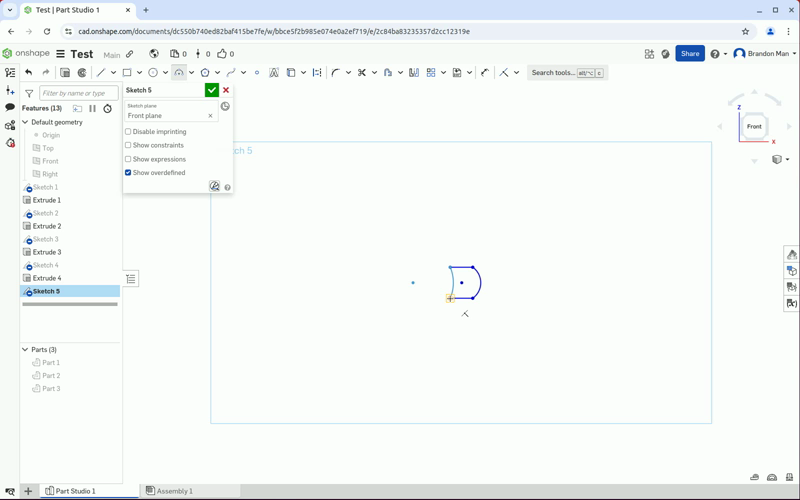
click(450, 298)
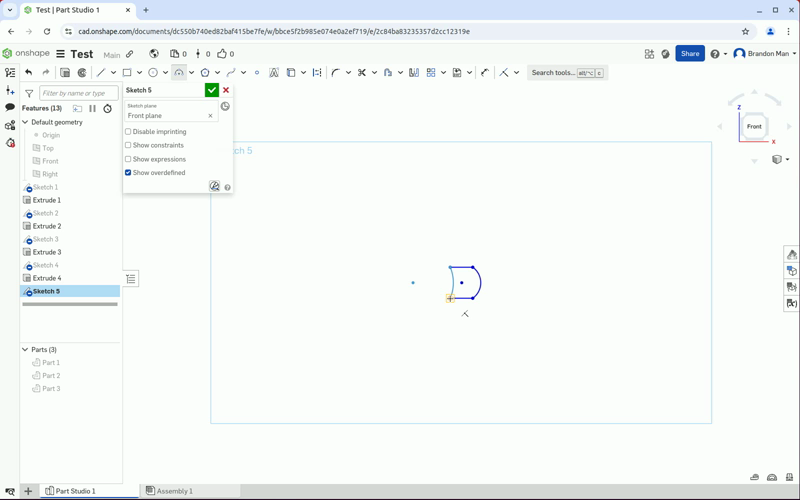
key_down(shift)
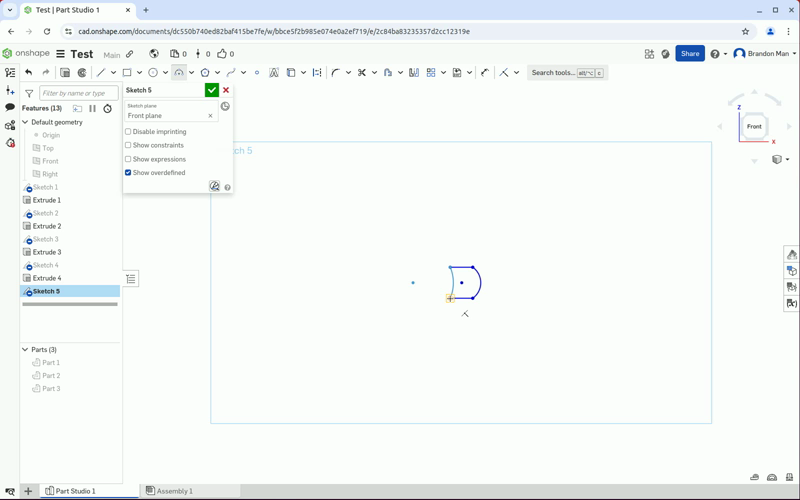
mouse_move(442, 282)
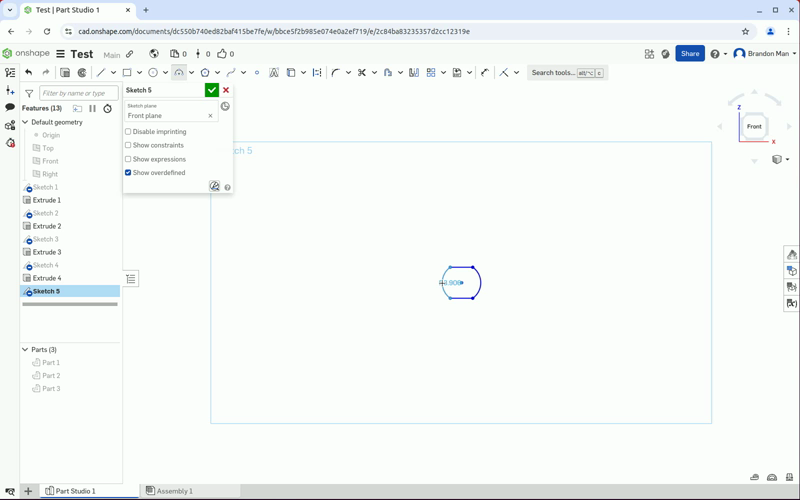
click(442, 282)
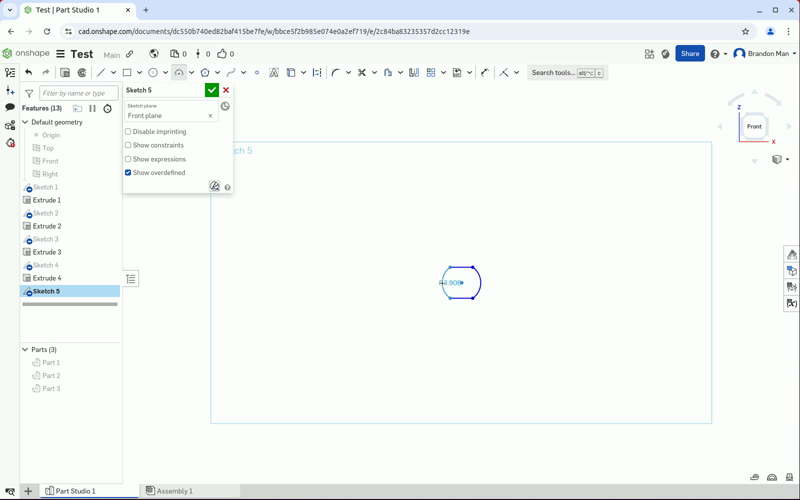
key_up(shift)
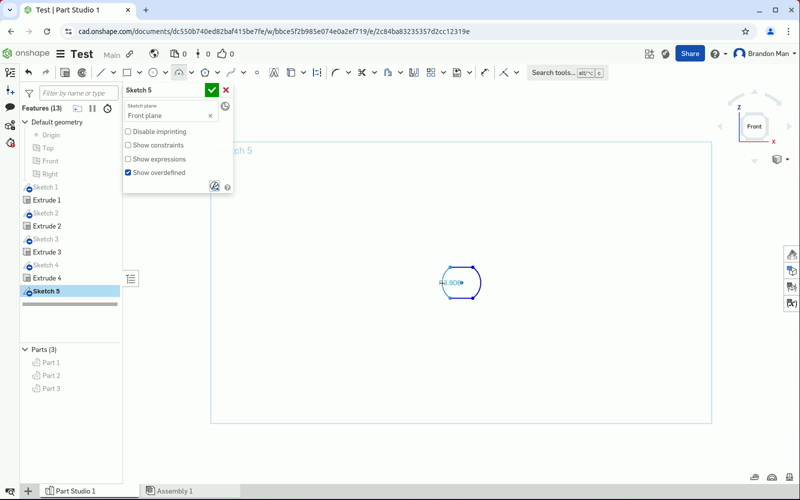
key(esc)
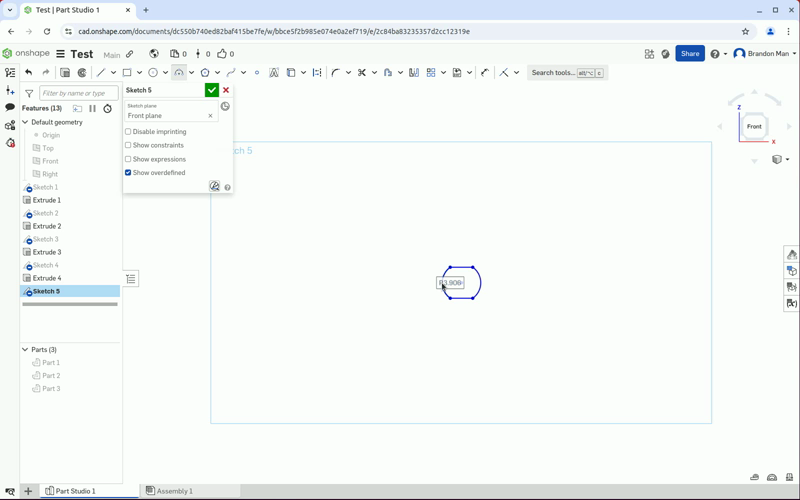
mouse_move(459, 280)
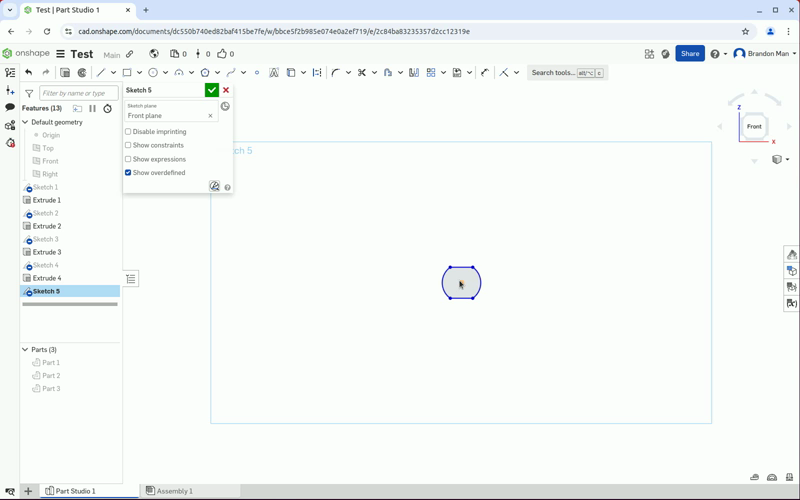
scroll(6)
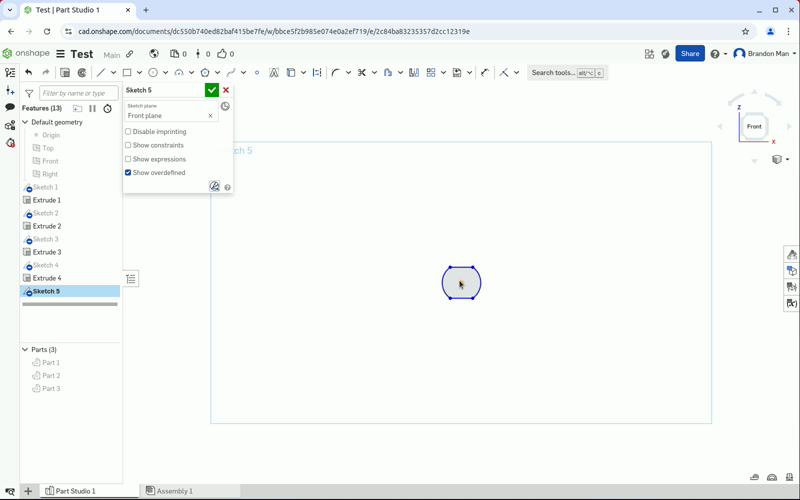
scroll(6)
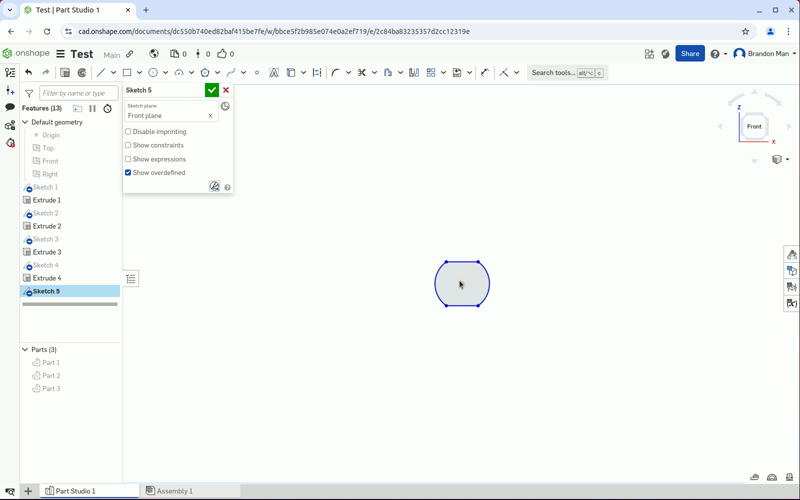
scroll(6)
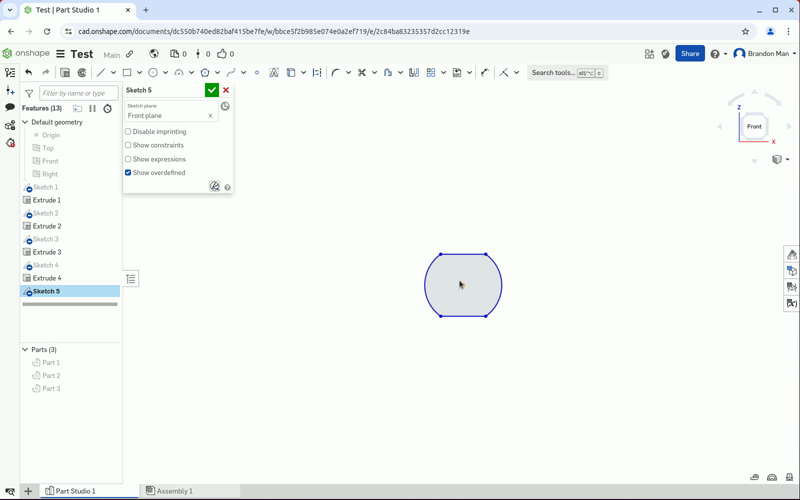
scroll(6)
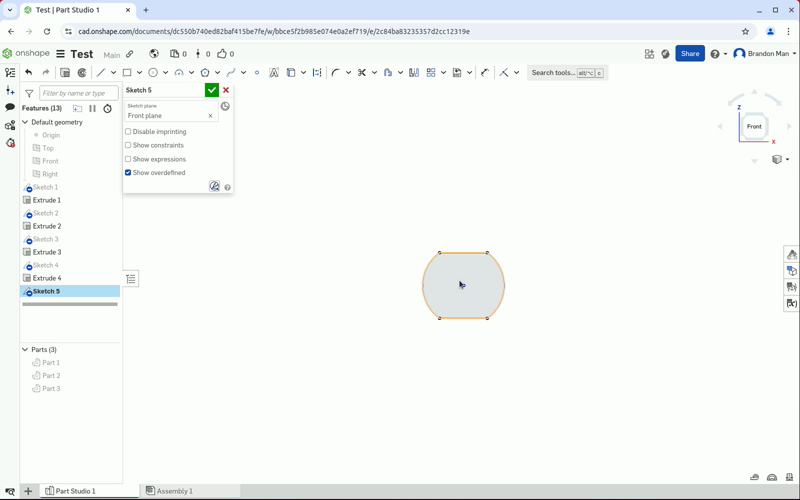
scroll(6)
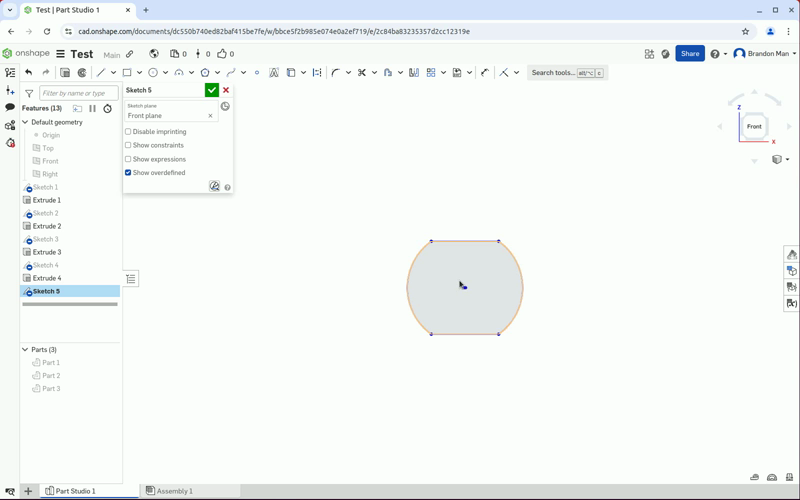
scroll(6)
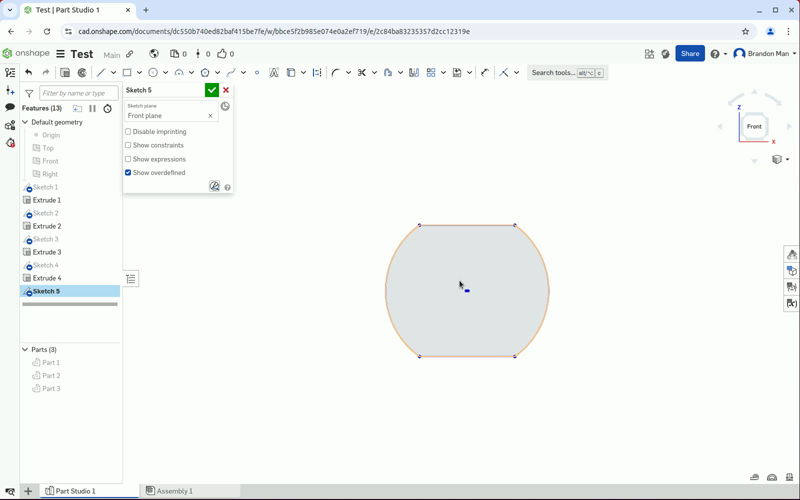
scroll(6)
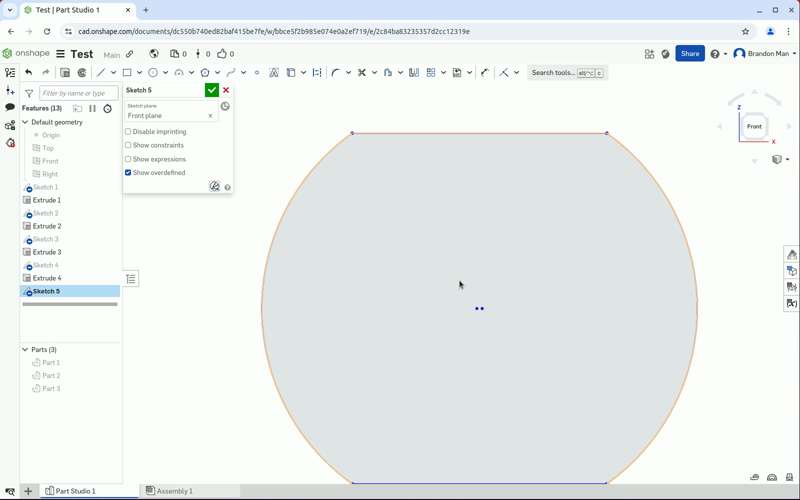
click(459, 280)
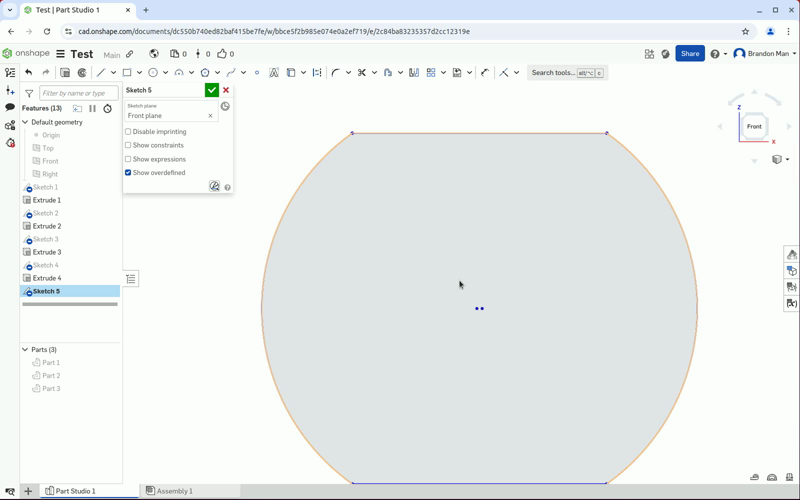
scroll(-6)
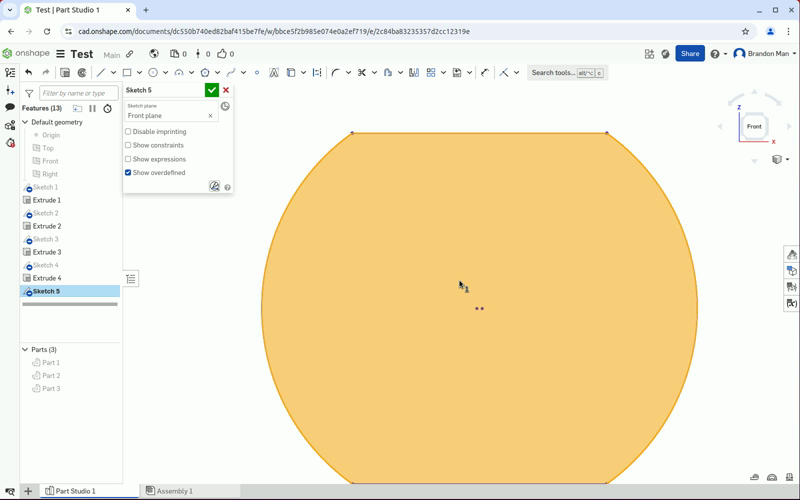
scroll(-6)
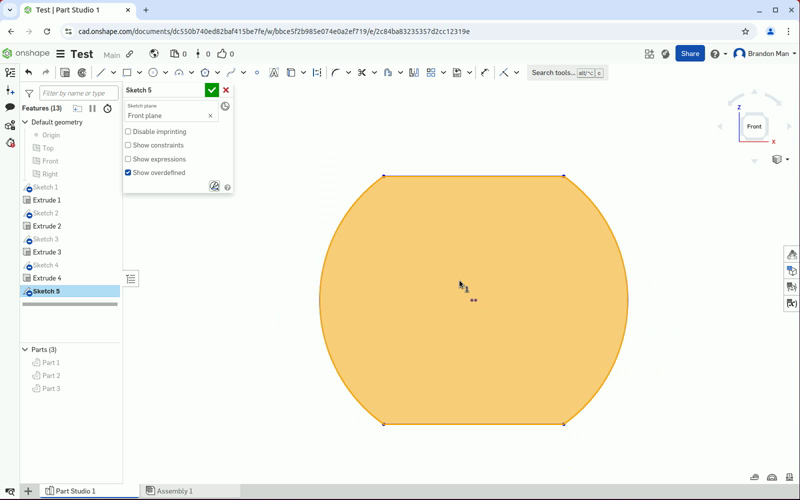
scroll(-6)
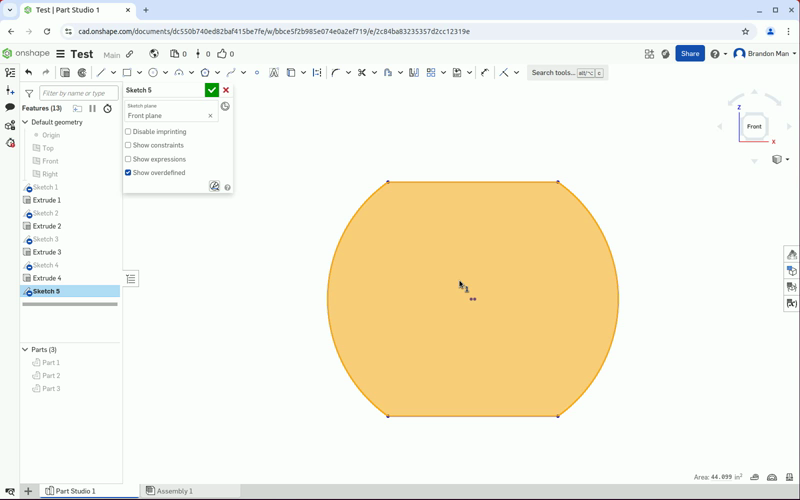
scroll(-6)
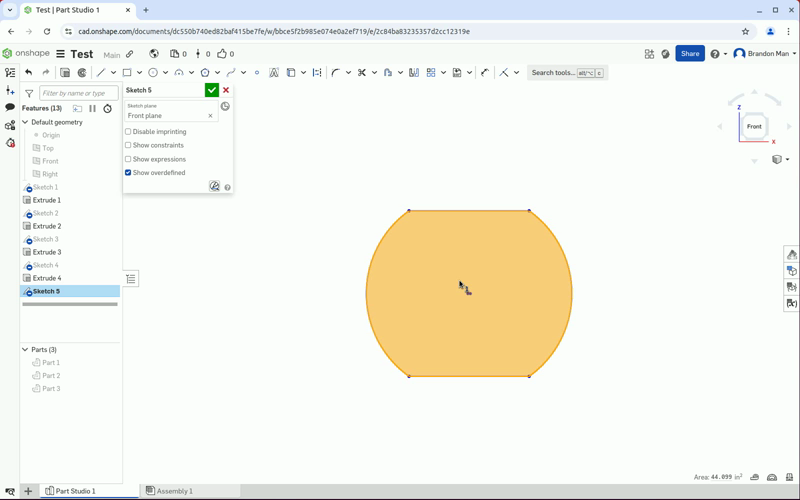
scroll(-6)
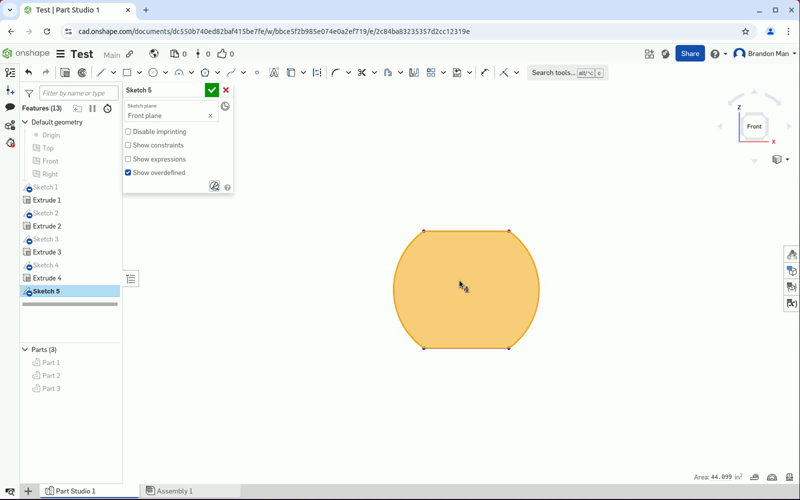
scroll(-6)
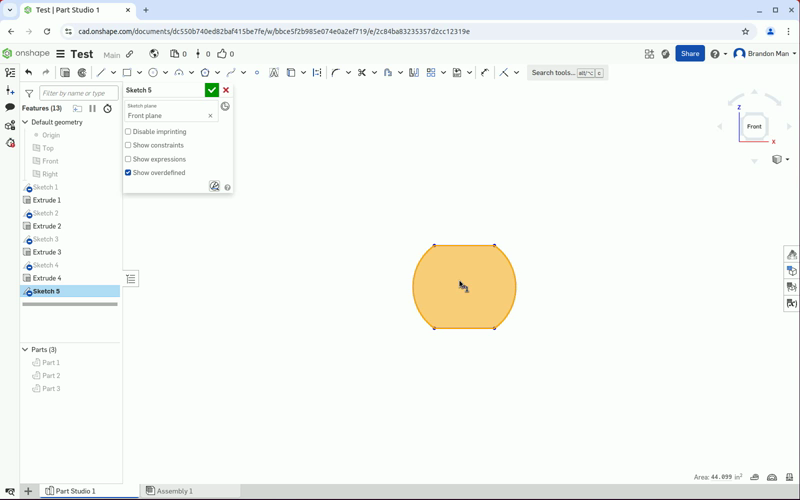
scroll(-6)
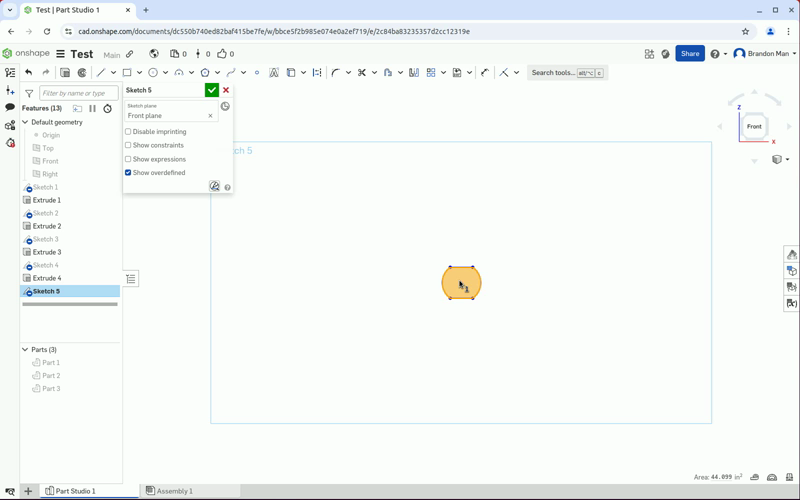
mouse_move(73, 352)
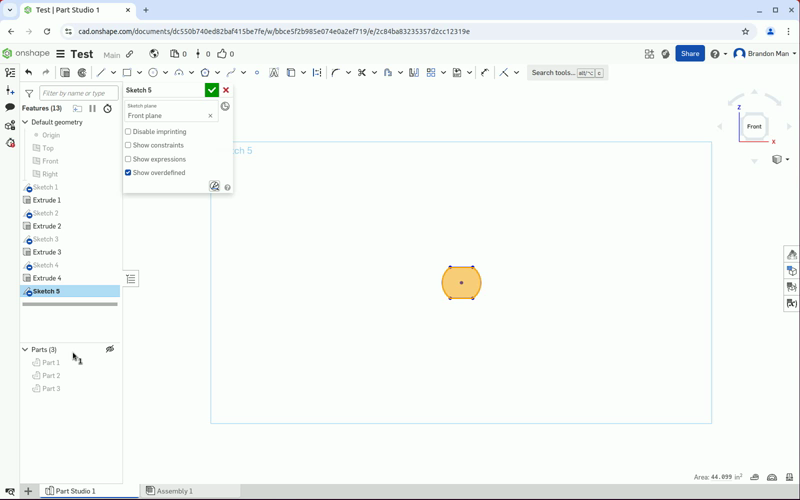
key(shift+y)
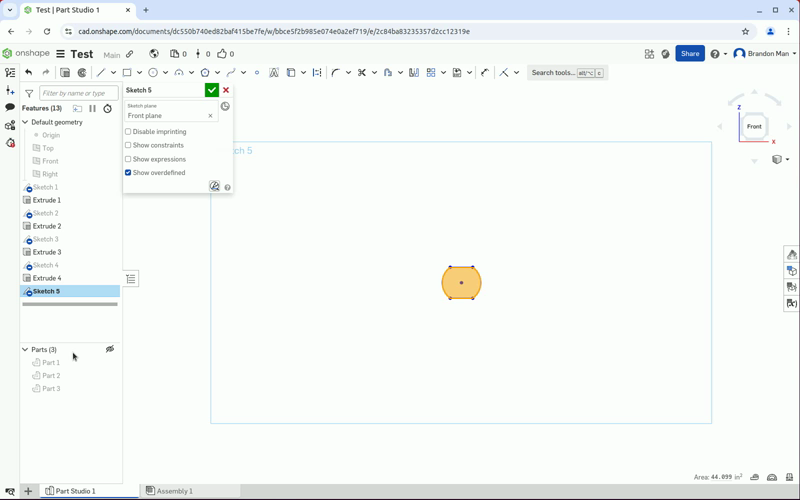
key(shift+e)
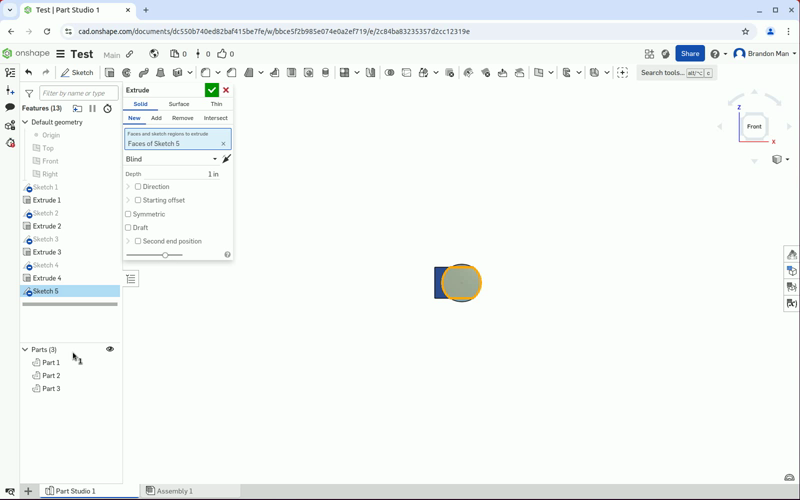
mouse_move(143, 106)
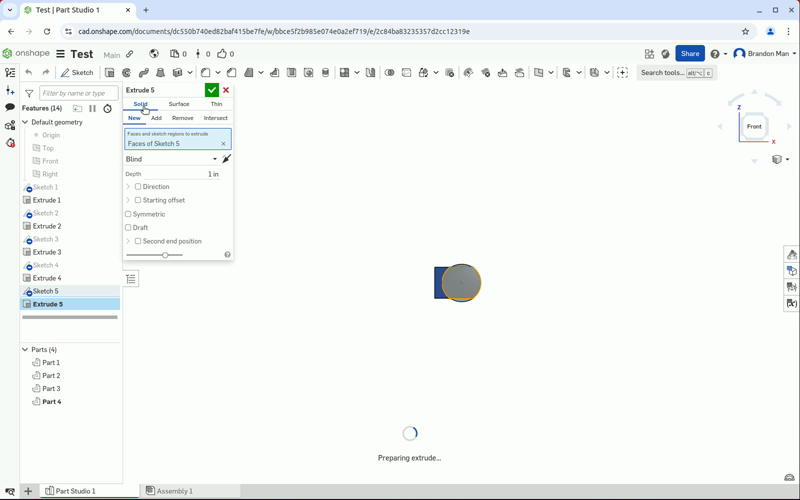
click(143, 106)
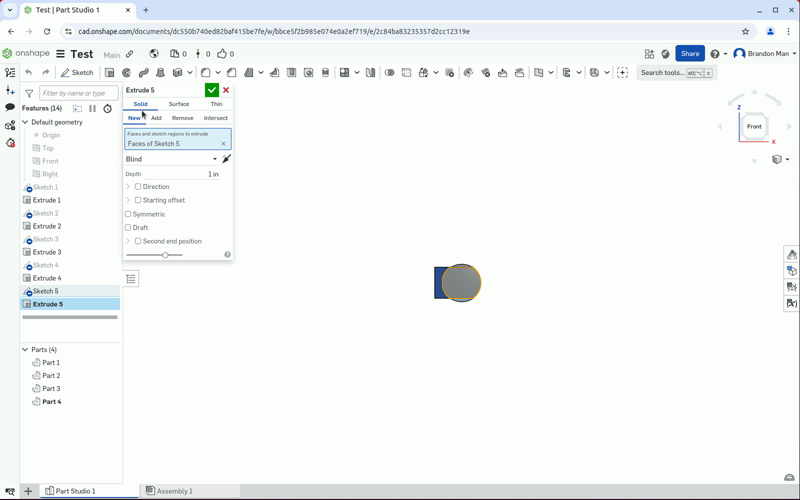
mouse_move(137, 120)
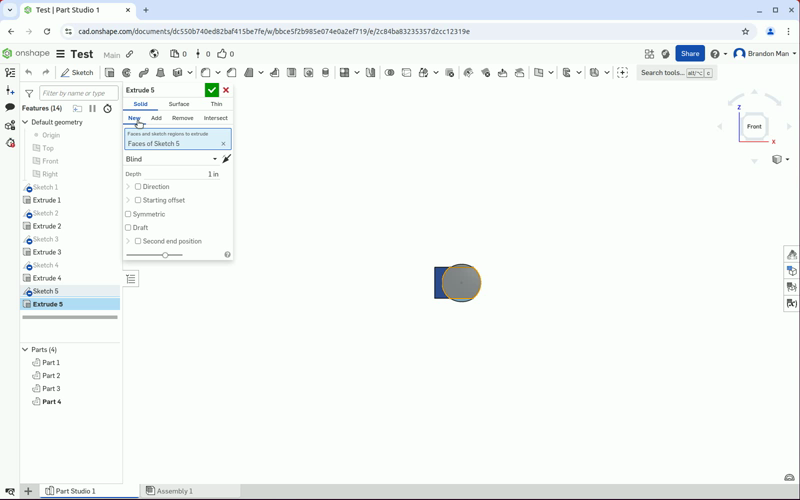
click(137, 120)
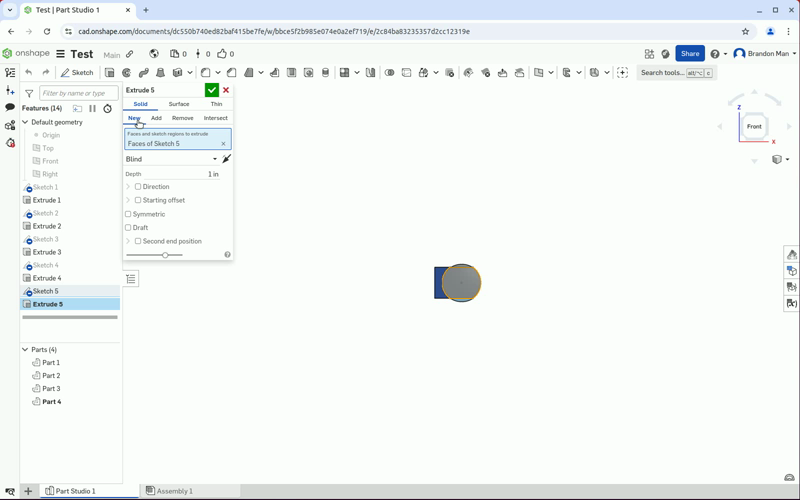
key(tab, 4)
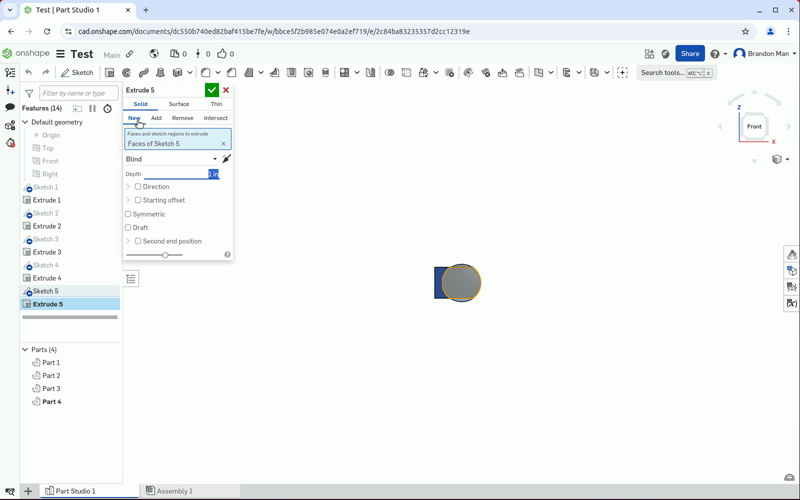
text(12.758)
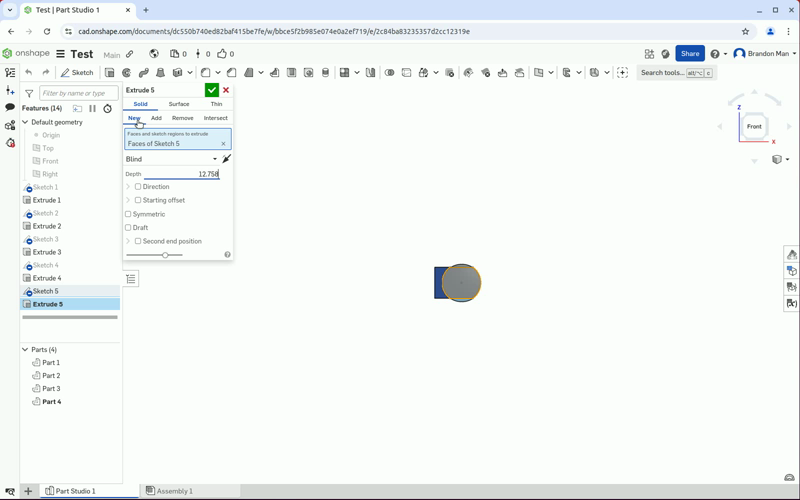
key(enter)
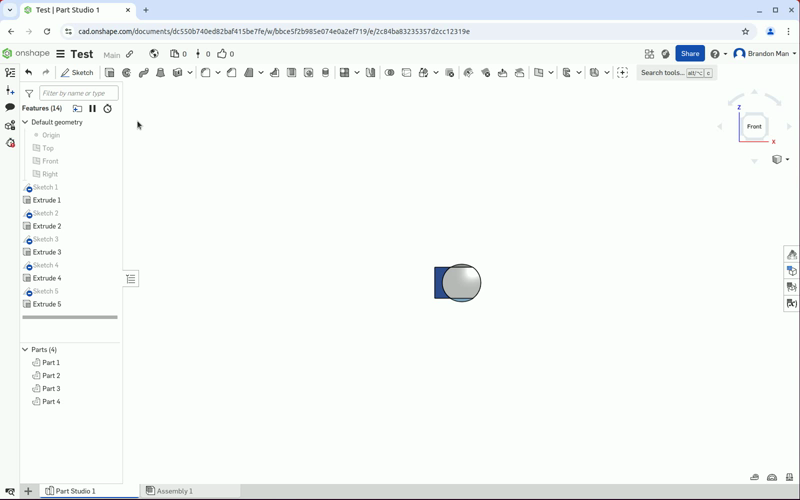
key(shift+h)
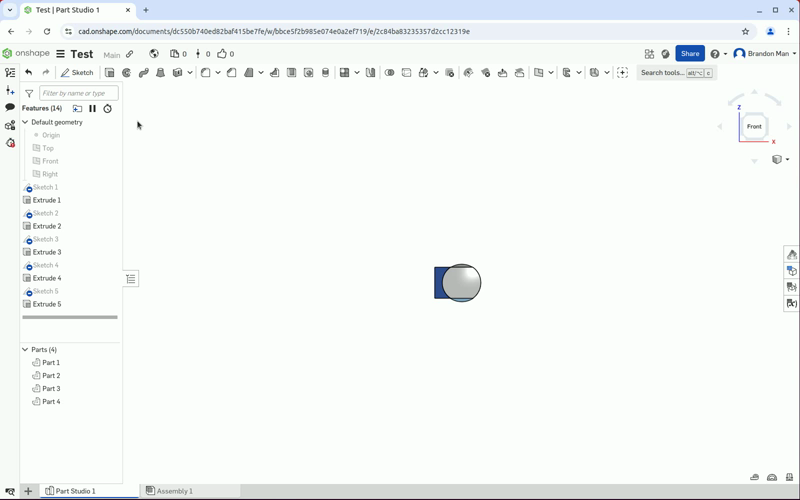
key(shift+h)
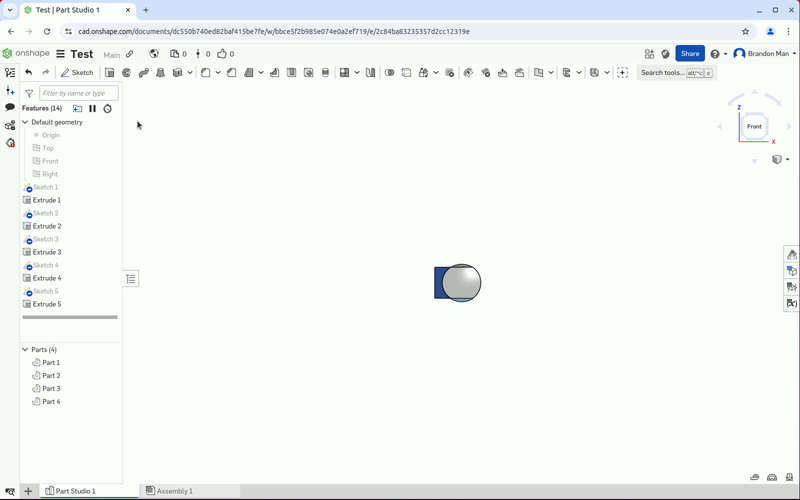
mouse_move(73, 189)
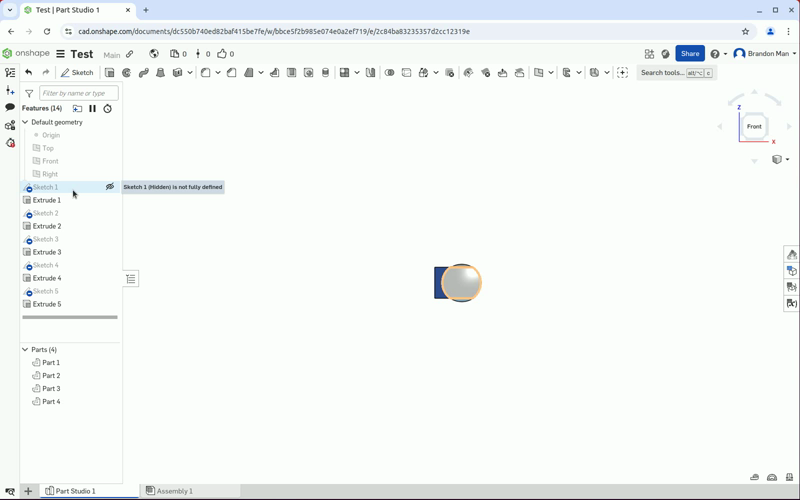
click(73, 189)
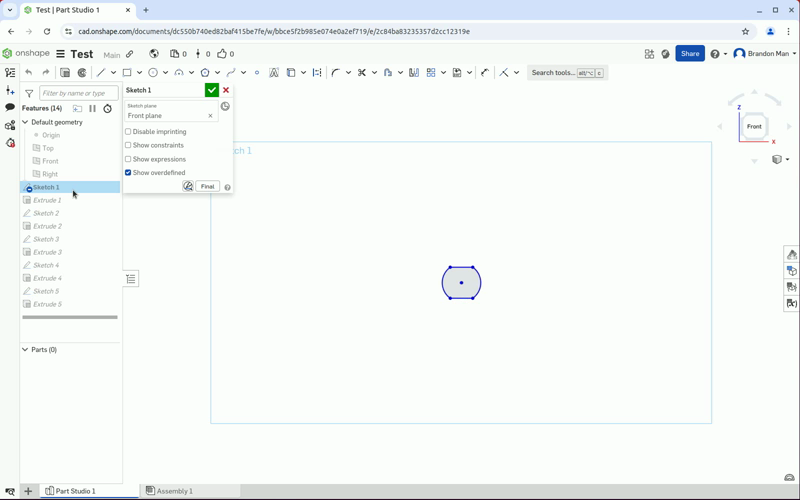
mouse_move(229, 92)
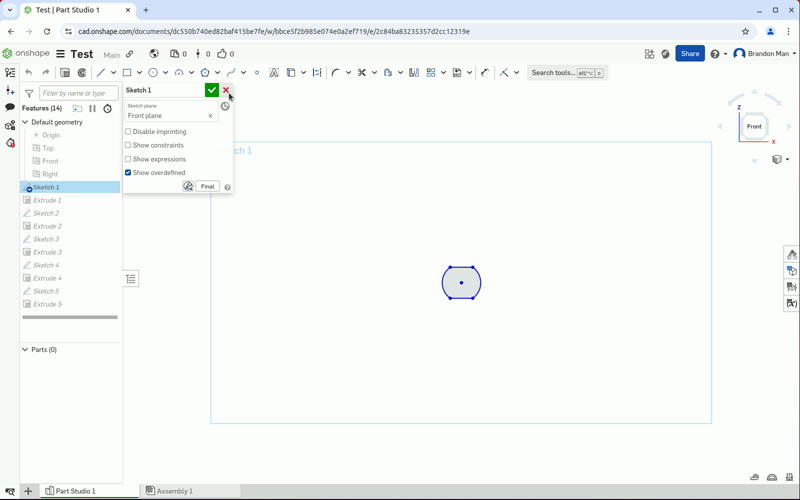
click(229, 92)
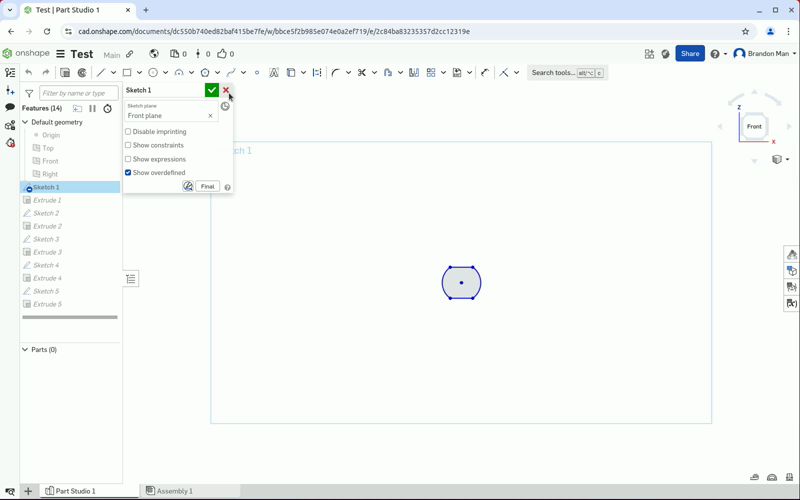
key(shift+s)
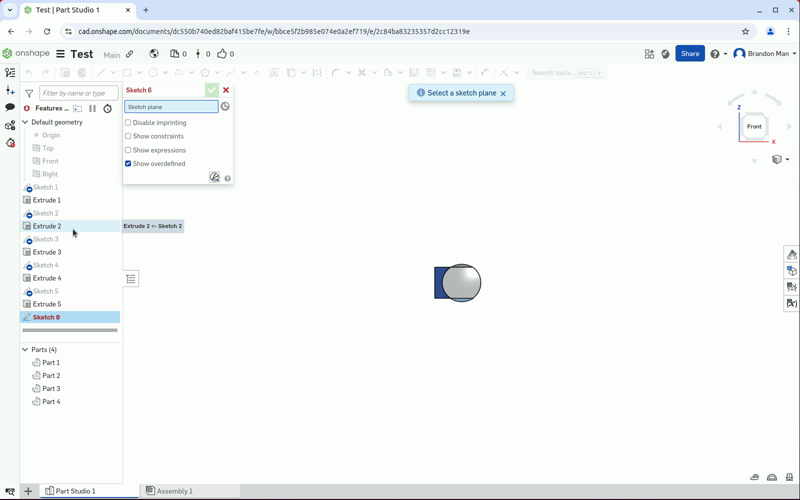
scroll(3)
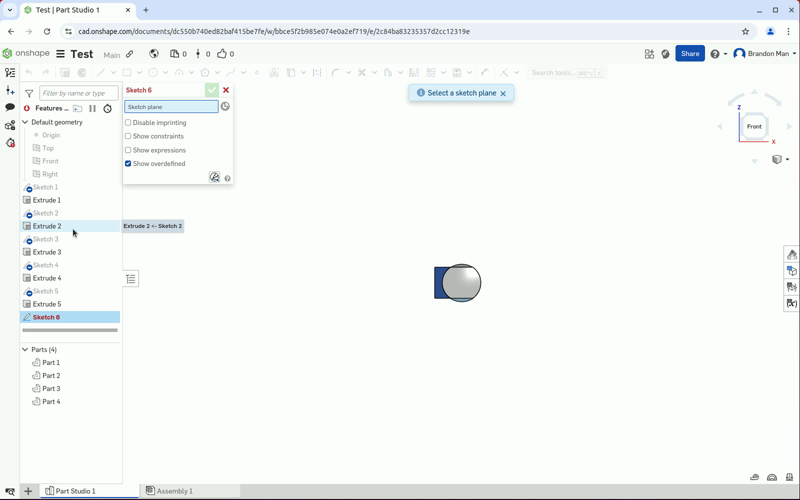
mouse_move(73, 163)
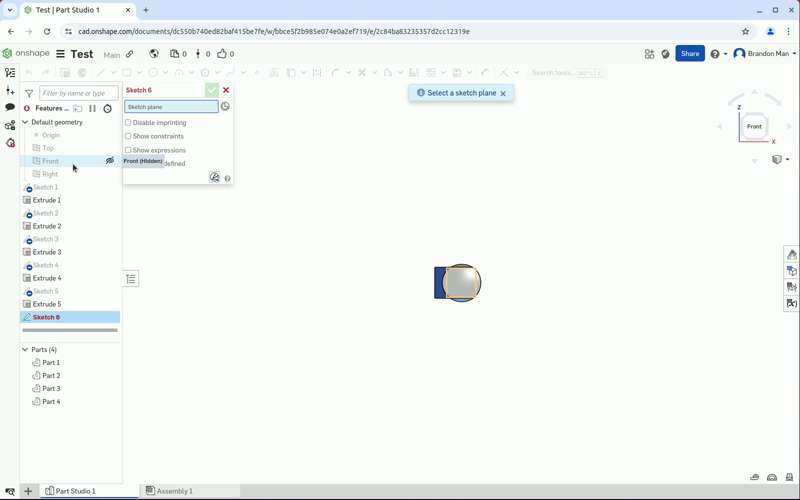
click(73, 163)
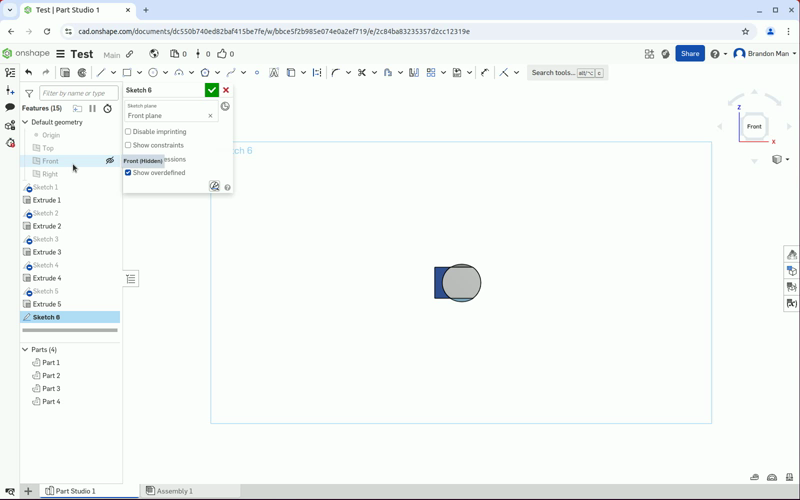
mouse_move(73, 352)
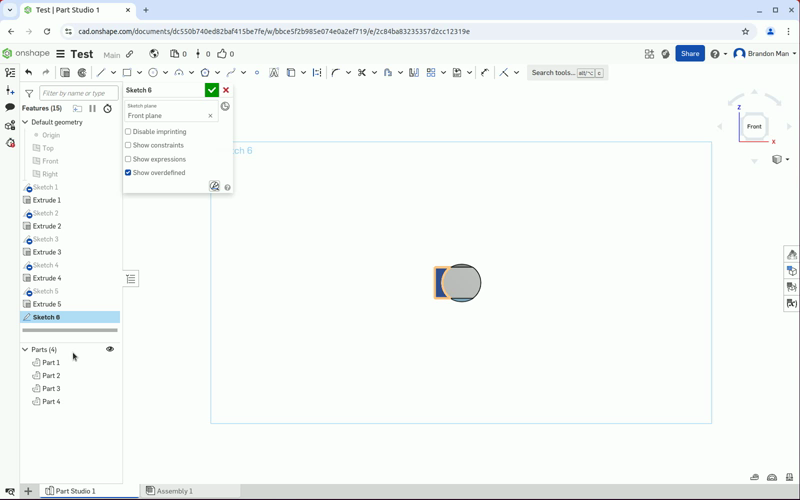
key(y)
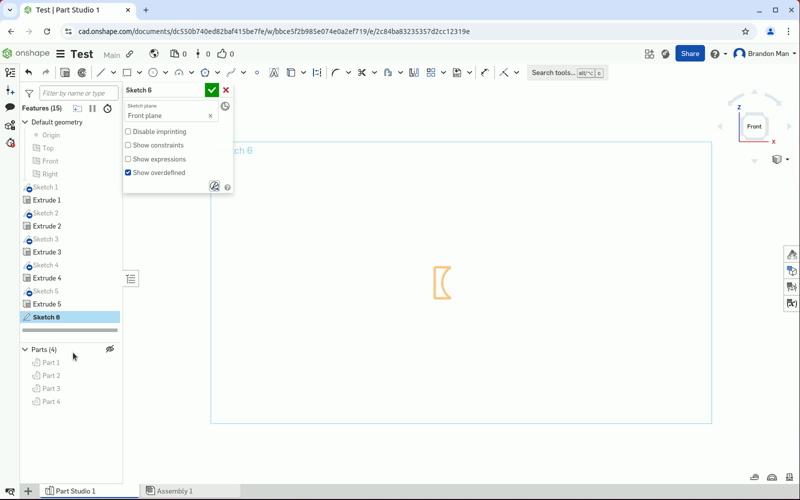
key(l)
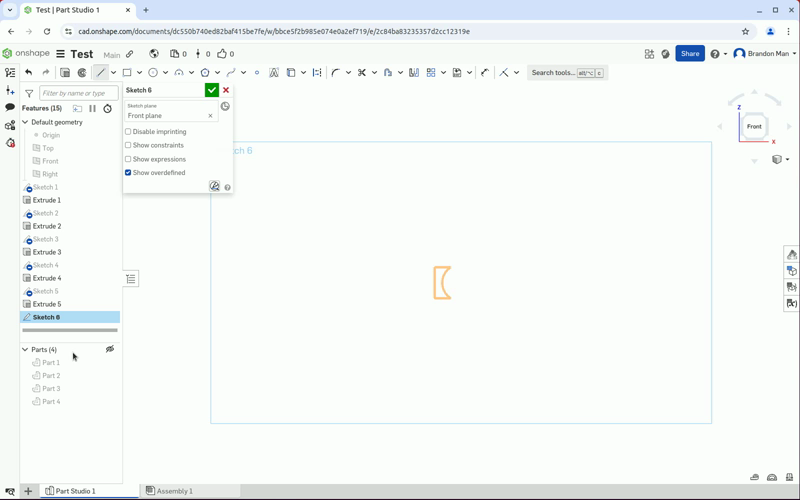
key_down(shift)
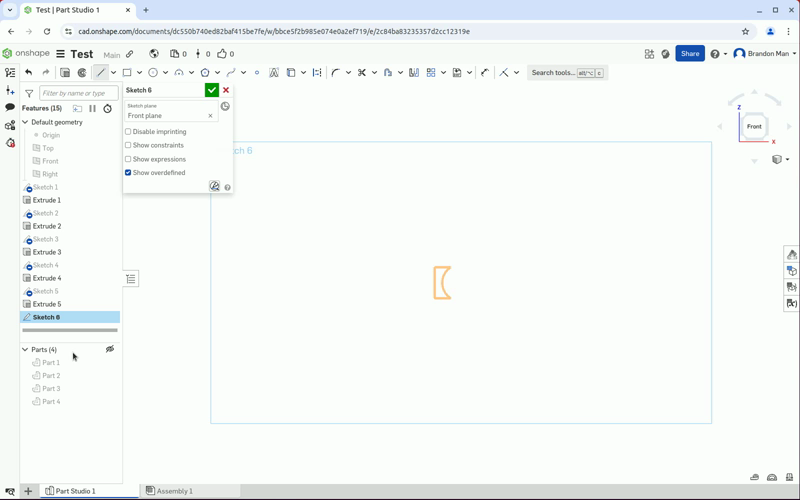
mouse_move(471, 298)
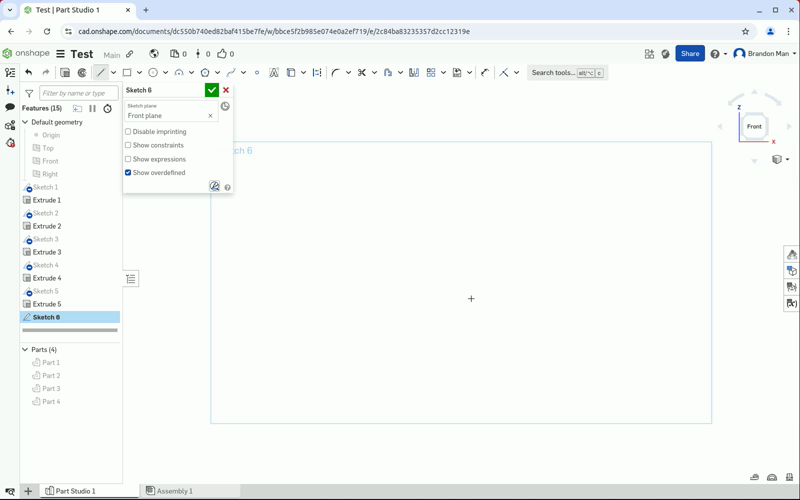
click(471, 298)
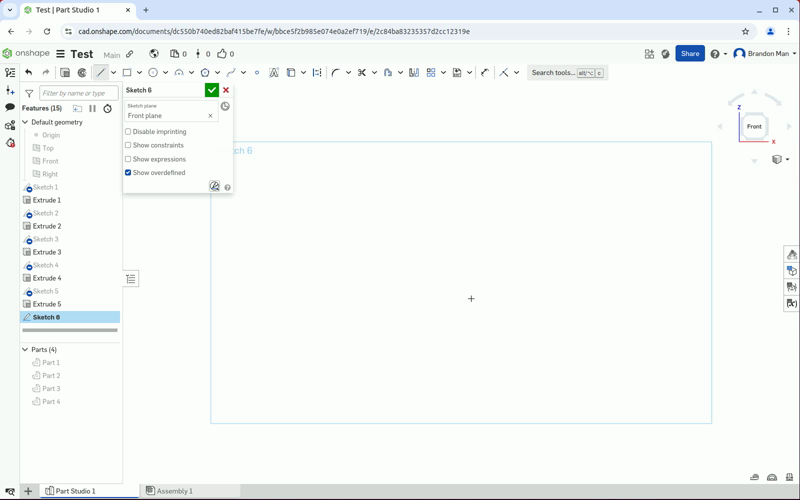
key_up(shift)
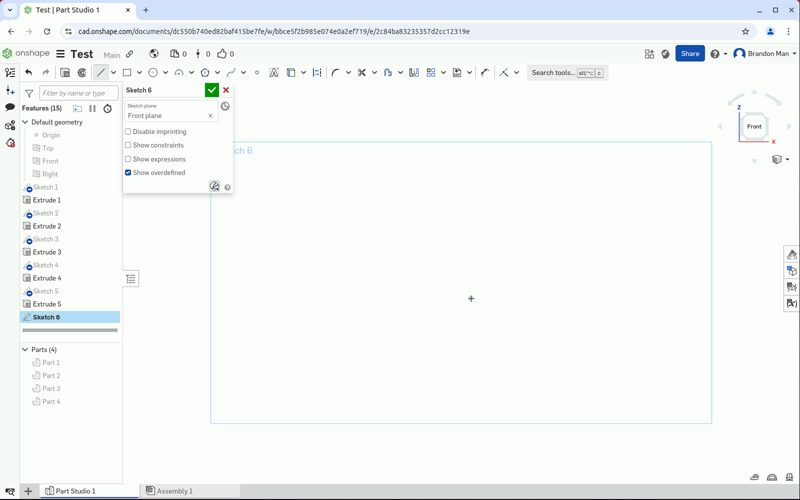
key_down(shift)
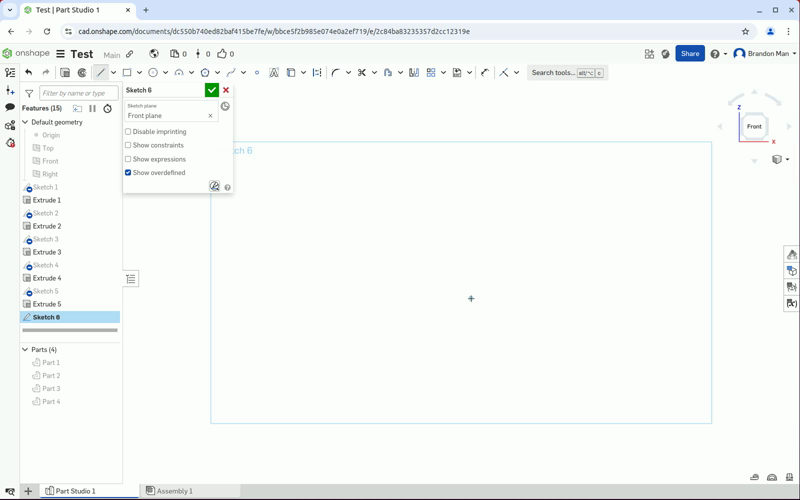
mouse_move(501, 298)
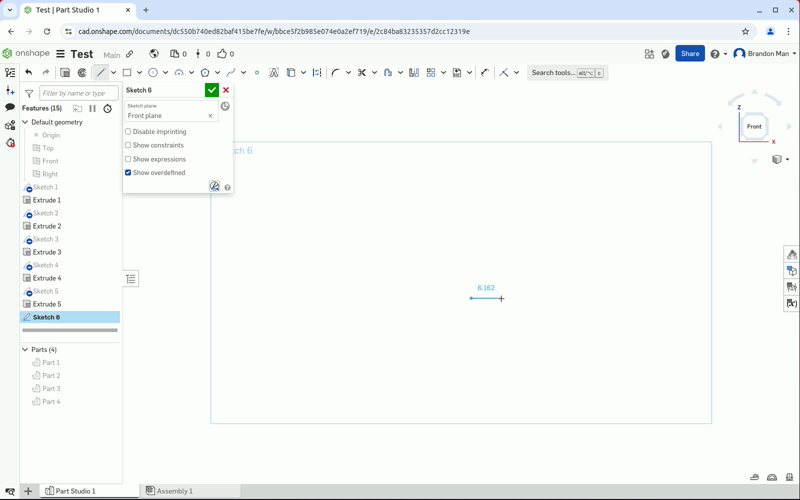
mouse_move(486, 298)
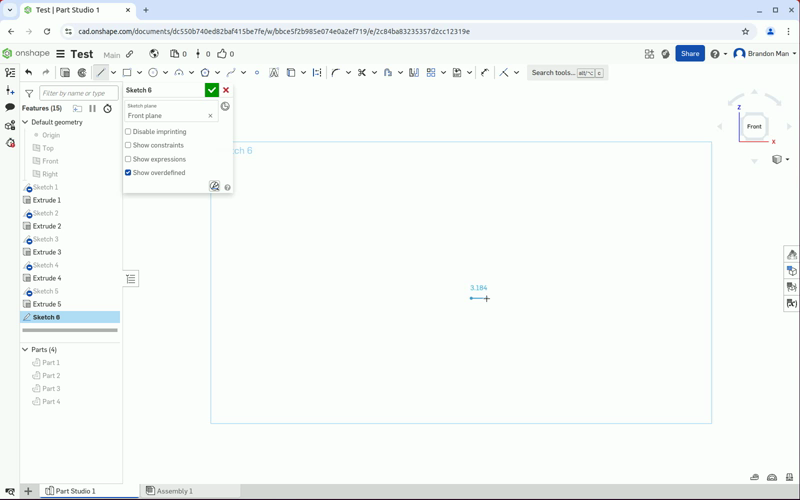
click(486, 298)
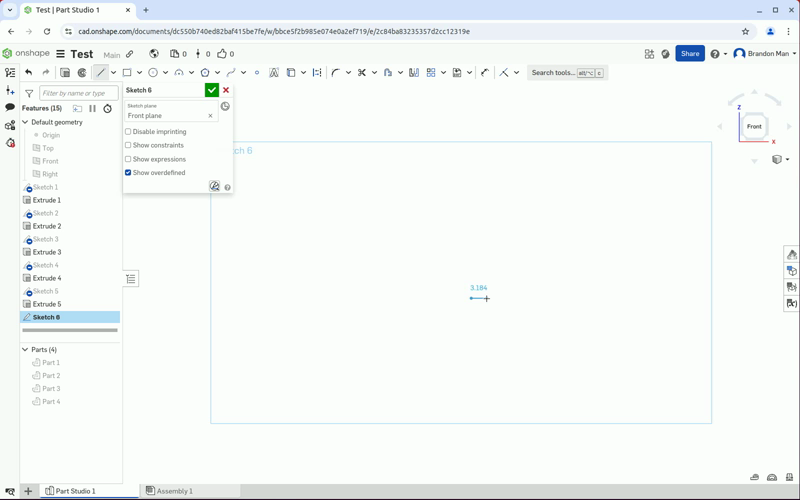
key_up(shift)
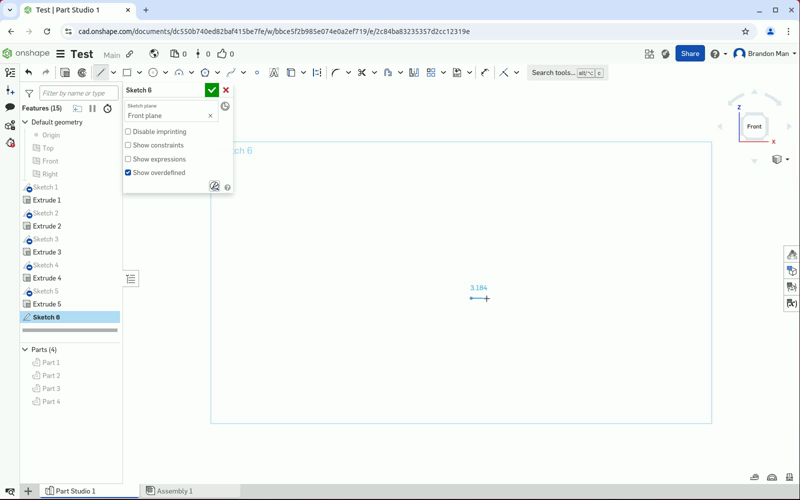
key_down(shift)
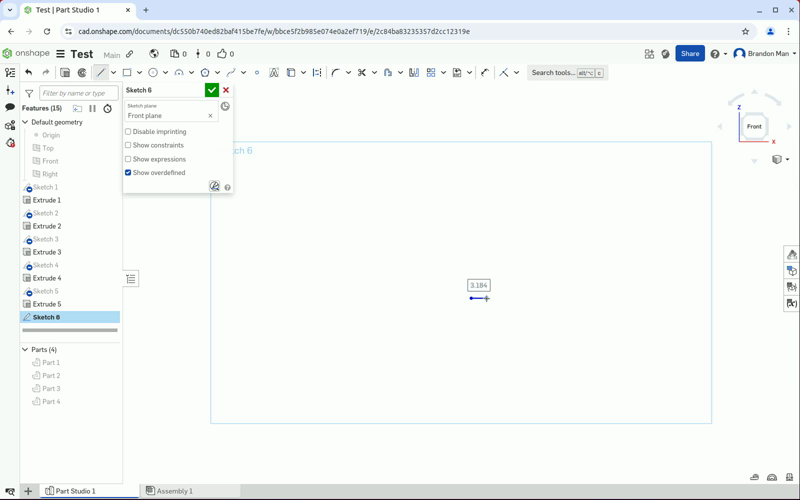
mouse_move(516, 298)
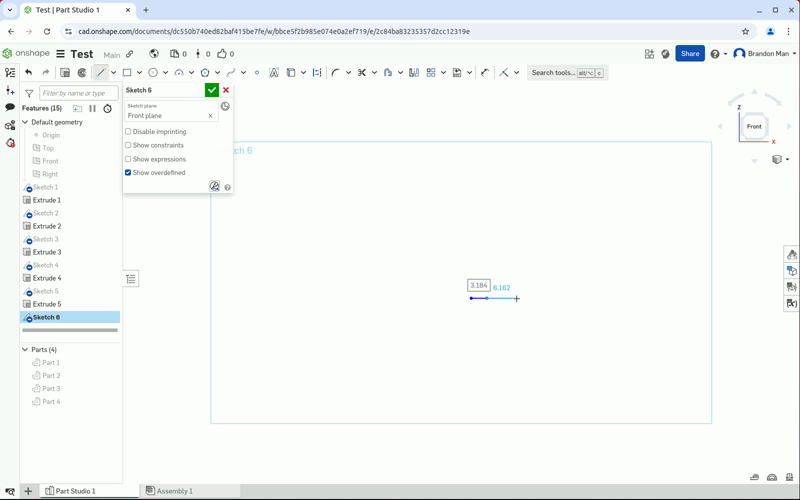
mouse_move(486, 267)
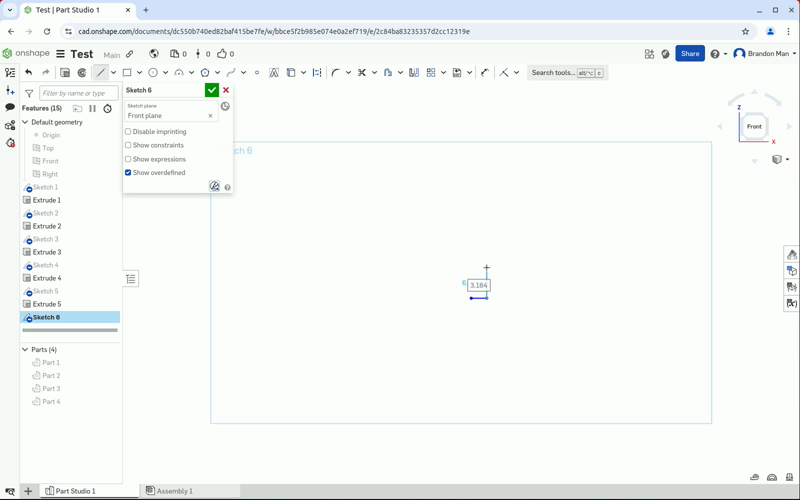
click(486, 267)
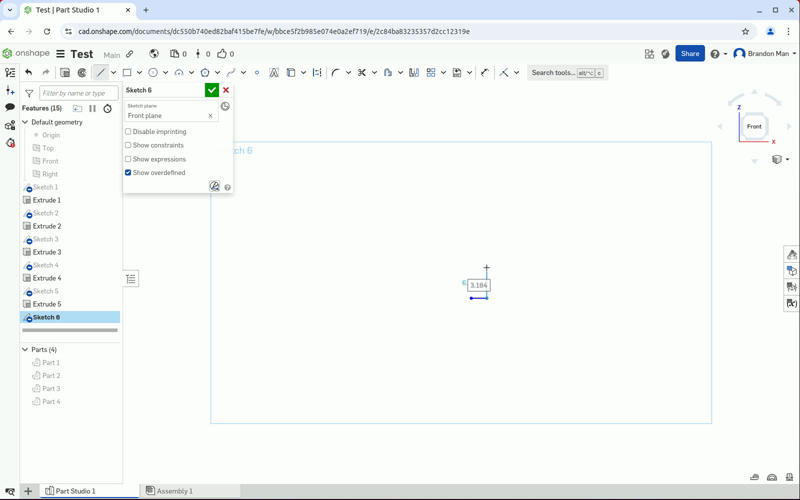
key_up(shift)
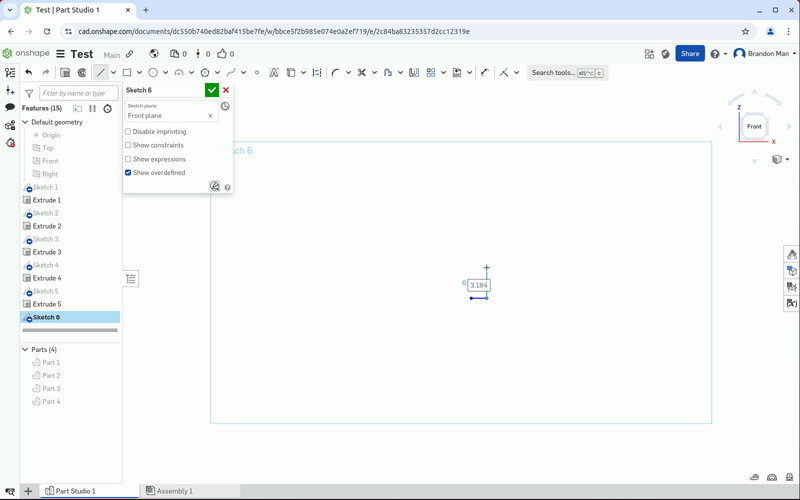
key_down(shift)
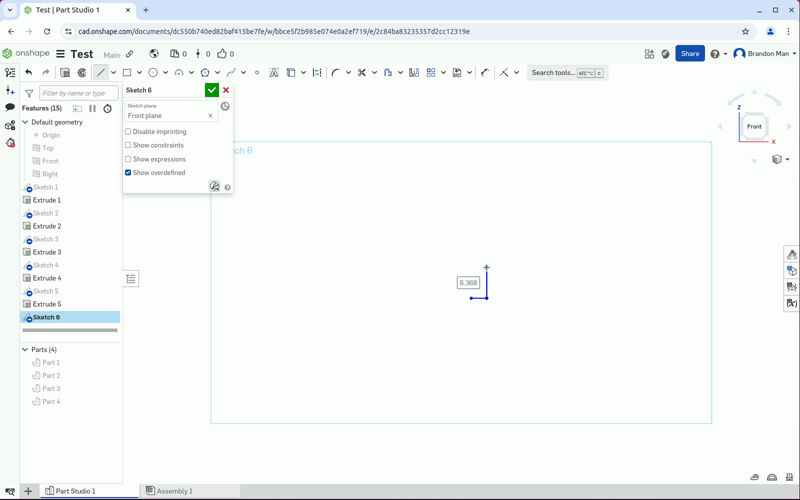
mouse_move(516, 267)
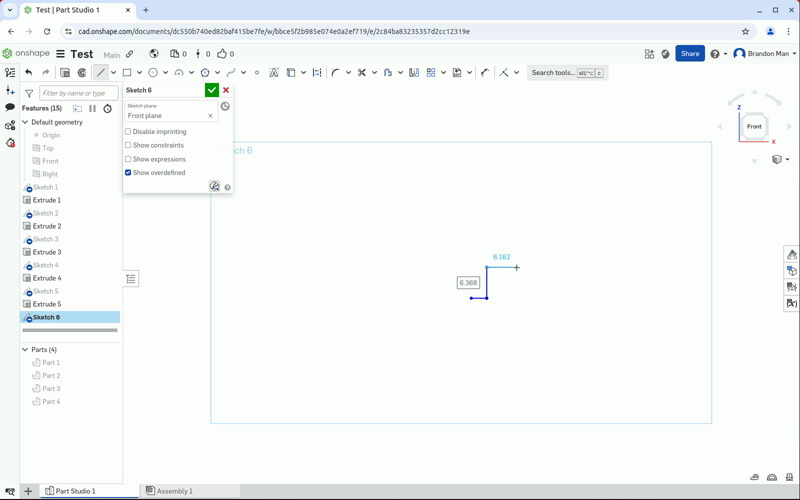
mouse_move(471, 267)
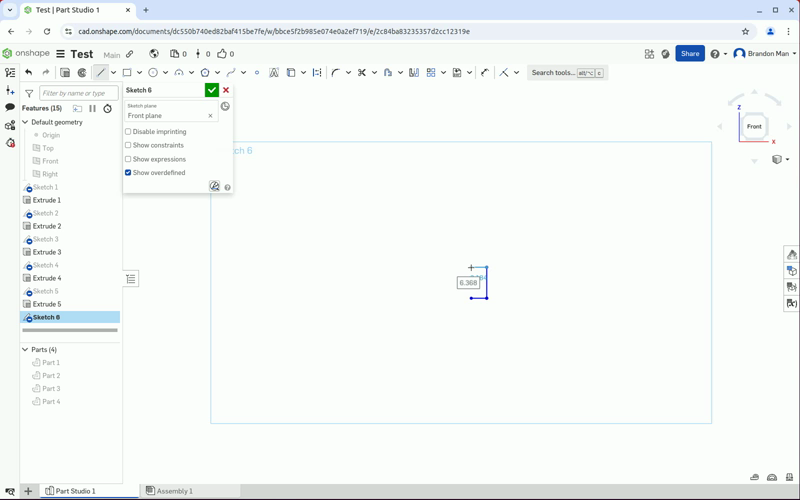
click(471, 267)
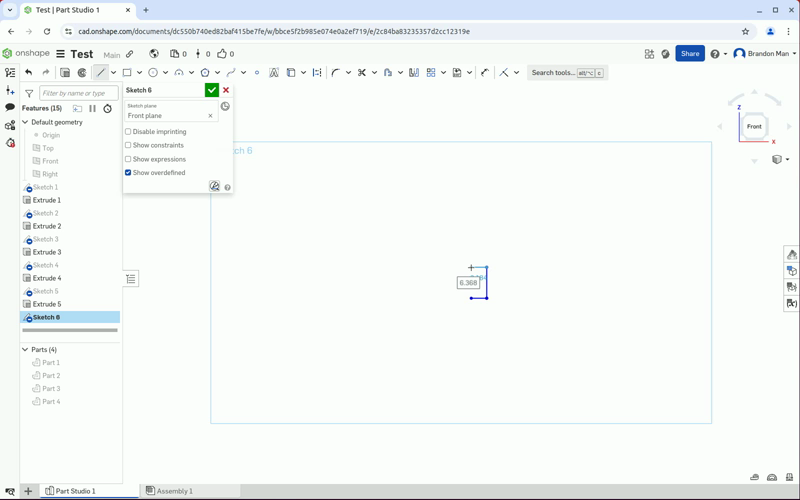
key_up(shift)
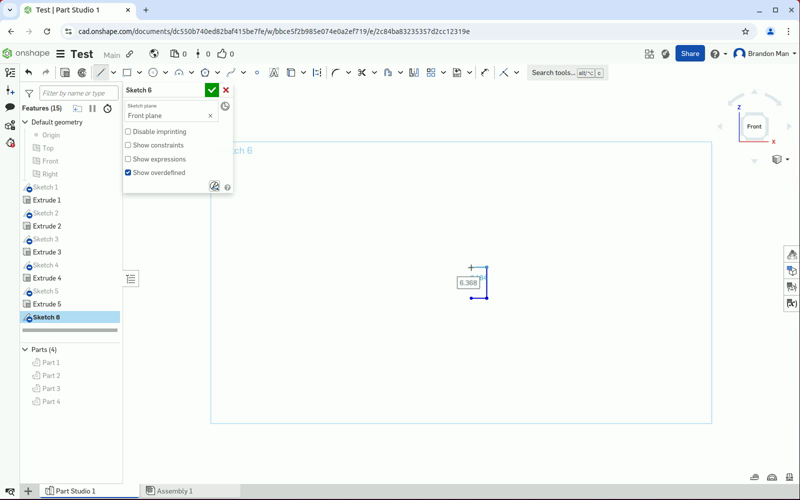
key(esc)
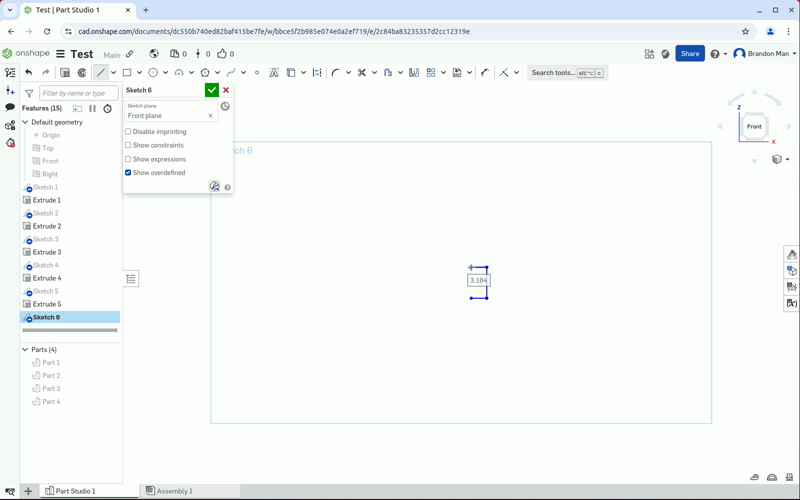
key(a)
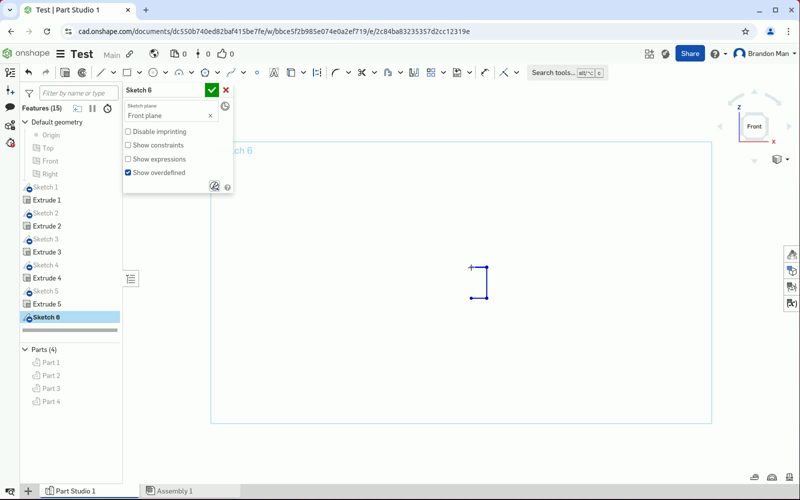
mouse_move(471, 267)
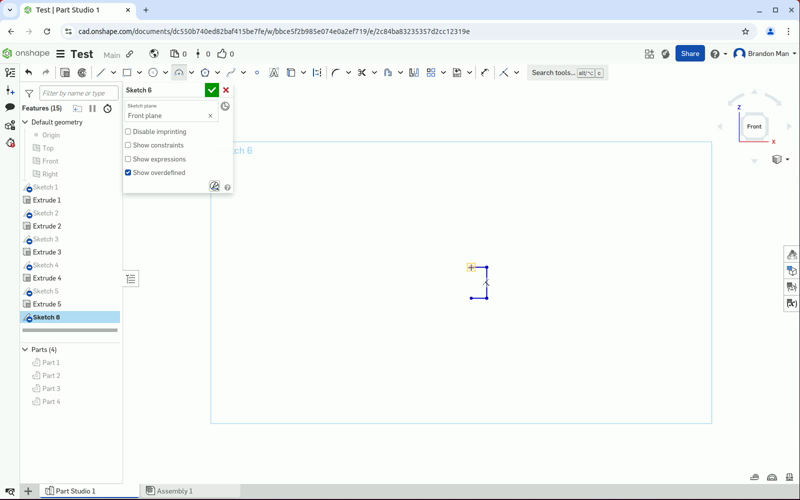
click(471, 267)
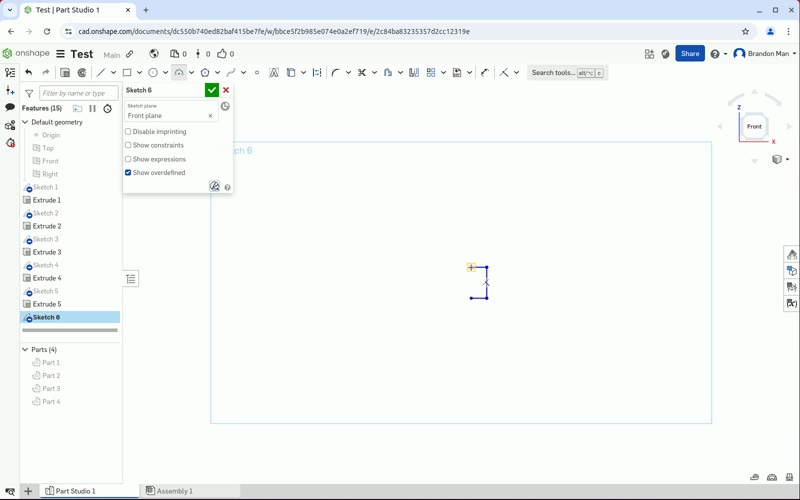
mouse_move(471, 298)
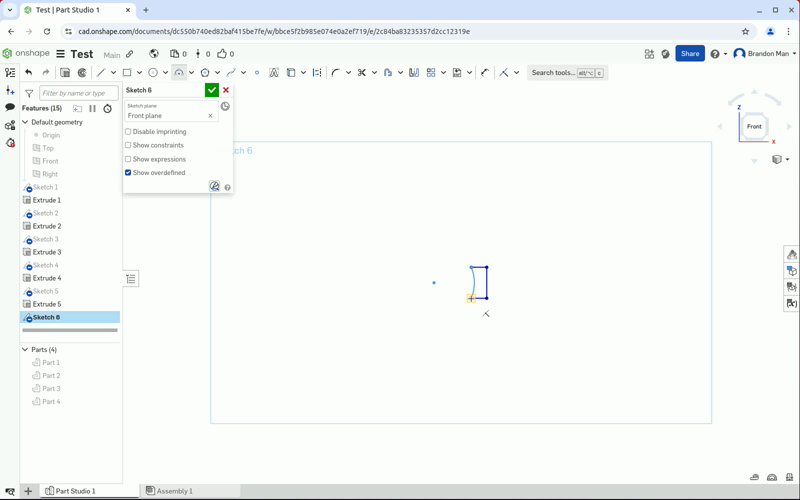
click(471, 298)
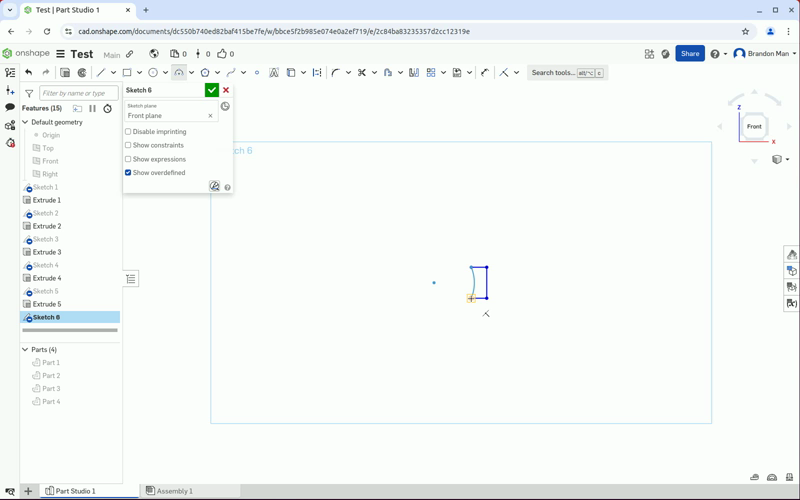
key_down(shift)
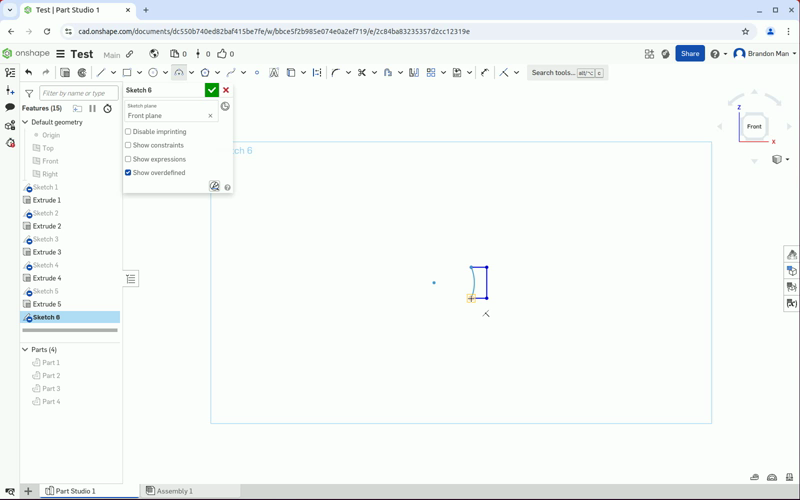
mouse_move(479, 282)
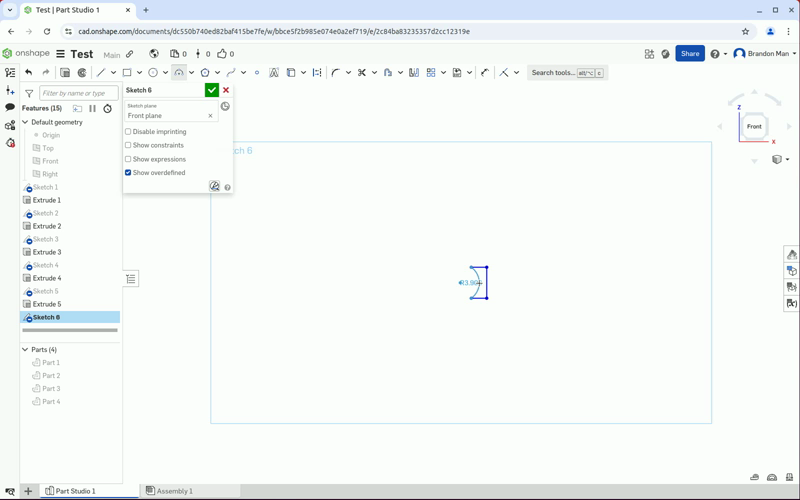
click(479, 282)
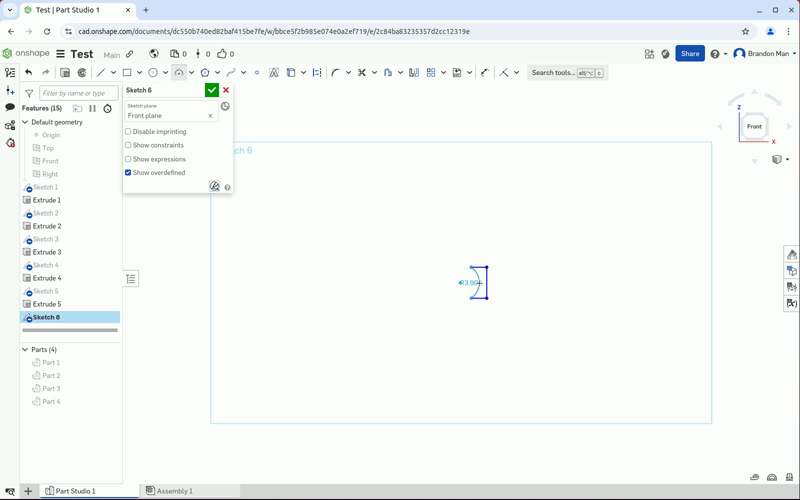
key_up(shift)
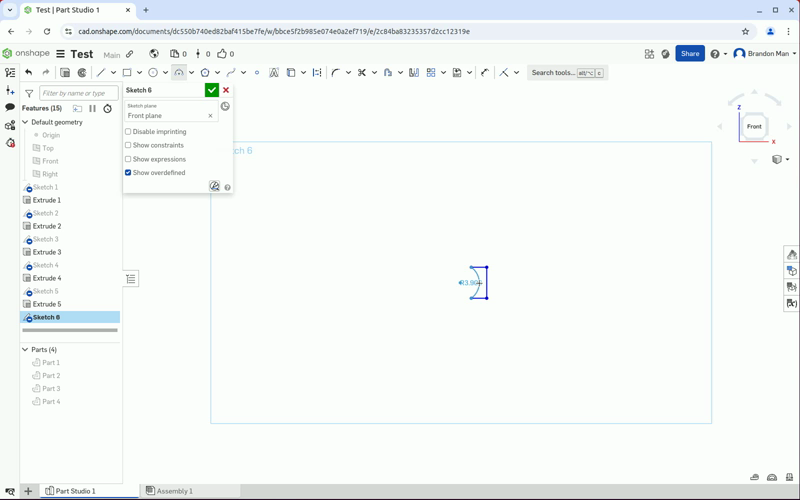
key(esc)
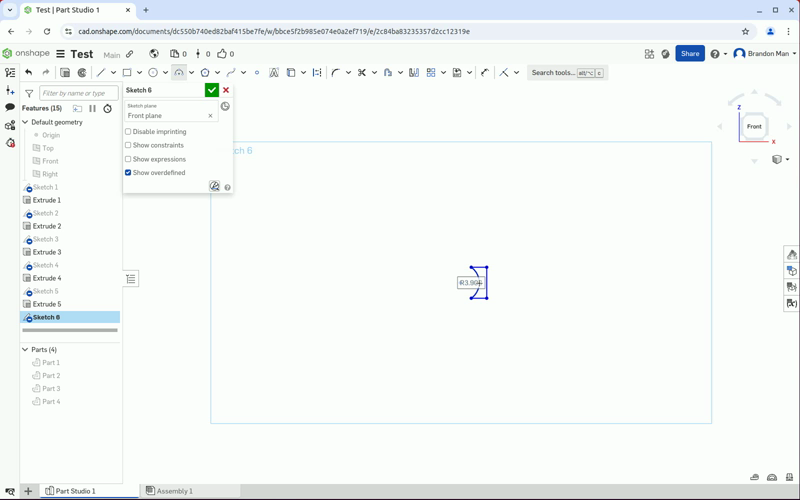
mouse_move(483, 285)
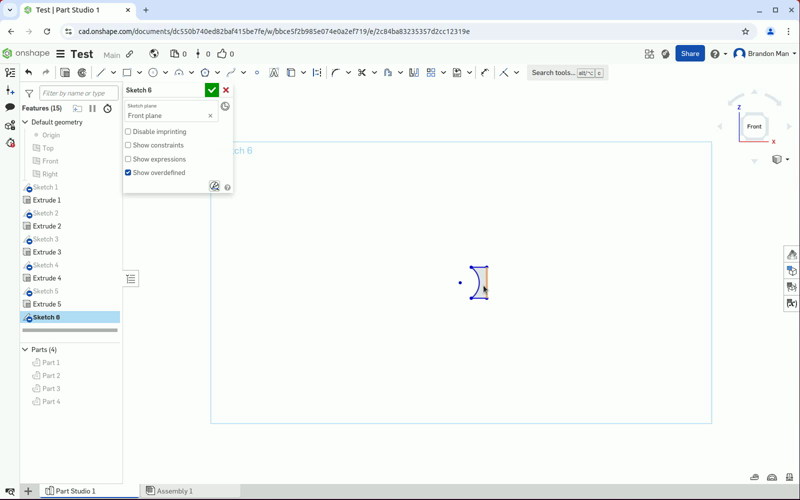
scroll(6)
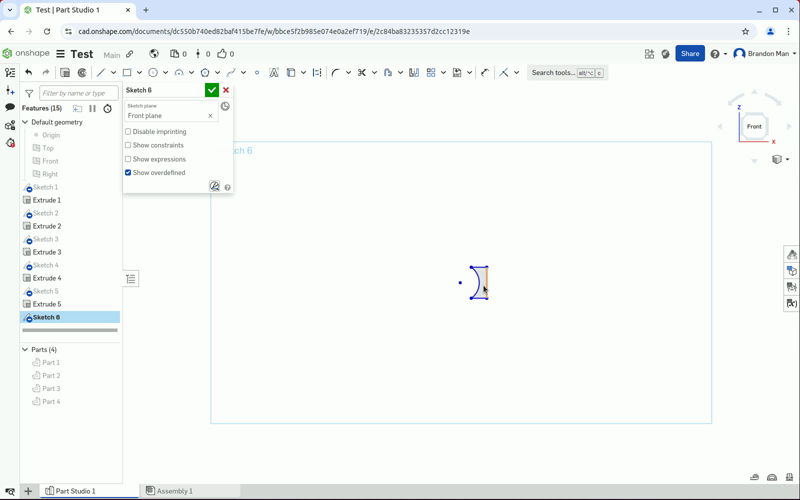
scroll(6)
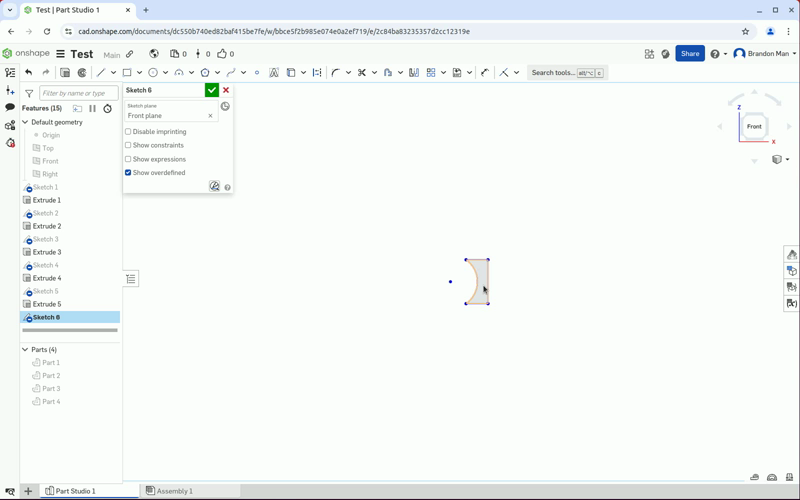
scroll(6)
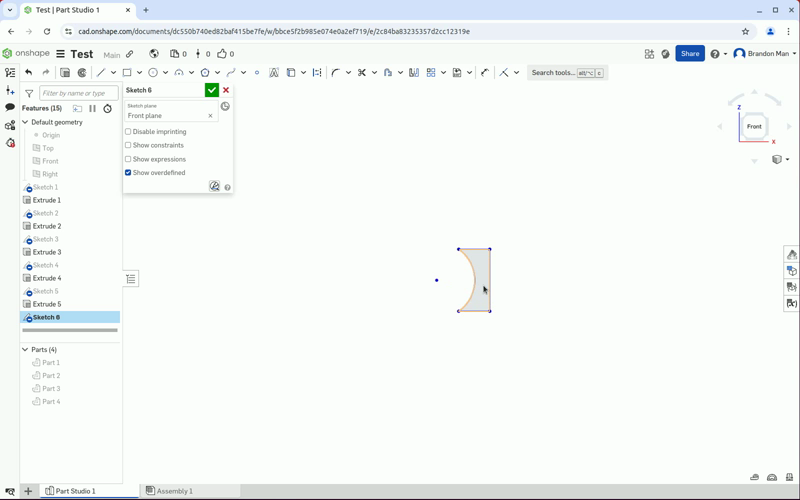
scroll(6)
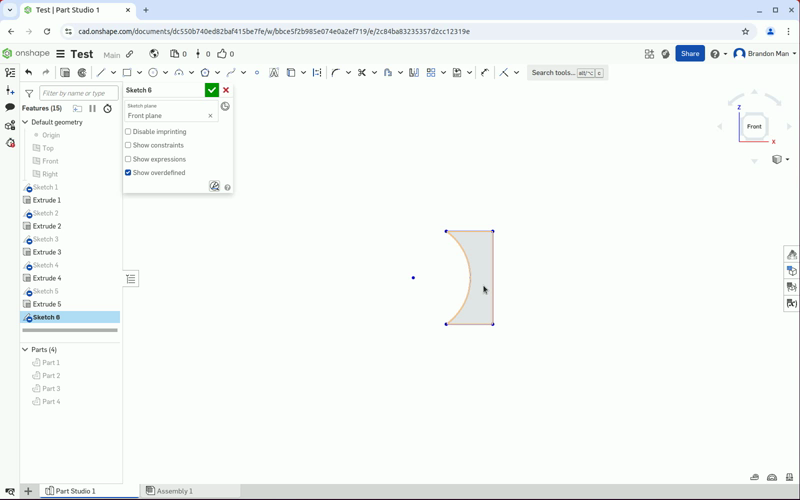
scroll(6)
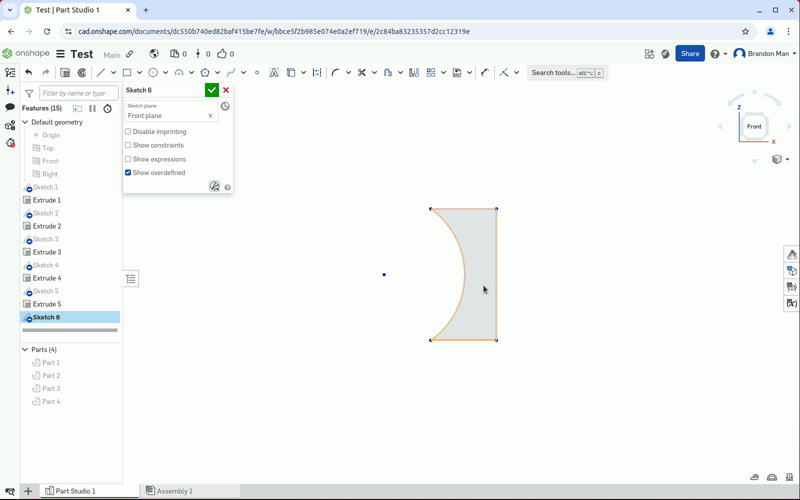
scroll(6)
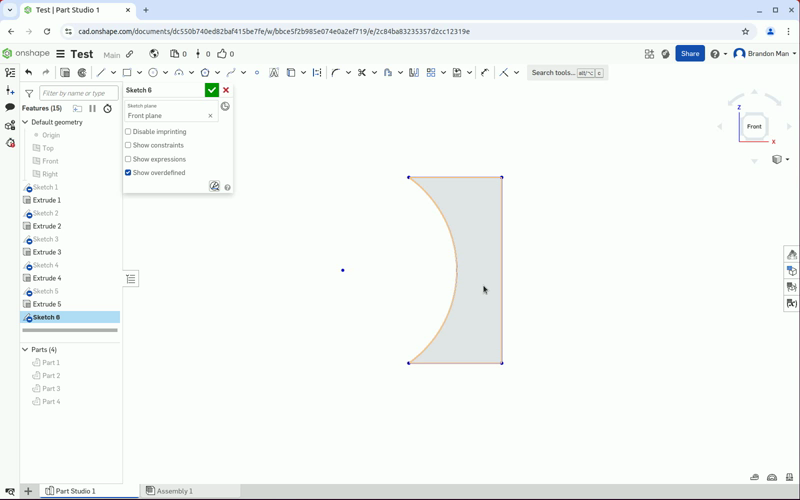
scroll(6)
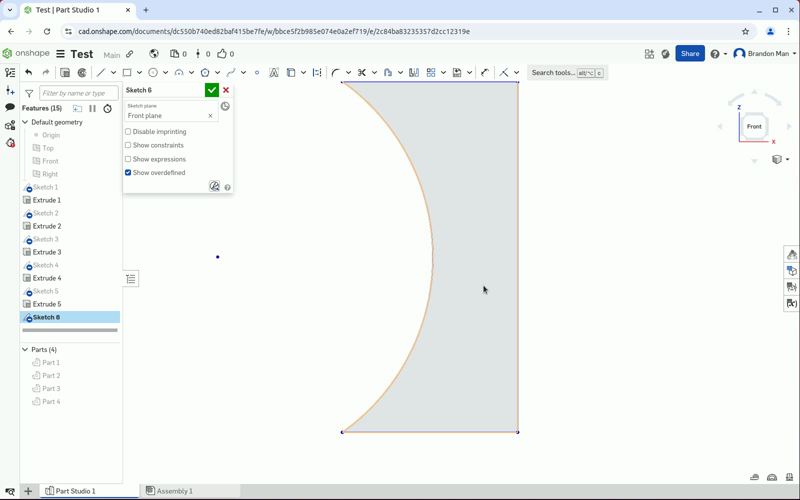
click(483, 285)
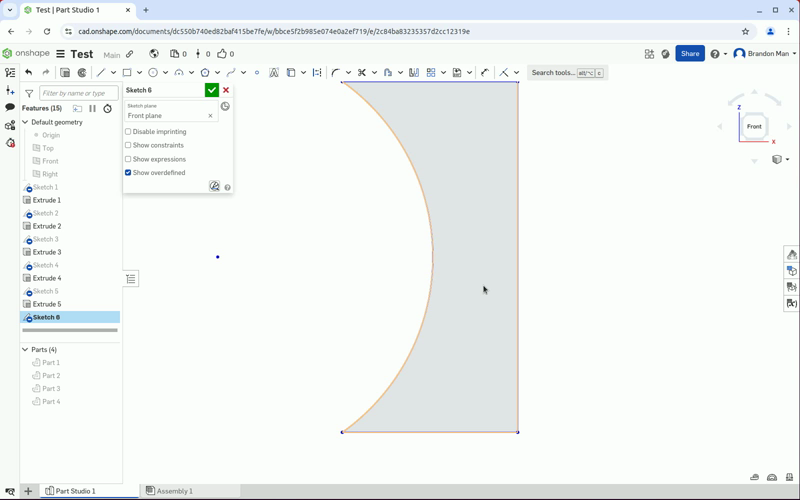
scroll(-6)
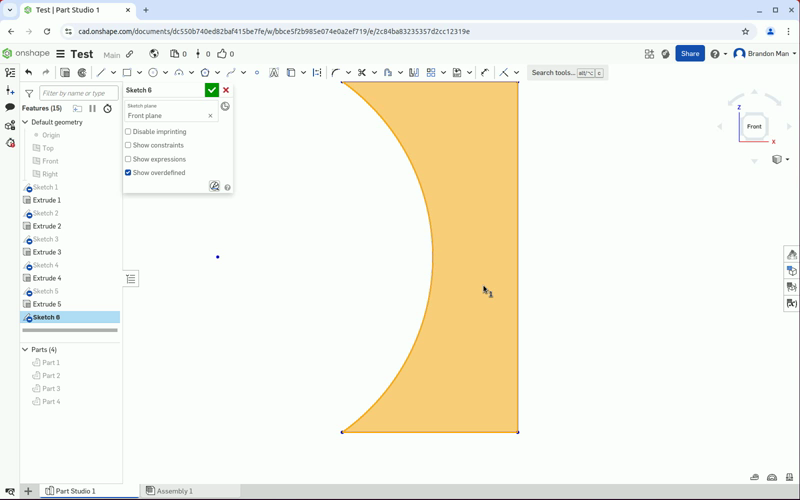
scroll(-6)
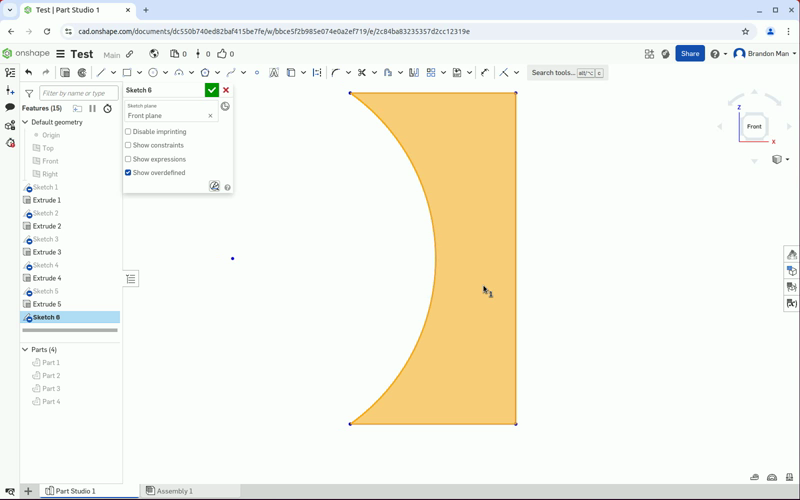
scroll(-6)
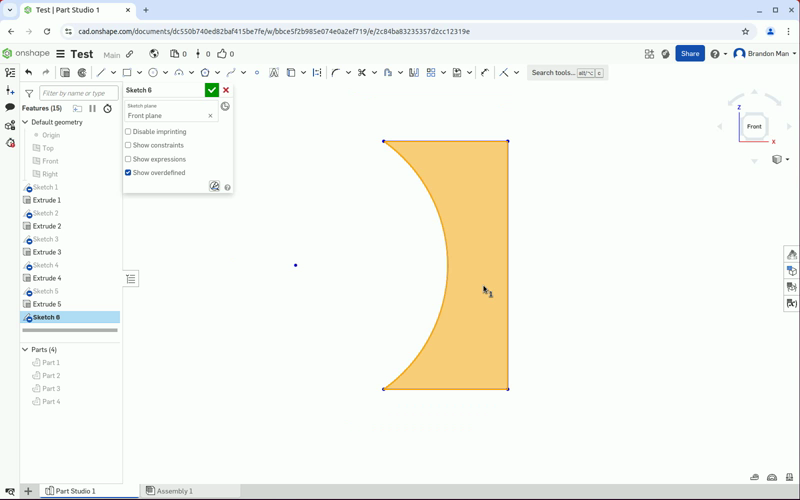
scroll(-6)
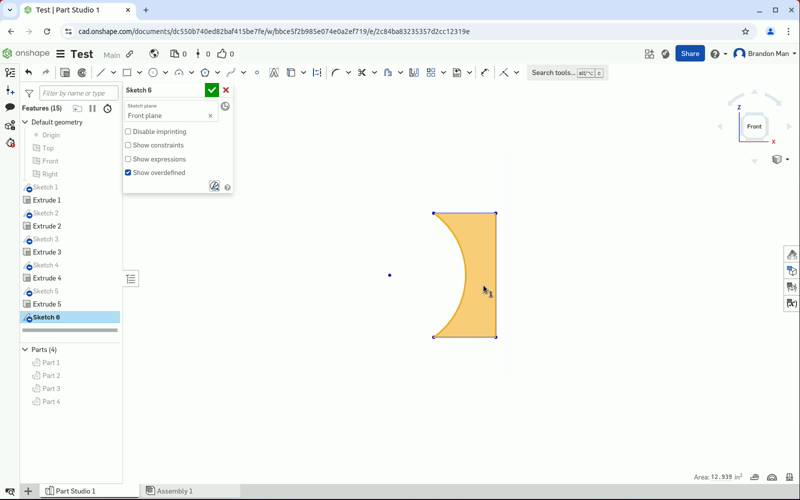
scroll(-6)
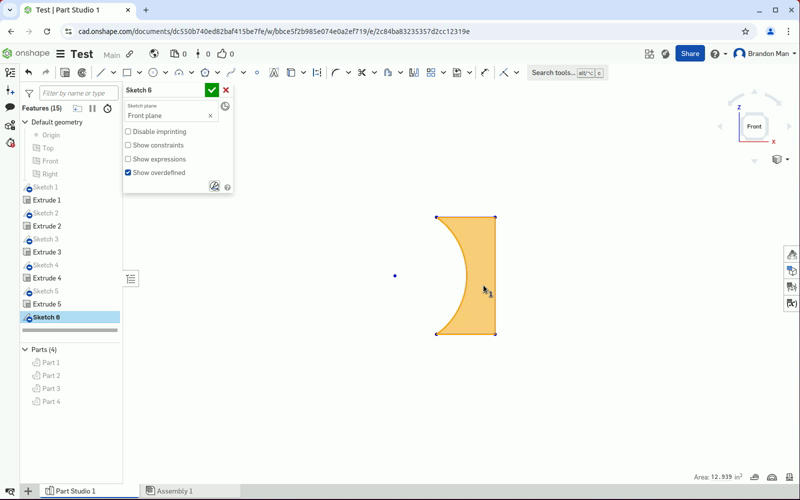
scroll(-6)
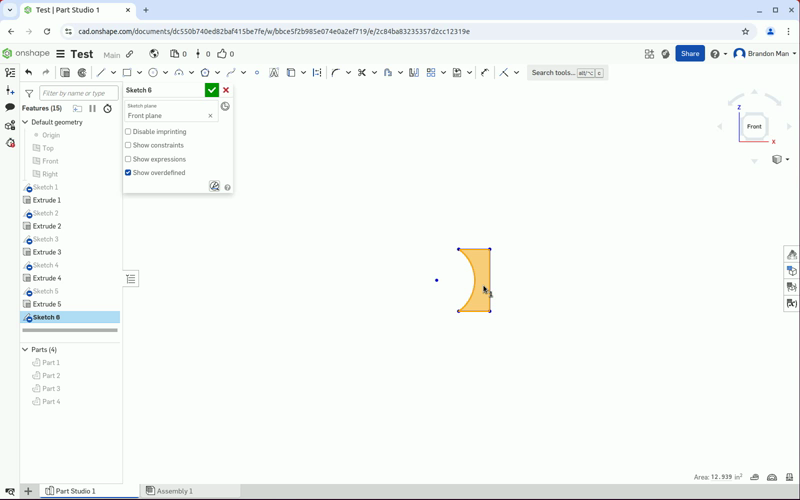
scroll(-6)
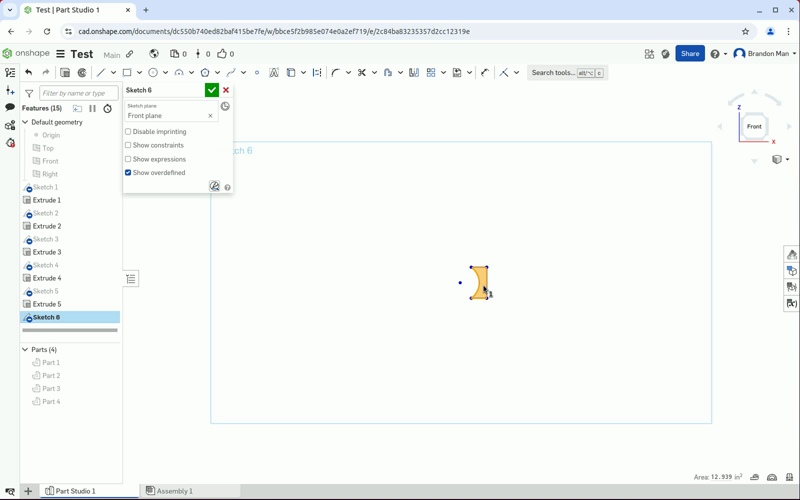
mouse_move(73, 352)
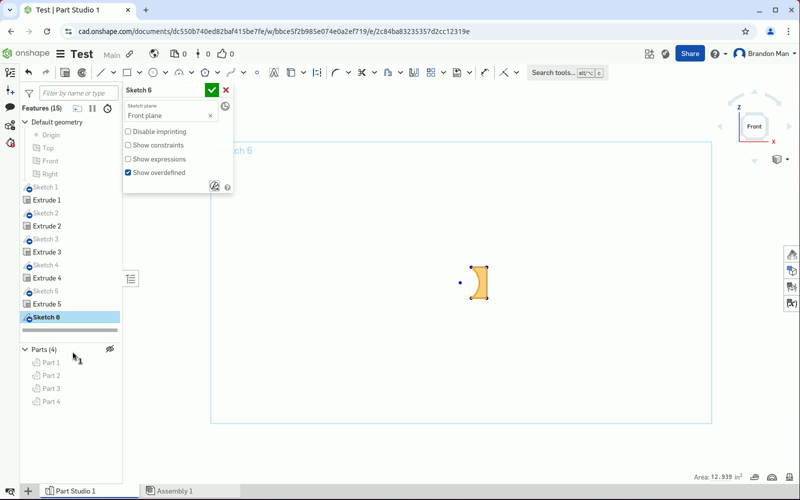
key(shift+y)
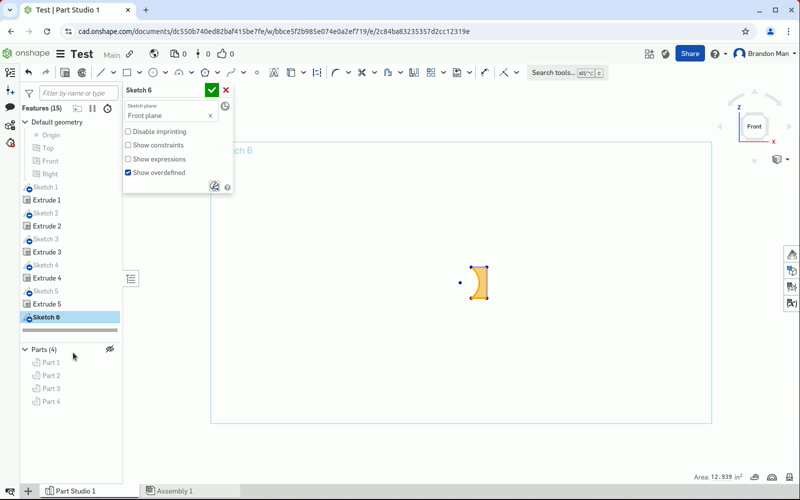
key(shift+e)
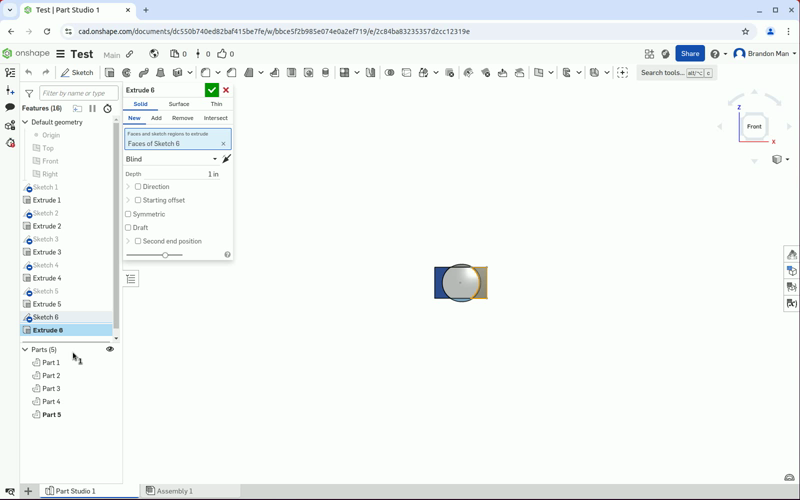
mouse_move(143, 106)
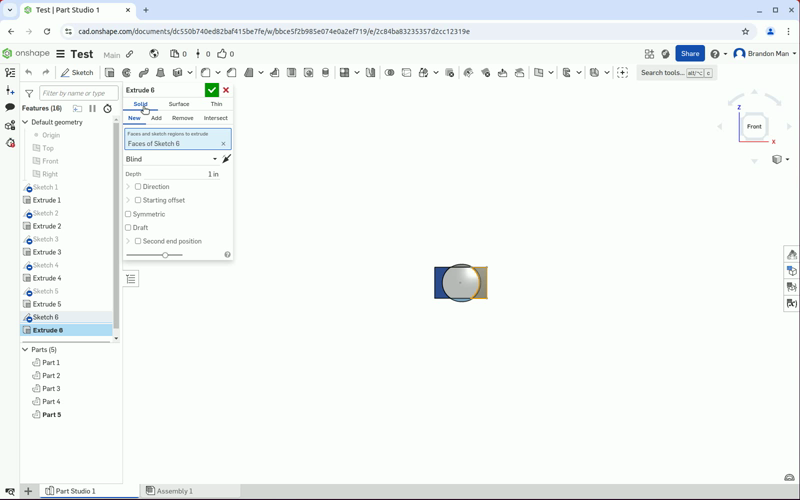
click(143, 106)
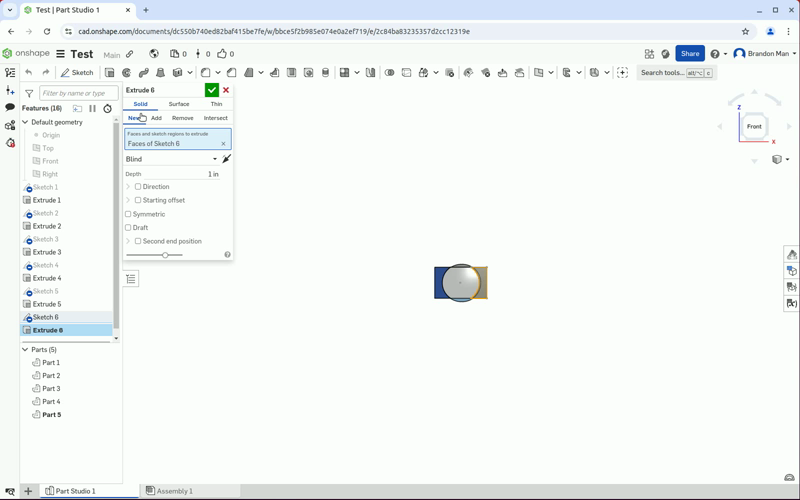
mouse_move(137, 120)
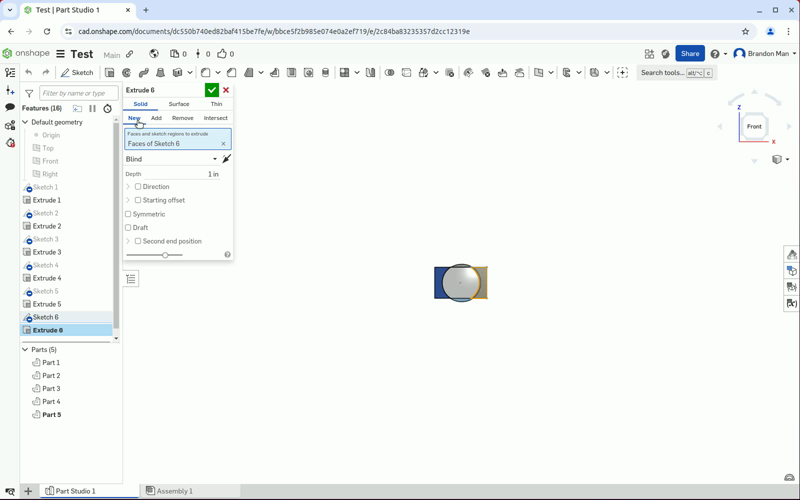
click(137, 120)
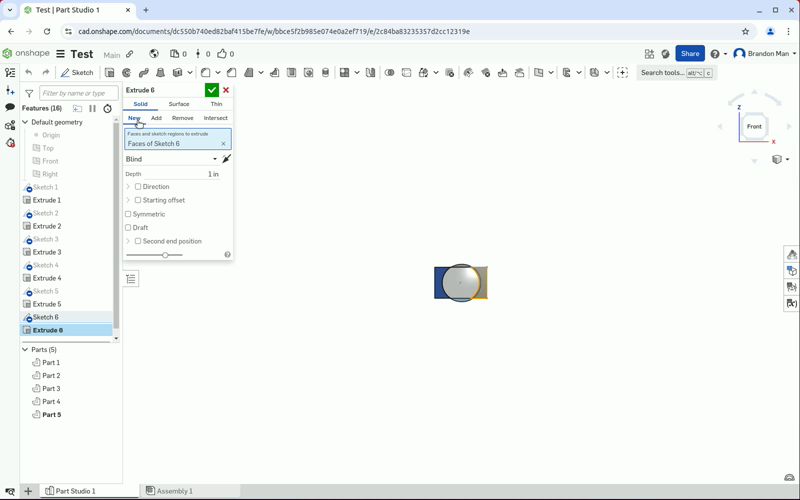
key(tab, 4)
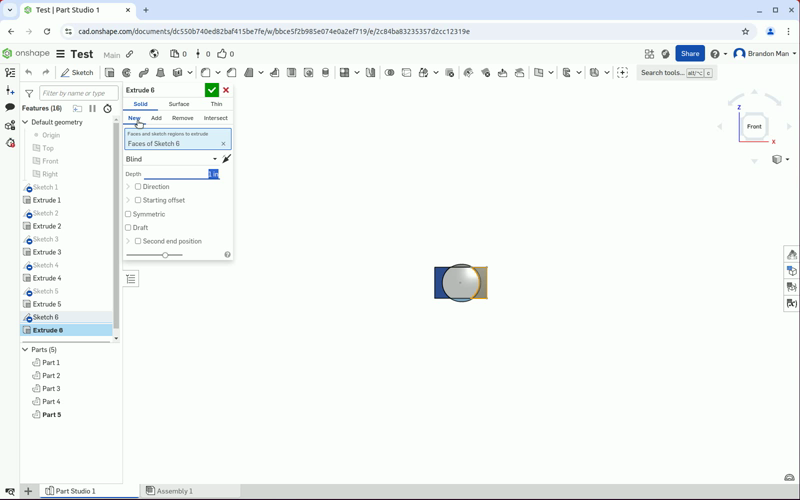
text(12.758)
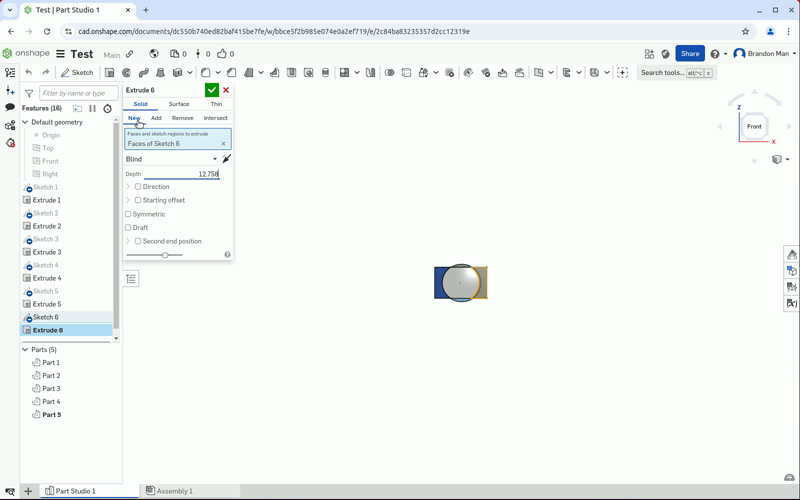
key(enter)
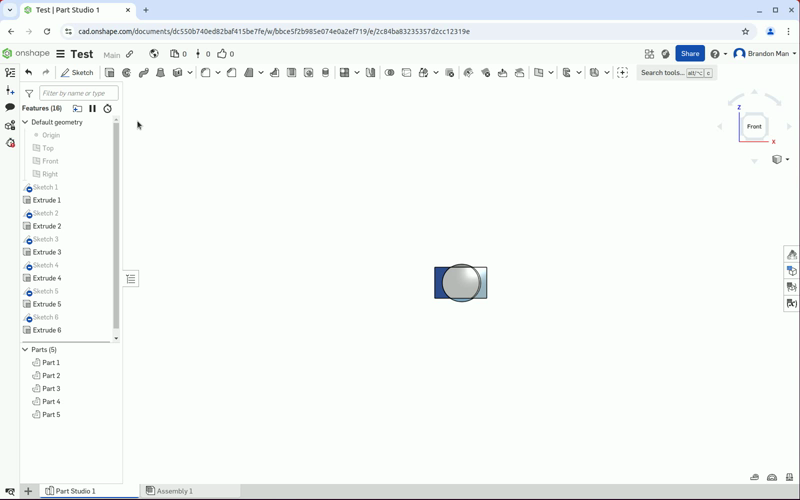
key(shift+h)
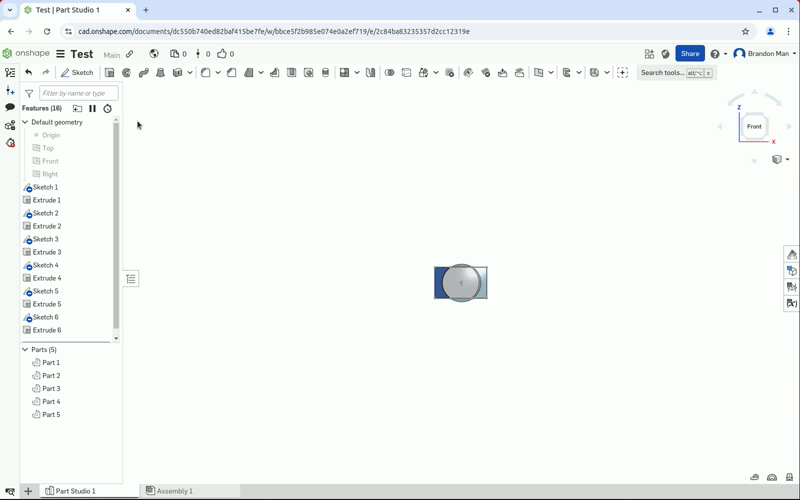
key(shift+h)
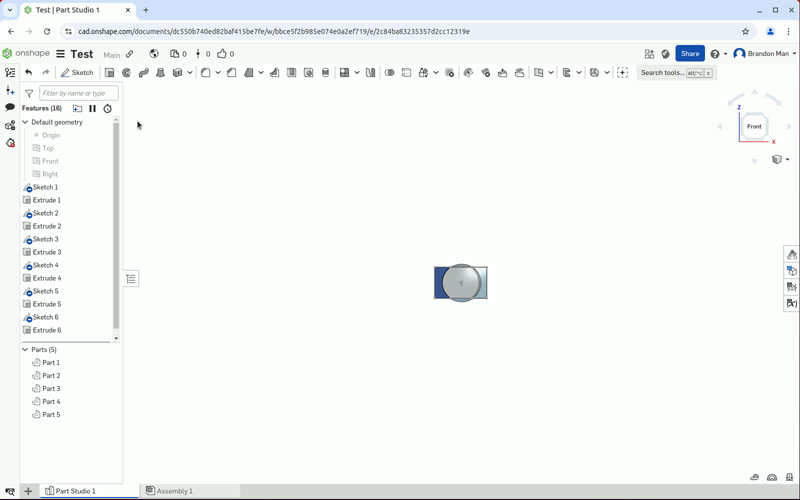
key(shift+7)
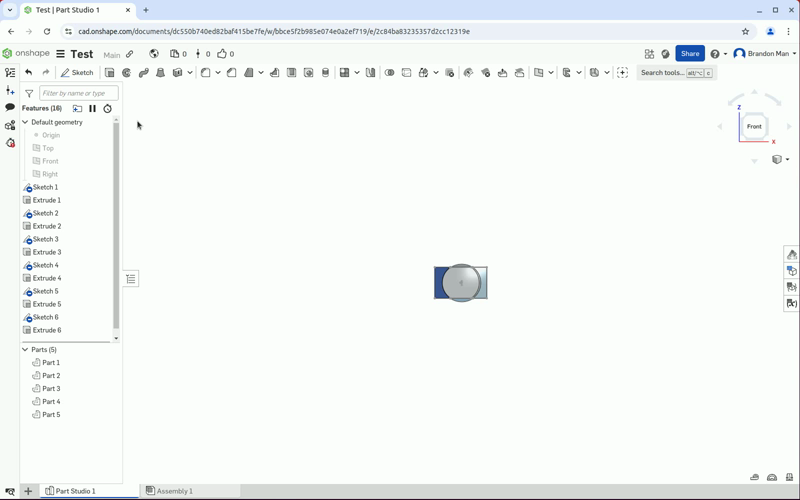
key(left, 2)
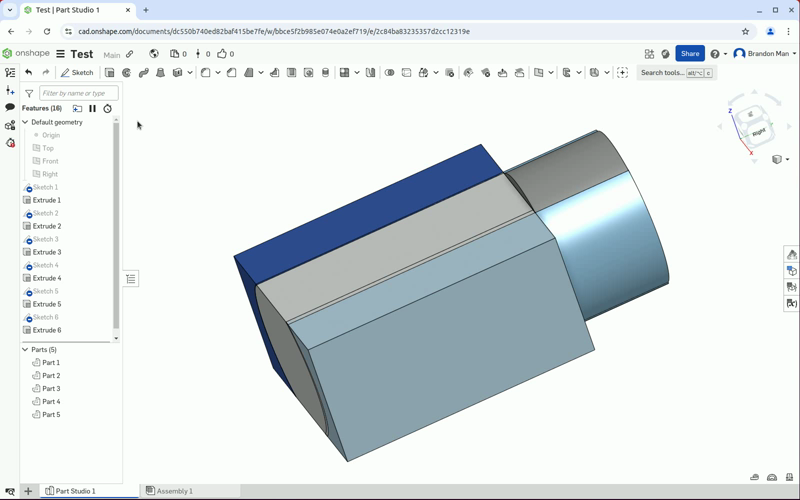
key(down, 2)
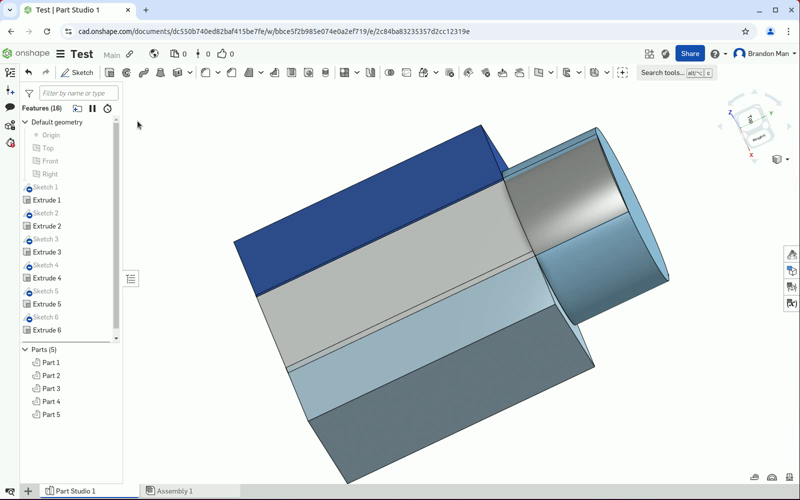
key(up, 2)
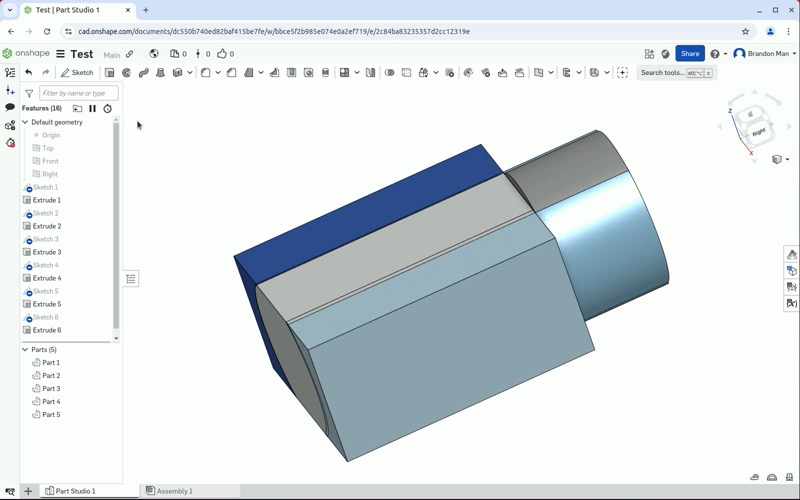
key(right, 2)
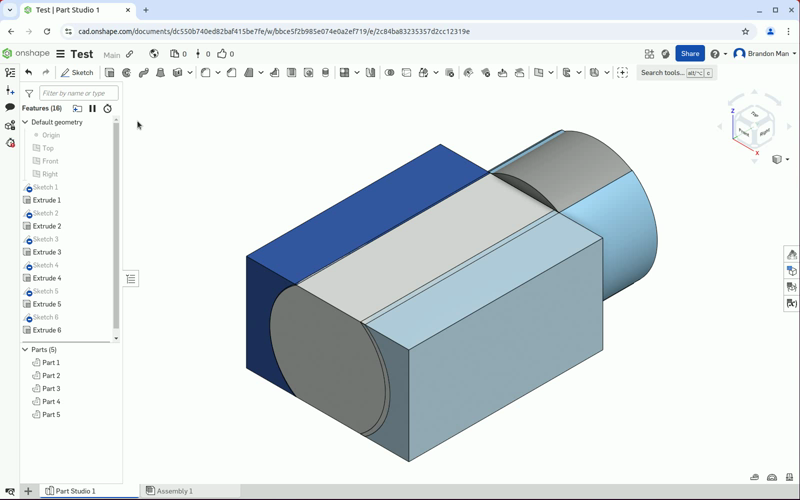
mouse_move(69, 189)
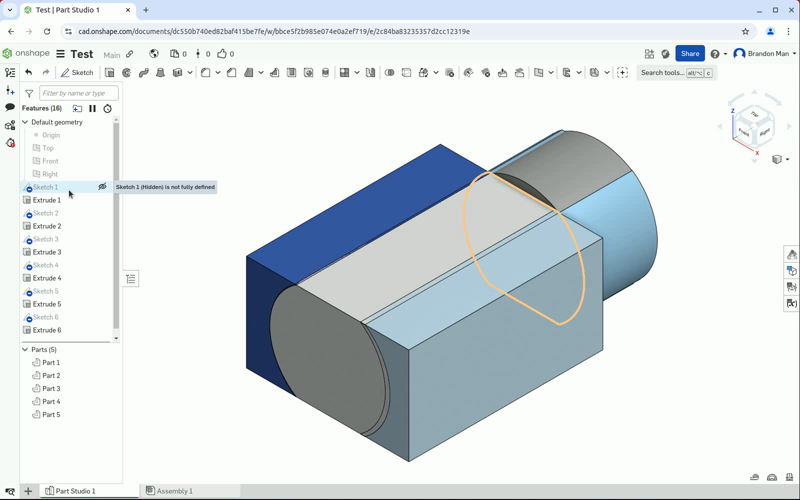
click(69, 189)